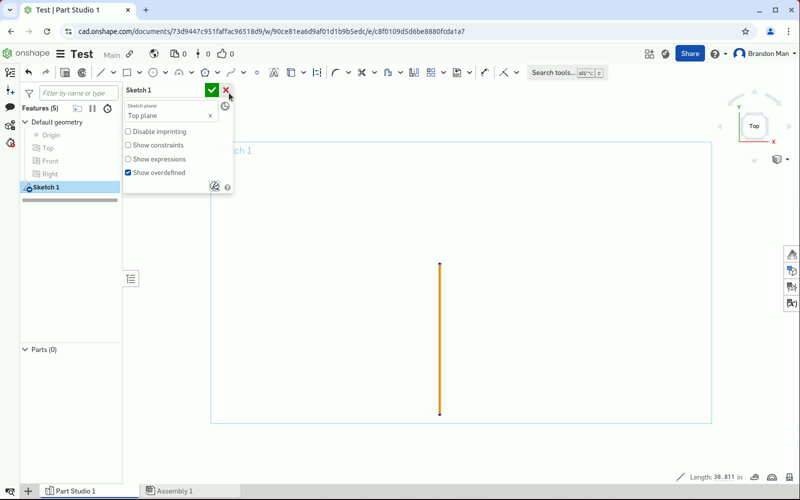
key(shift+h)
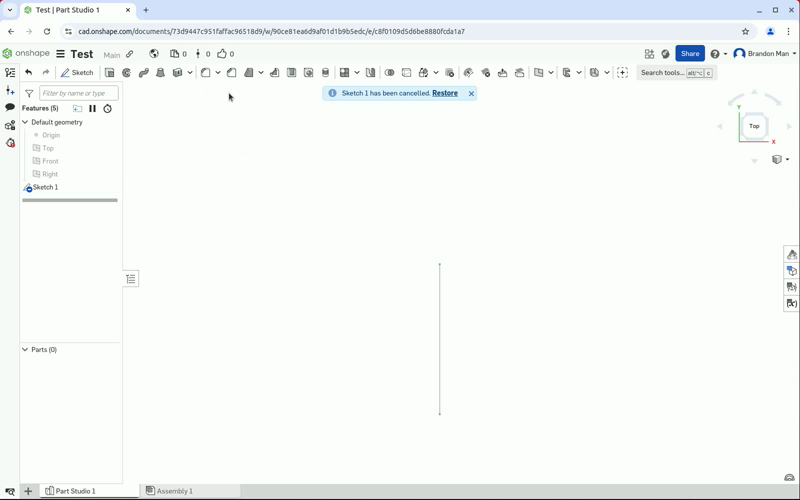
key(shift+s)
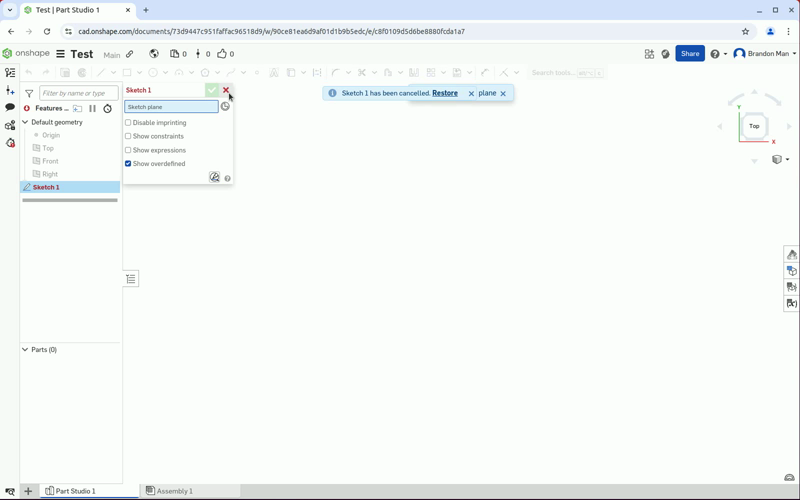
mouse_move(73, 150)
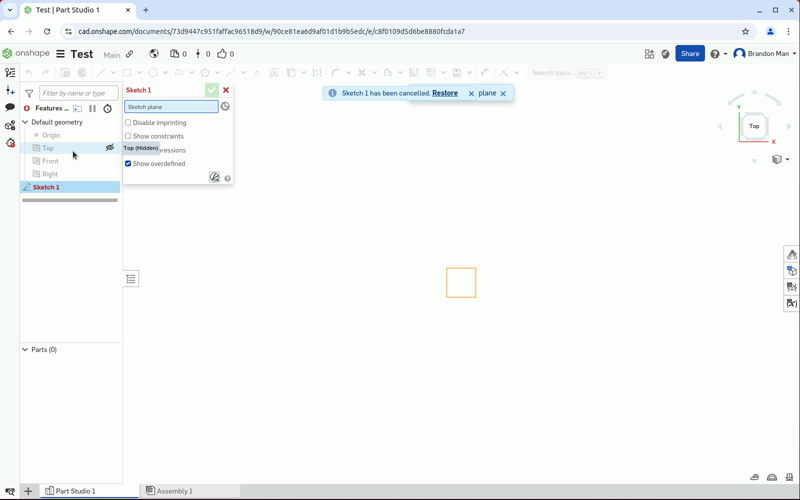
click(73, 150)
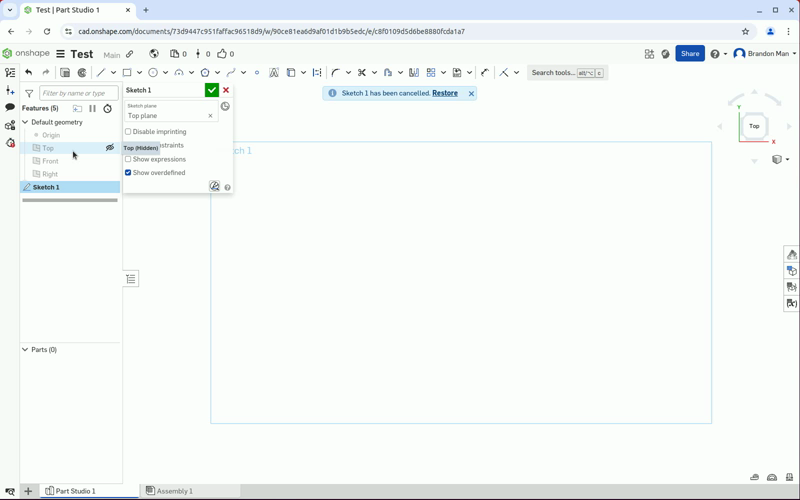
mouse_move(73, 352)
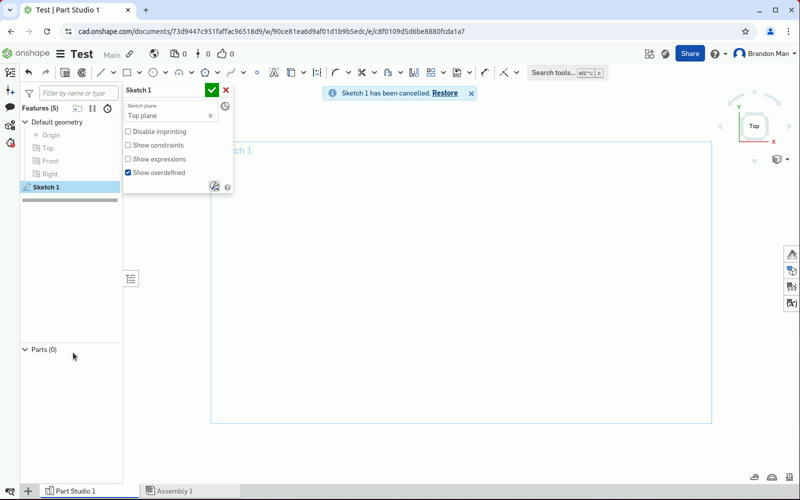
key(y)
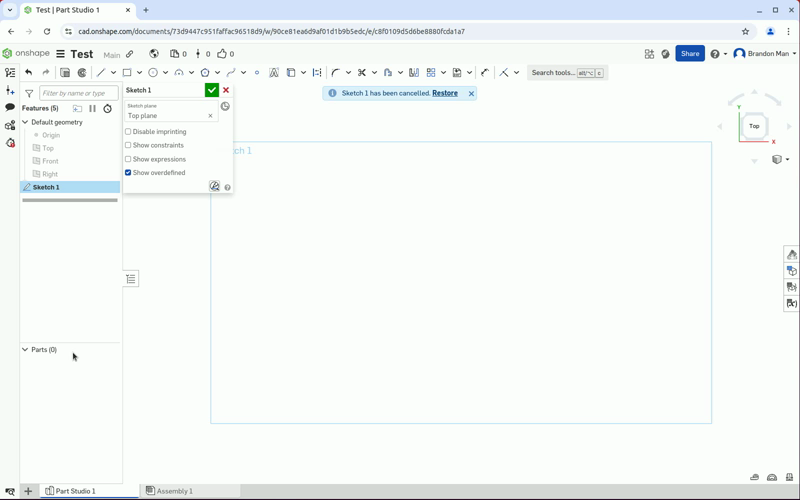
key(l)
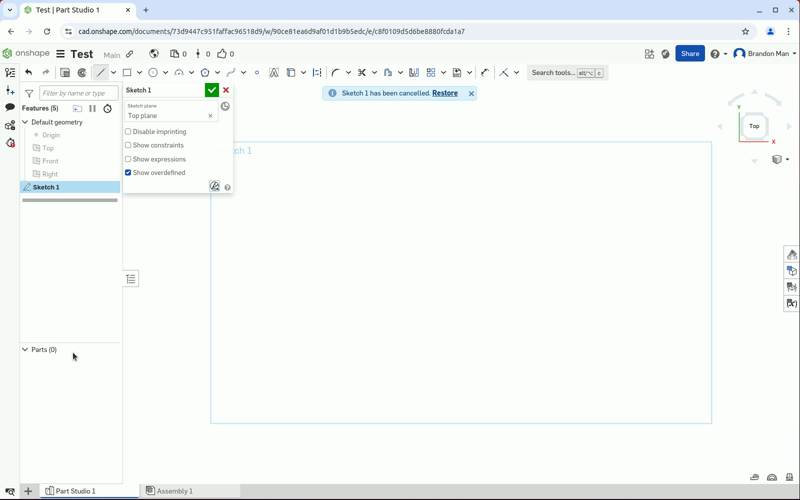
key_down(shift)
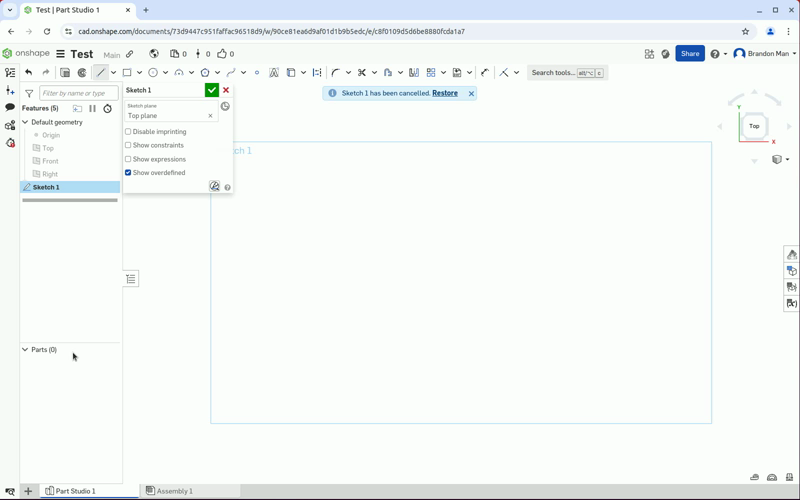
mouse_move(351, 395)
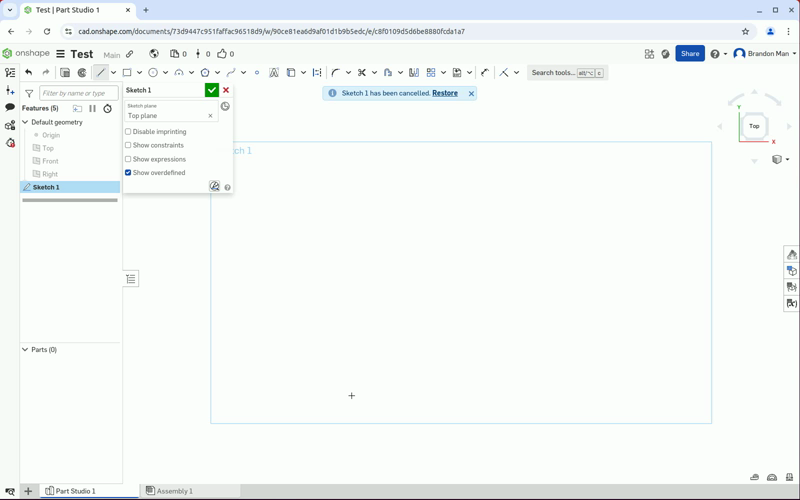
click(351, 395)
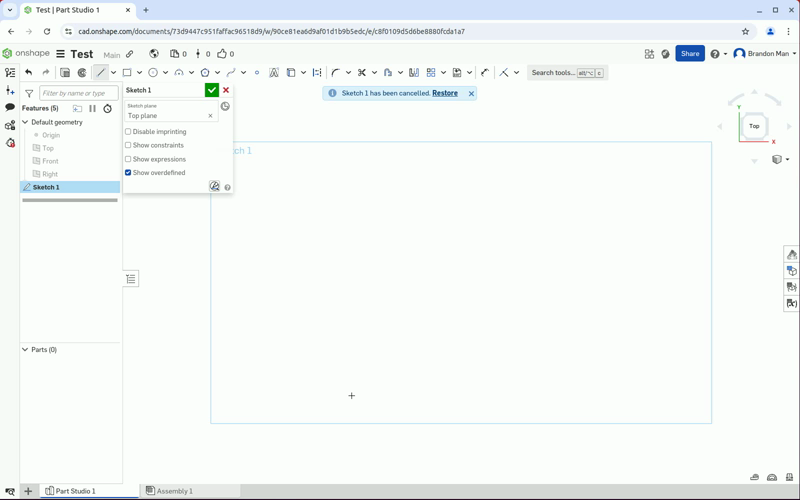
key_up(shift)
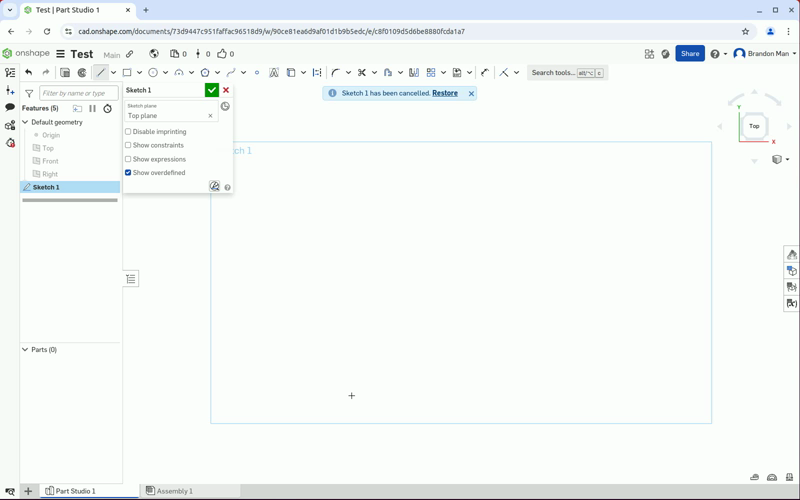
key_down(shift)
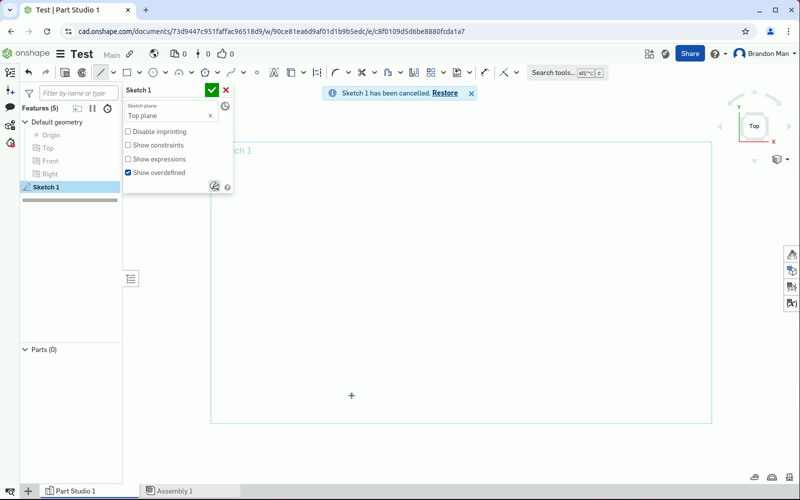
mouse_move(506, 395)
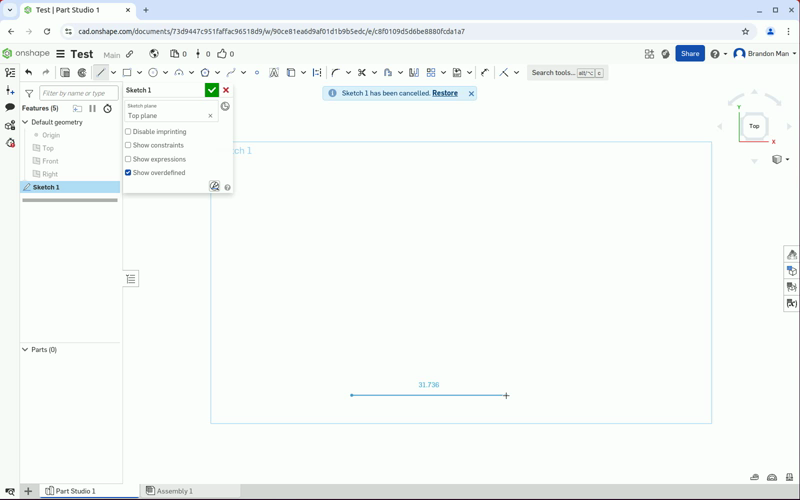
click(506, 395)
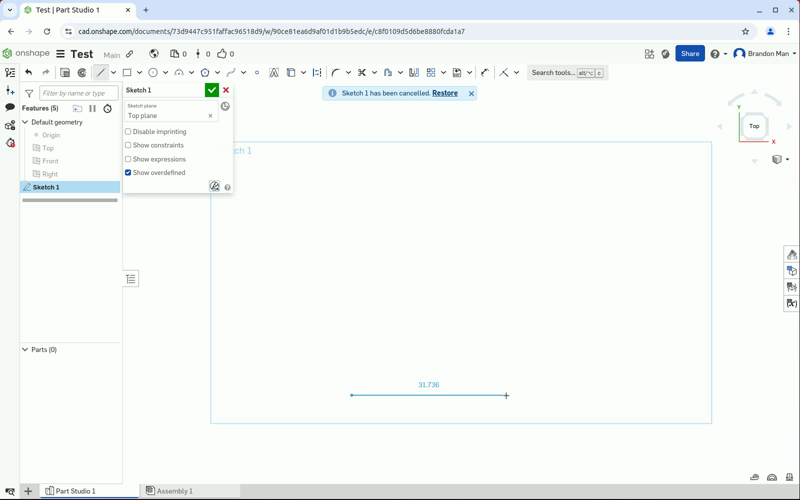
key_up(shift)
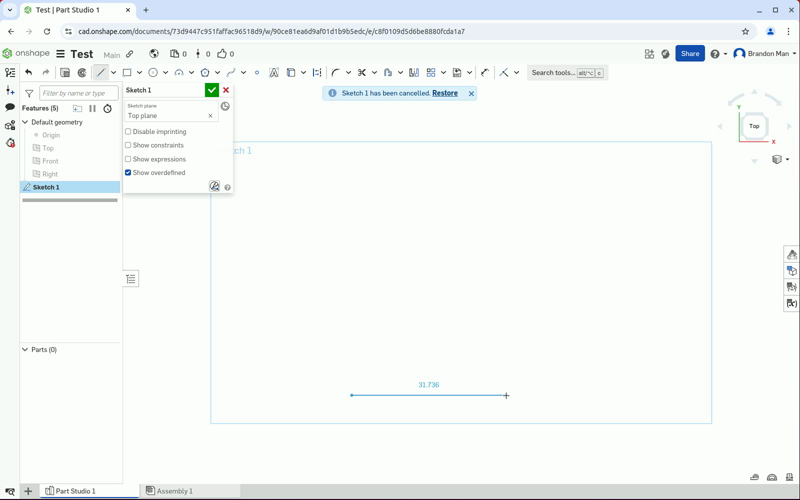
key_down(shift)
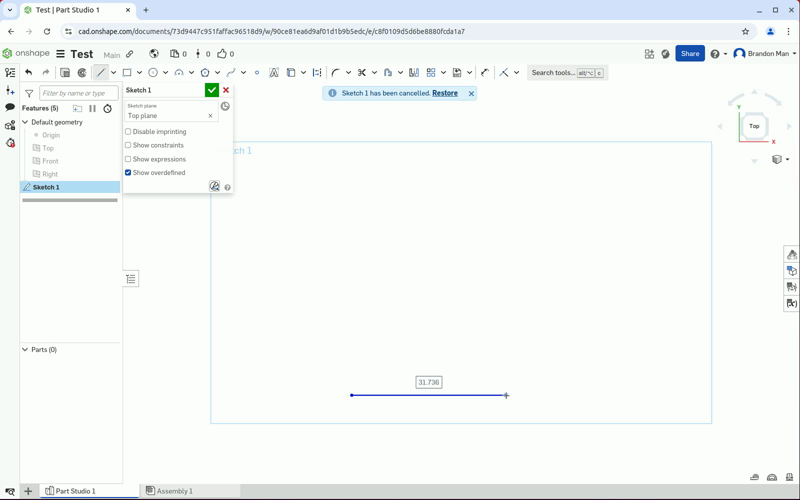
mouse_move(506, 172)
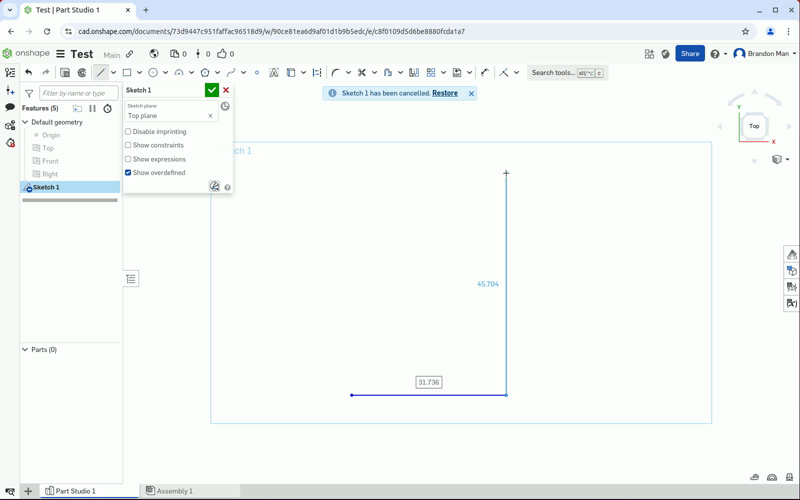
click(506, 172)
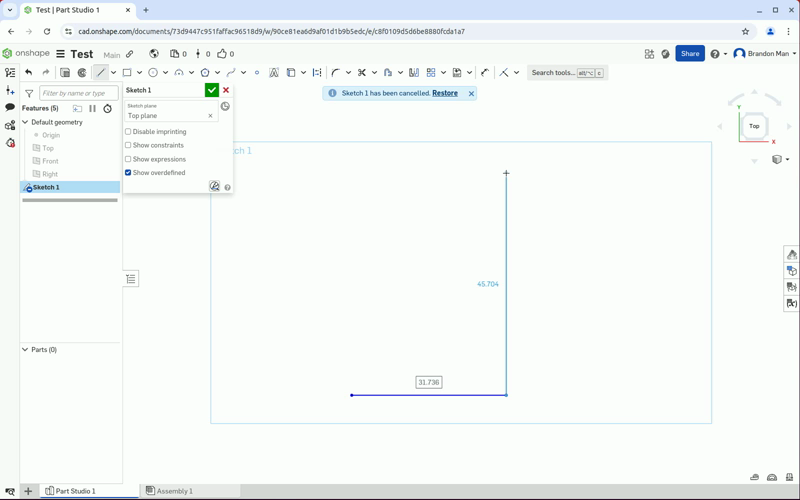
key_up(shift)
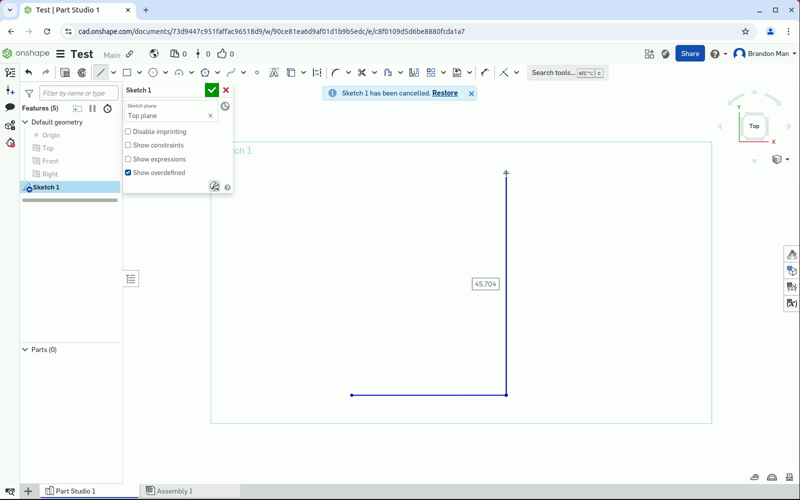
key_down(shift)
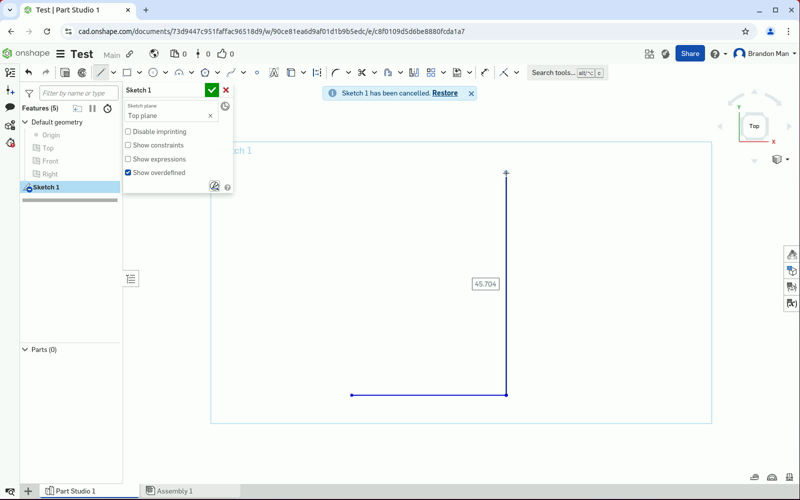
mouse_move(351, 172)
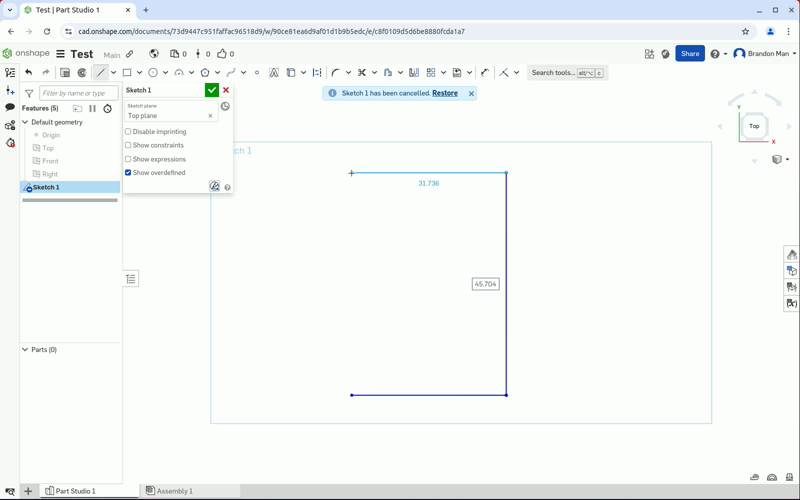
click(351, 172)
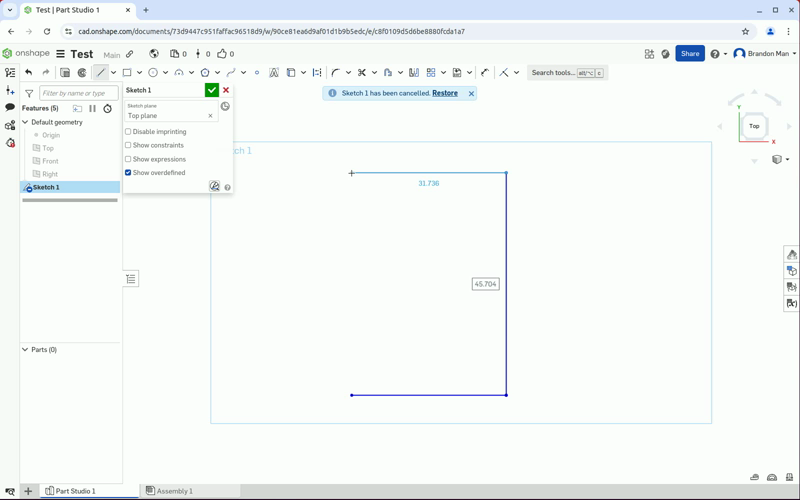
key_up(shift)
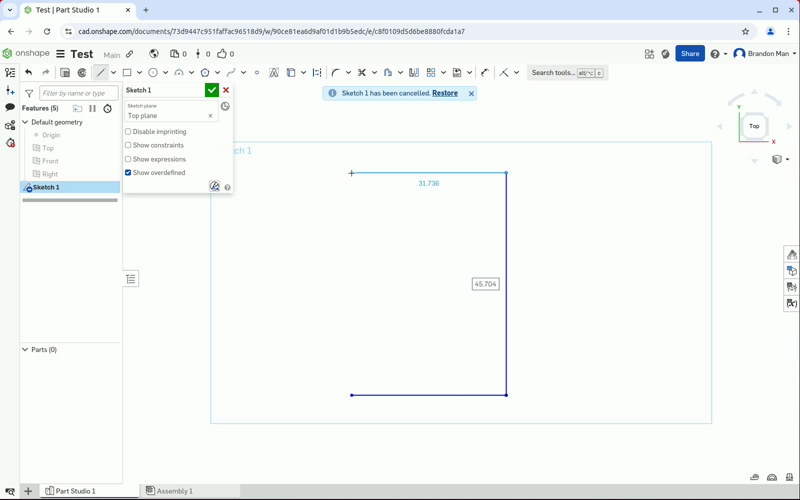
key_down(shift)
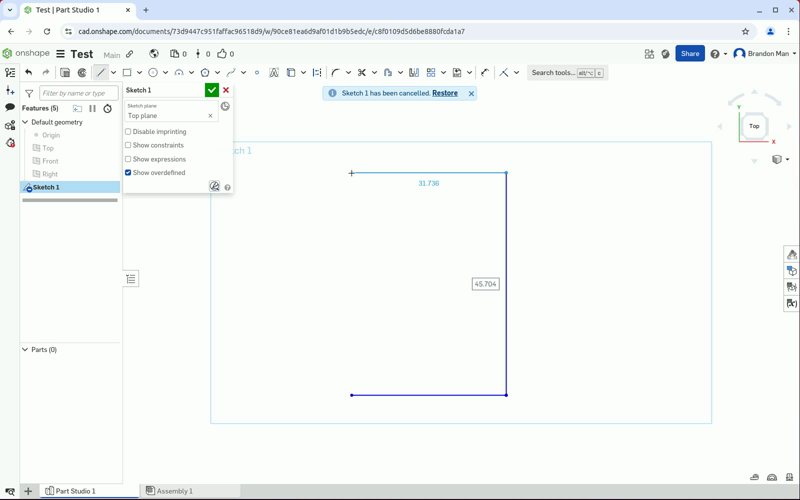
mouse_move(351, 395)
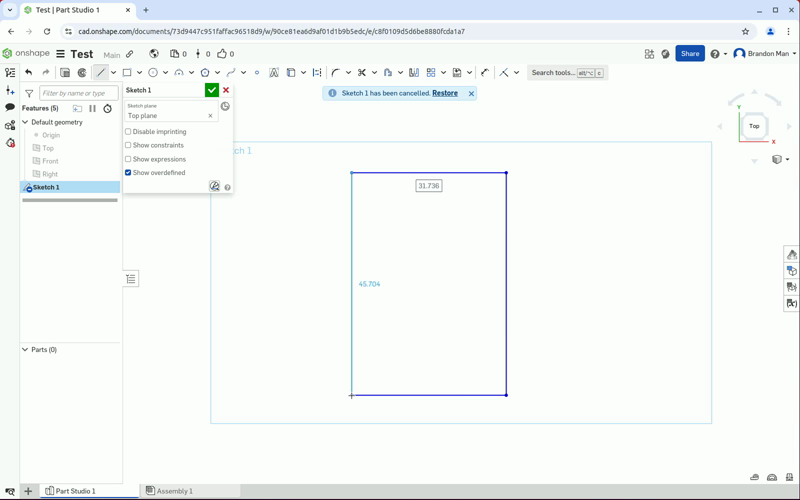
key_up(shift)
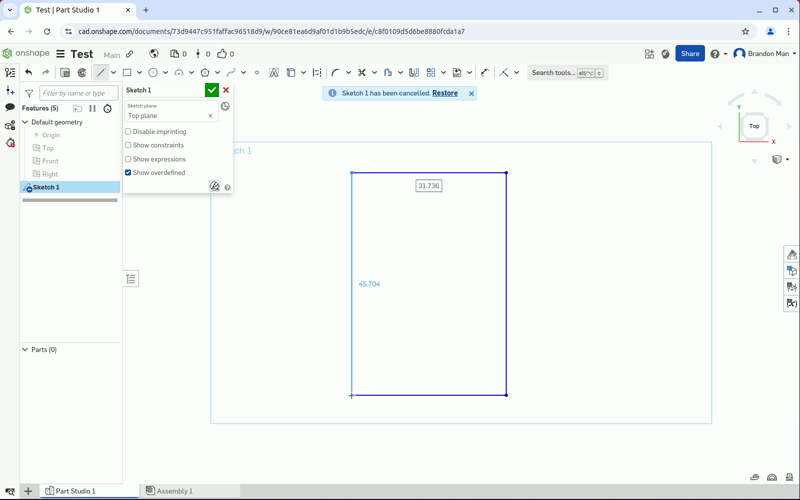
click(351, 395)
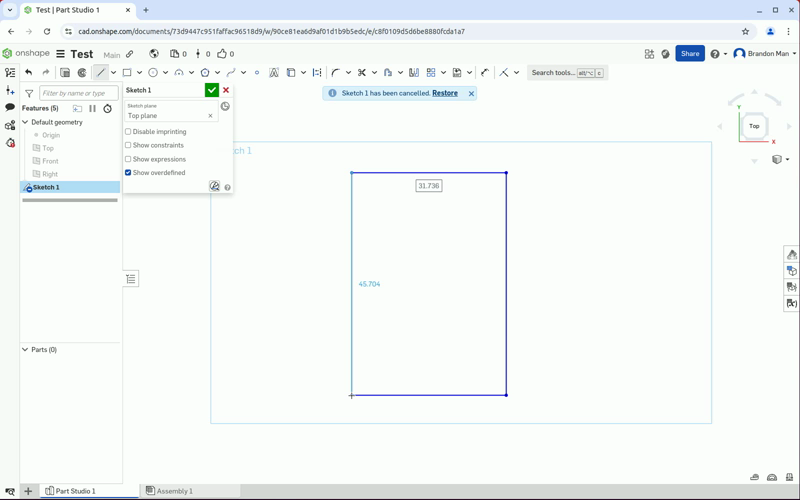
key(esc)
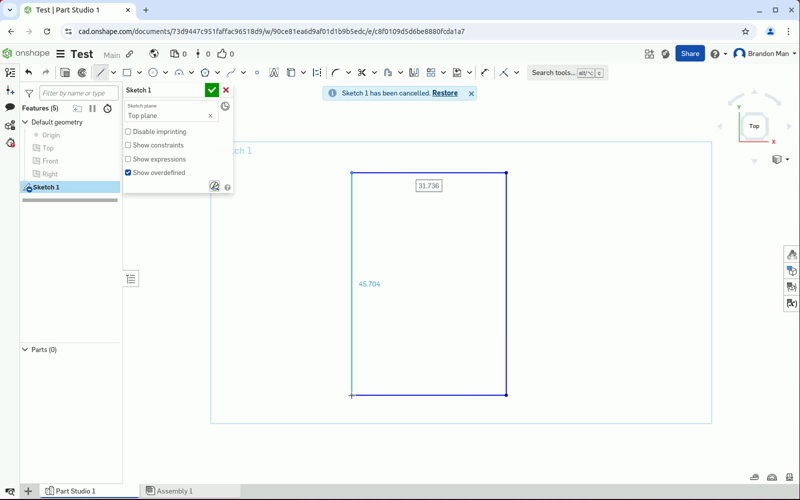
key(l)
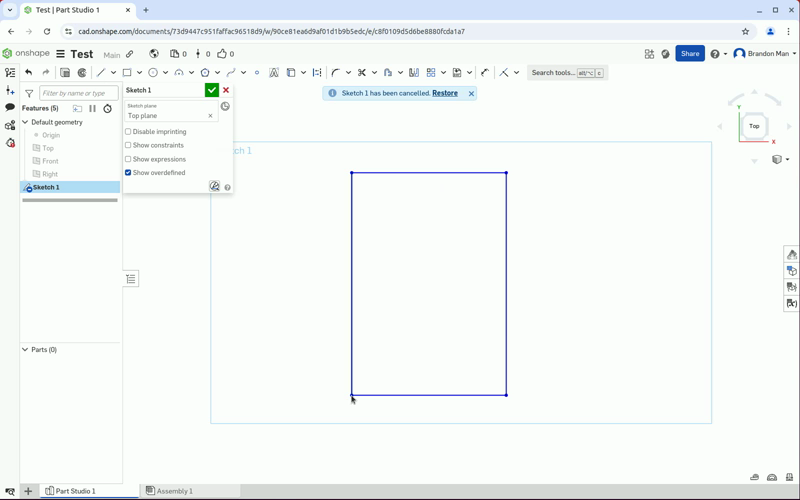
key_down(shift)
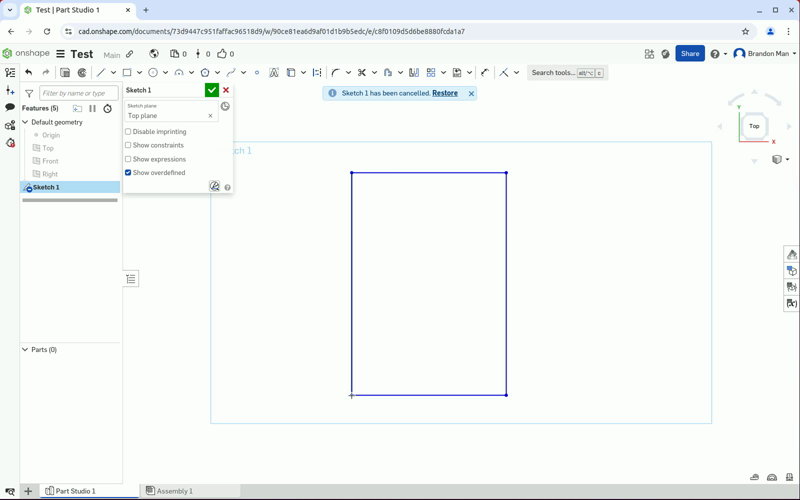
mouse_move(356, 390)
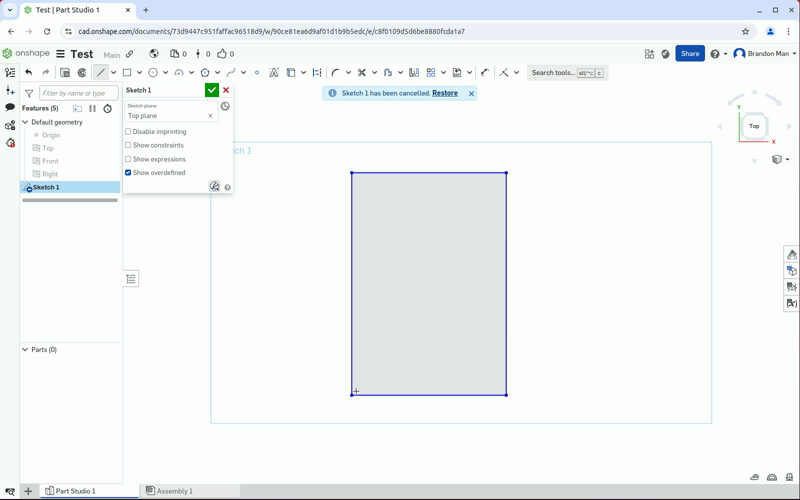
click(356, 390)
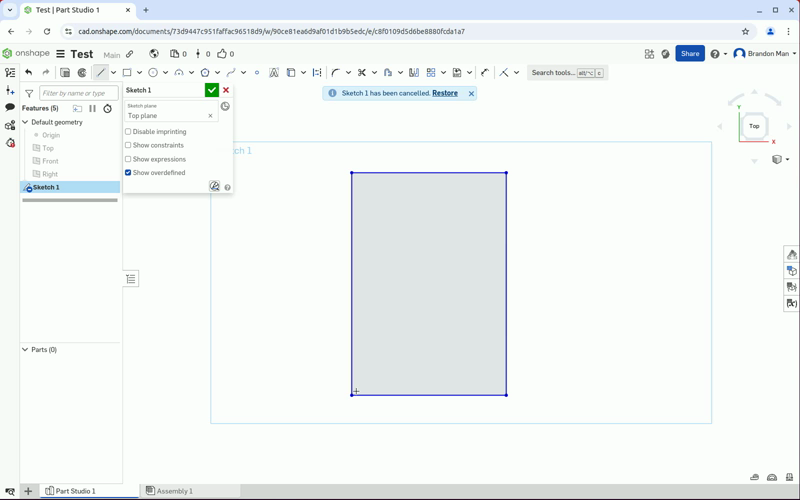
key_up(shift)
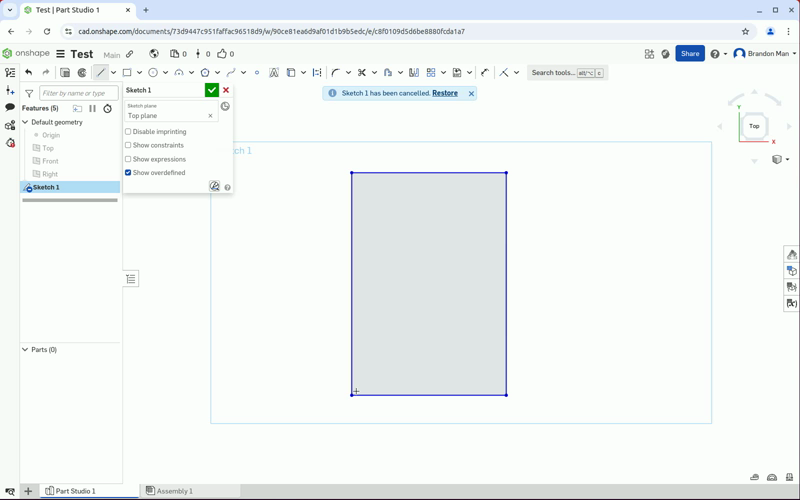
key_down(shift)
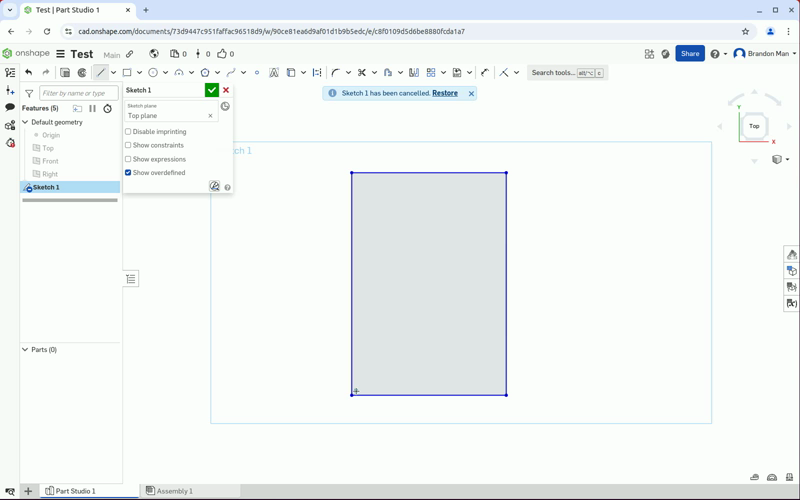
mouse_move(501, 390)
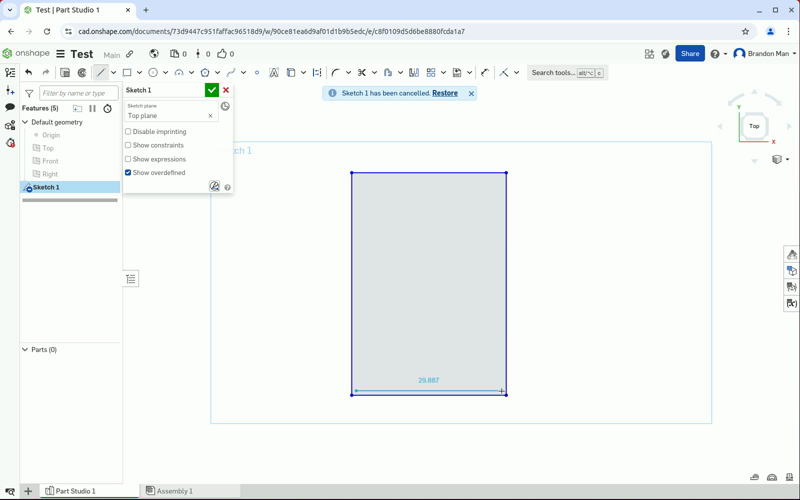
click(501, 390)
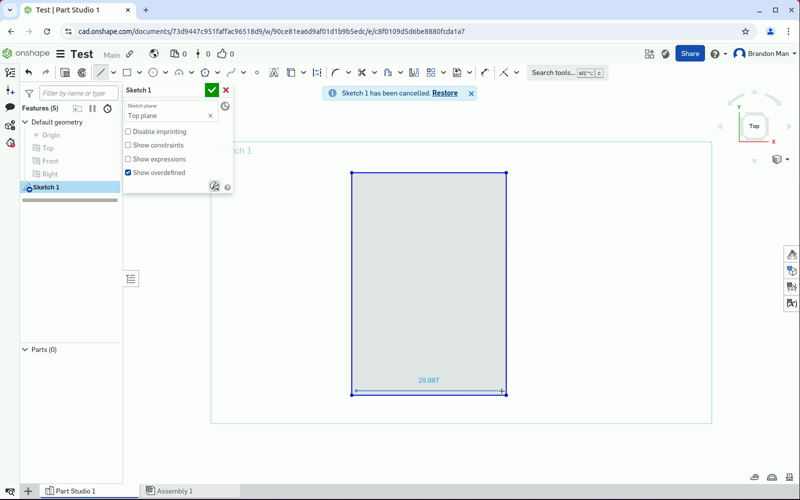
key_up(shift)
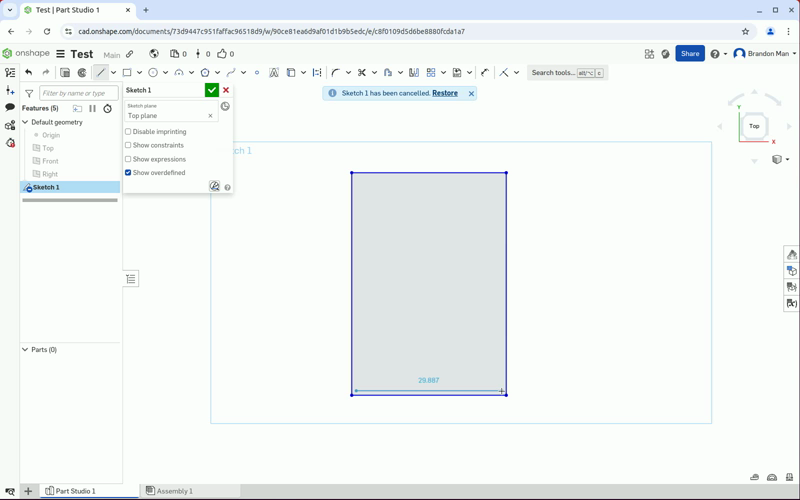
key_down(shift)
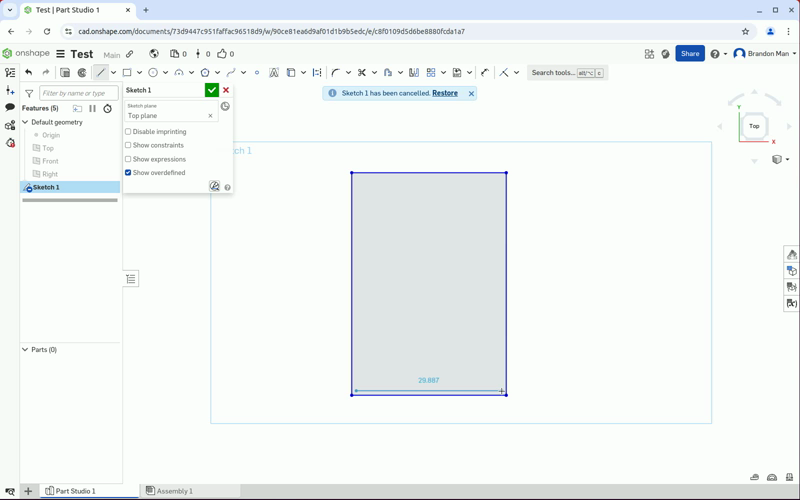
mouse_move(501, 294)
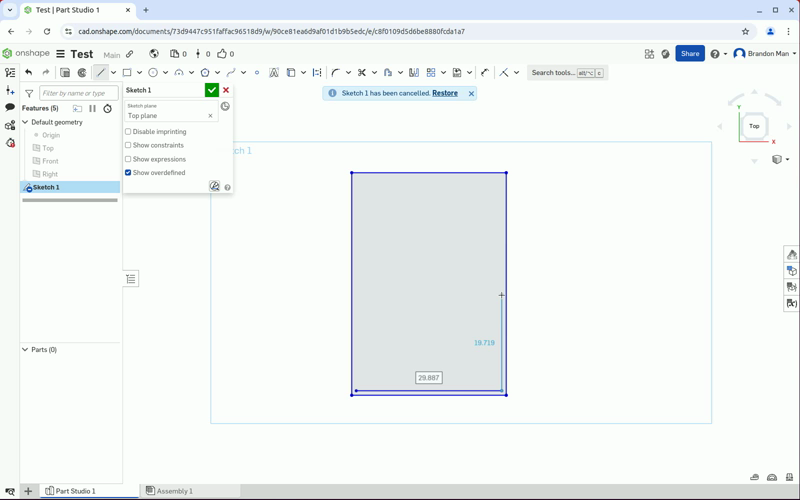
click(501, 294)
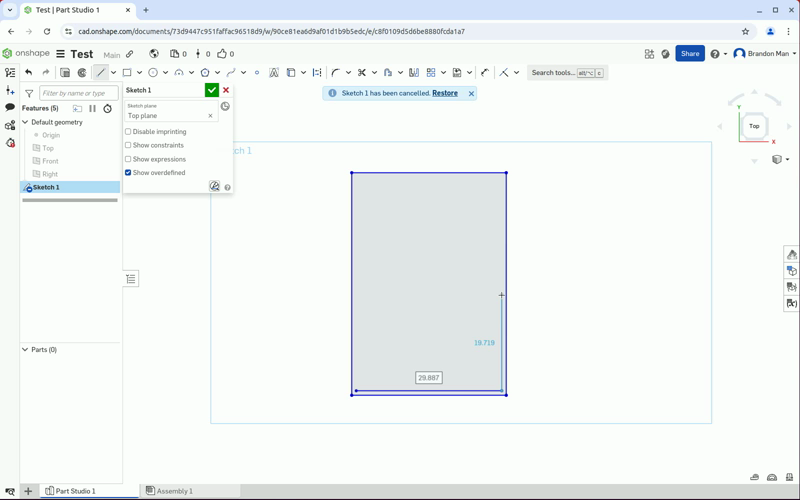
key_up(shift)
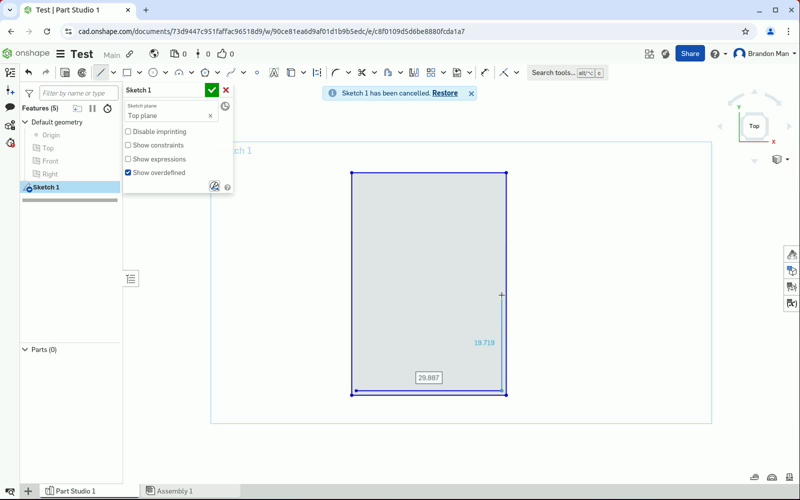
key_down(shift)
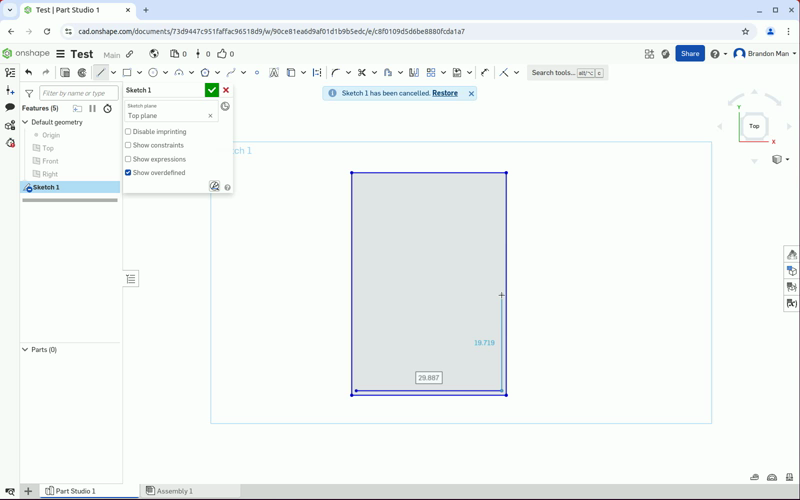
mouse_move(356, 294)
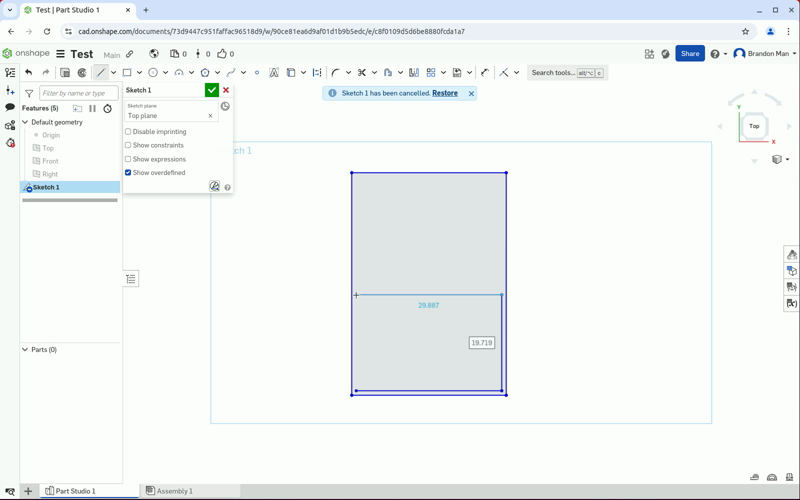
click(356, 294)
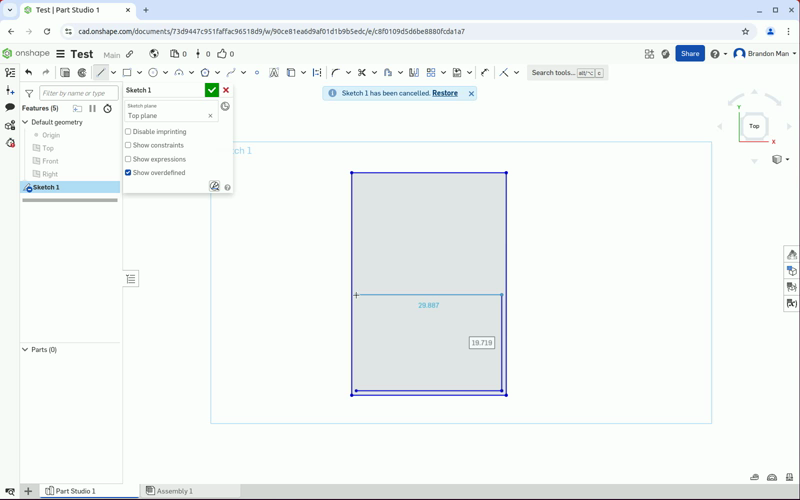
key_up(shift)
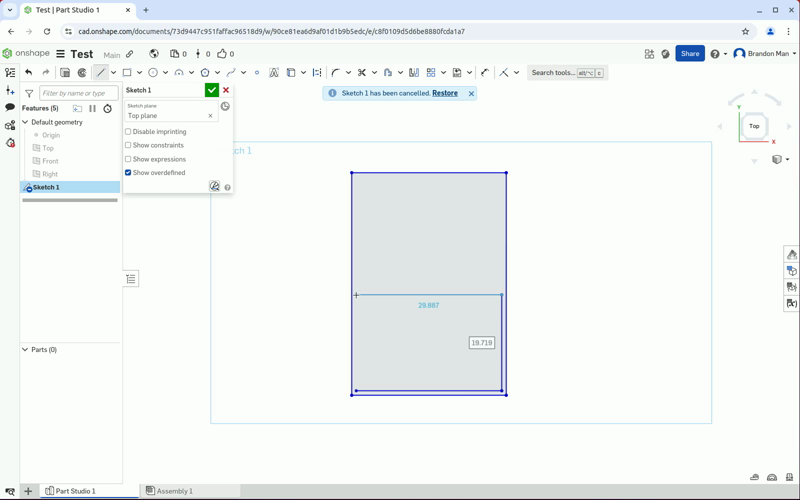
key_down(shift)
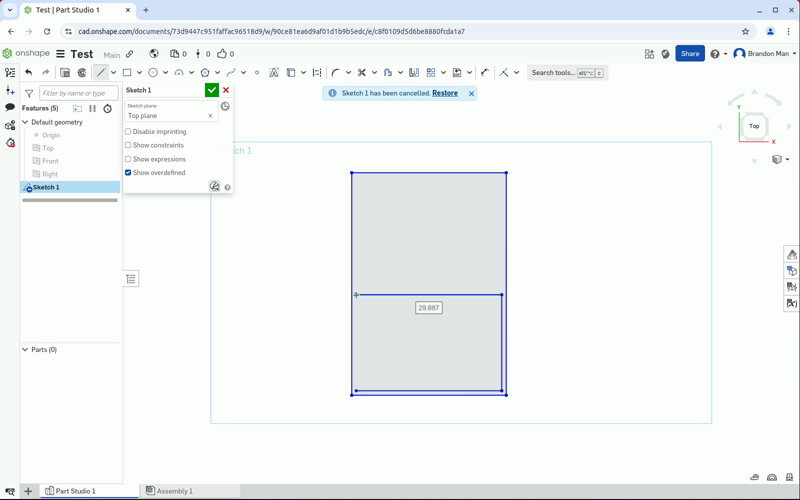
mouse_move(356, 390)
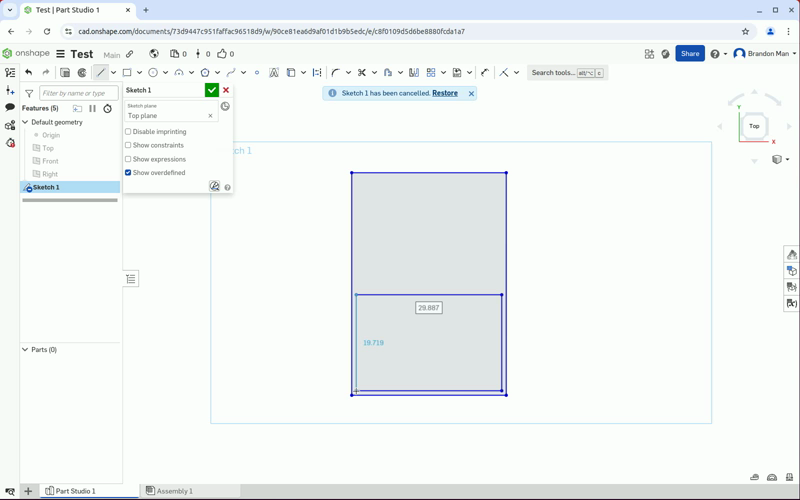
key_up(shift)
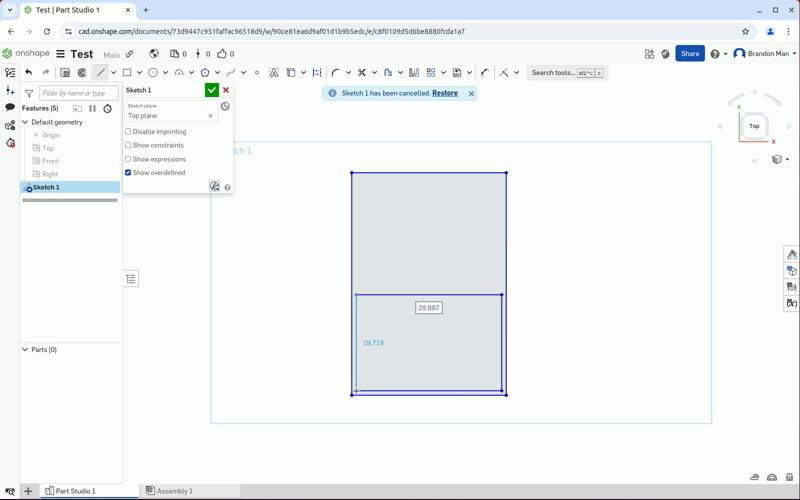
click(356, 390)
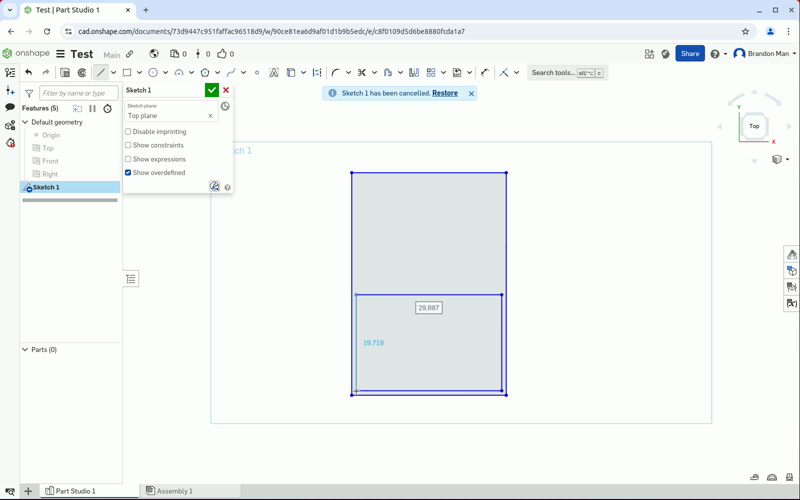
key(esc)
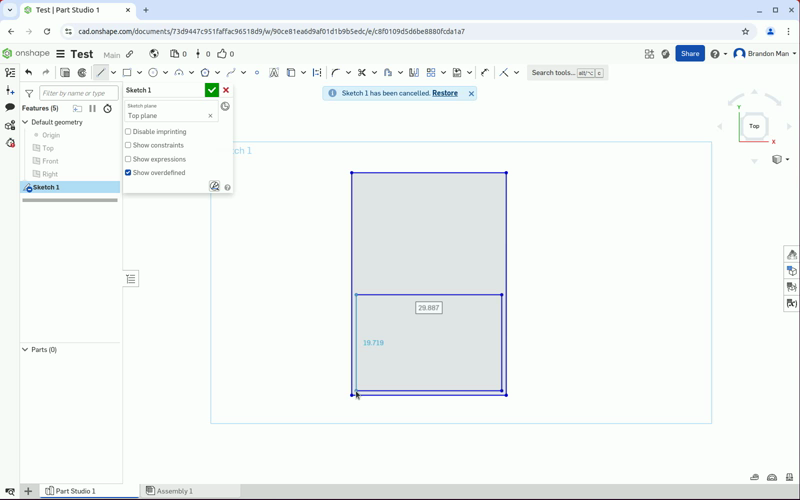
key(l)
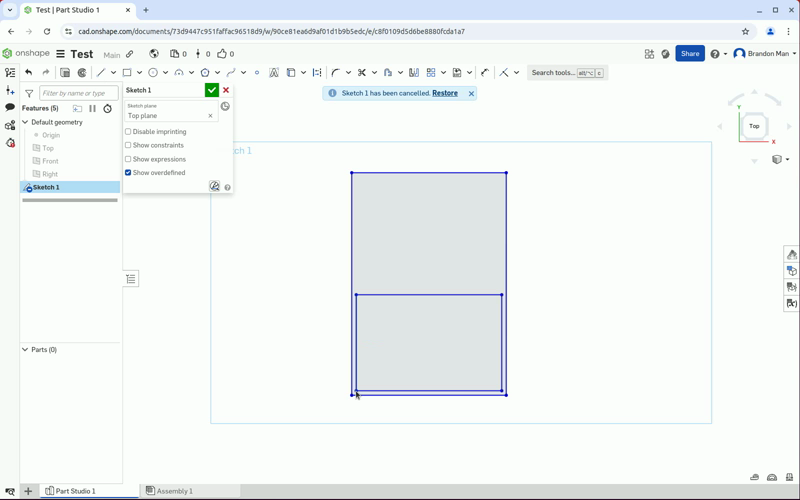
key_down(shift)
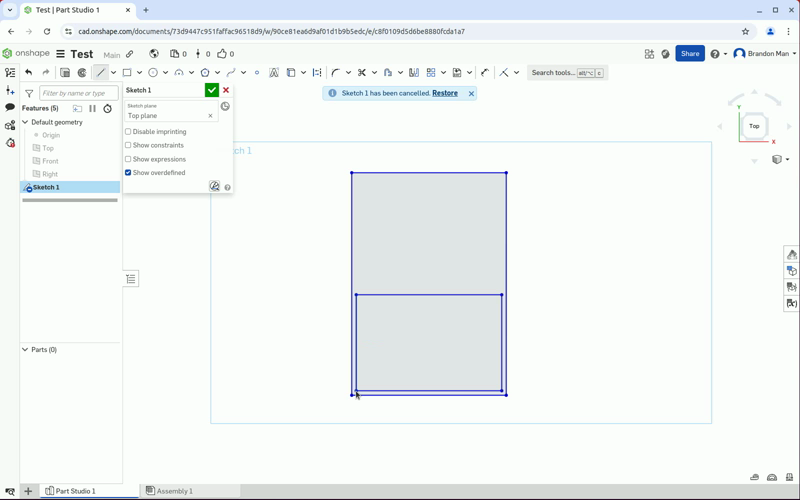
mouse_move(356, 289)
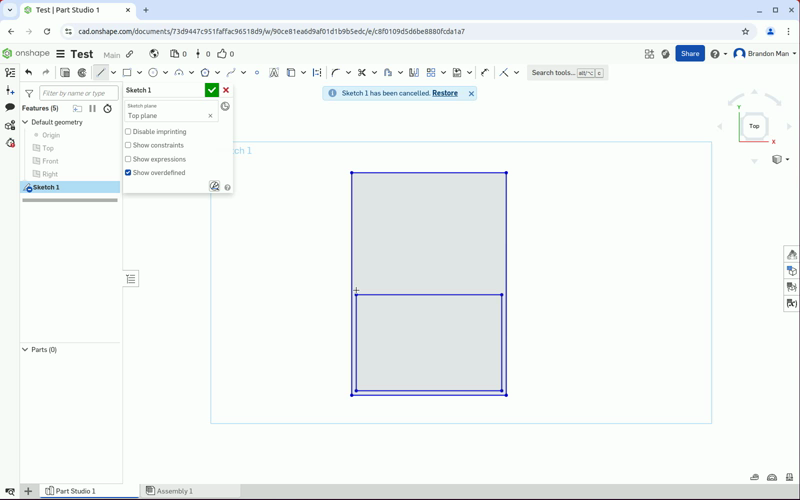
click(356, 289)
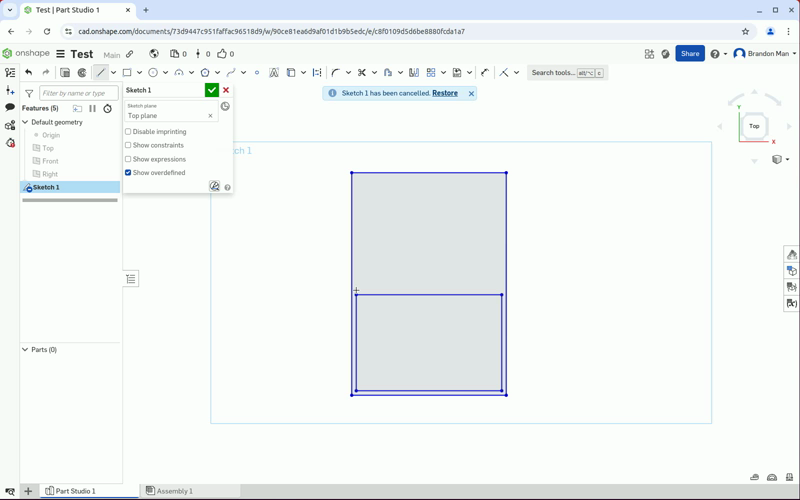
key_up(shift)
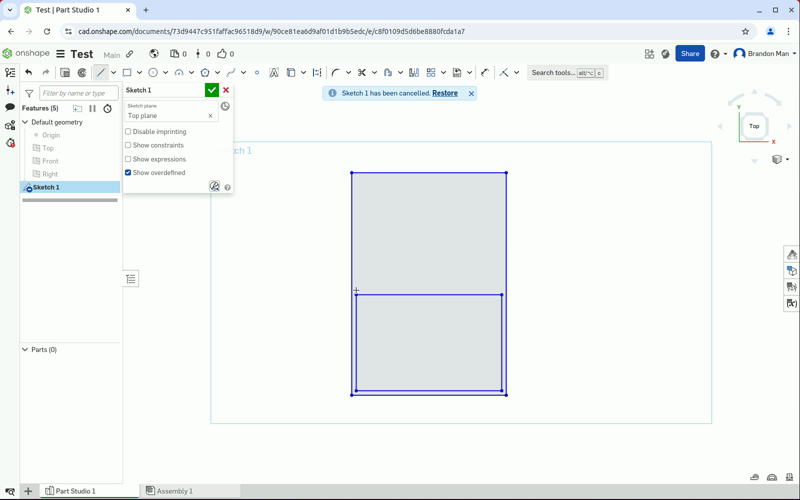
key_down(shift)
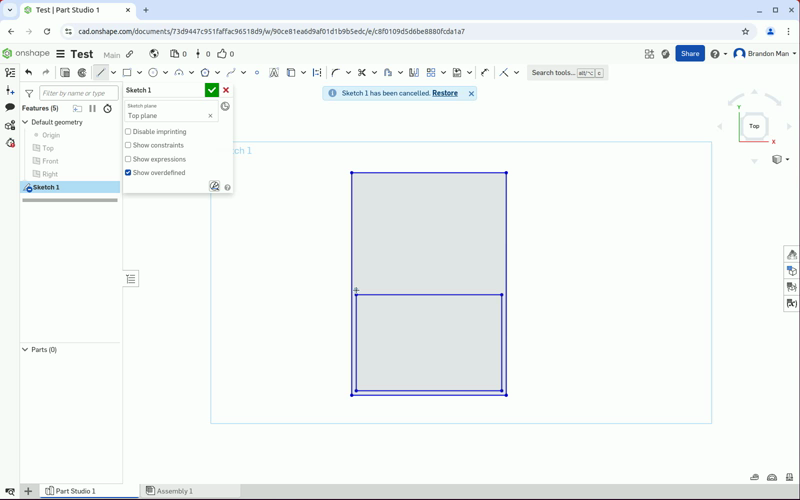
mouse_move(501, 289)
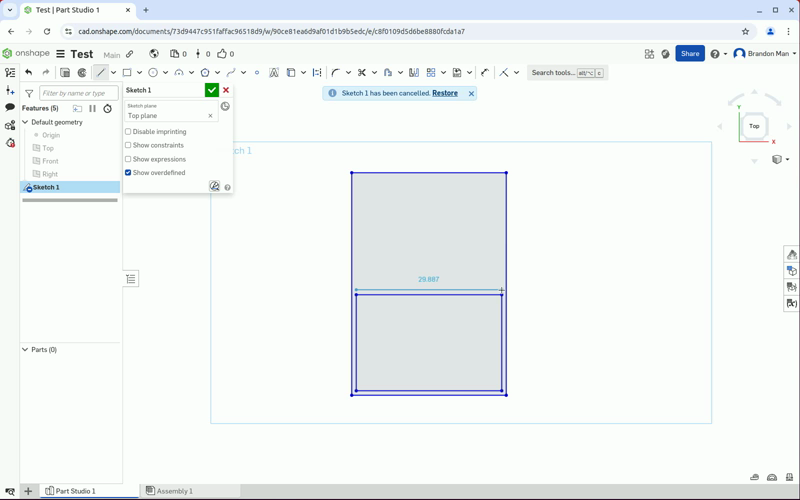
click(501, 289)
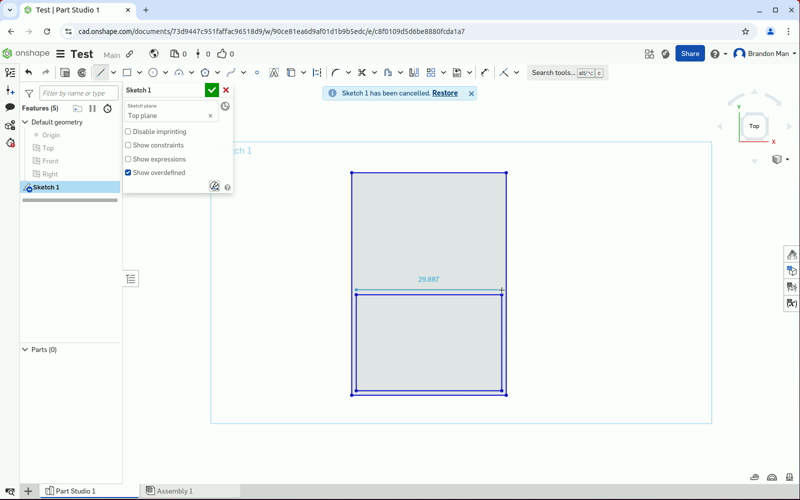
key_up(shift)
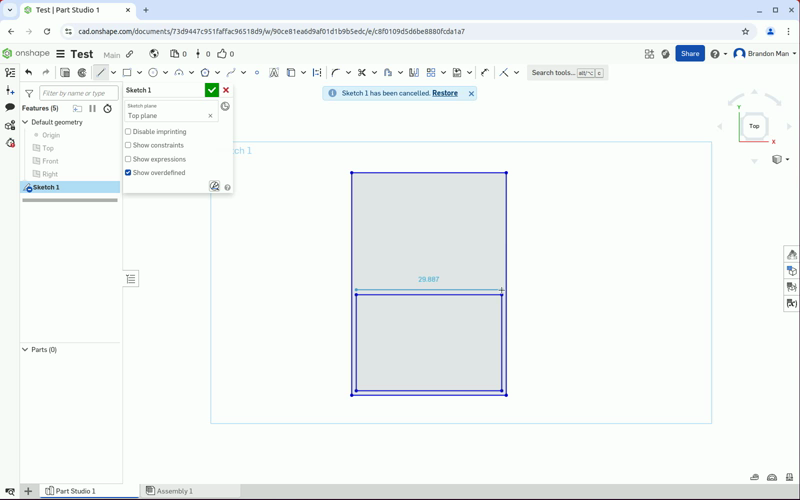
key_down(shift)
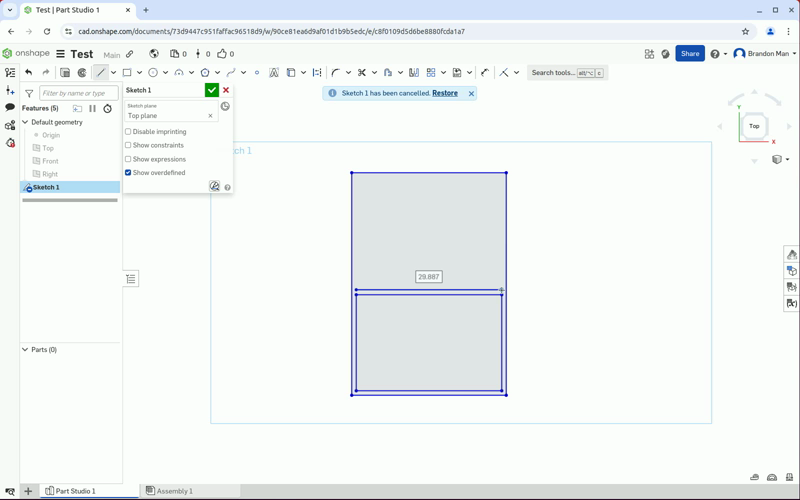
mouse_move(501, 177)
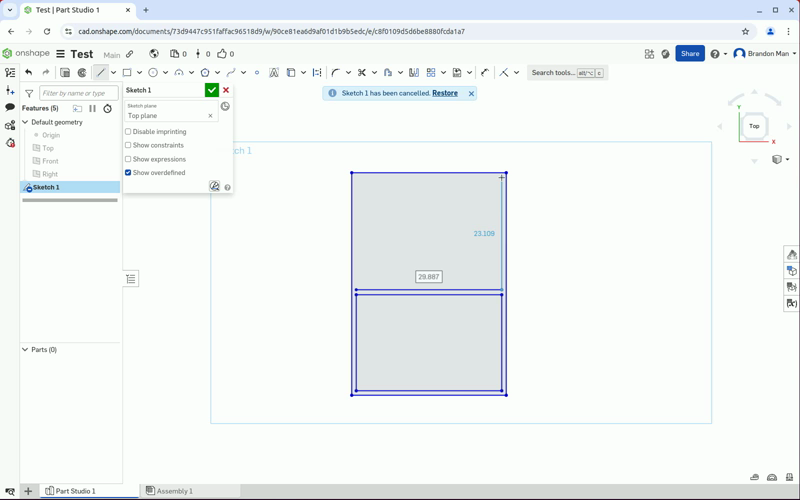
click(501, 177)
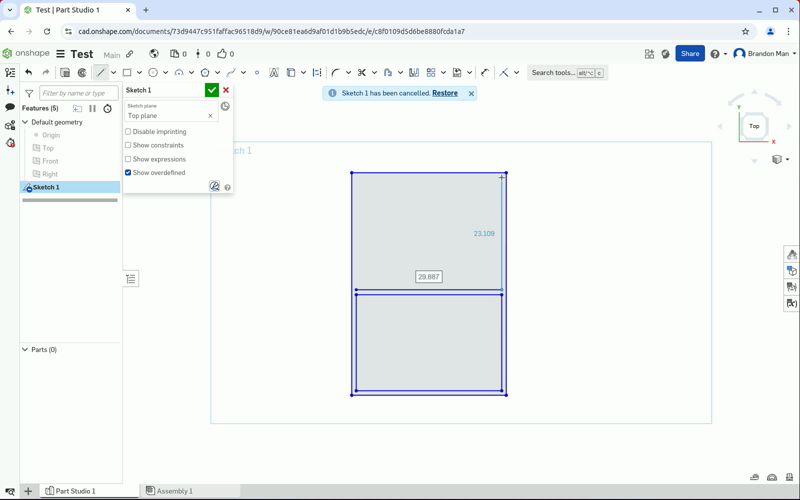
key_up(shift)
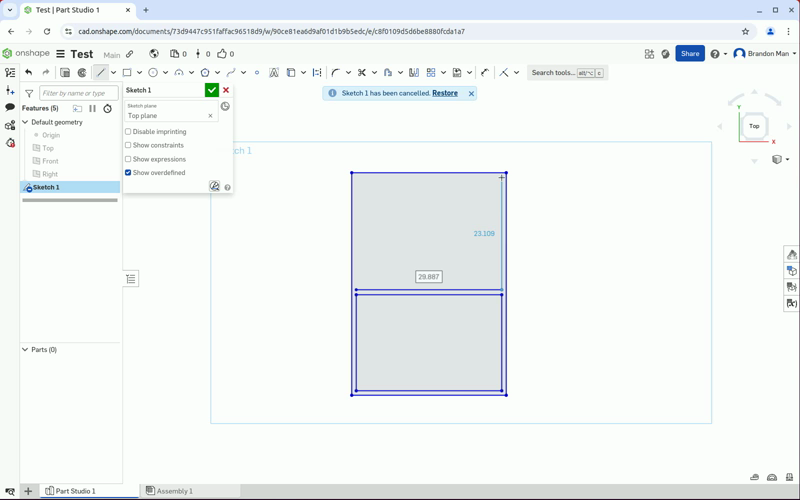
key_down(shift)
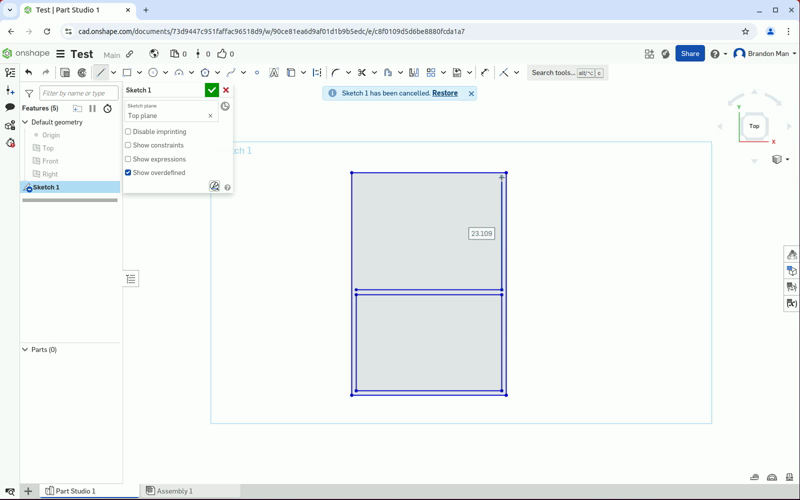
mouse_move(356, 177)
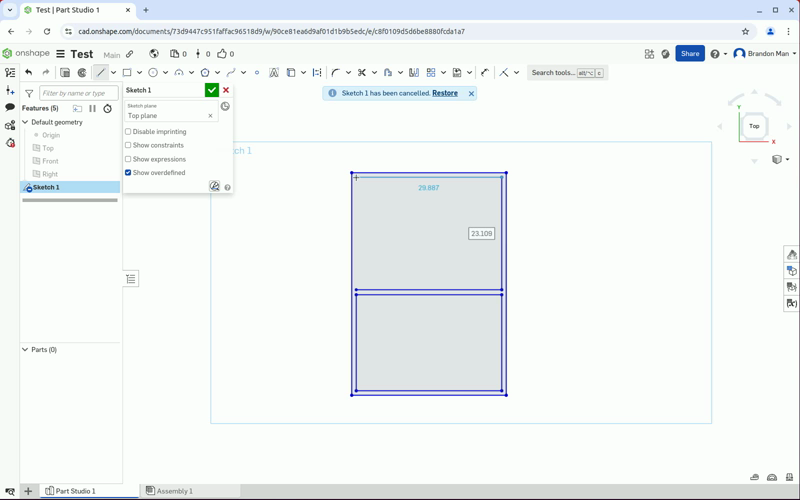
click(356, 177)
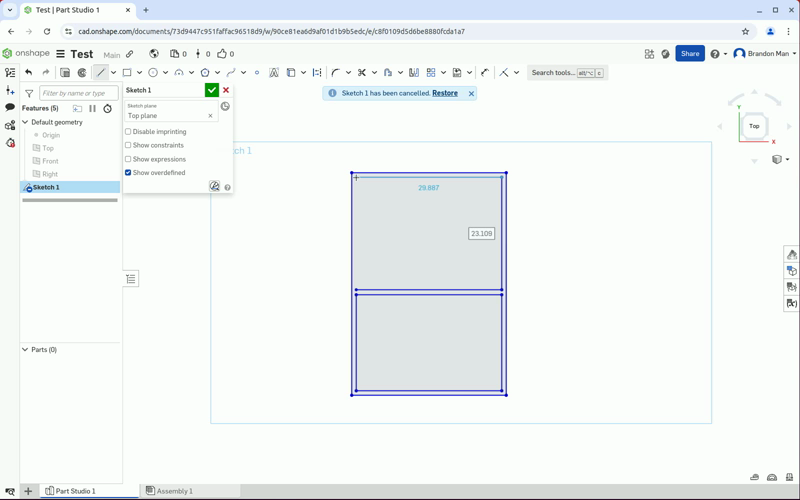
key_up(shift)
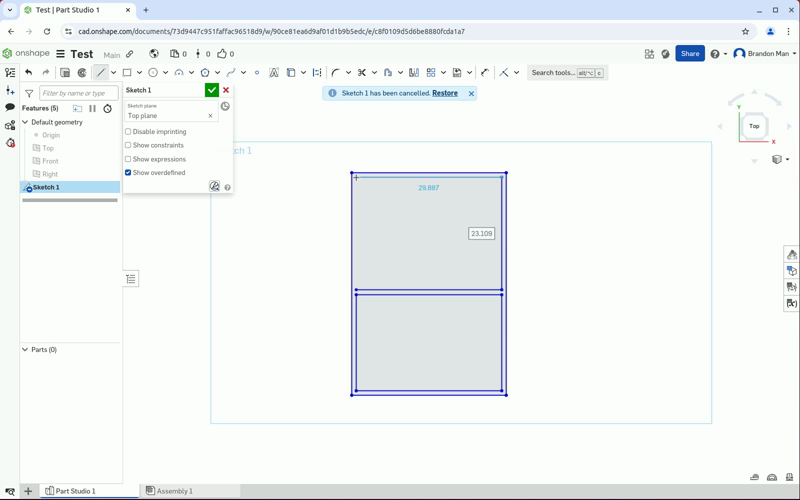
key_down(shift)
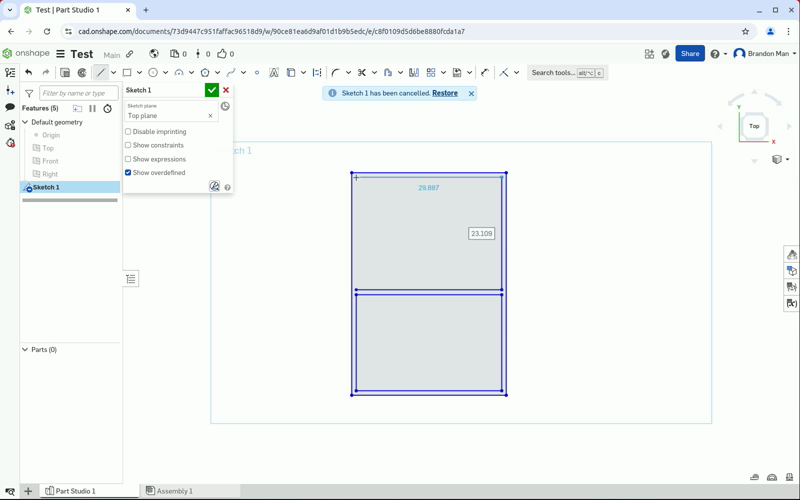
mouse_move(356, 289)
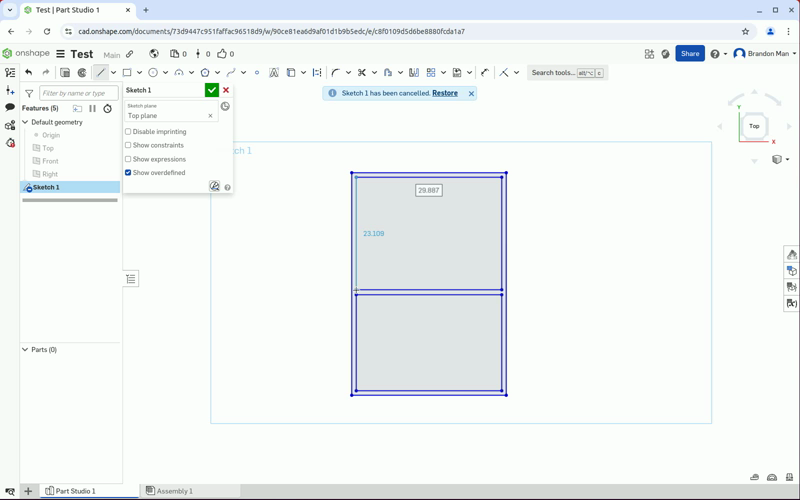
key_up(shift)
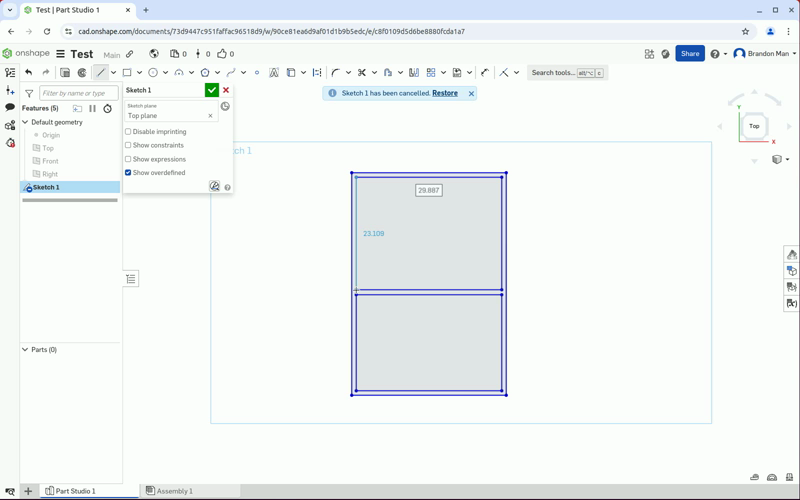
click(356, 289)
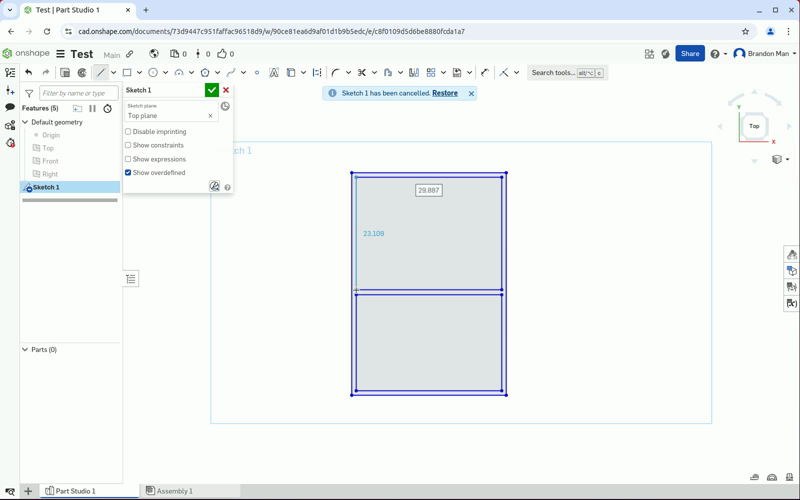
key(esc)
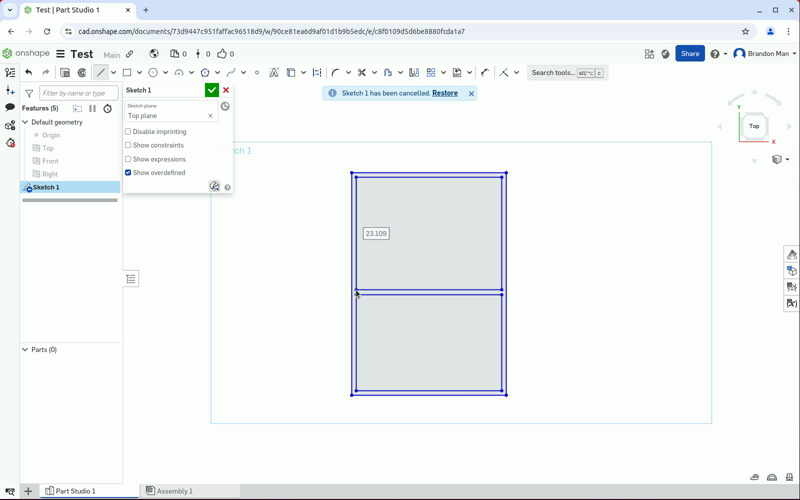
mouse_move(503, 292)
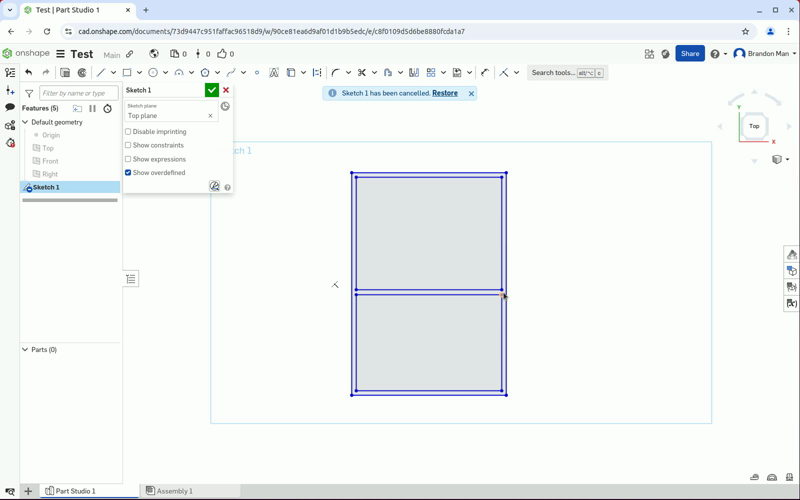
click(503, 292)
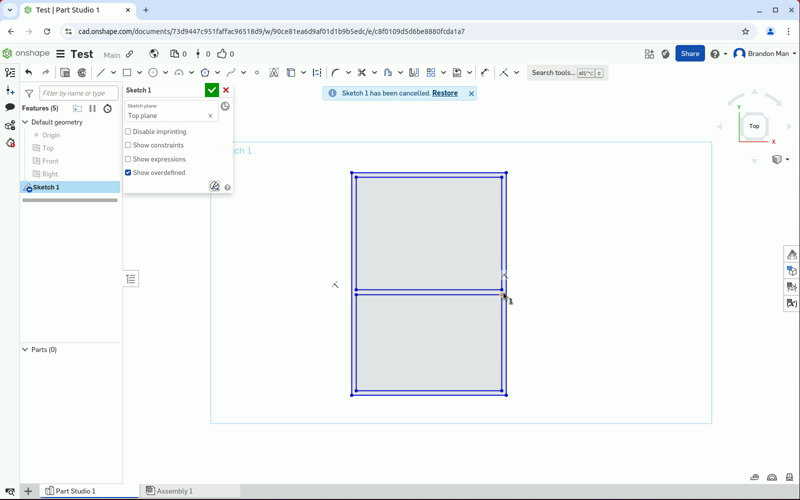
mouse_move(73, 352)
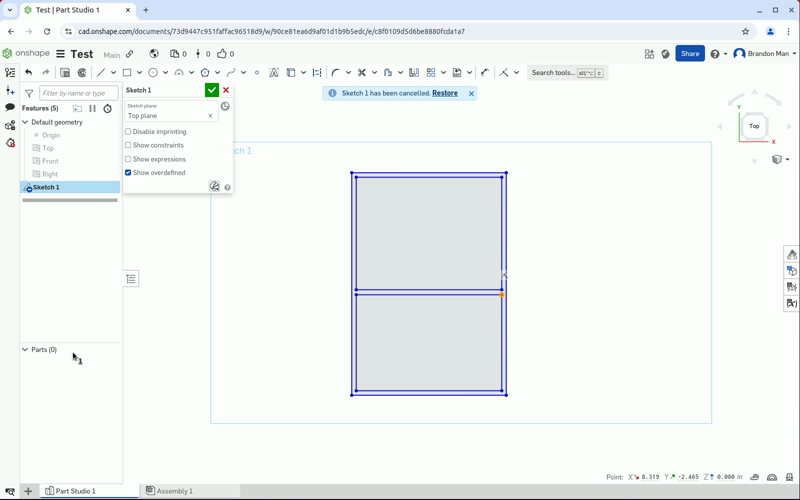
key(shift+y)
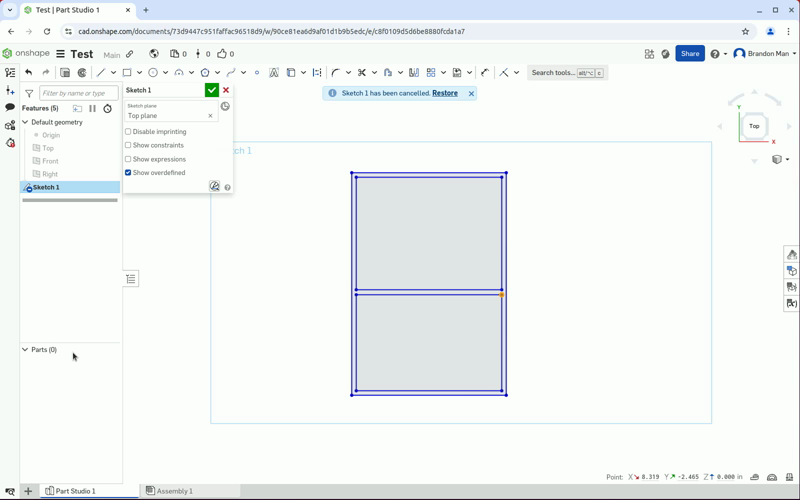
key(shift+e)
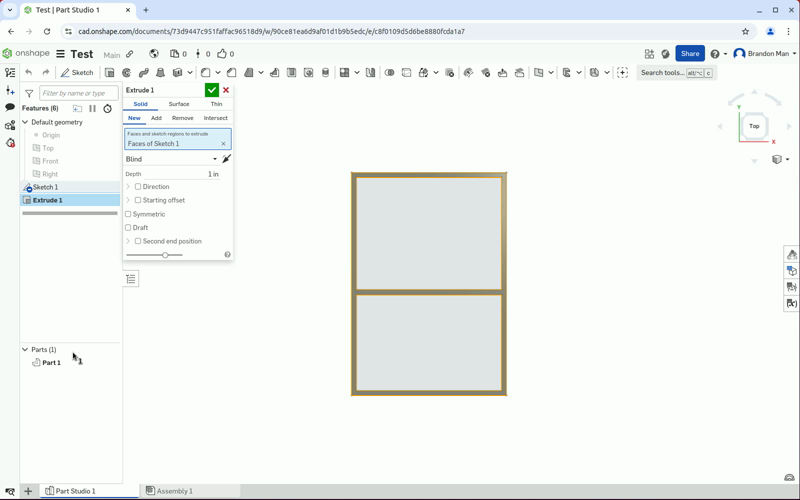
mouse_move(143, 106)
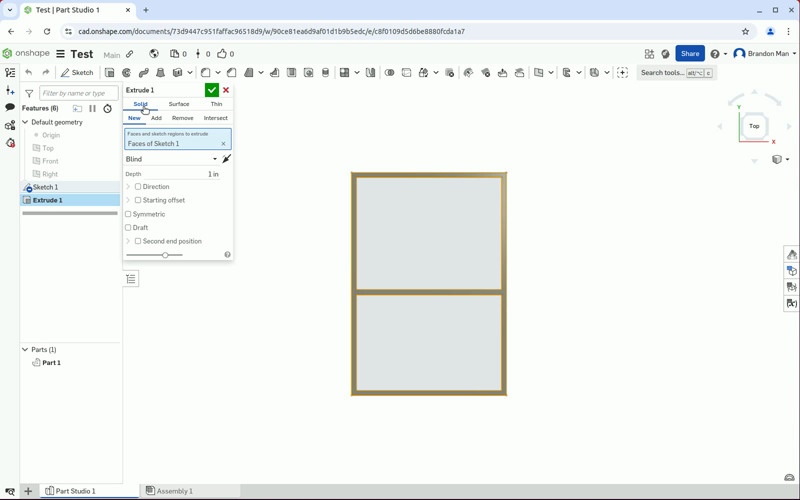
click(143, 106)
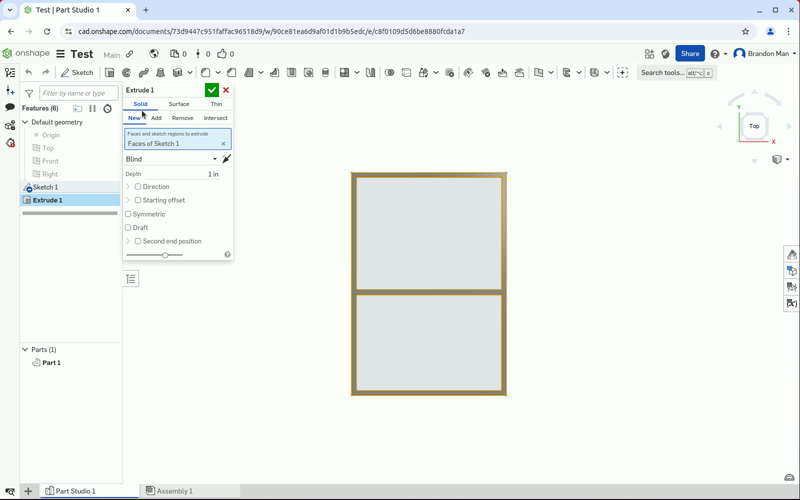
mouse_move(137, 120)
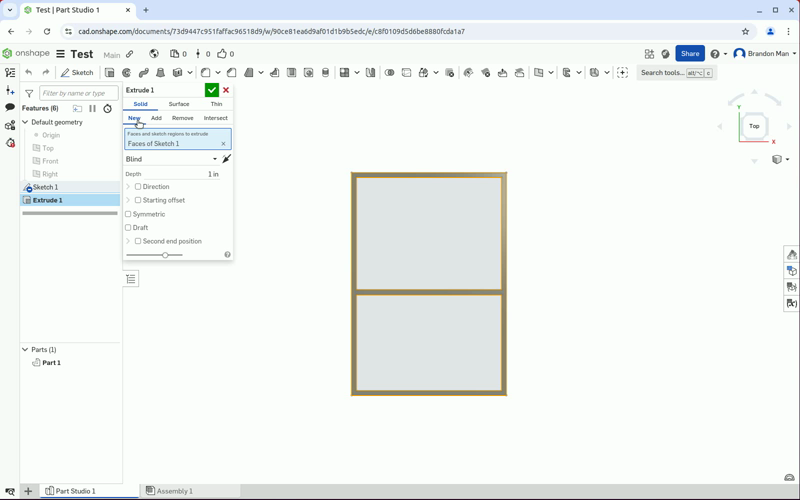
click(137, 120)
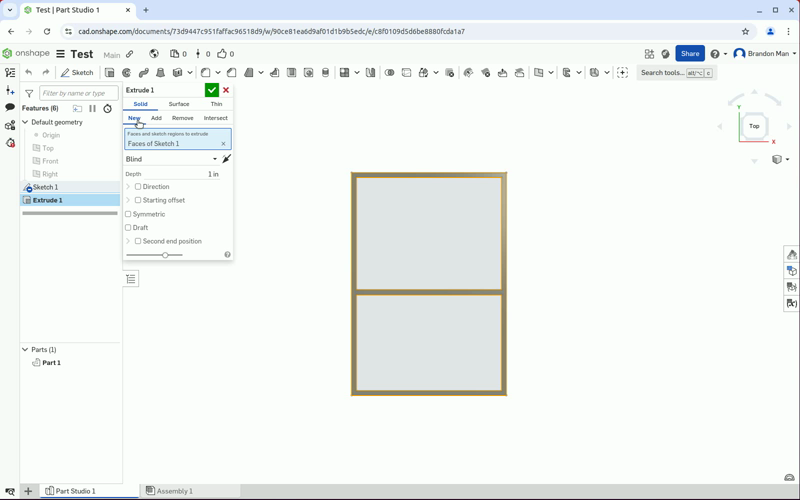
key(tab, 4)
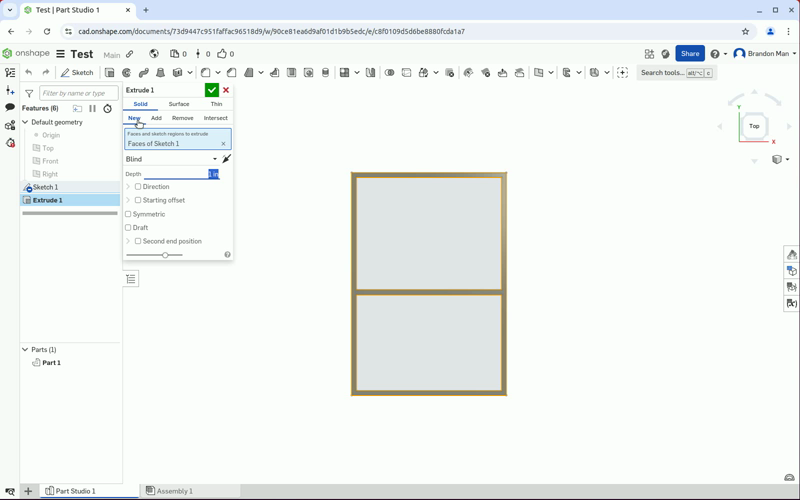
text(7.462)
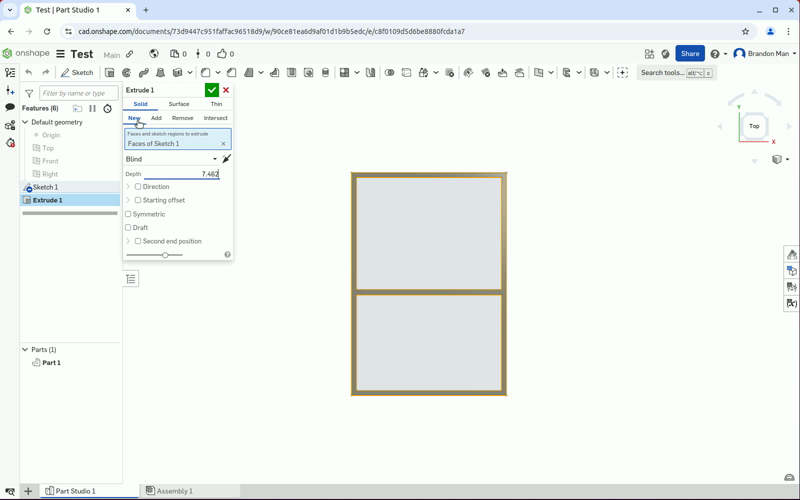
key(enter)
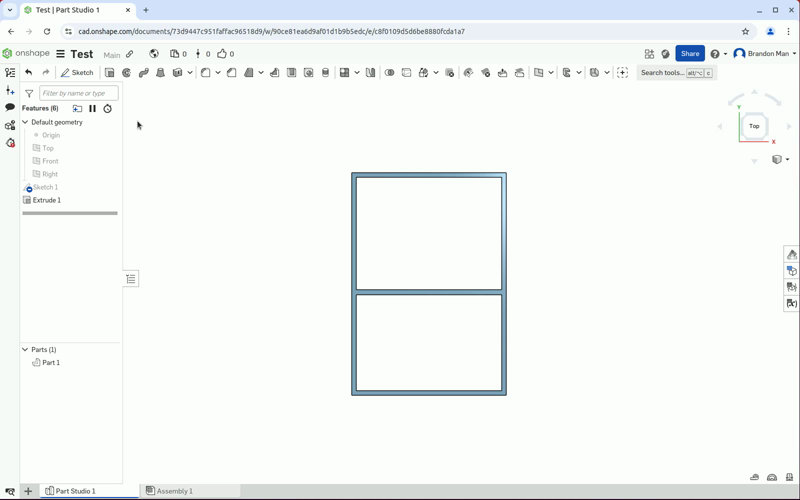
key(shift+h)
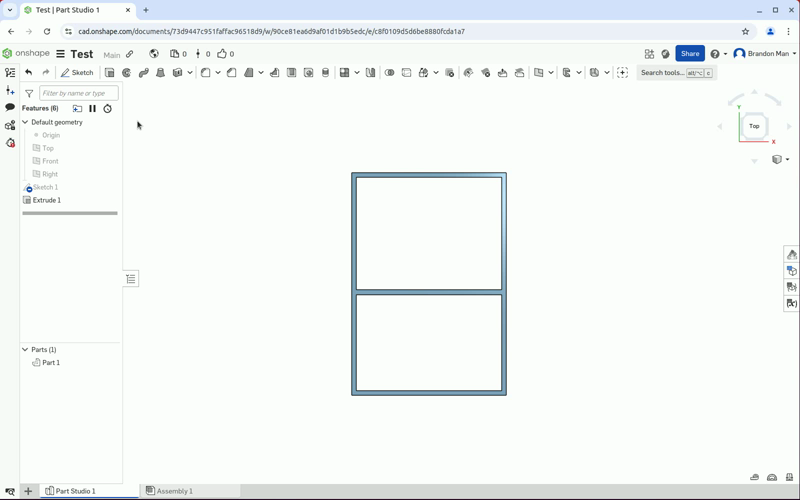
key(shift+h)
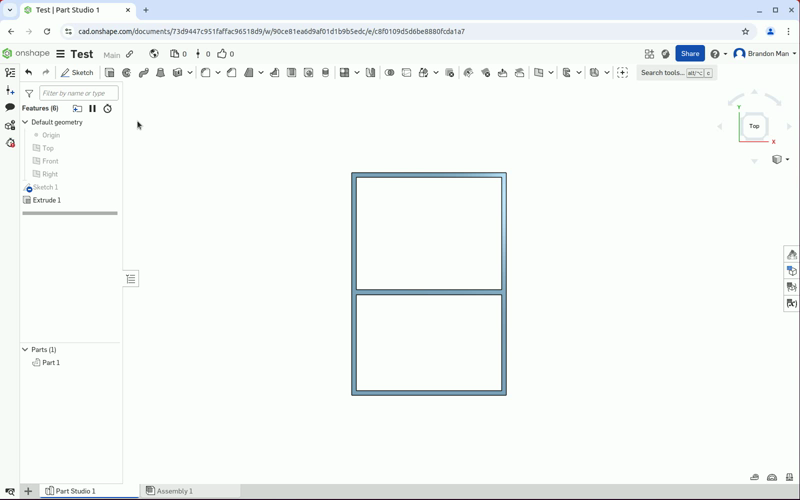
mouse_move(73, 189)
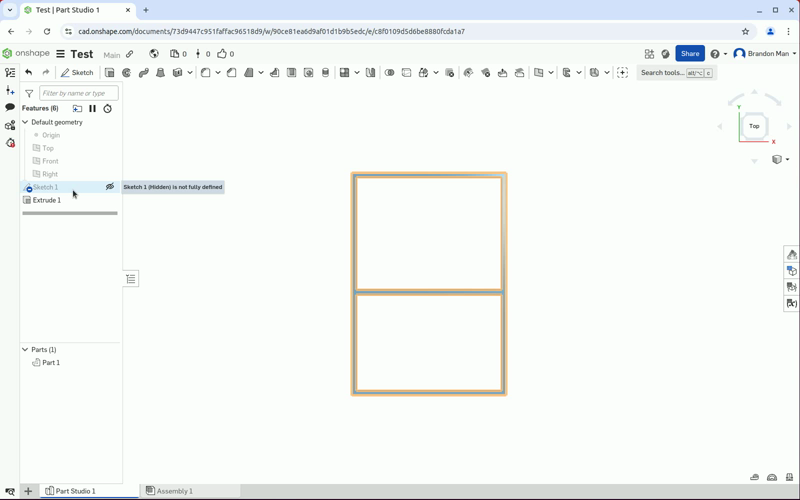
click(73, 189)
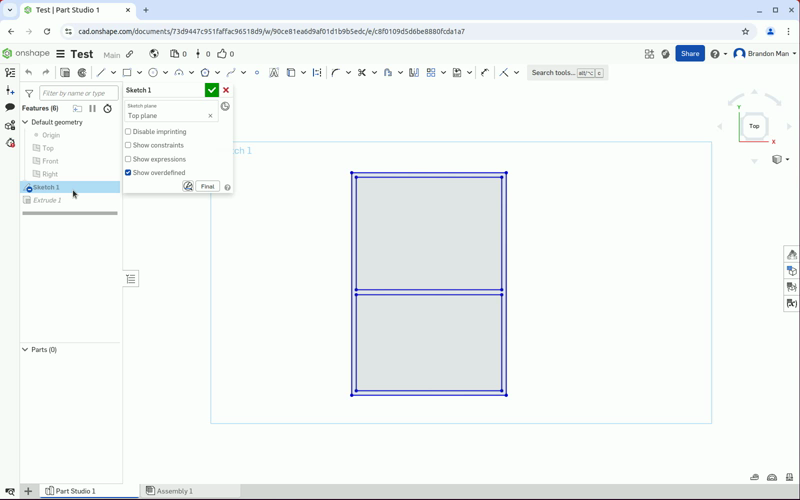
mouse_move(229, 92)
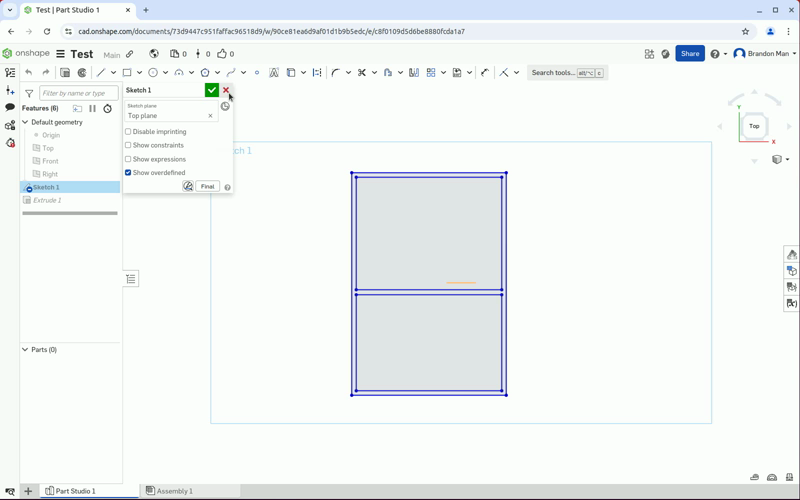
click(229, 92)
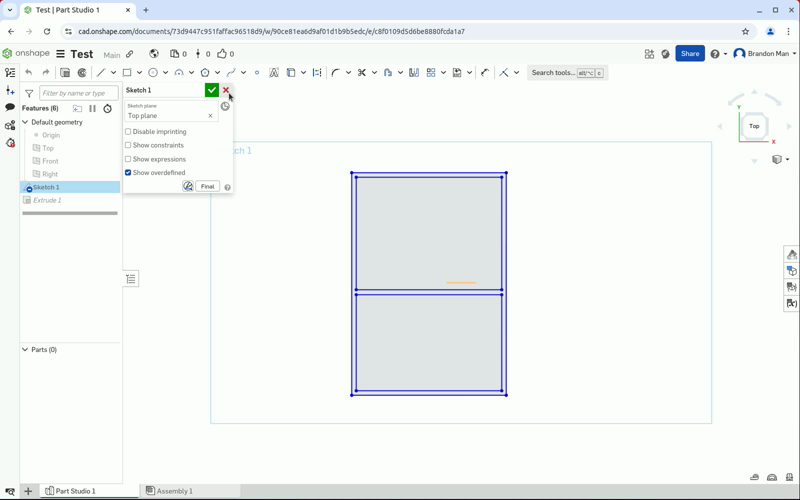
key(shift+s)
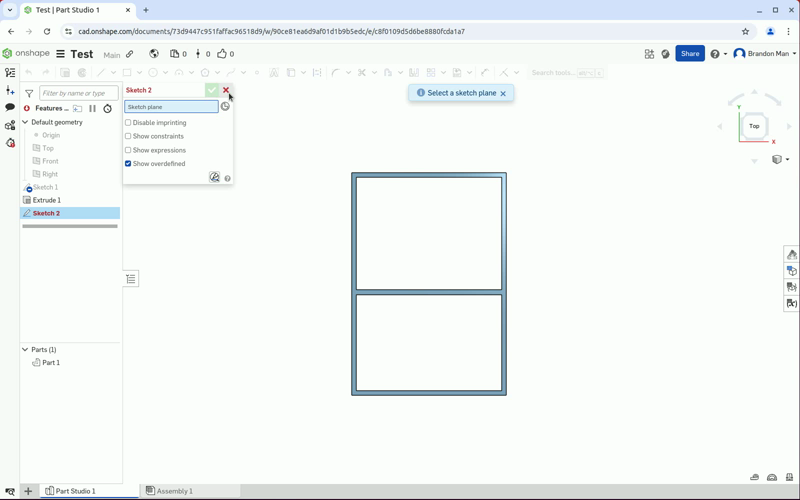
mouse_move(73, 150)
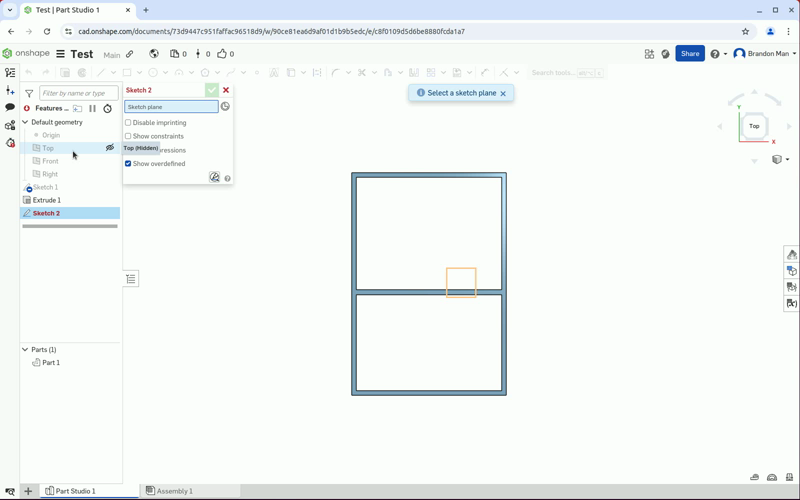
click(73, 150)
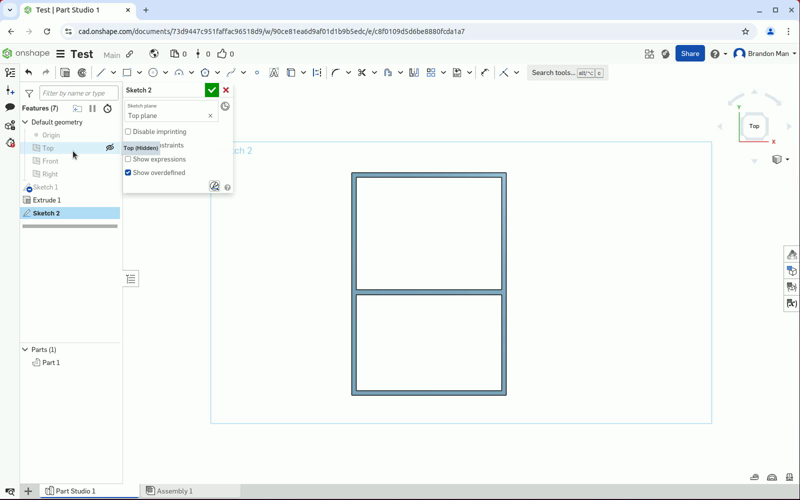
mouse_move(73, 352)
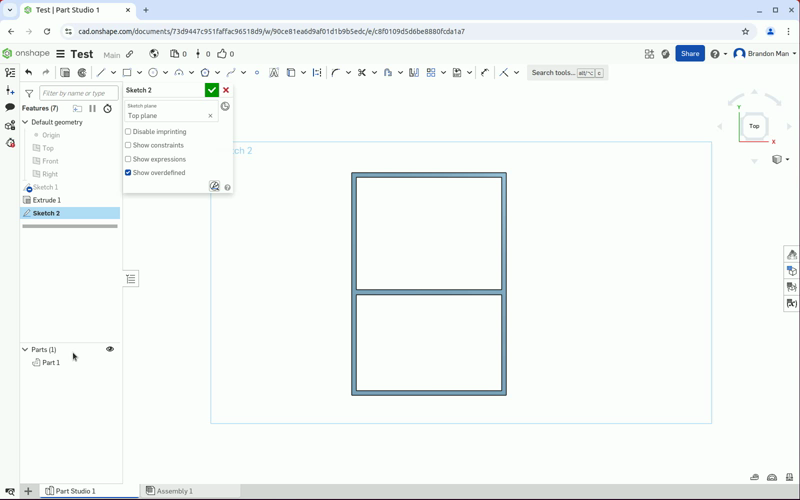
key(y)
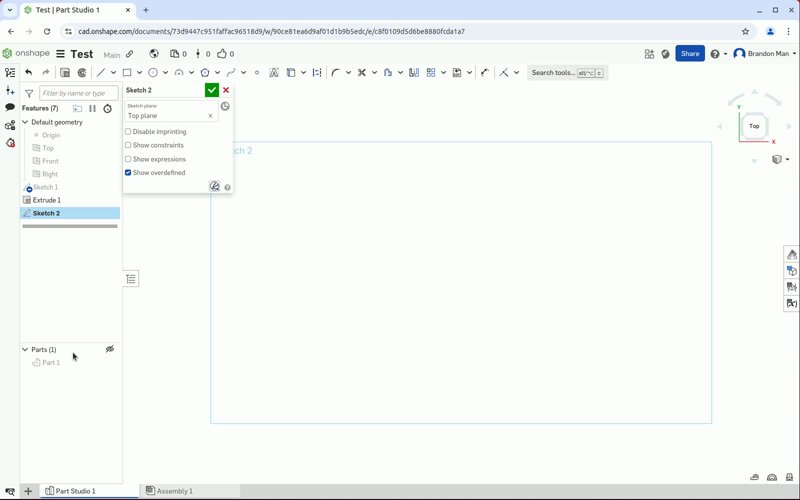
key(l)
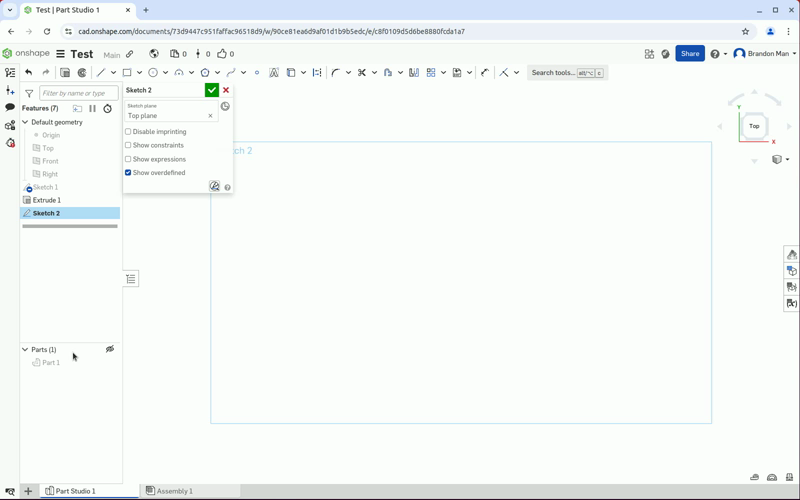
key_down(shift)
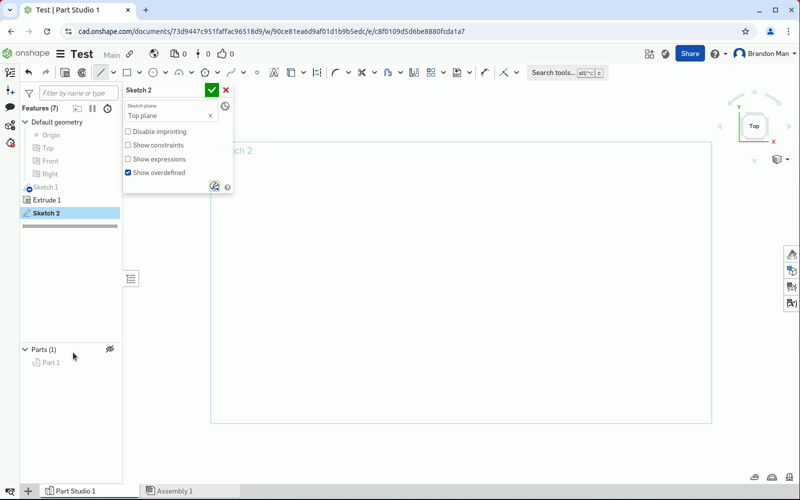
mouse_move(351, 395)
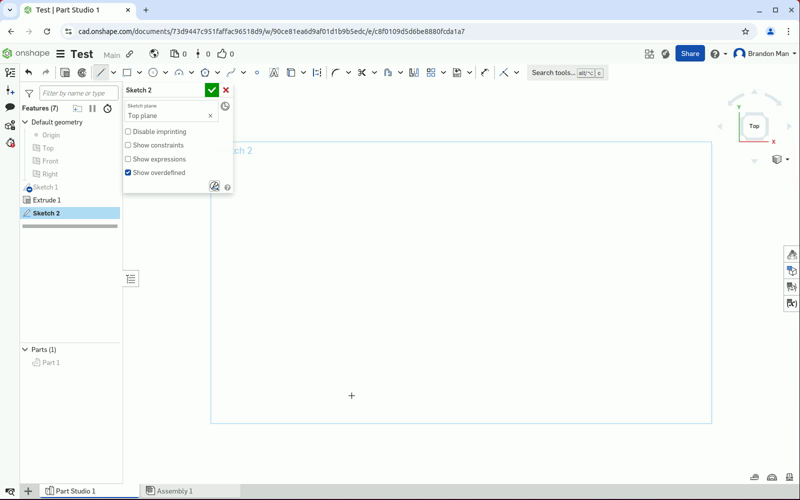
click(351, 395)
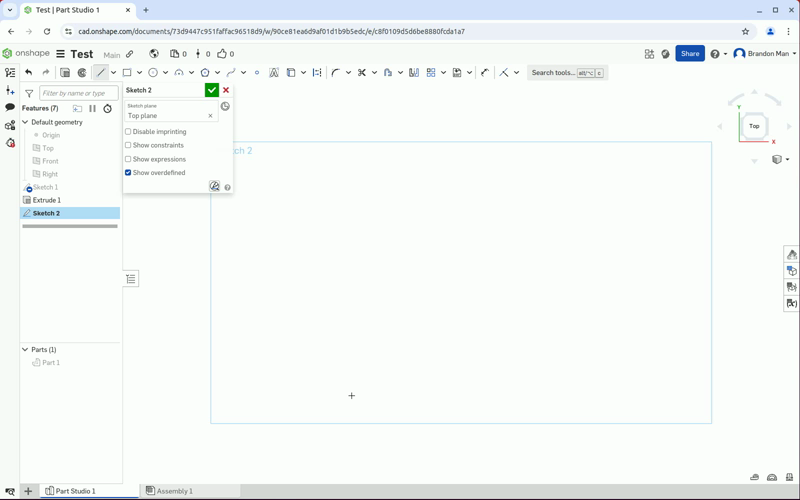
key_up(shift)
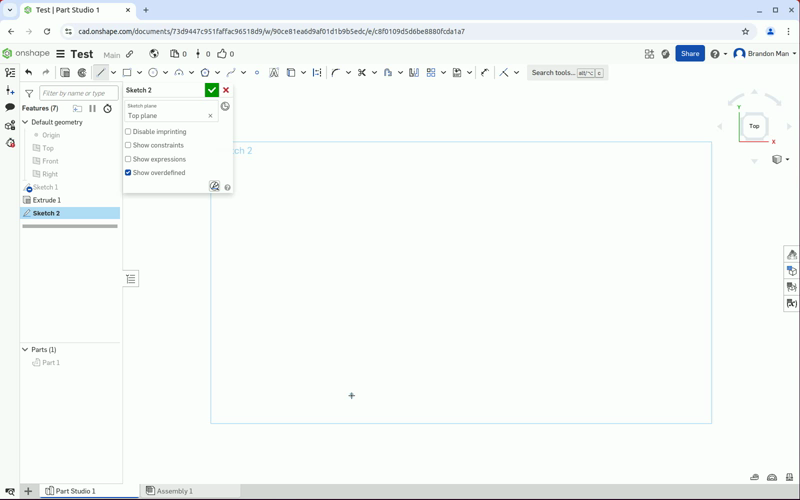
key_down(shift)
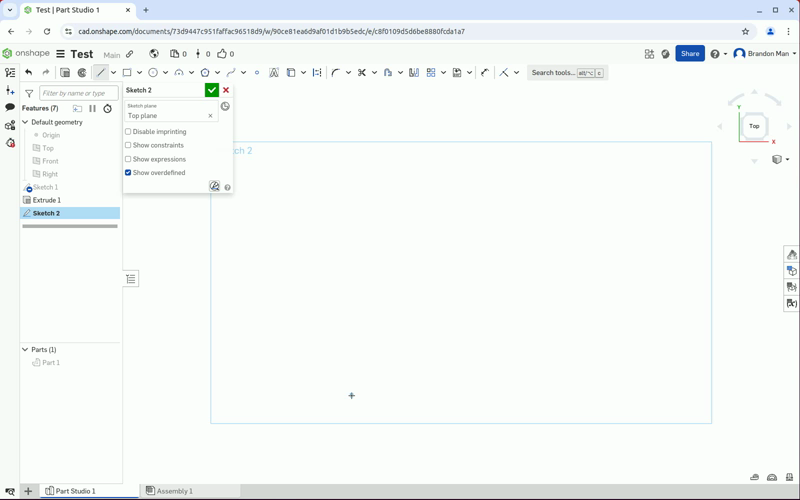
mouse_move(506, 395)
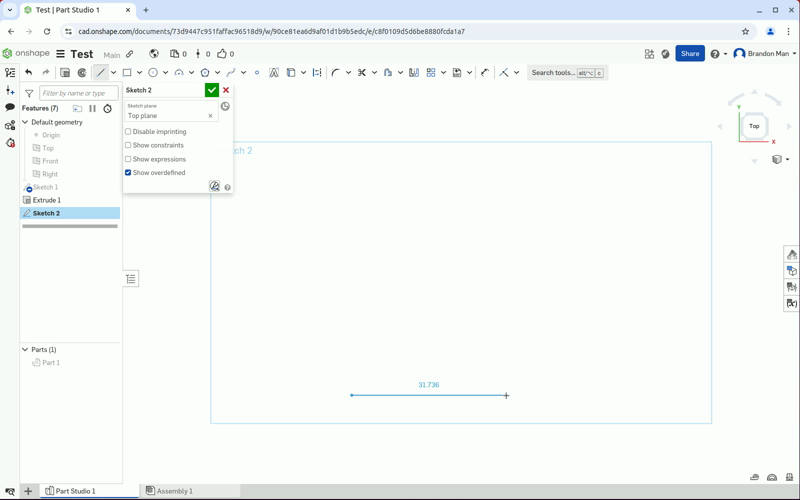
click(506, 395)
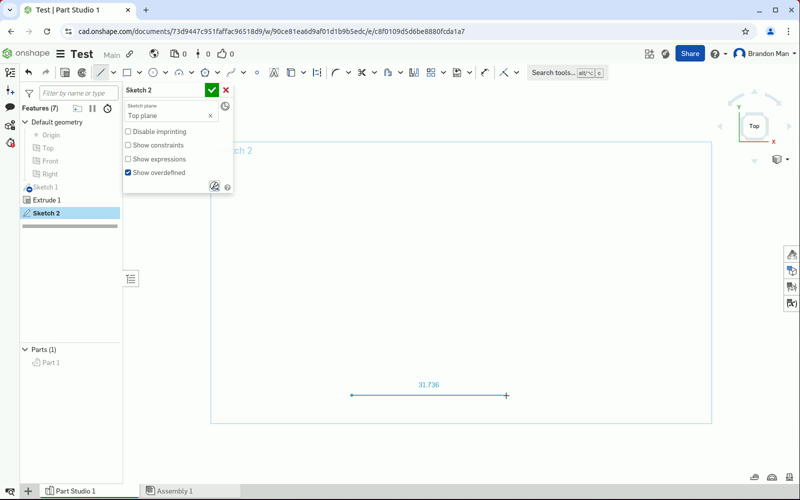
key_up(shift)
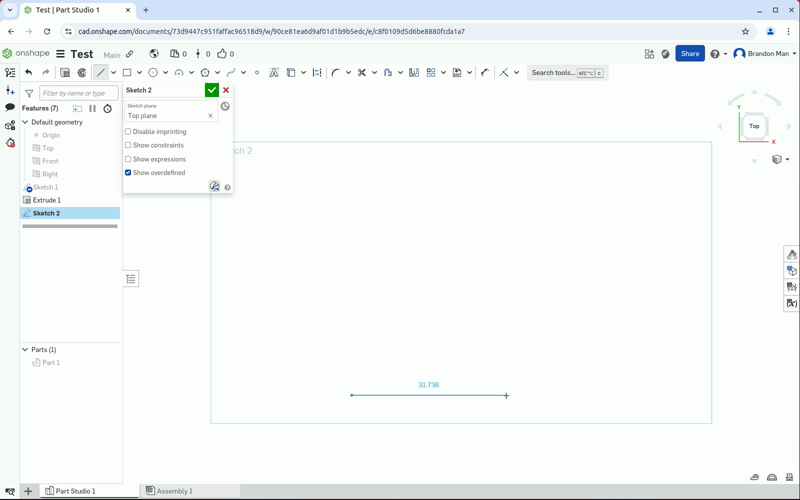
key_down(shift)
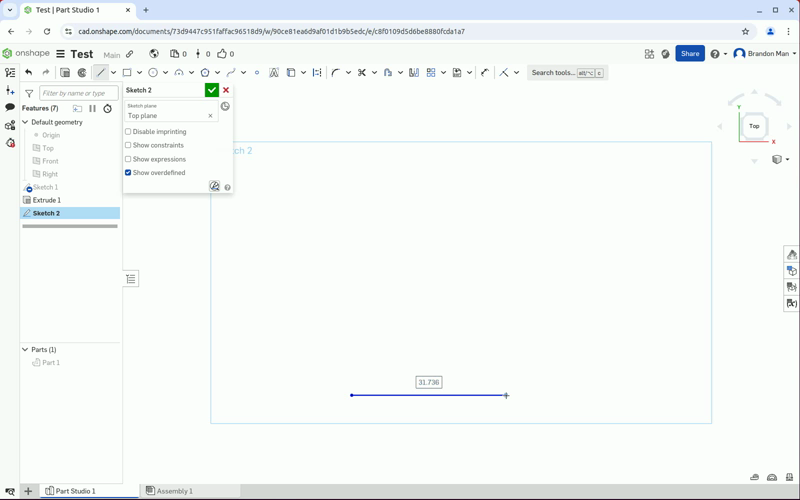
mouse_move(506, 172)
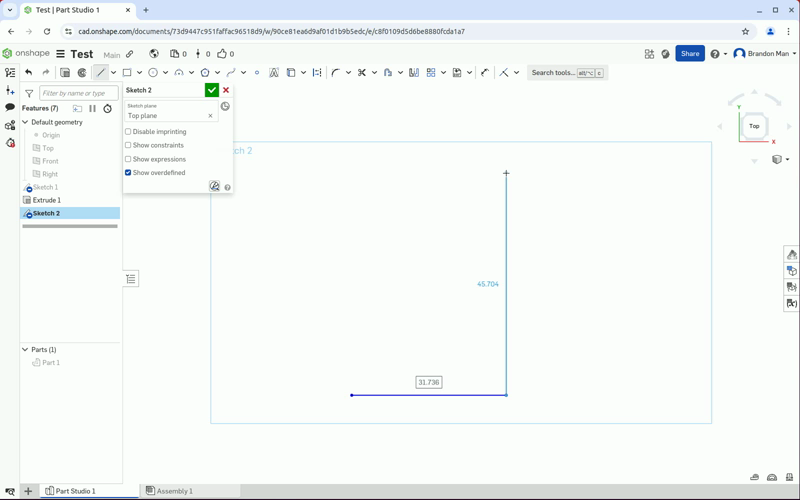
click(506, 172)
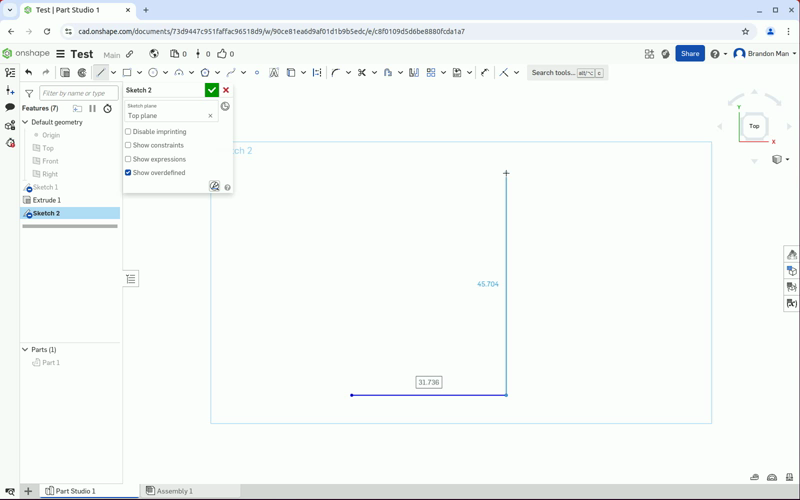
key_up(shift)
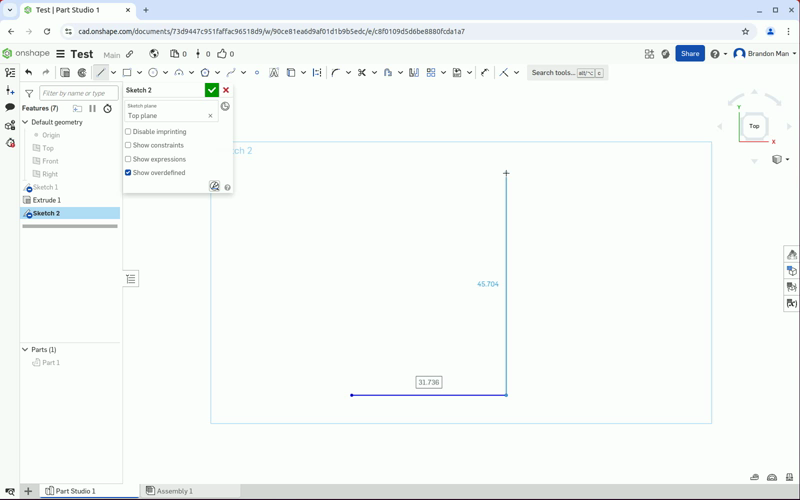
key_down(shift)
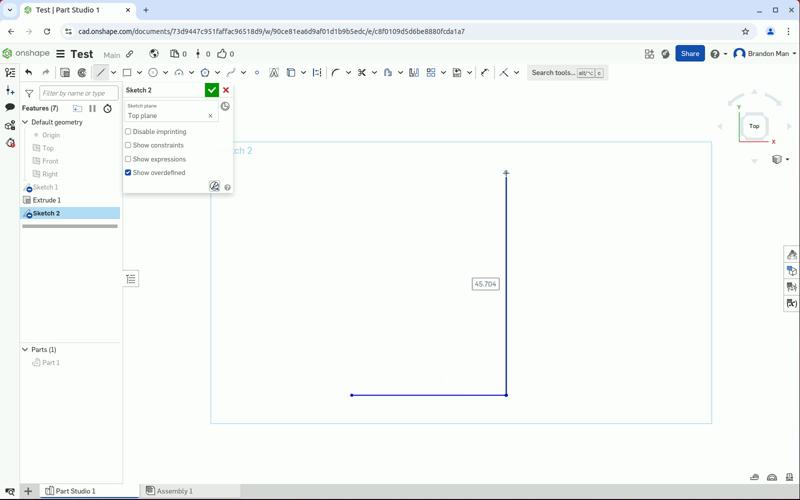
mouse_move(351, 172)
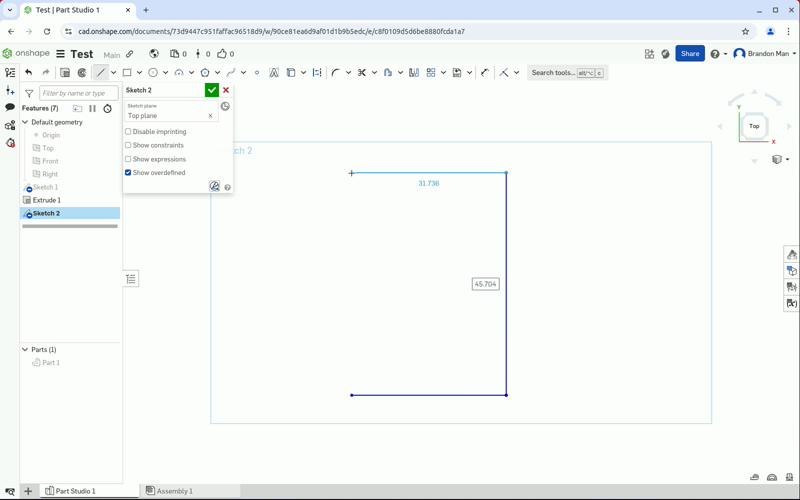
click(351, 172)
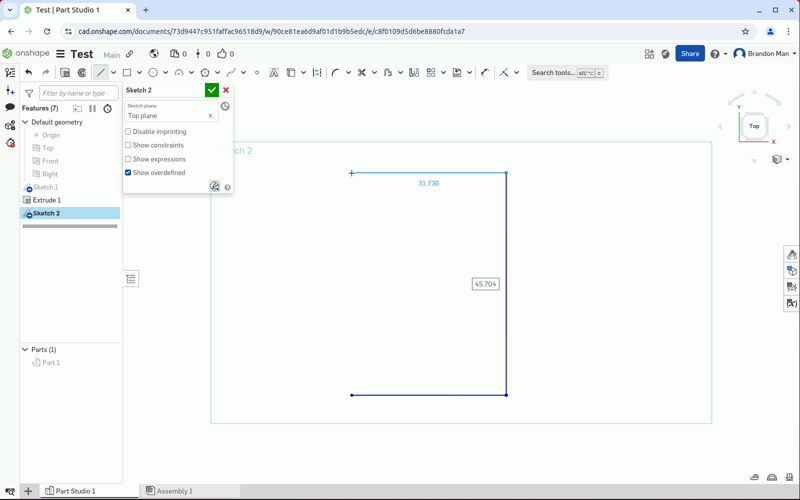
key_up(shift)
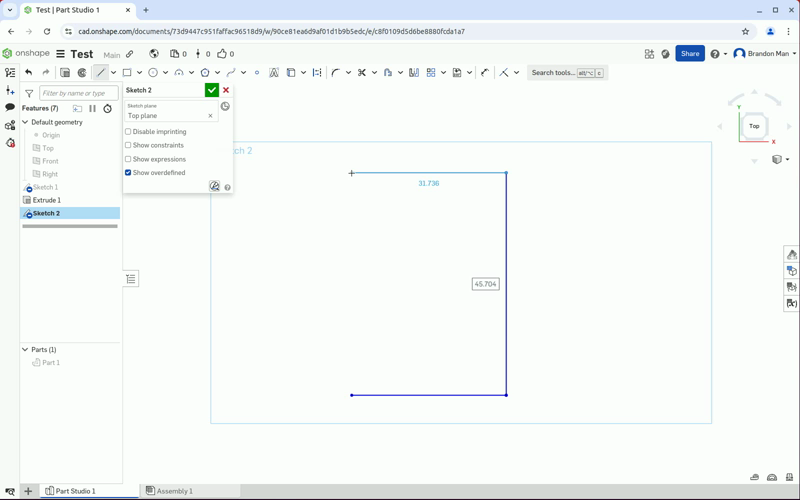
key_down(shift)
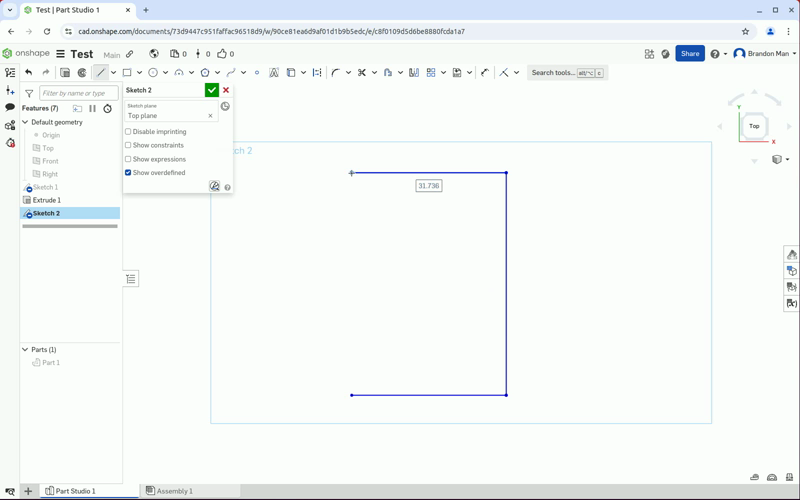
mouse_move(351, 395)
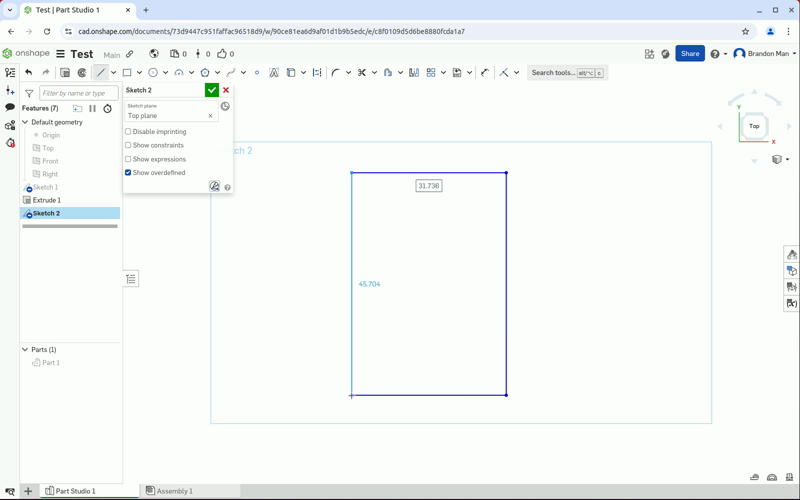
key_up(shift)
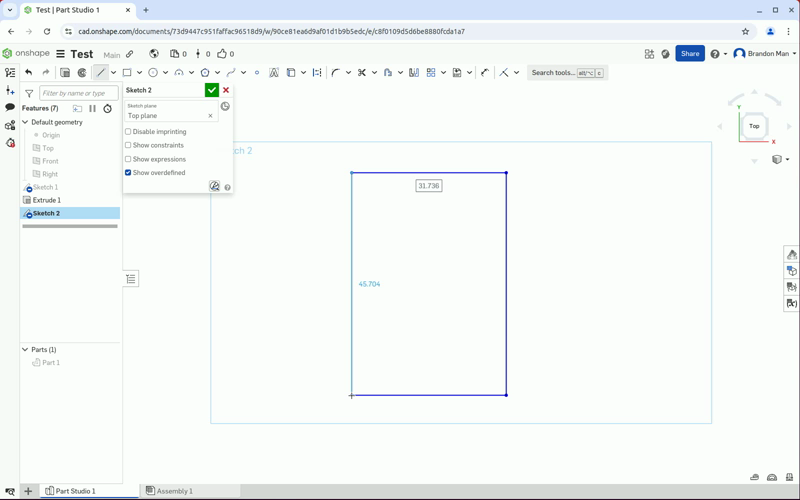
click(351, 395)
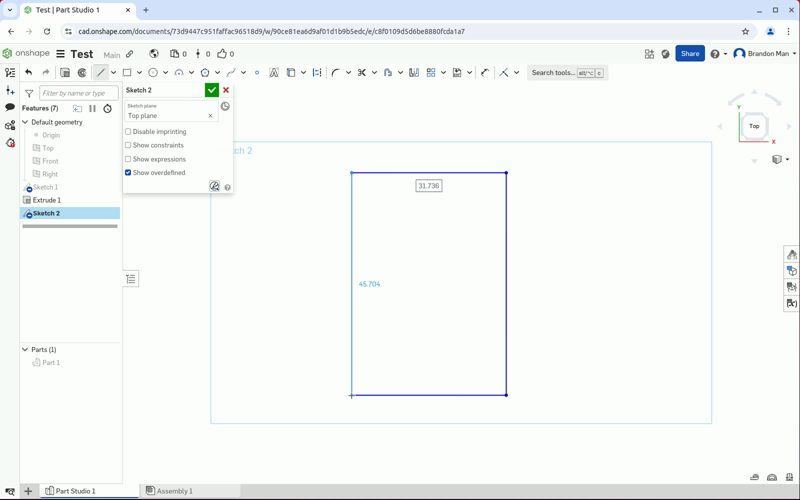
key(esc)
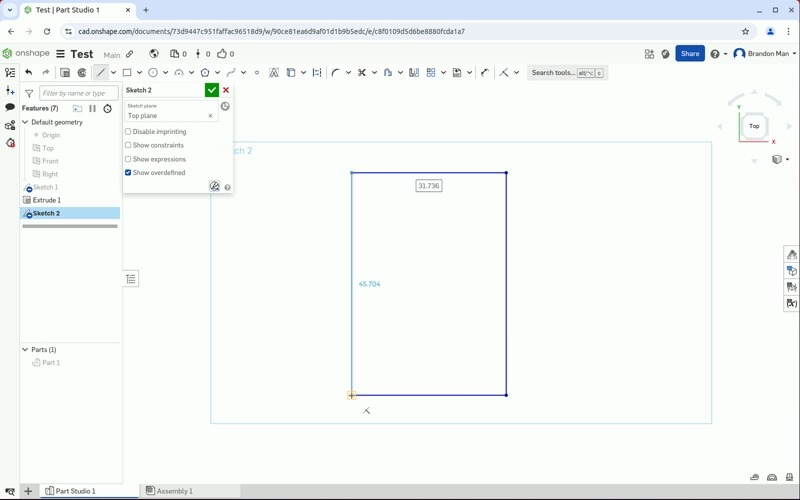
key(l)
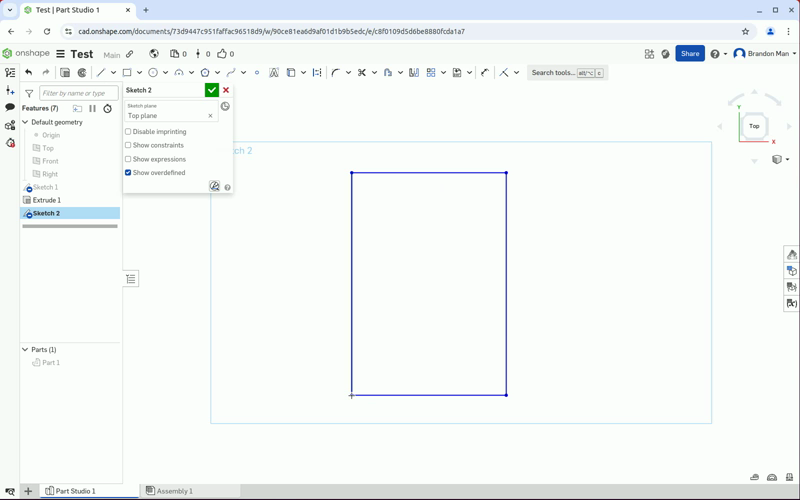
key_down(shift)
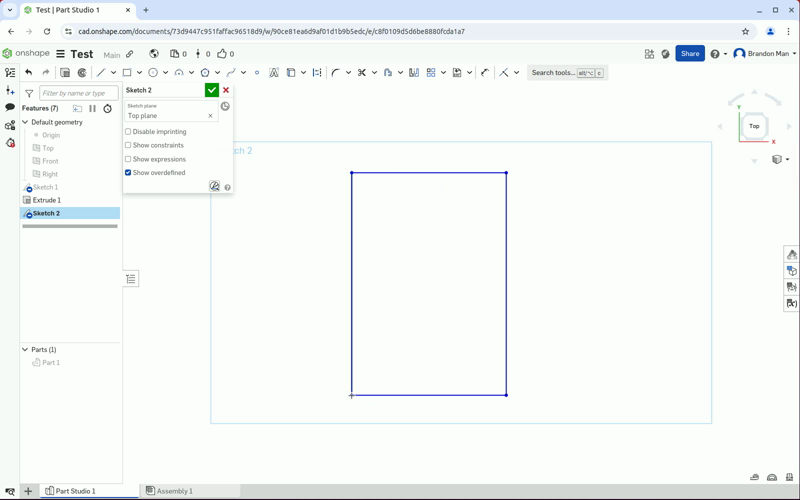
mouse_move(356, 390)
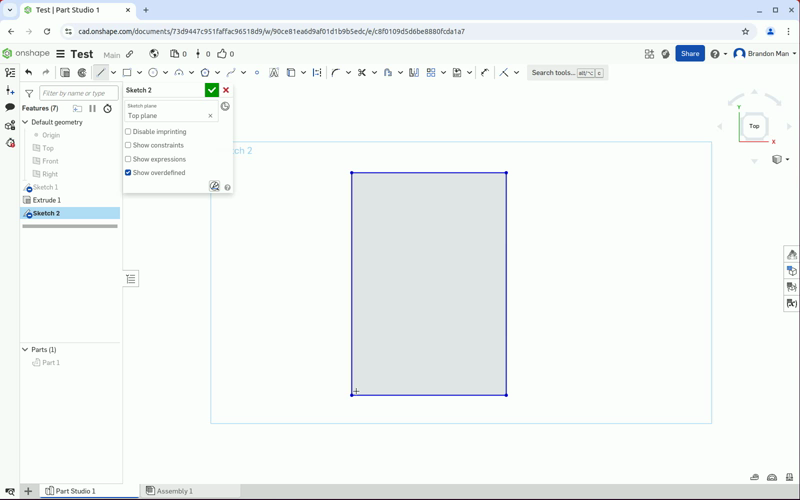
click(356, 390)
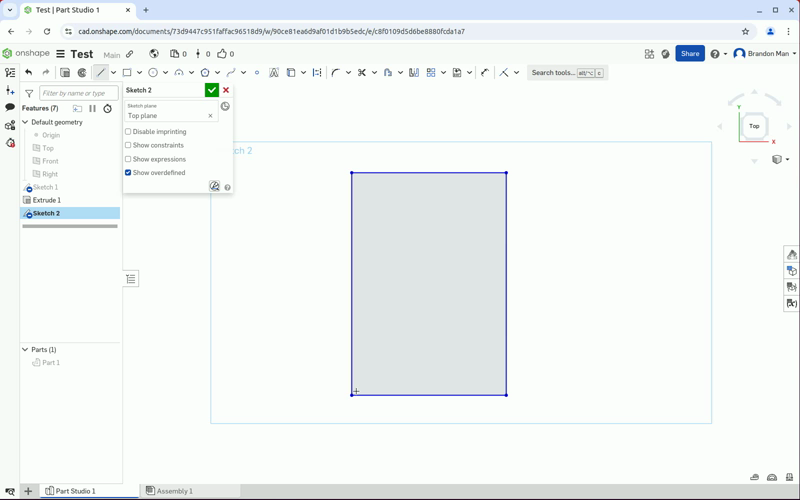
key_up(shift)
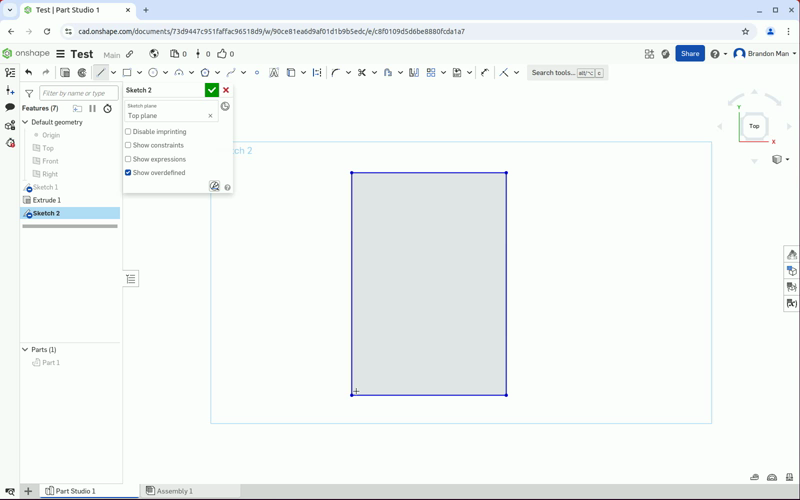
key_down(shift)
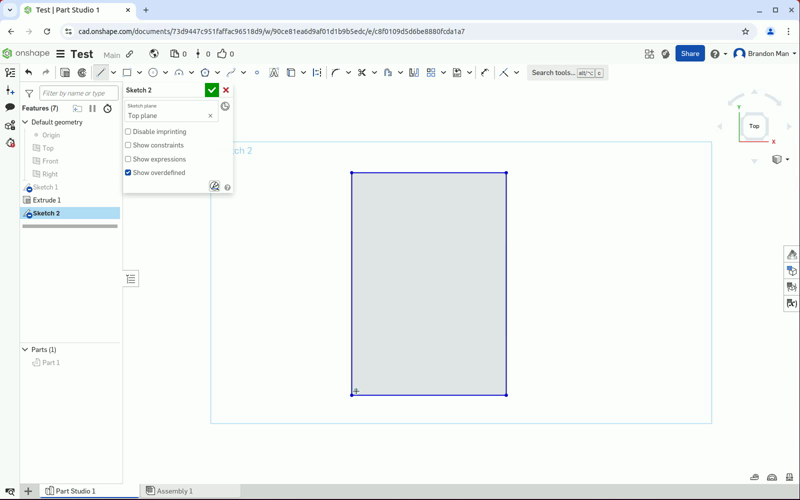
mouse_move(501, 390)
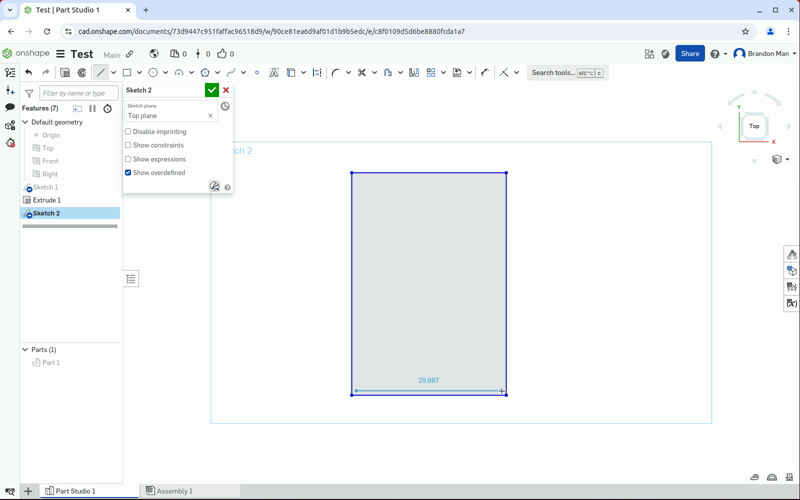
click(501, 390)
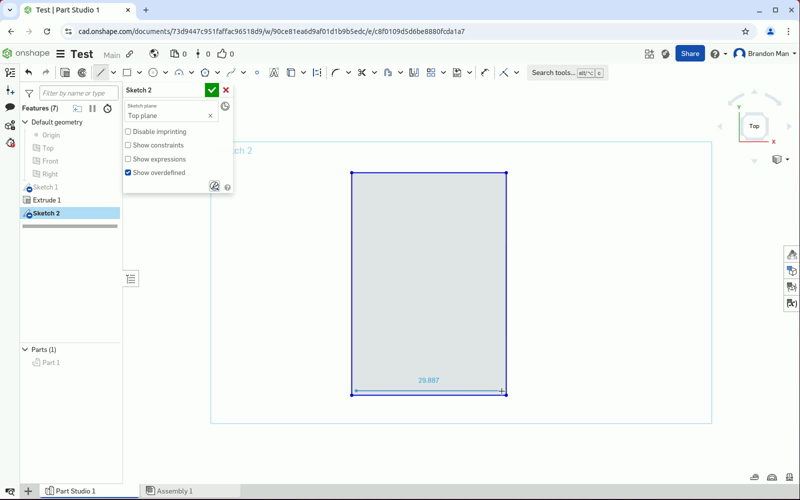
key_up(shift)
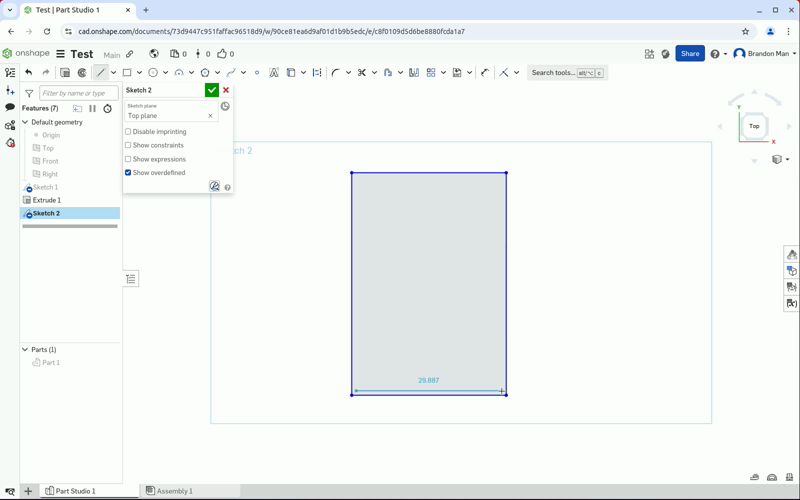
key_down(shift)
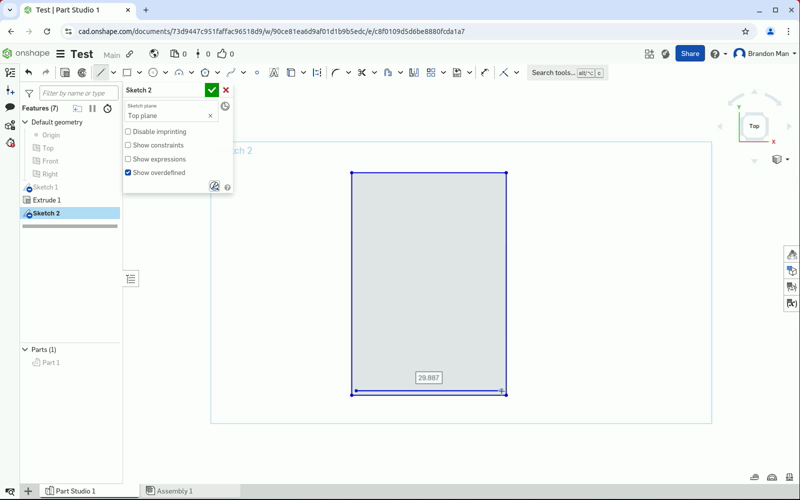
mouse_move(501, 294)
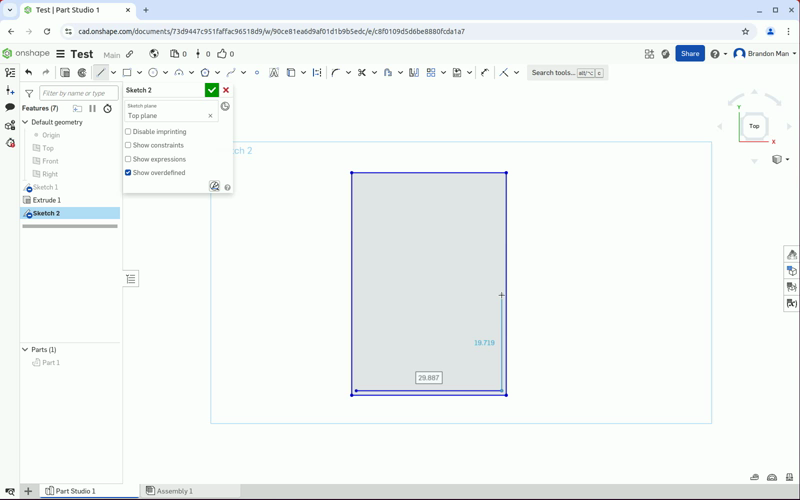
click(501, 294)
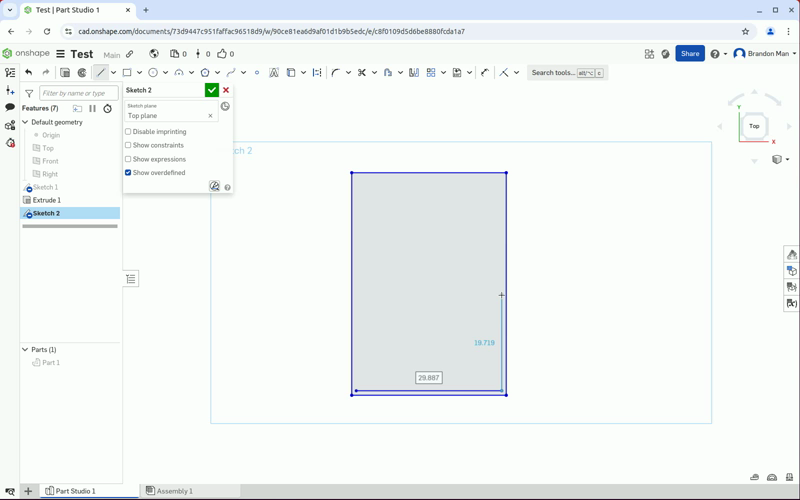
key_up(shift)
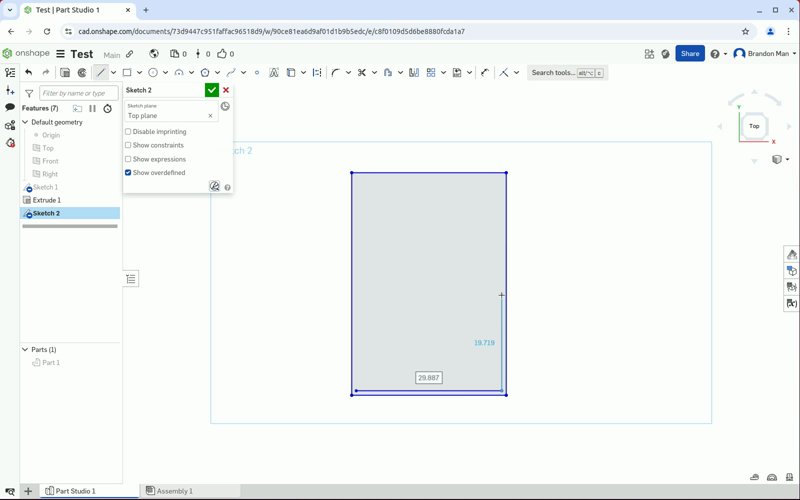
key_down(shift)
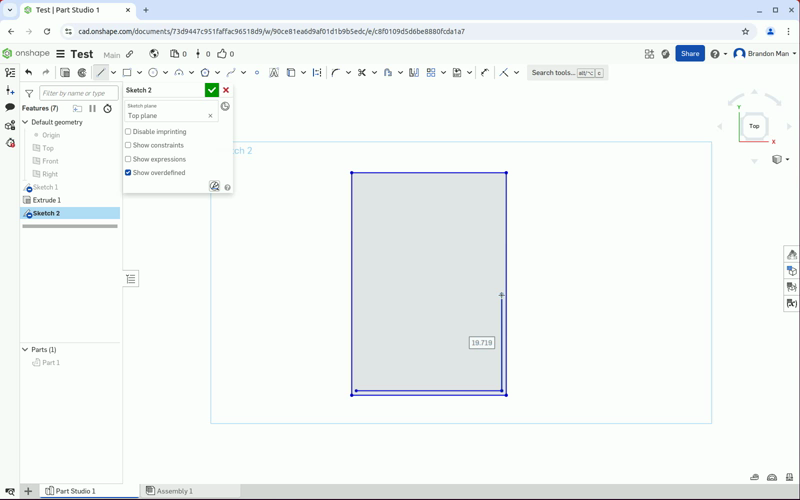
mouse_move(356, 294)
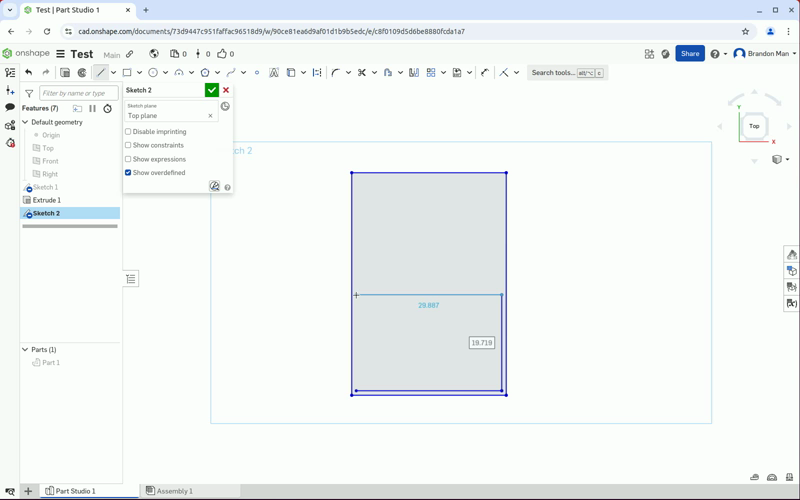
click(356, 294)
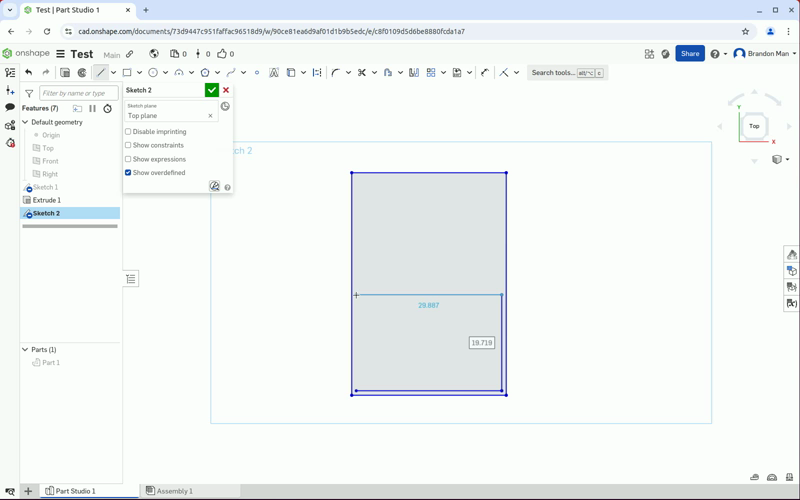
key_up(shift)
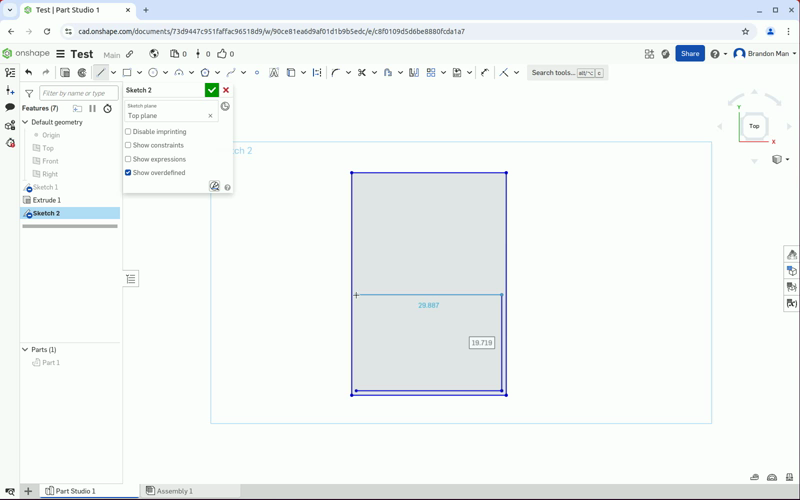
key_down(shift)
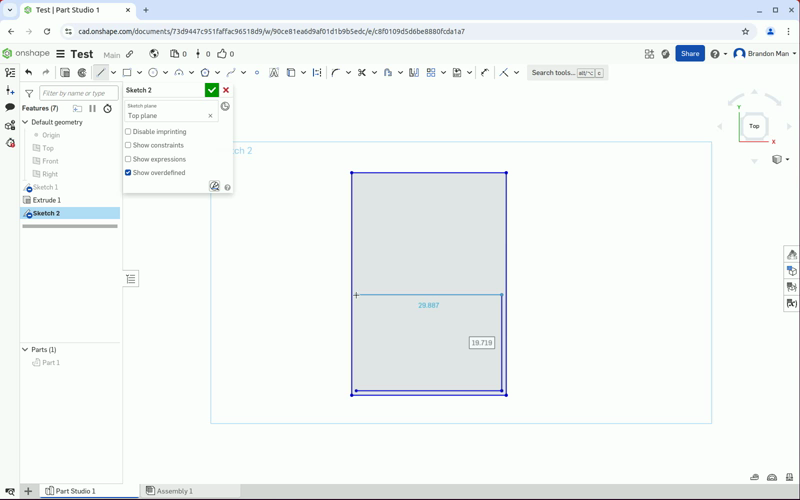
mouse_move(356, 390)
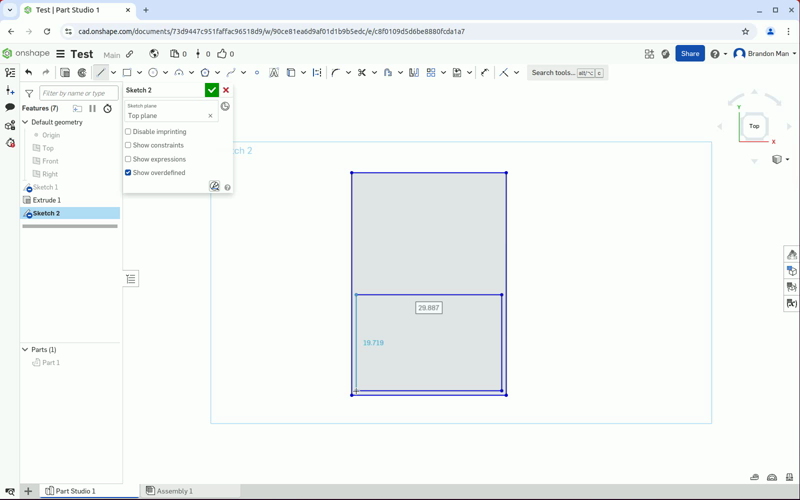
key_up(shift)
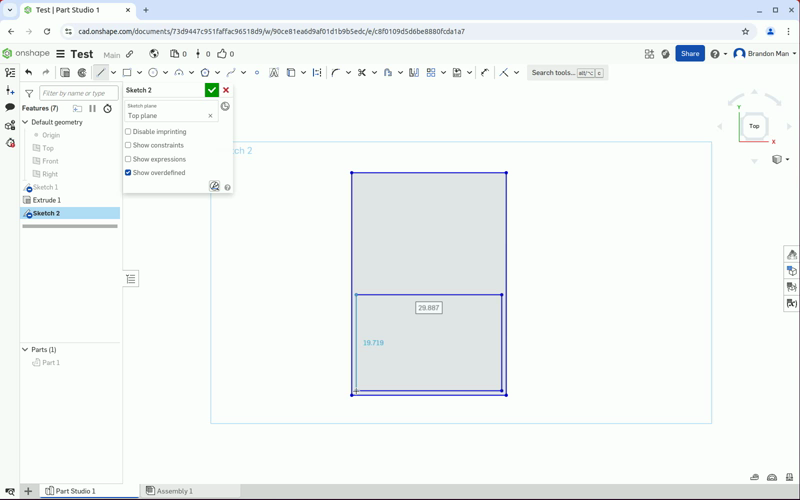
click(356, 390)
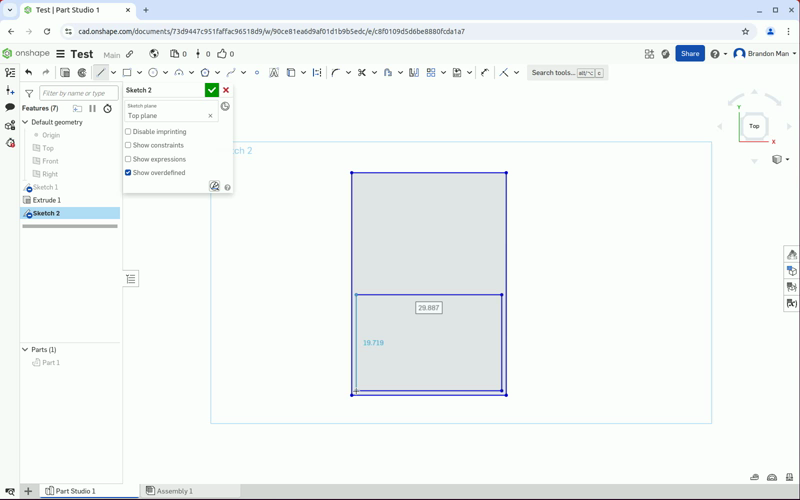
key(esc)
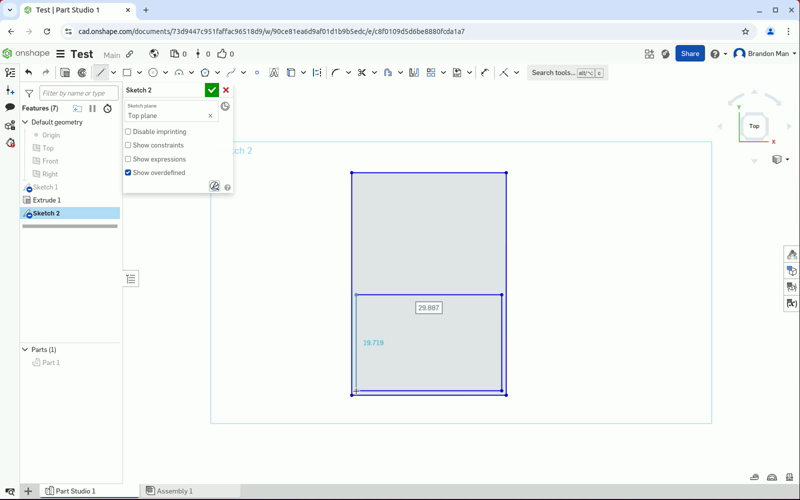
key(l)
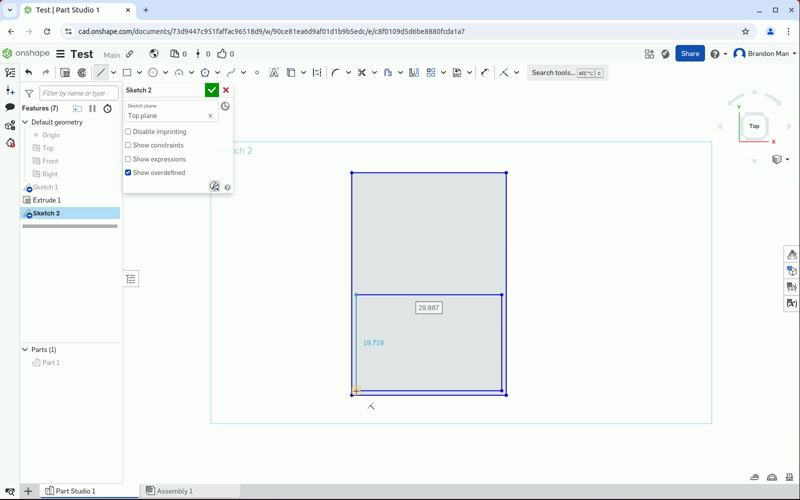
key_down(shift)
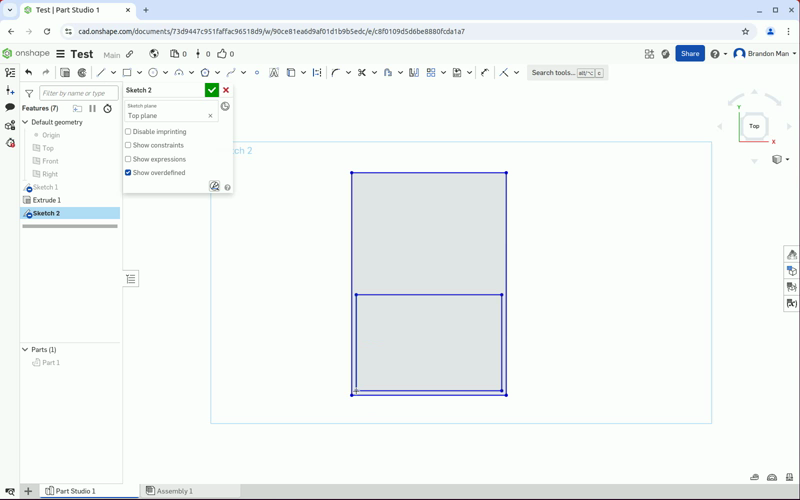
mouse_move(356, 289)
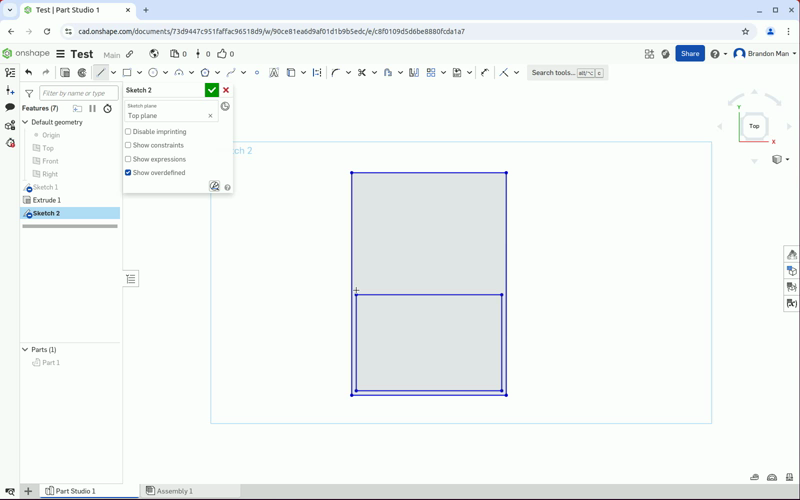
click(356, 289)
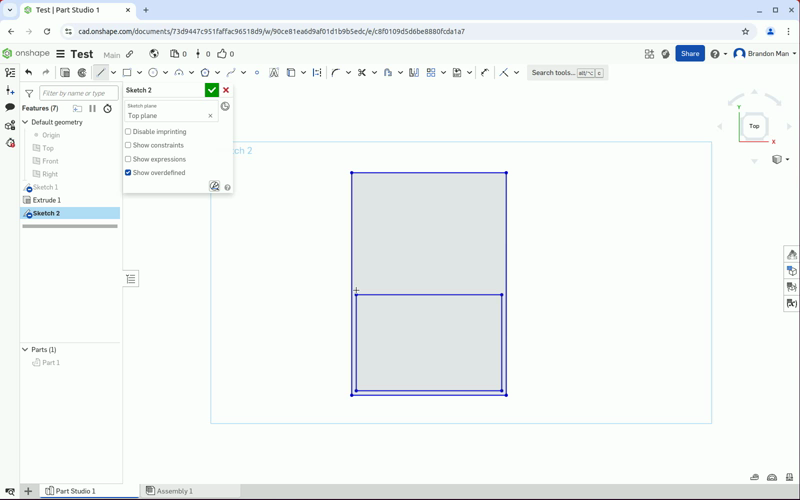
key_up(shift)
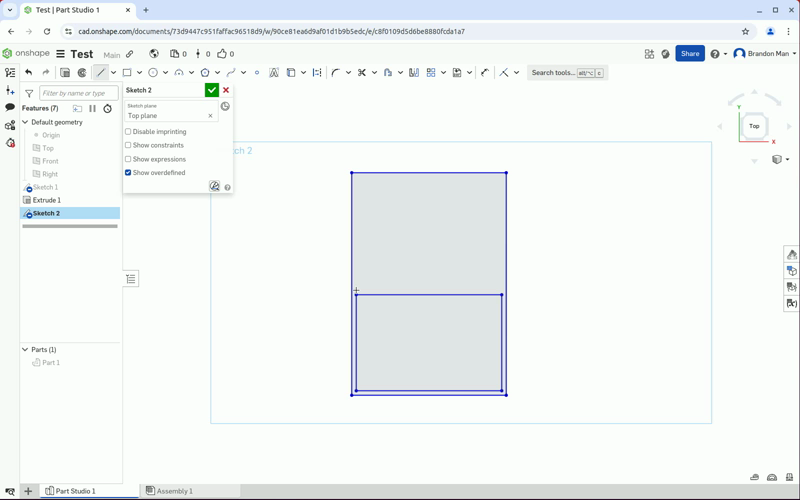
key_down(shift)
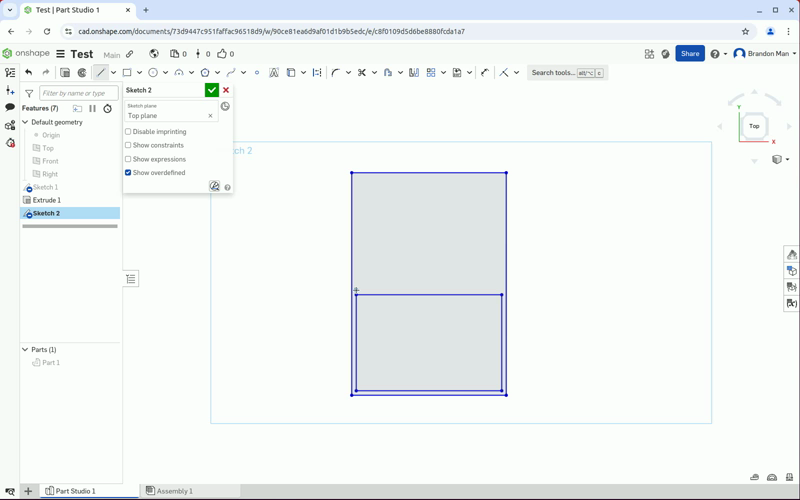
mouse_move(501, 289)
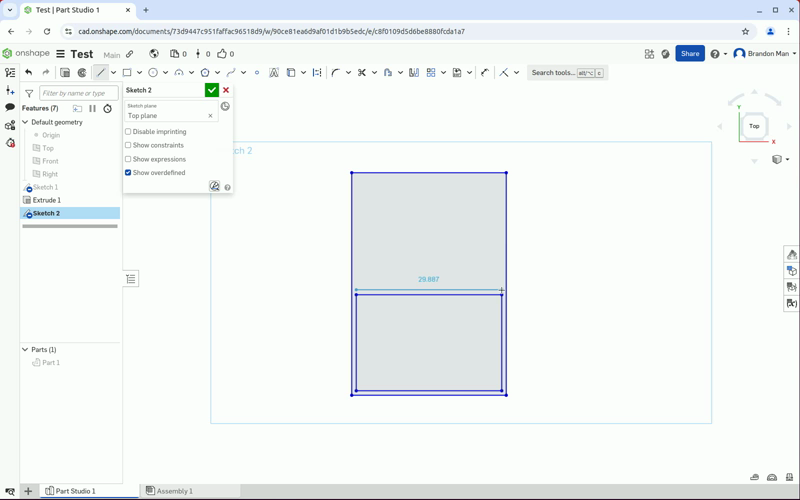
click(501, 289)
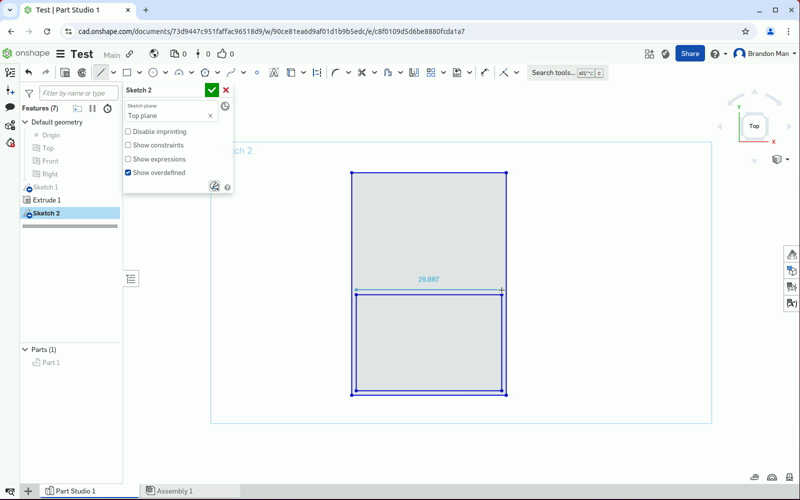
key_up(shift)
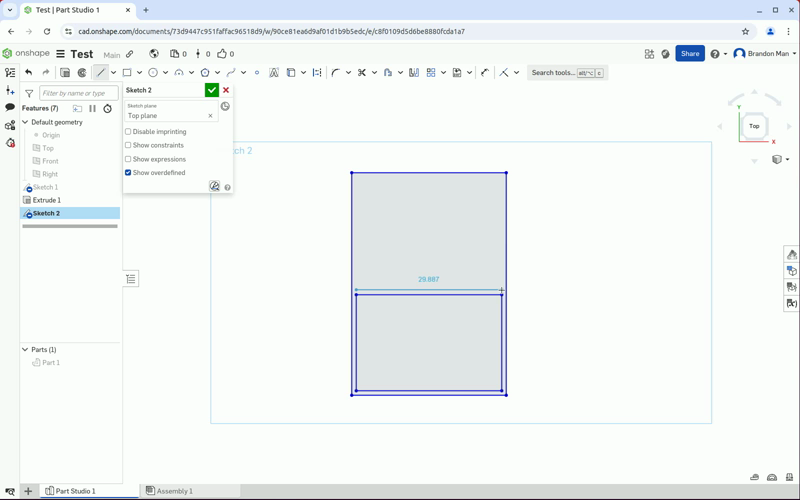
key_down(shift)
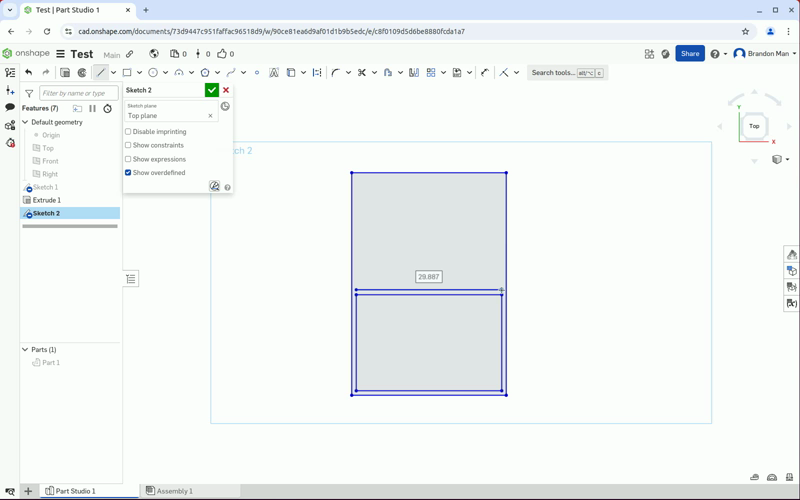
mouse_move(501, 177)
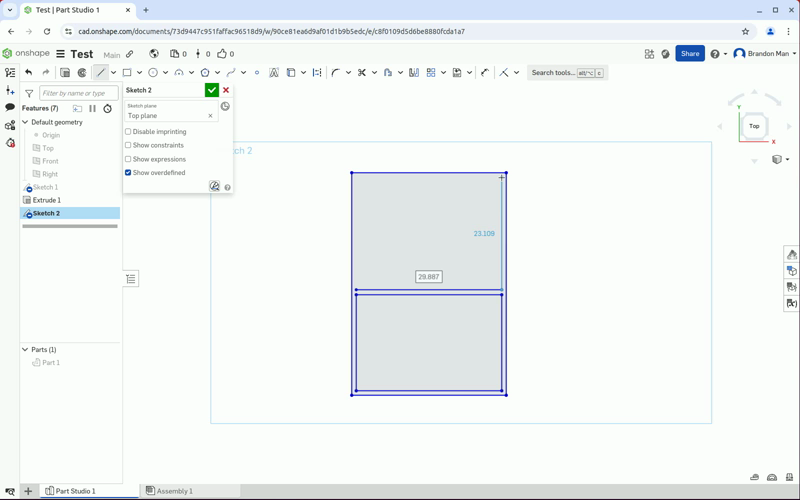
click(501, 177)
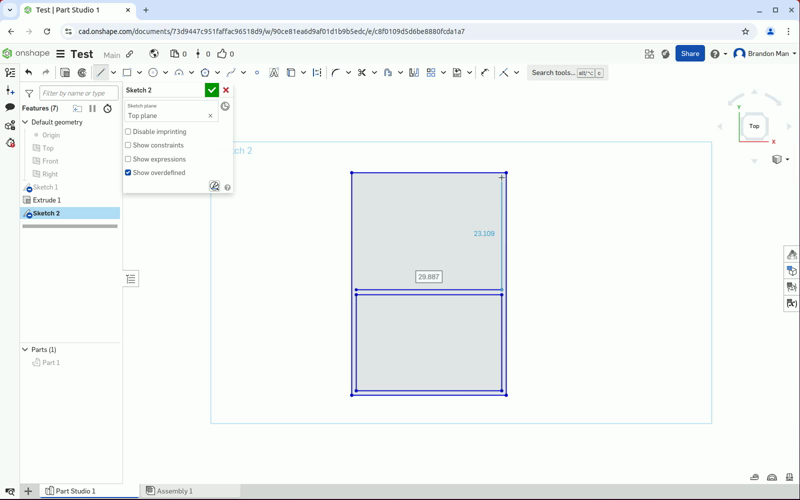
key_up(shift)
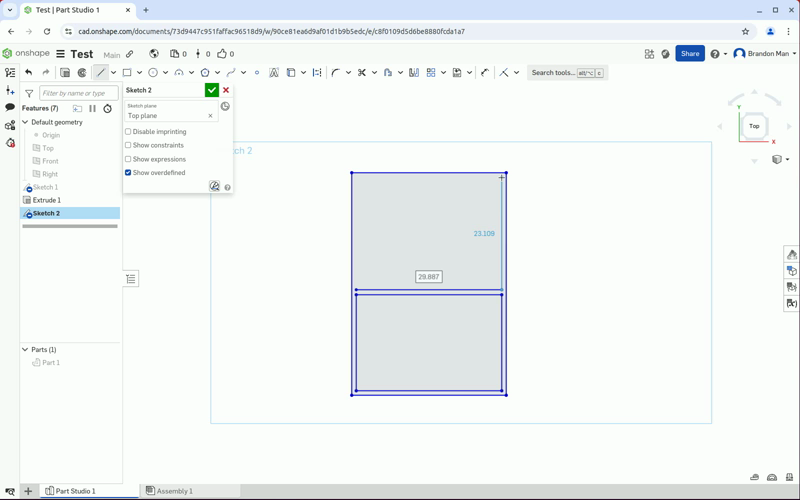
key_down(shift)
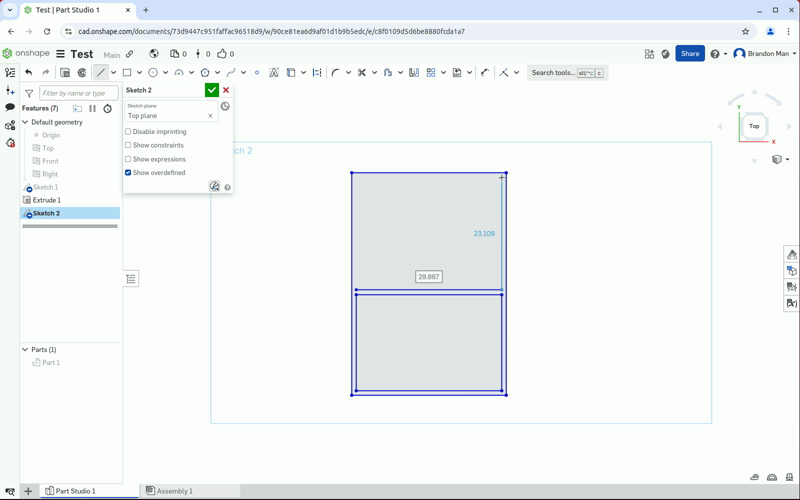
mouse_move(356, 177)
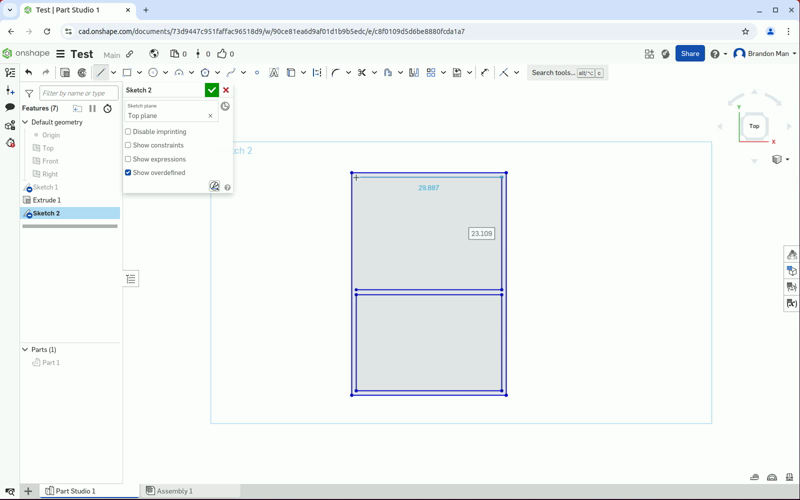
click(356, 177)
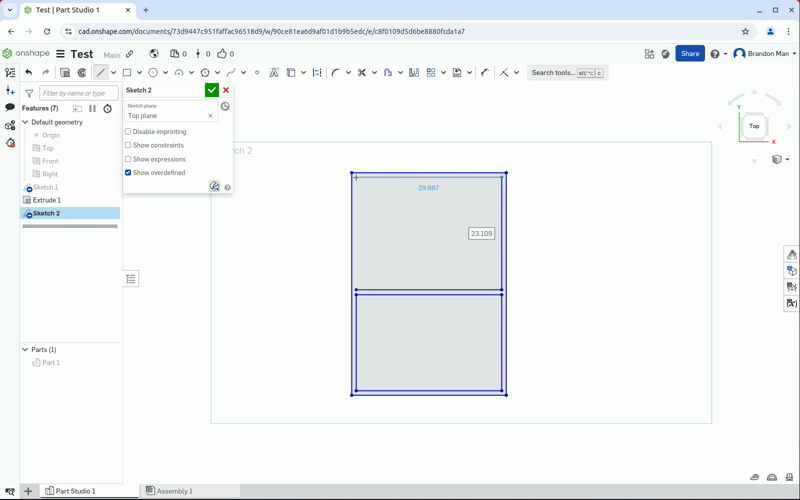
key_up(shift)
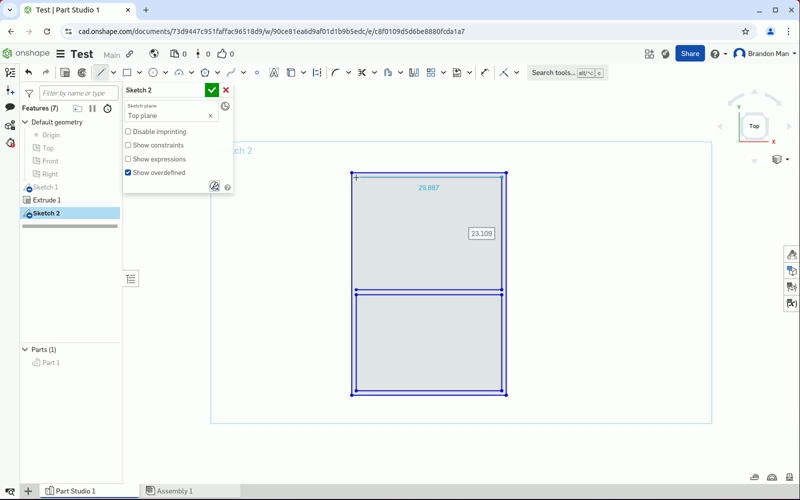
key_down(shift)
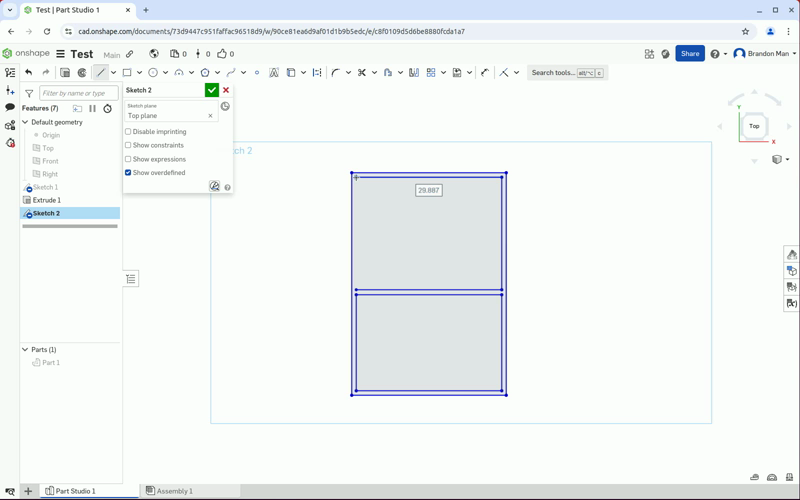
mouse_move(356, 289)
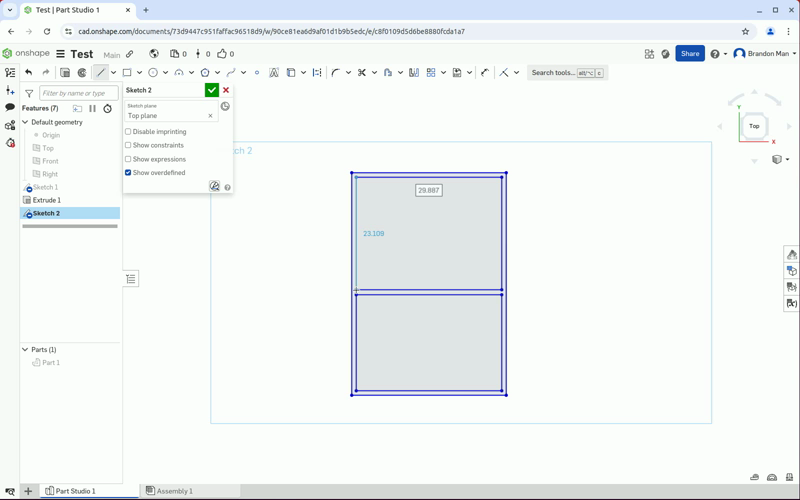
key_up(shift)
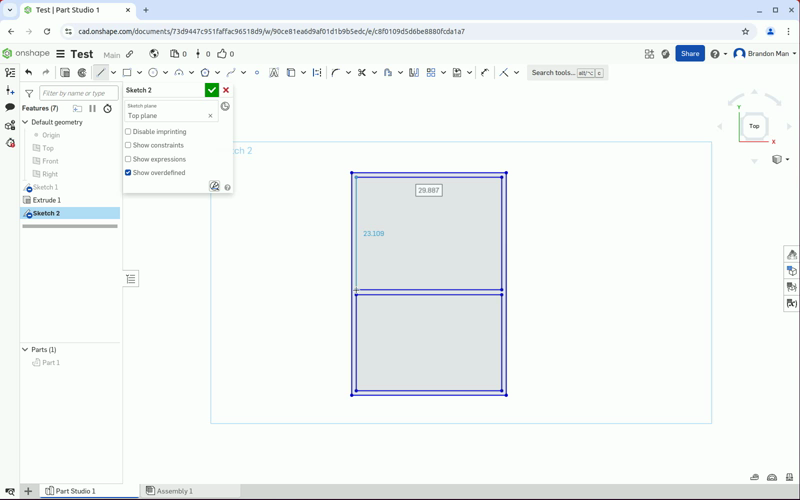
click(356, 289)
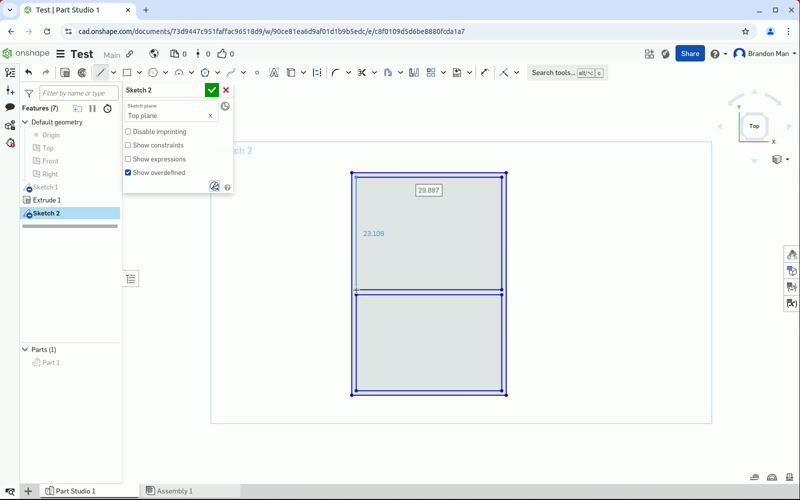
key(esc)
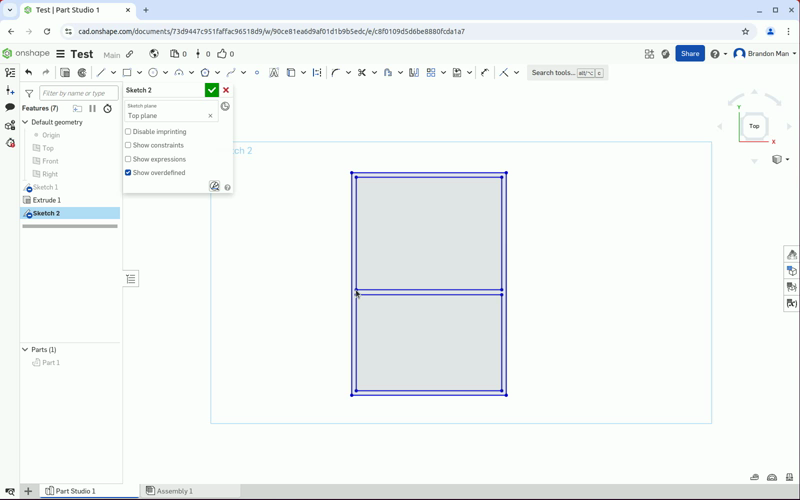
mouse_move(503, 292)
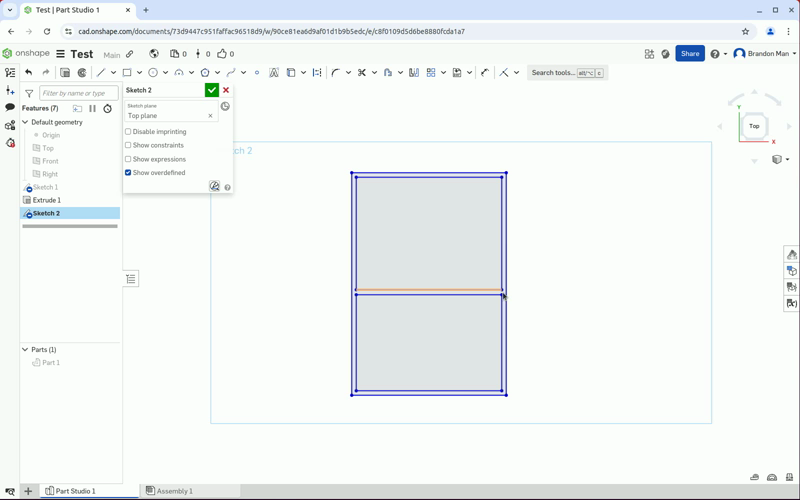
click(503, 292)
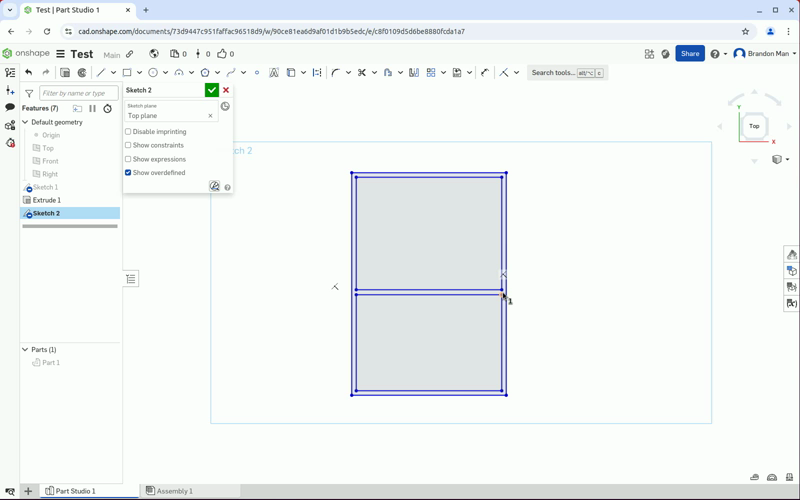
mouse_move(73, 352)
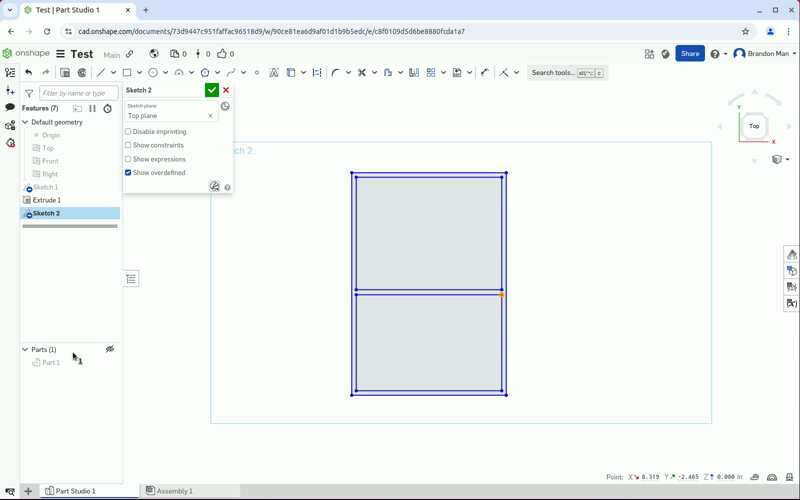
key(shift+y)
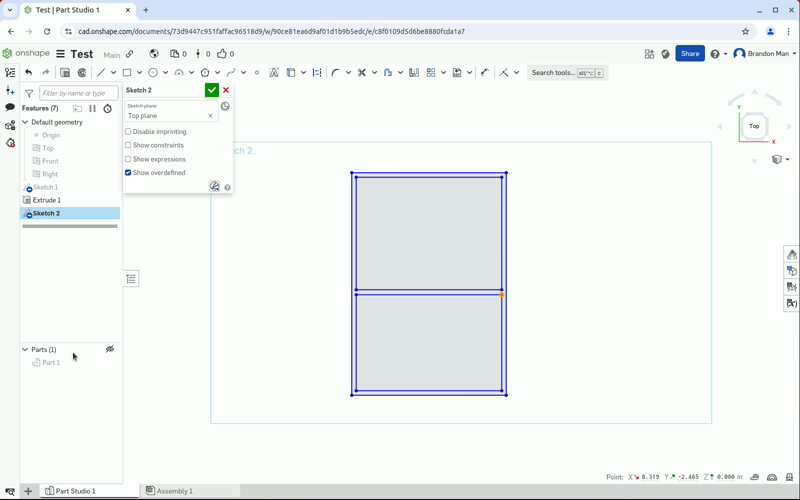
key(shift+e)
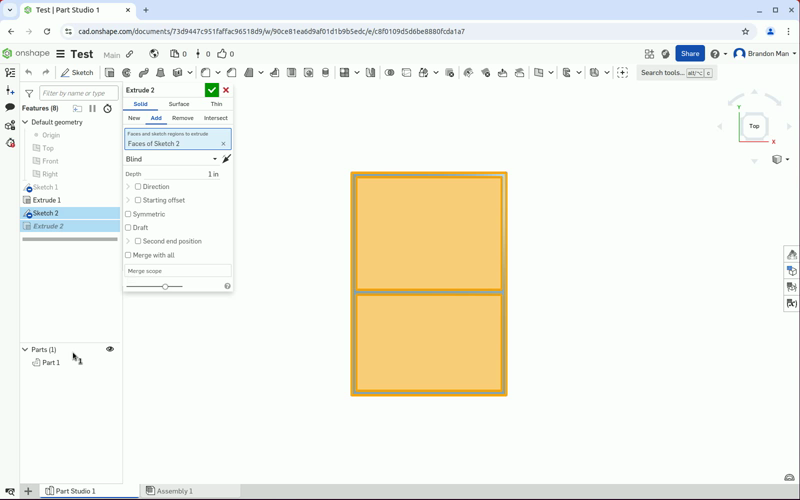
mouse_move(143, 106)
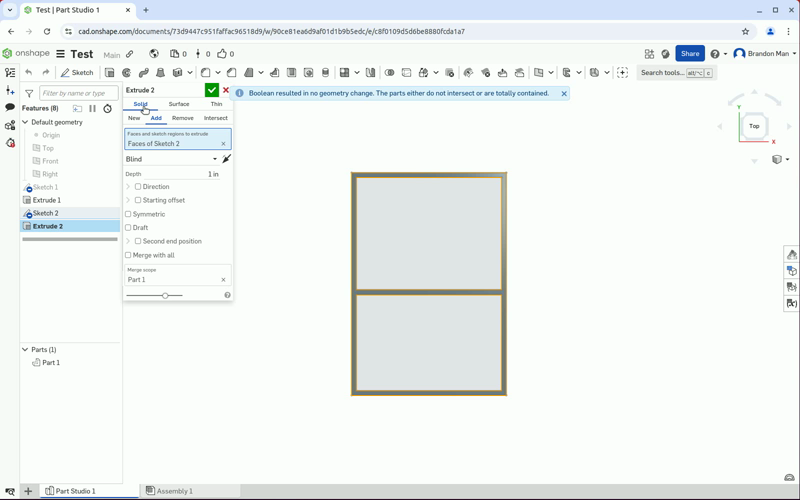
click(143, 106)
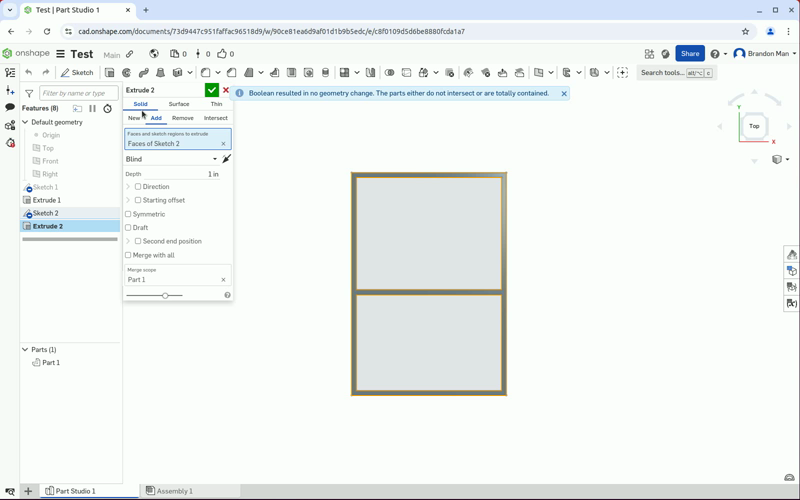
mouse_move(137, 120)
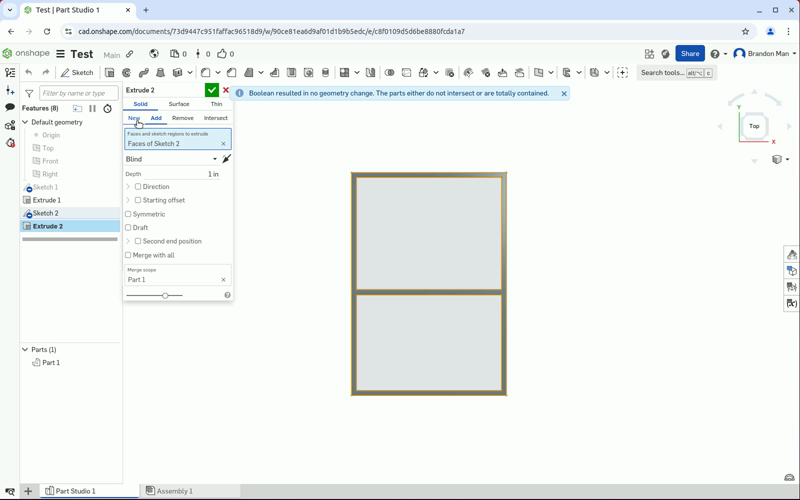
click(137, 120)
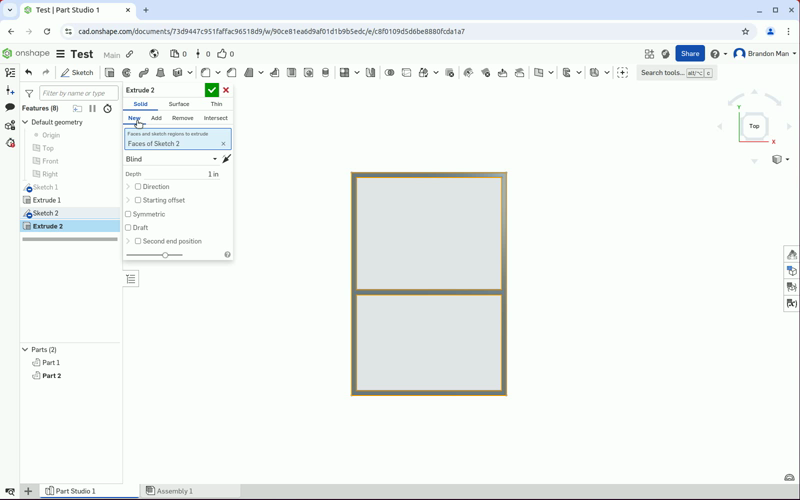
key(tab, 4)
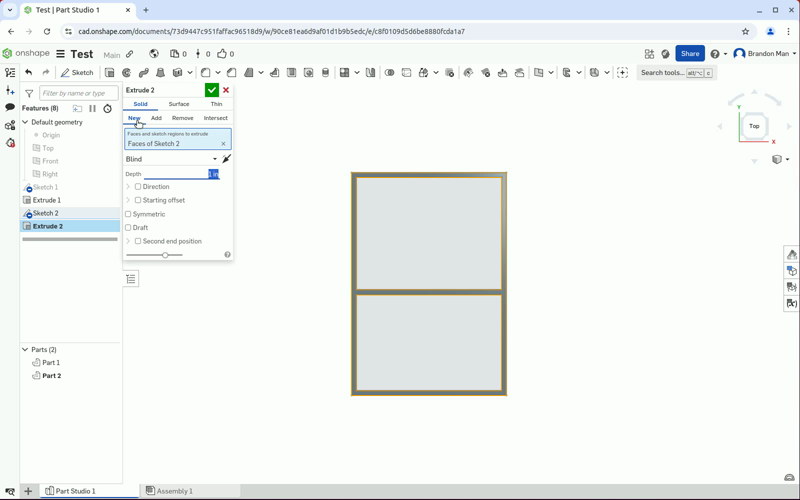
text(-1.204)
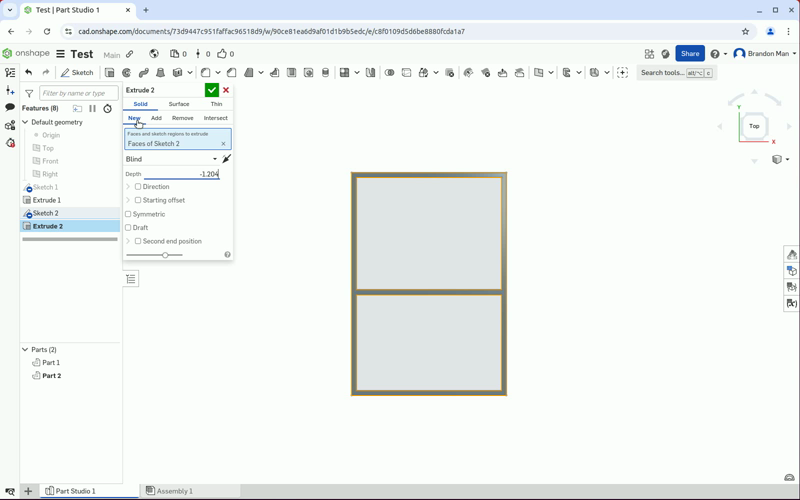
key(enter)
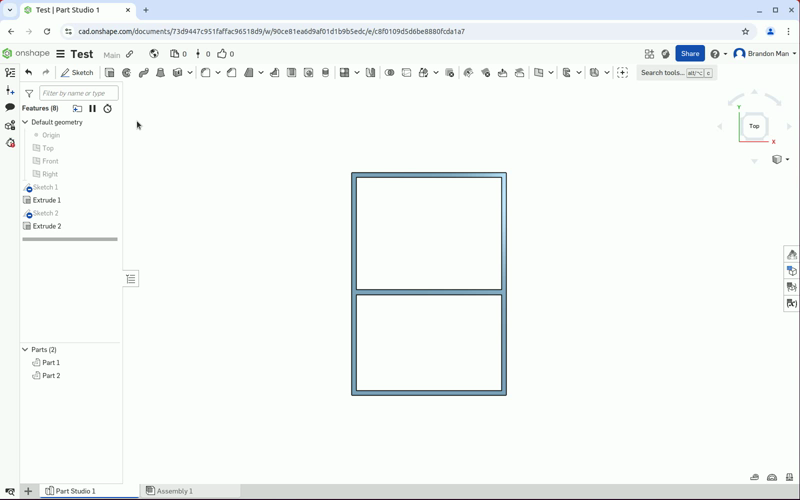
key(shift+h)
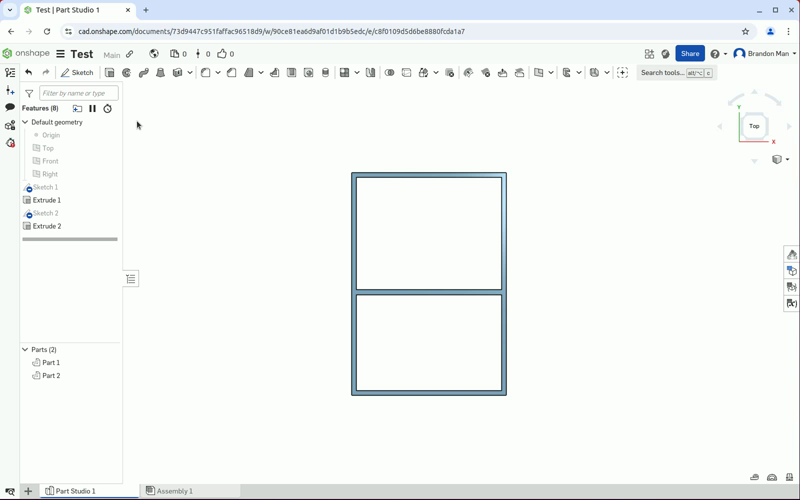
key(shift+h)
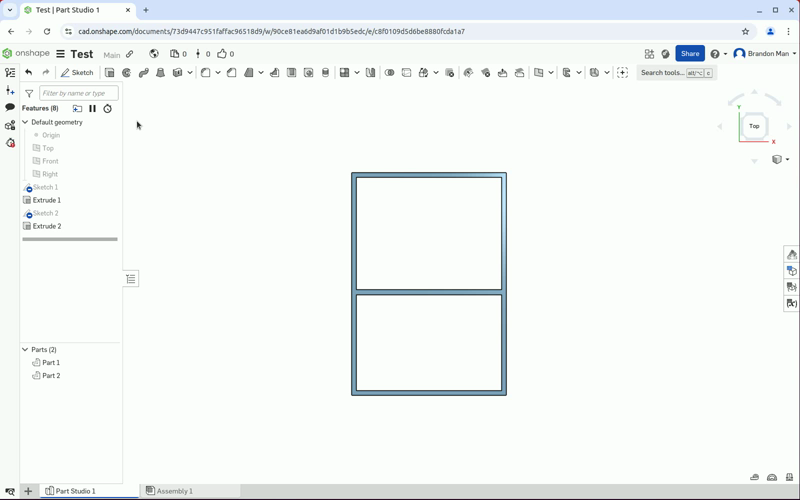
mouse_move(73, 189)
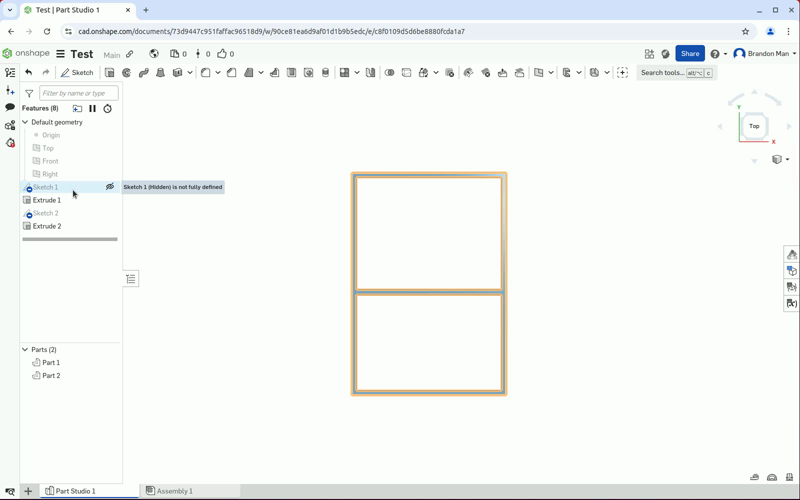
click(73, 189)
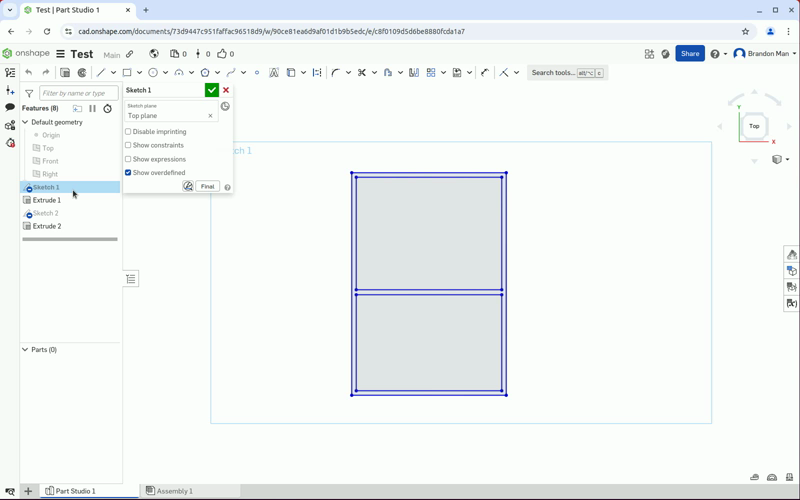
mouse_move(229, 92)
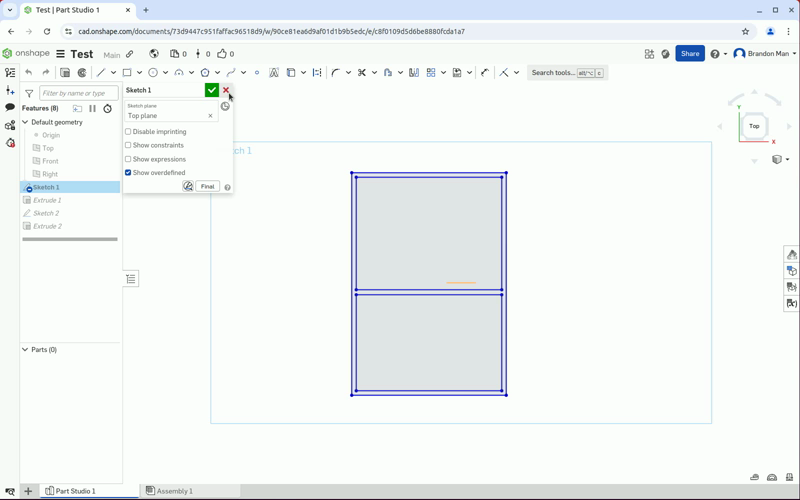
click(229, 92)
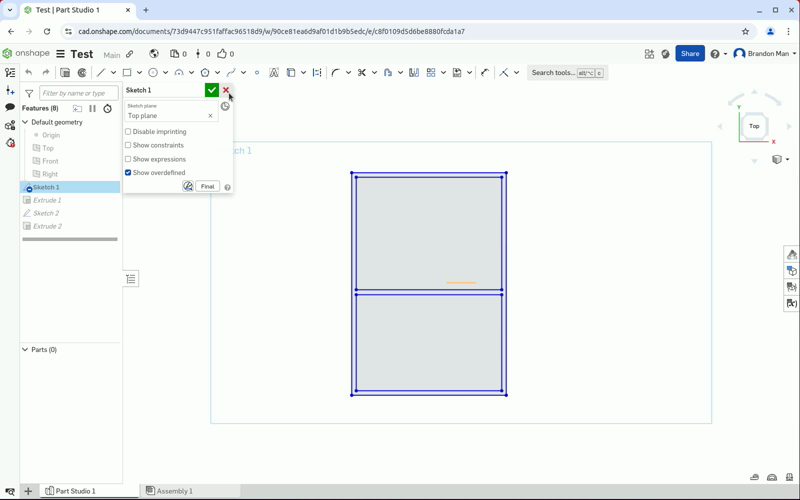
key(shift+s)
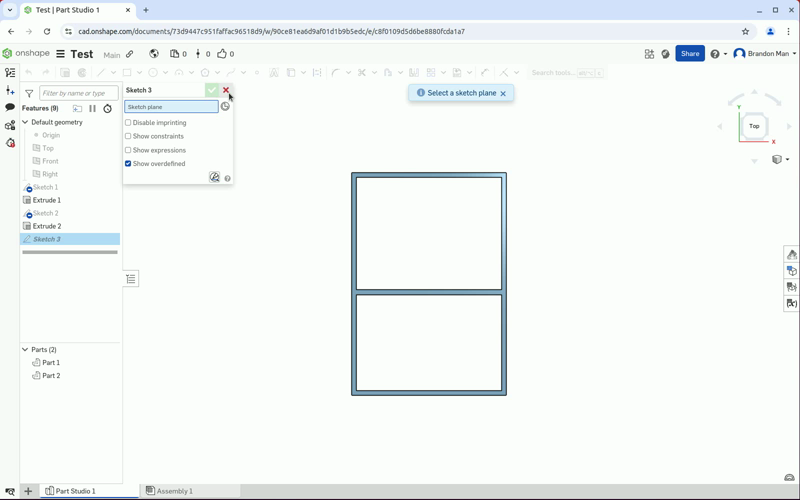
mouse_move(73, 150)
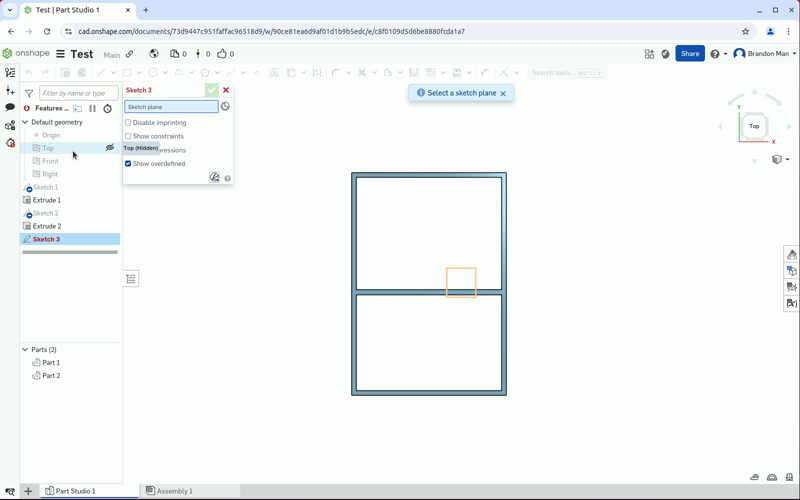
click(73, 150)
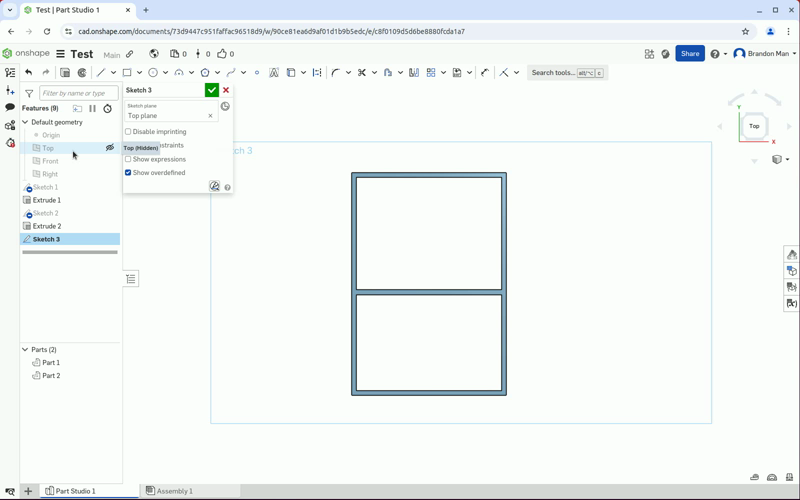
mouse_move(73, 352)
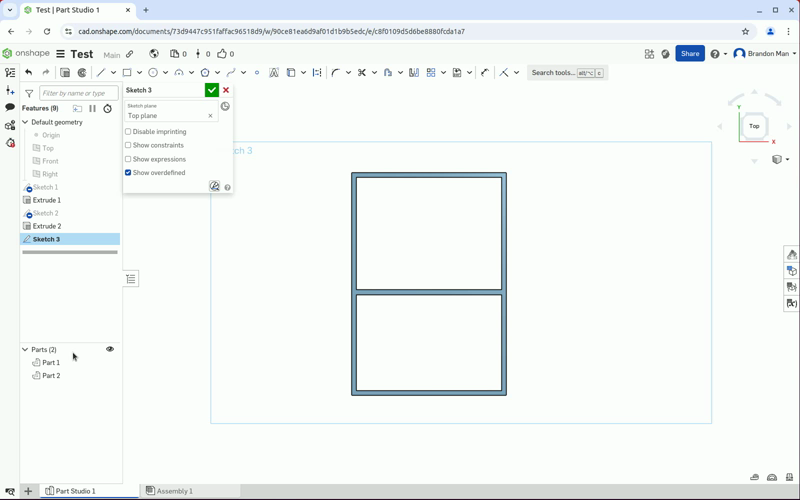
key(y)
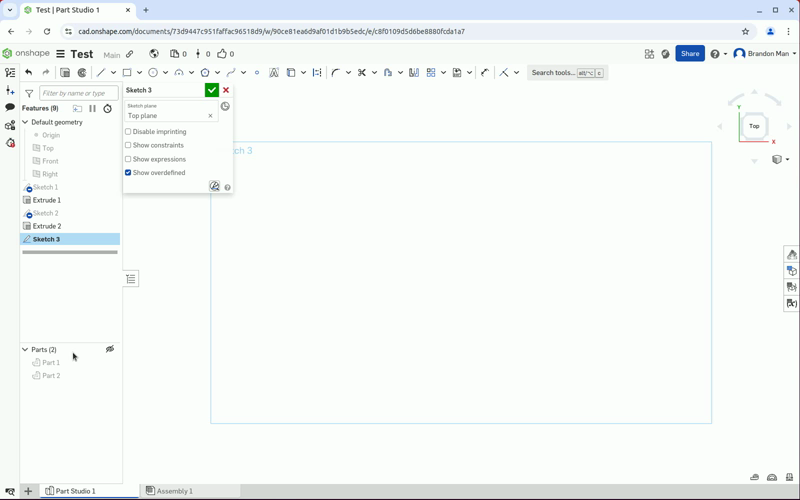
key(l)
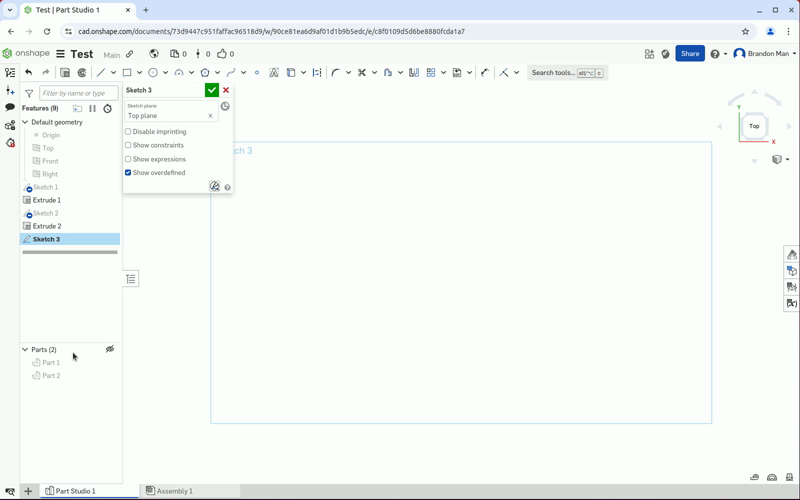
key_down(shift)
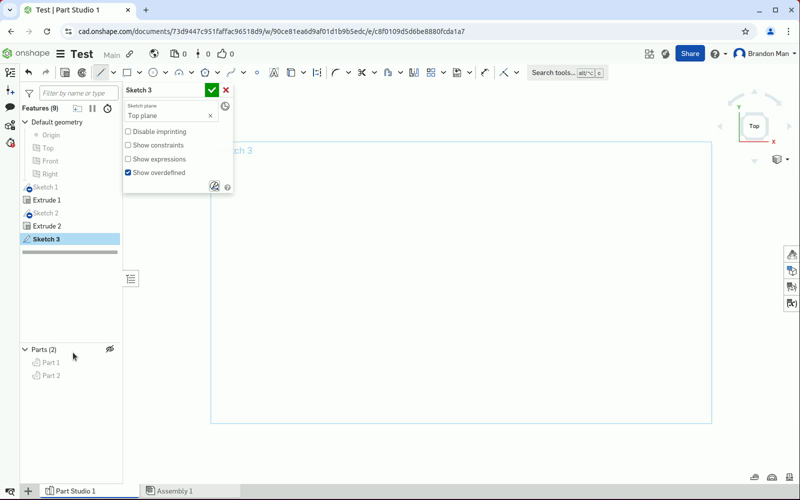
mouse_move(357, 288)
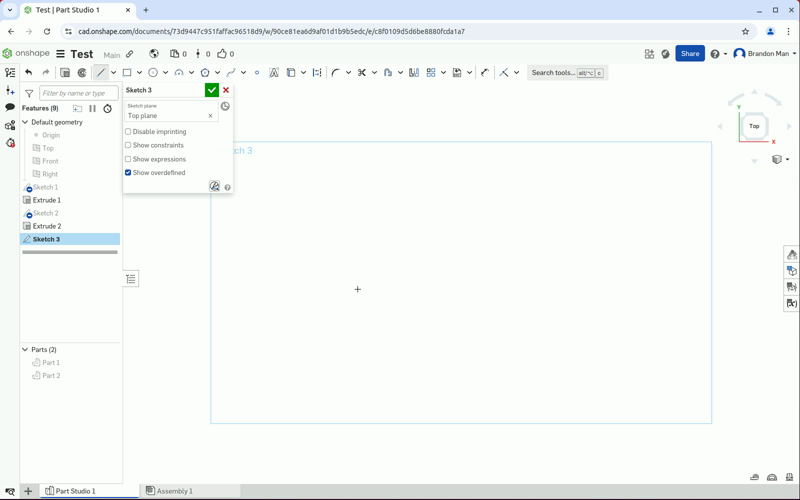
click(357, 288)
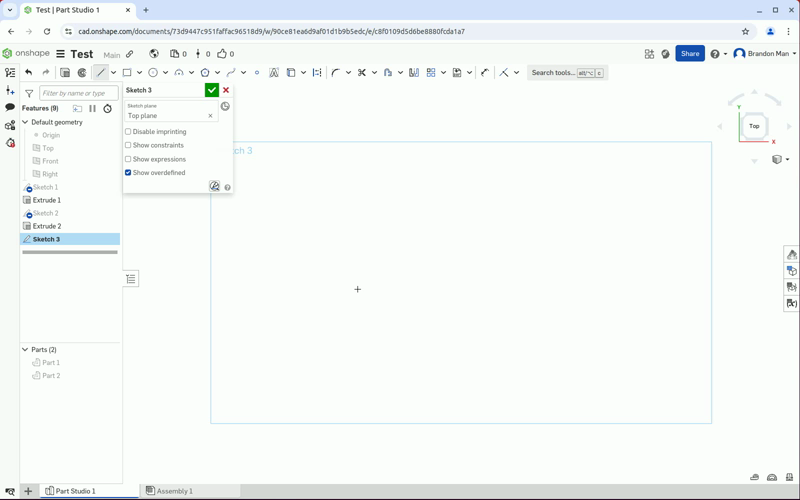
key_up(shift)
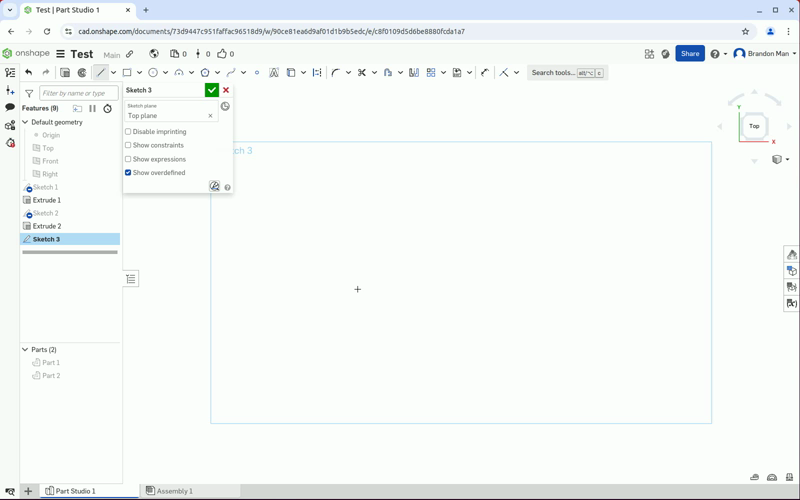
key_down(shift)
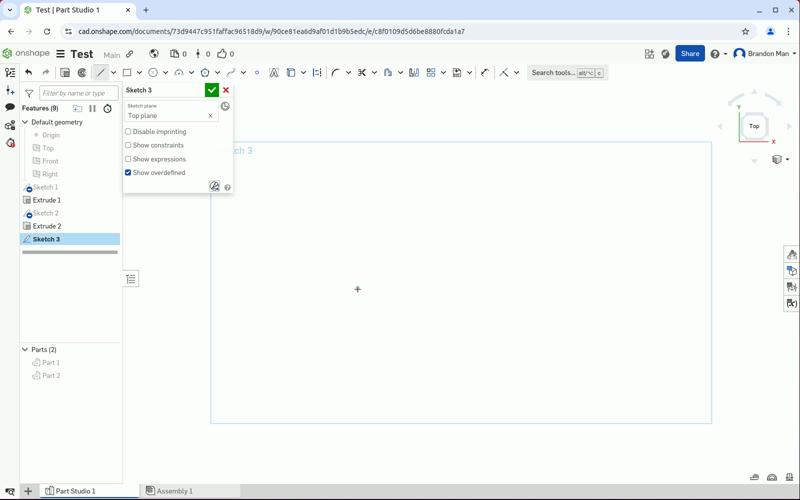
mouse_move(502, 288)
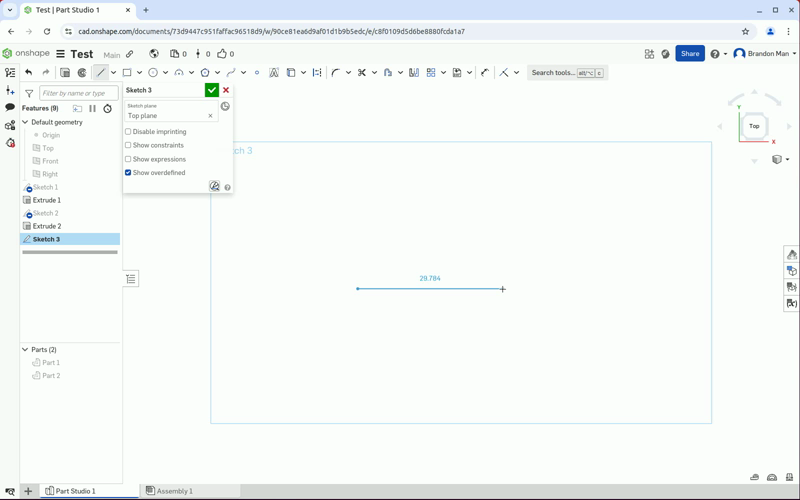
click(502, 288)
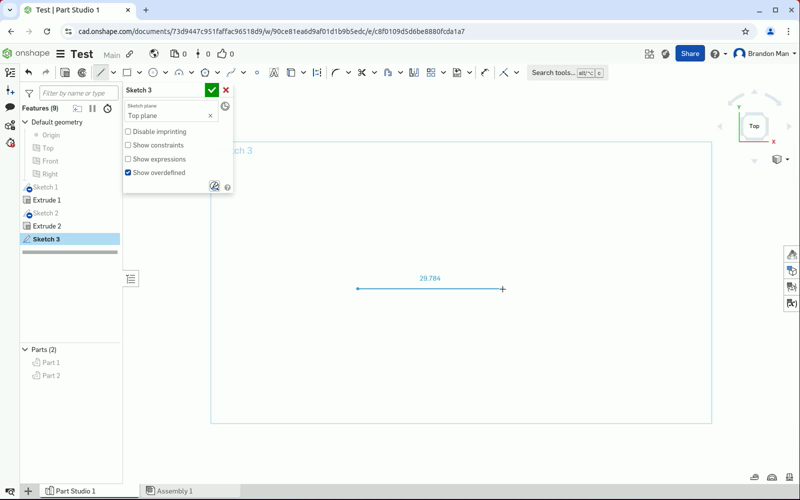
key_up(shift)
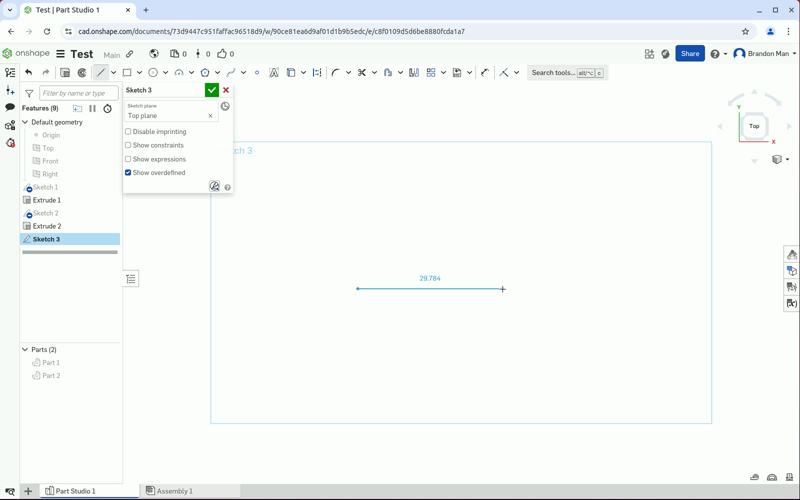
key_down(shift)
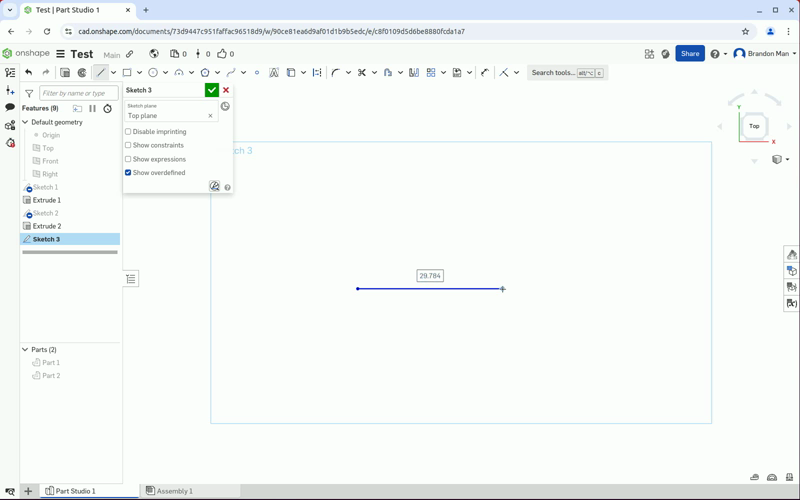
mouse_move(502, 177)
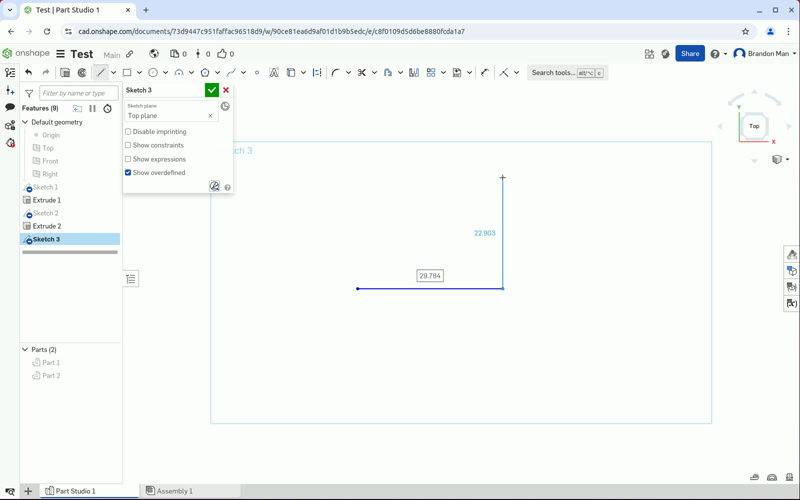
click(502, 177)
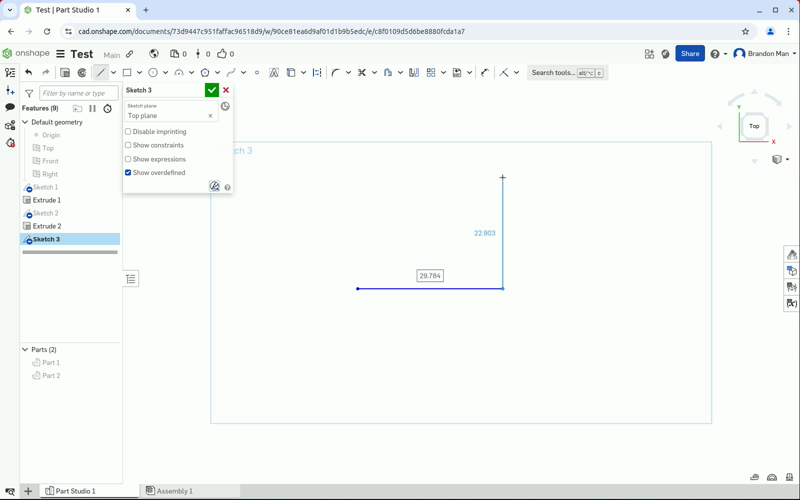
key_up(shift)
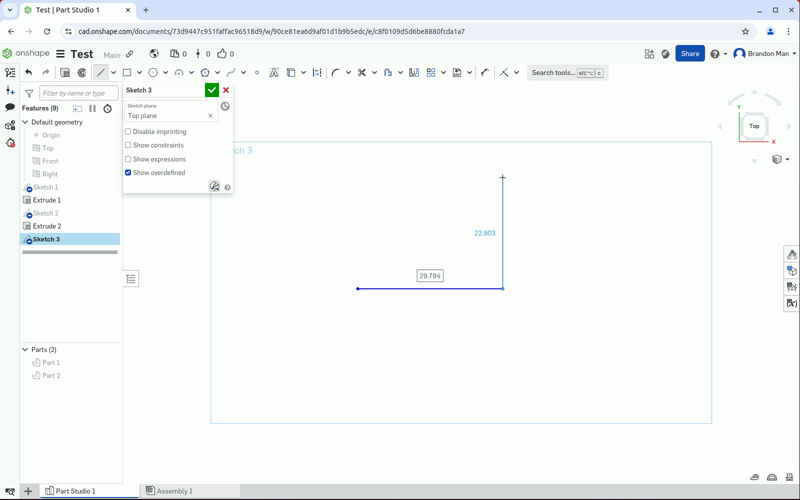
key_down(shift)
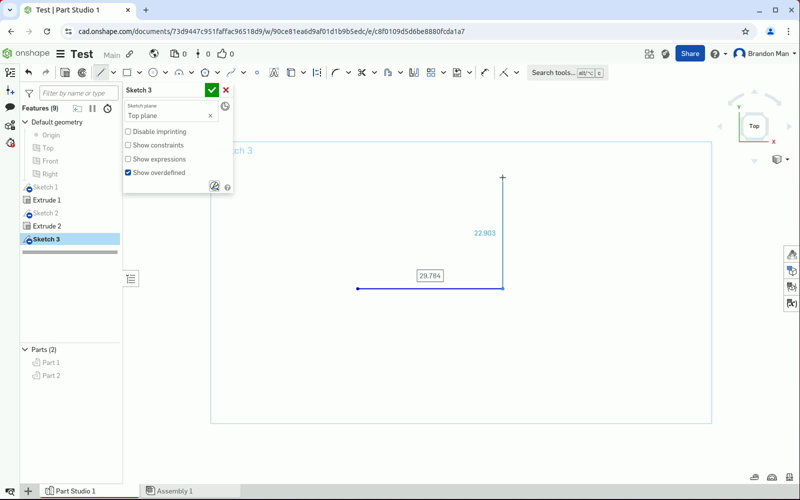
mouse_move(357, 177)
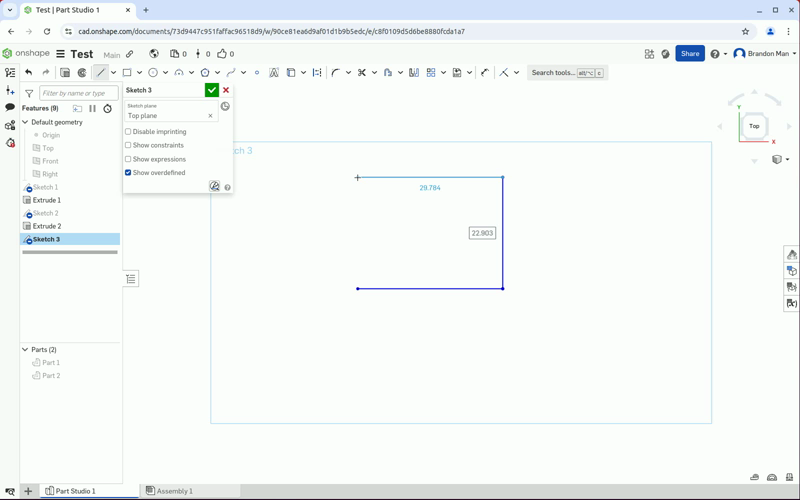
click(357, 177)
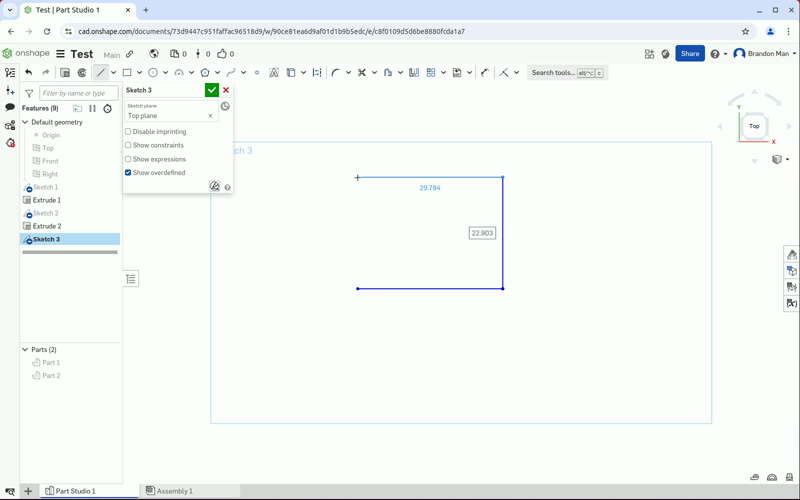
key_up(shift)
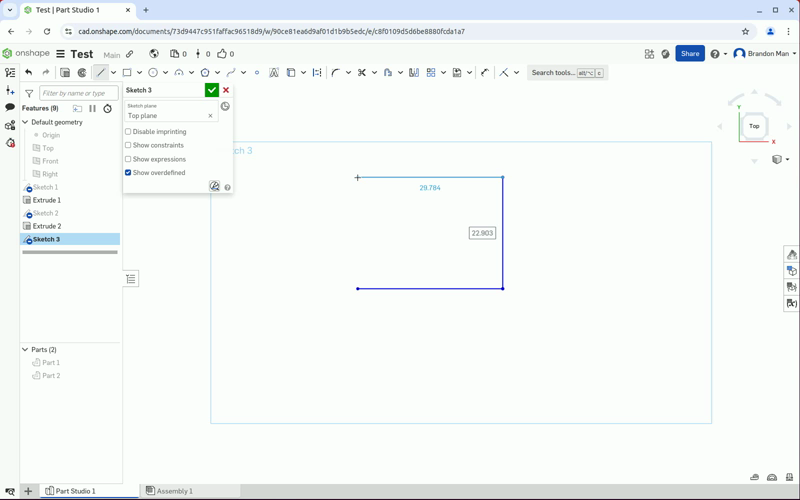
key_down(shift)
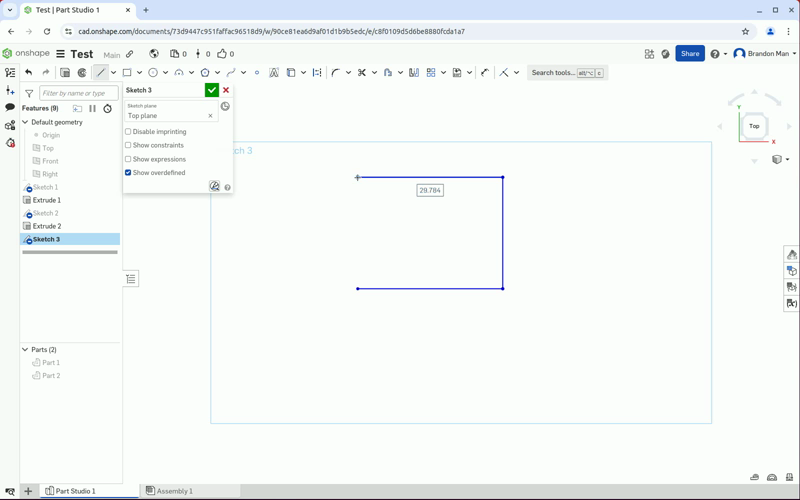
mouse_move(357, 288)
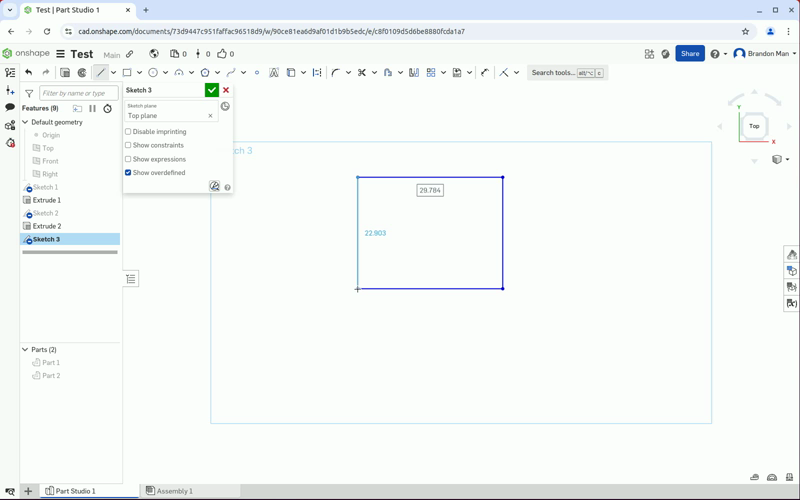
key_up(shift)
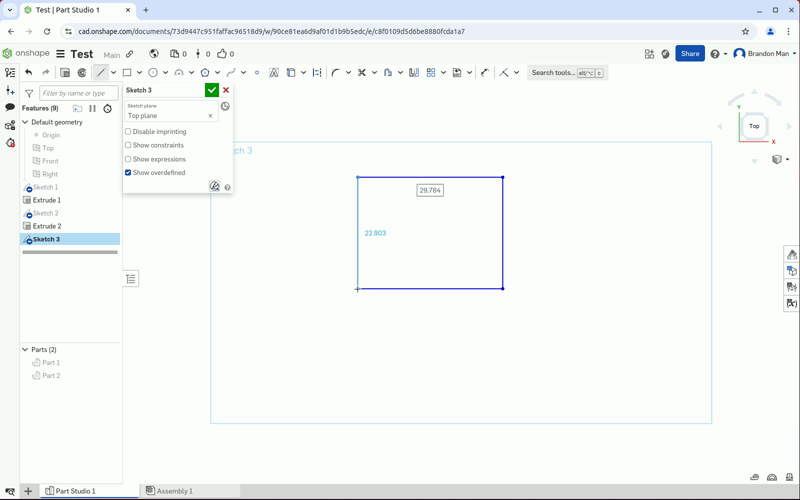
click(357, 288)
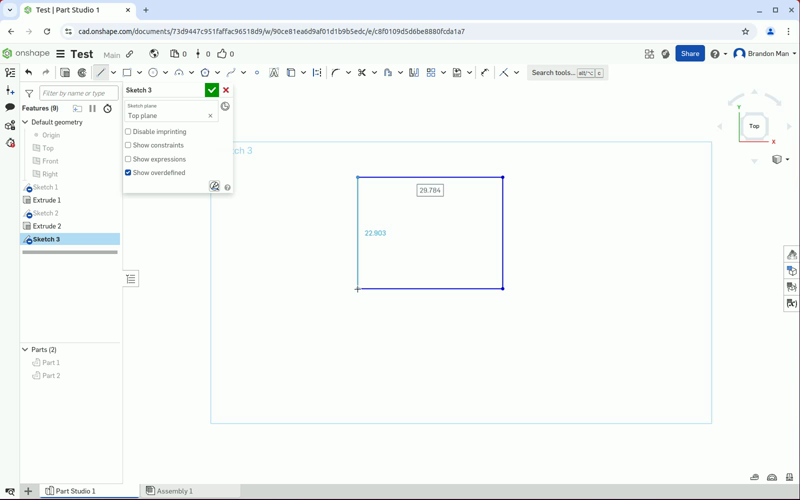
key(esc)
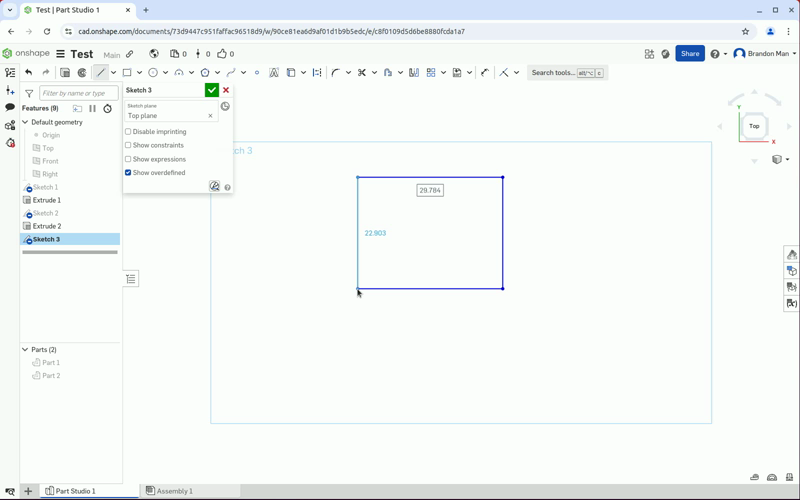
mouse_move(384, 197)
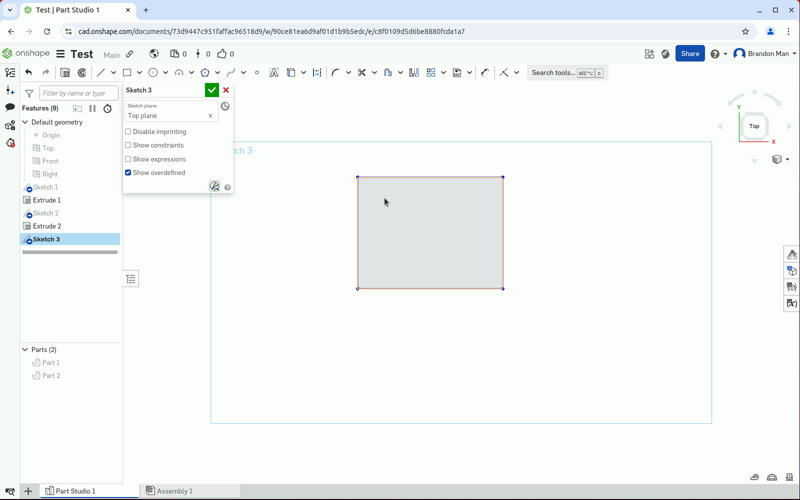
click(384, 197)
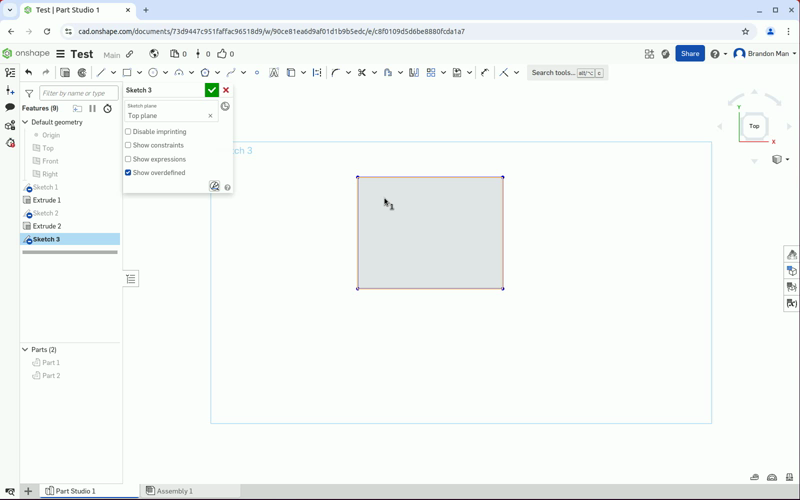
mouse_move(73, 352)
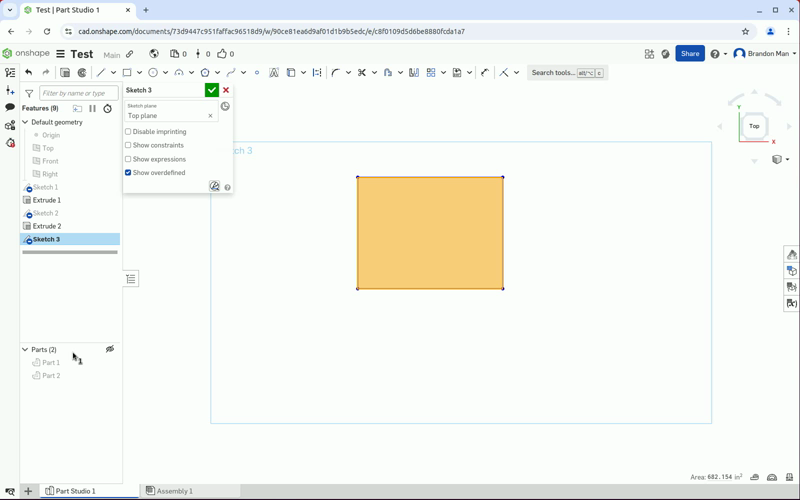
key(shift+y)
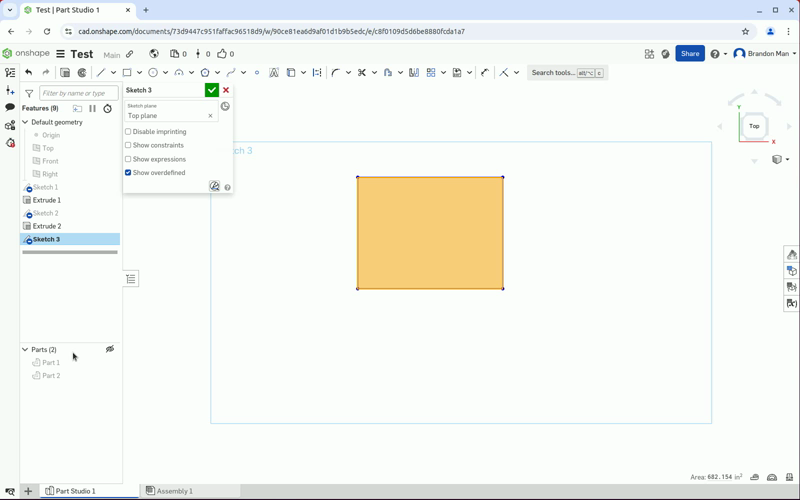
key(shift+e)
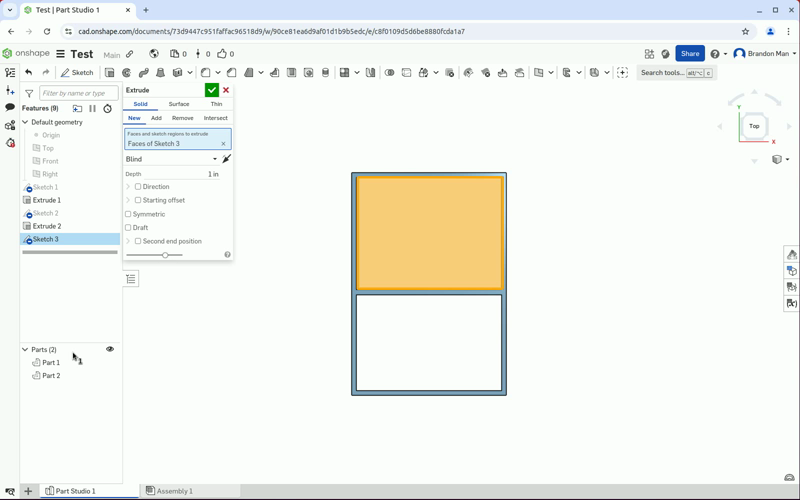
mouse_move(143, 106)
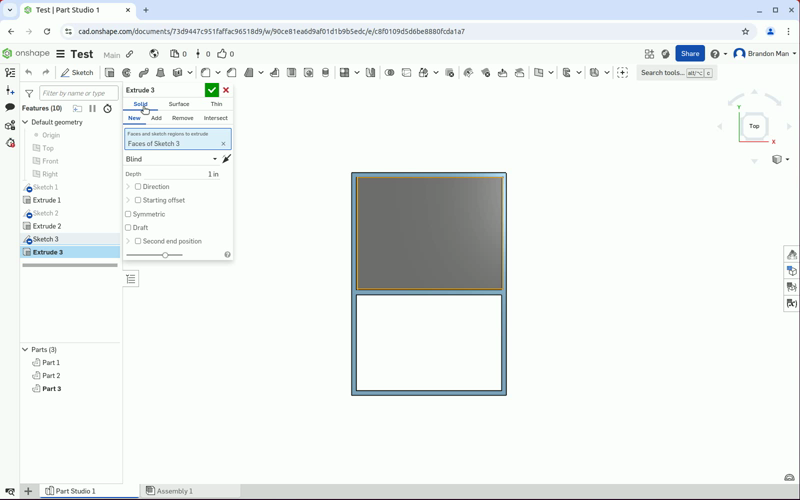
click(143, 106)
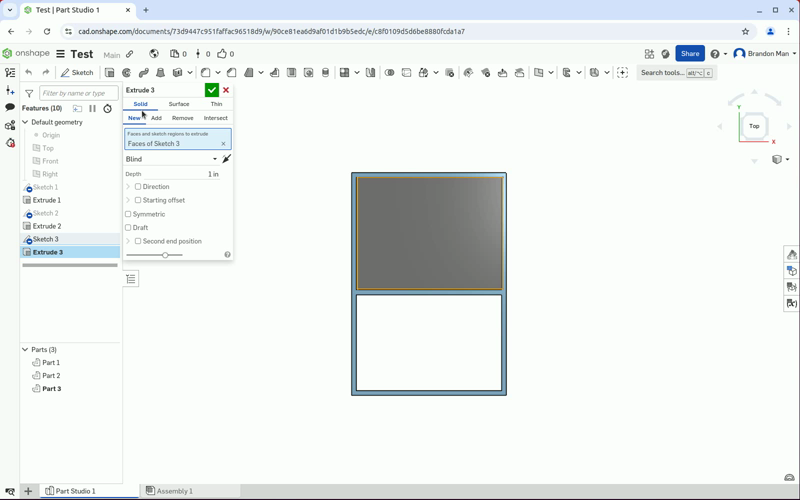
mouse_move(137, 120)
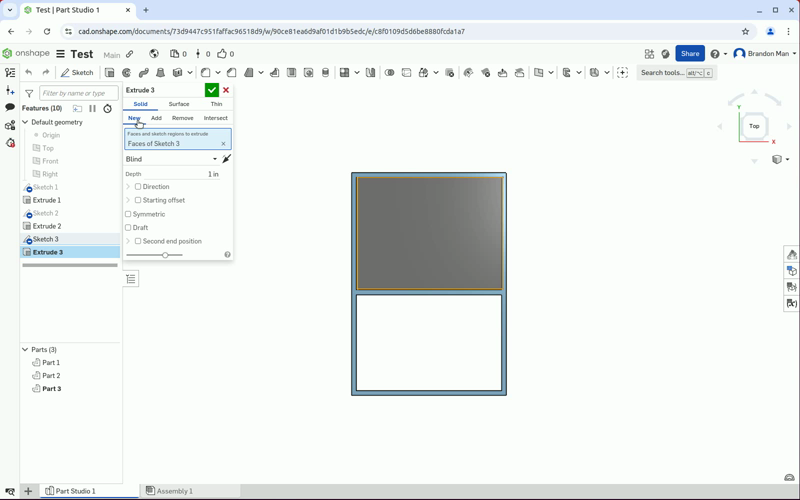
click(137, 120)
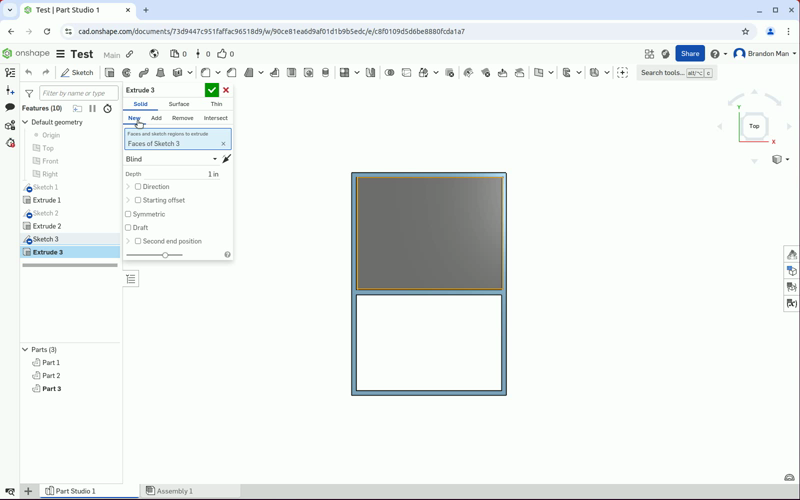
key(tab, 4)
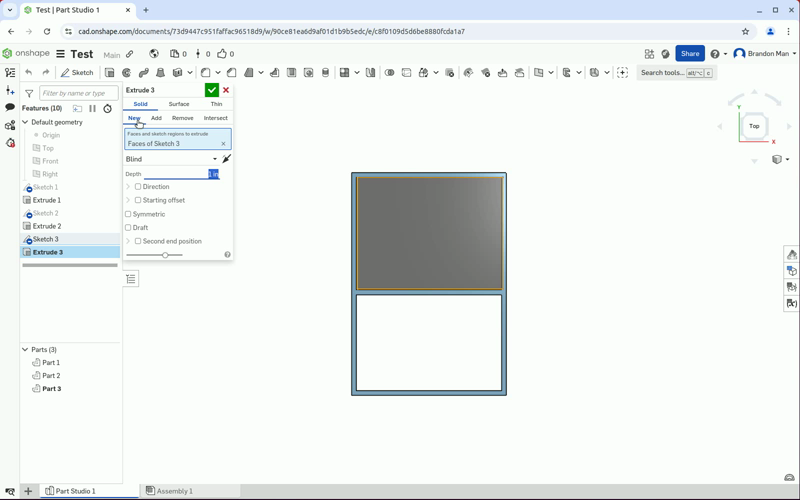
text(-1.204)
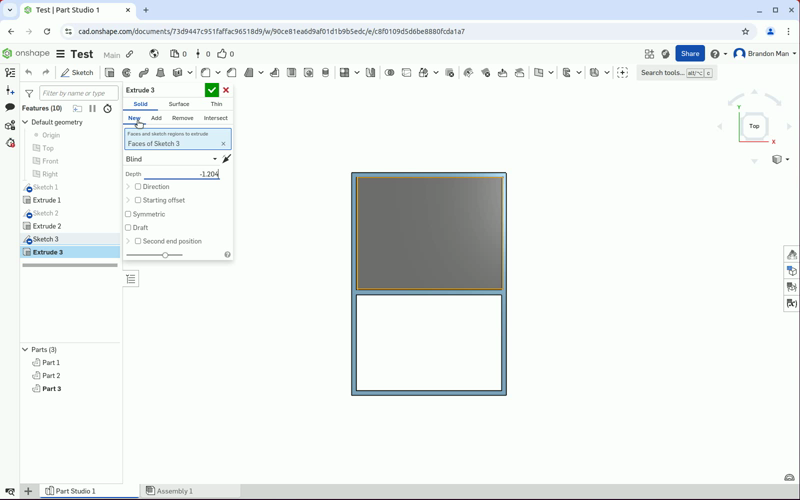
key(enter)
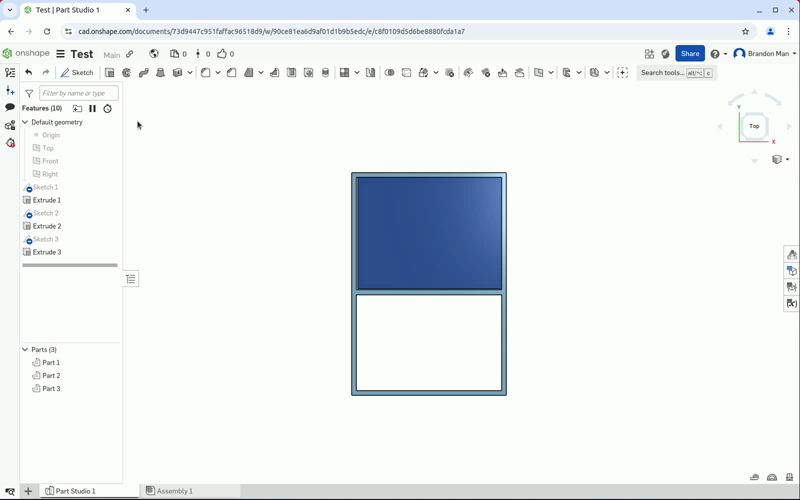
key(shift+h)
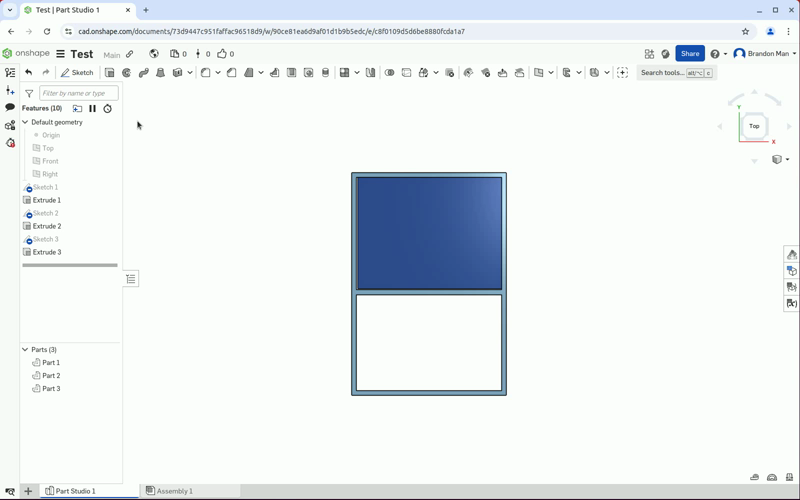
key(shift+h)
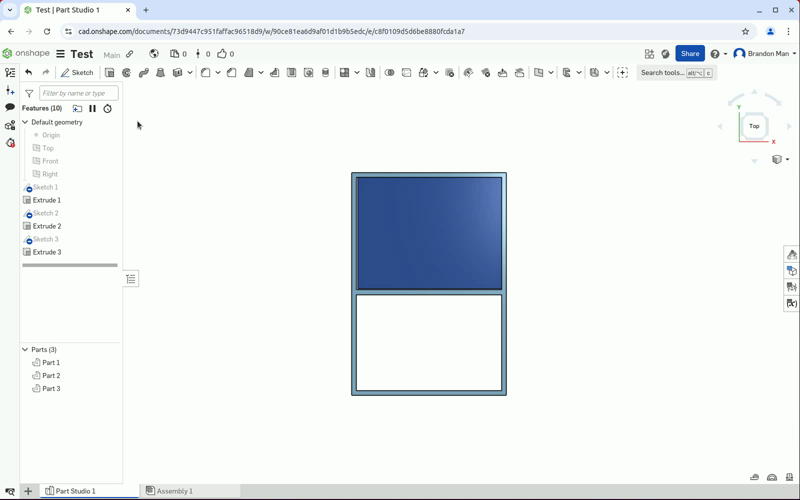
mouse_move(73, 189)
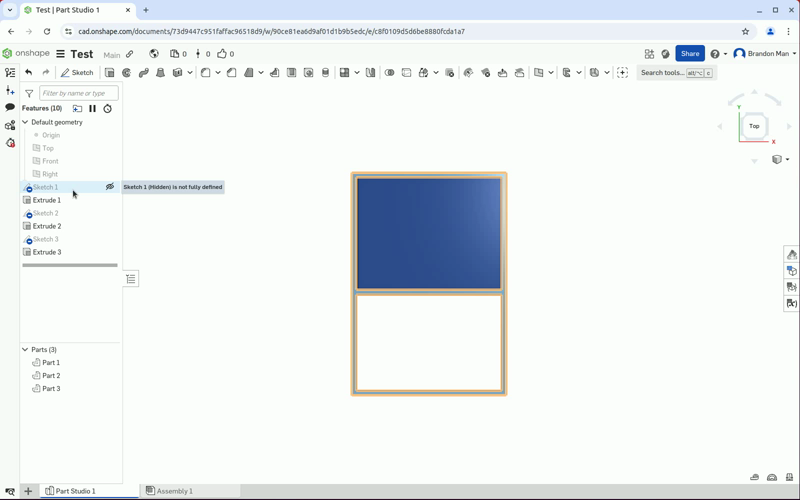
click(73, 189)
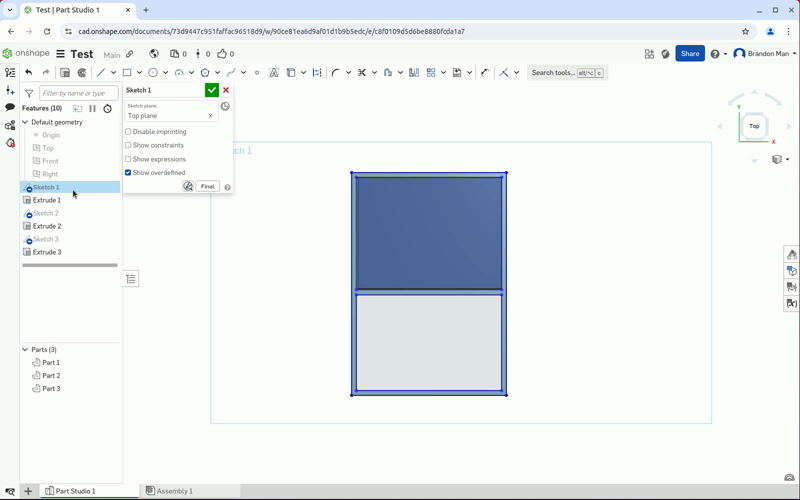
mouse_move(229, 92)
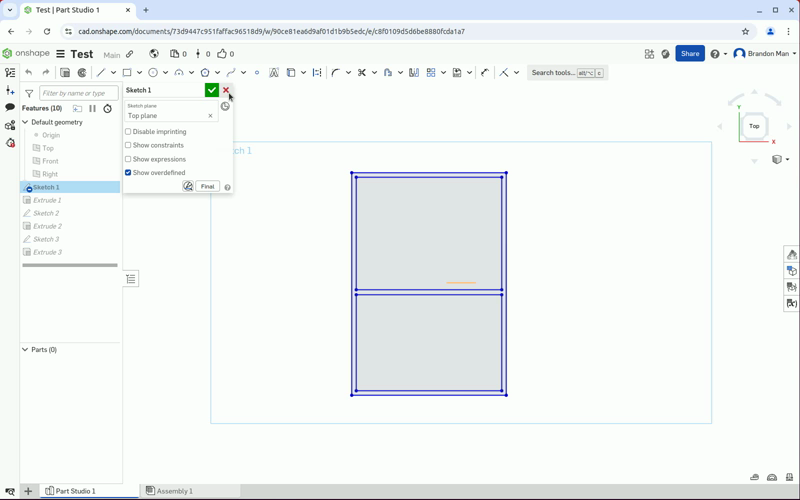
click(229, 92)
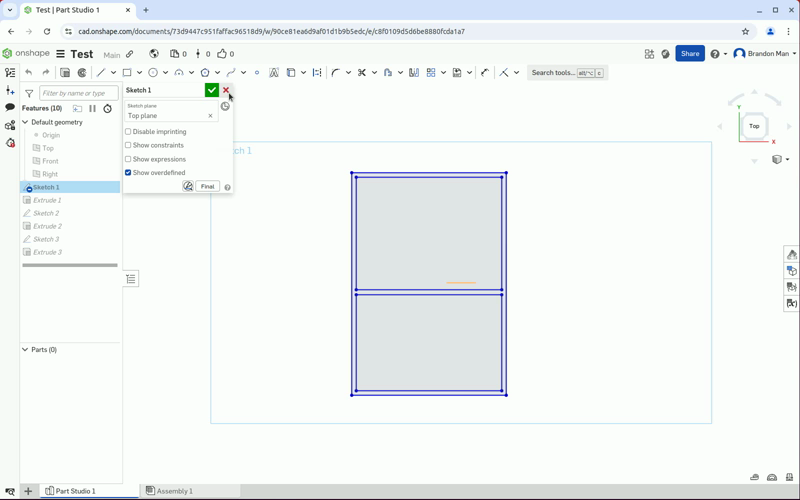
key(shift+s)
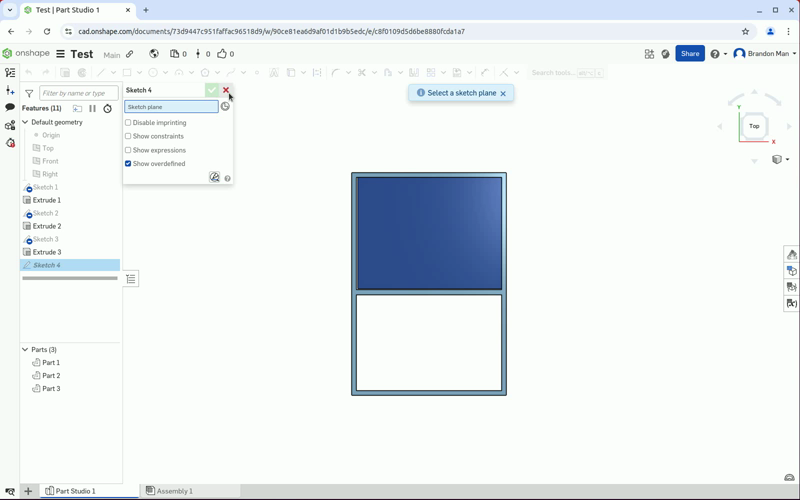
mouse_move(73, 150)
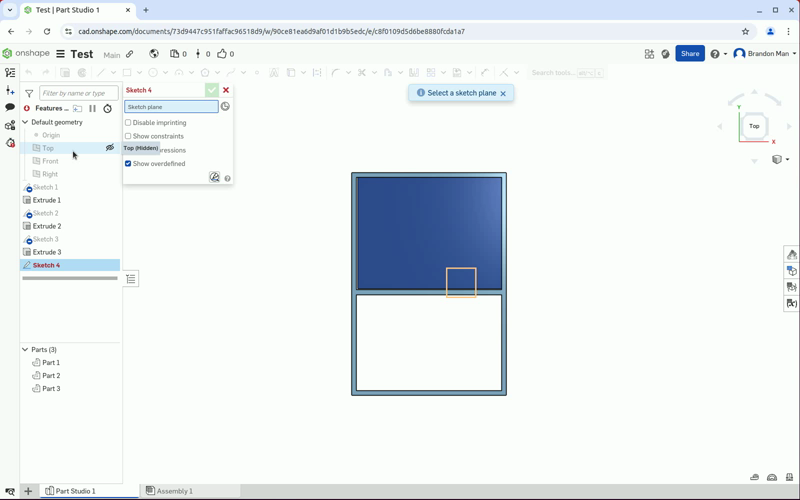
click(73, 150)
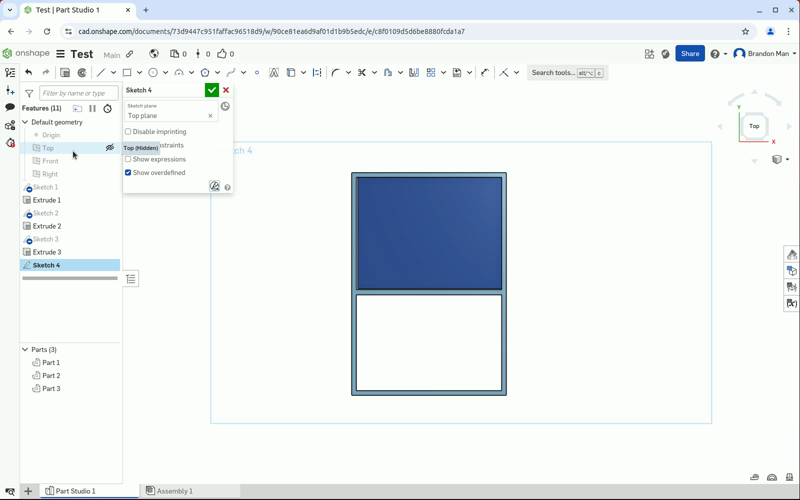
mouse_move(73, 352)
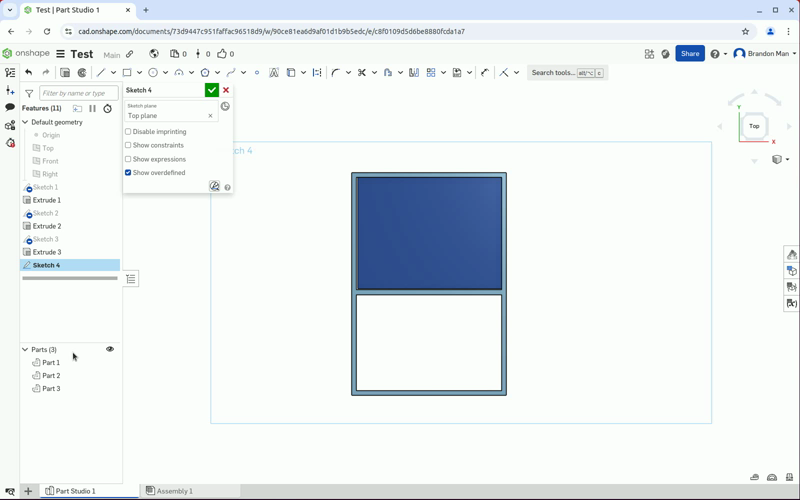
key(y)
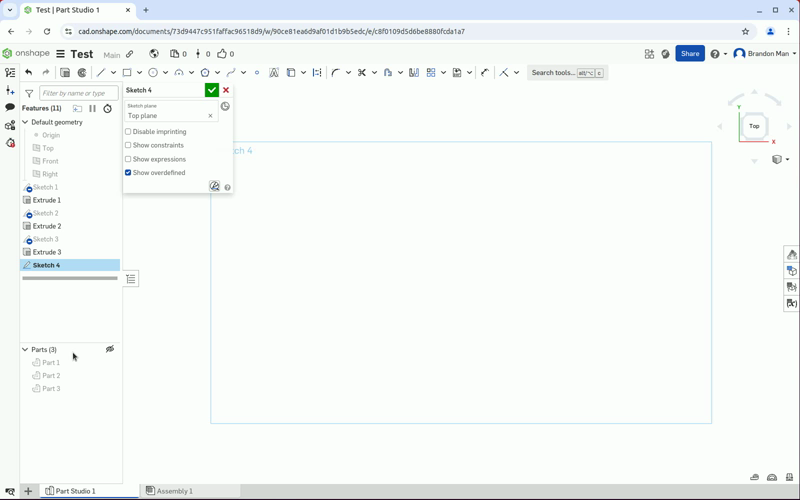
key(l)
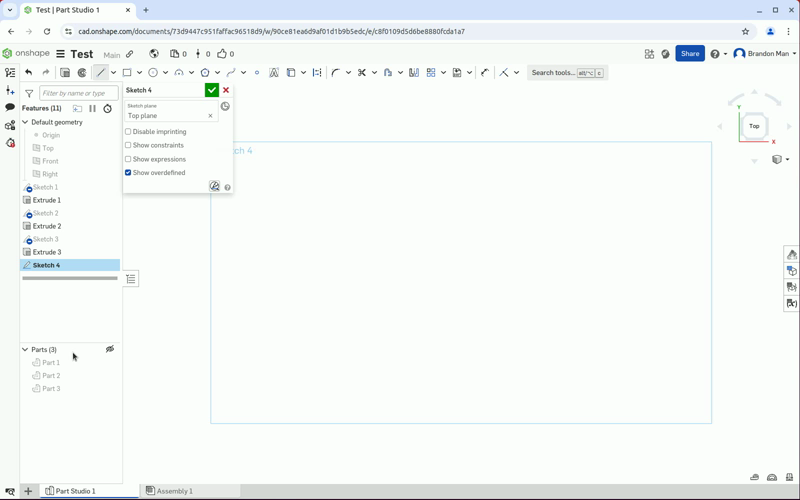
key_down(shift)
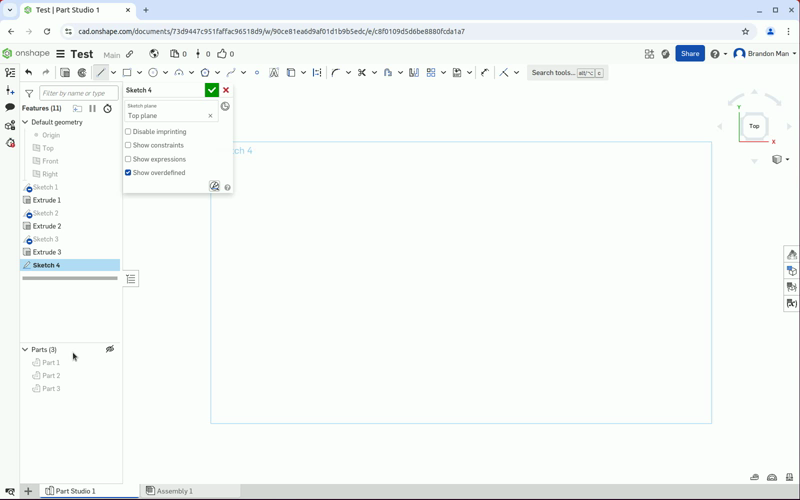
mouse_move(357, 389)
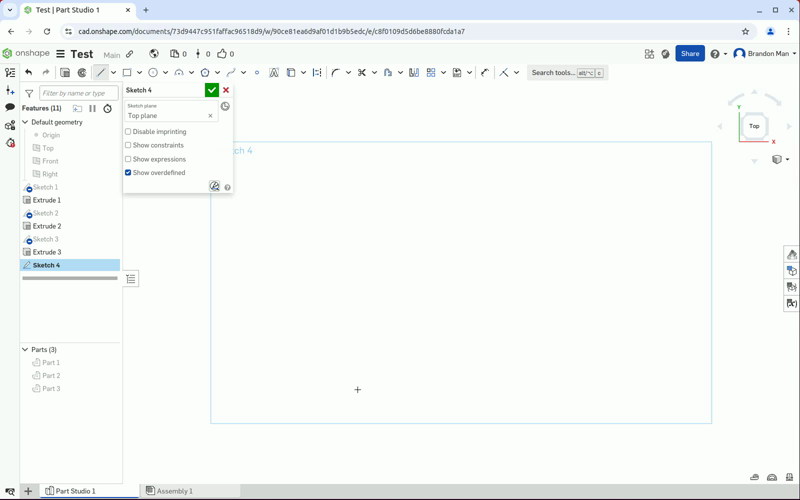
click(357, 389)
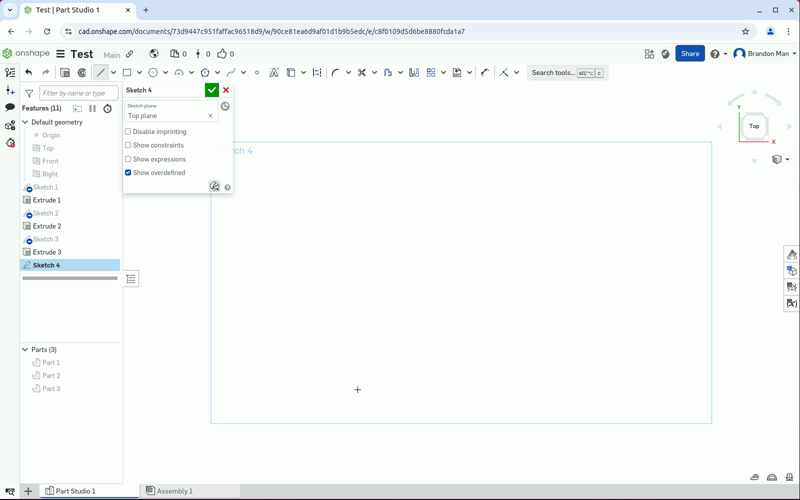
key_up(shift)
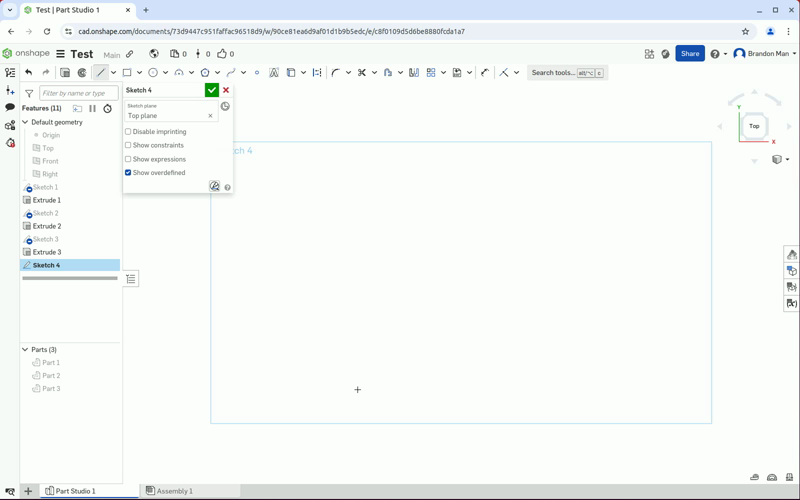
key_down(shift)
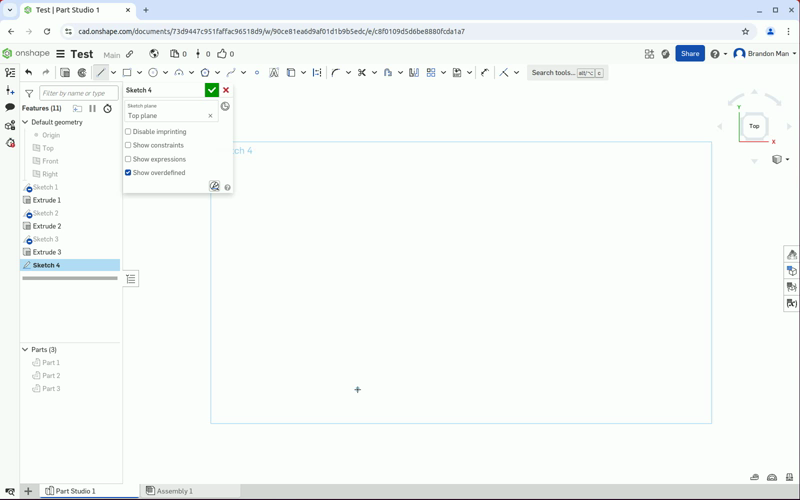
mouse_move(502, 389)
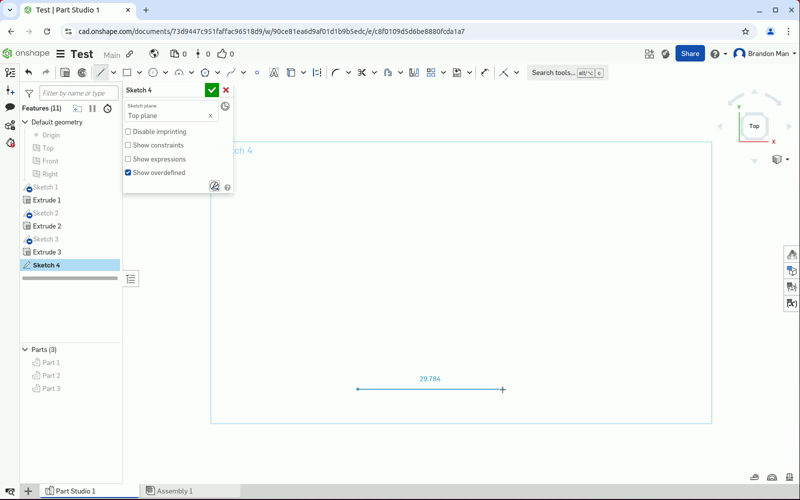
click(502, 389)
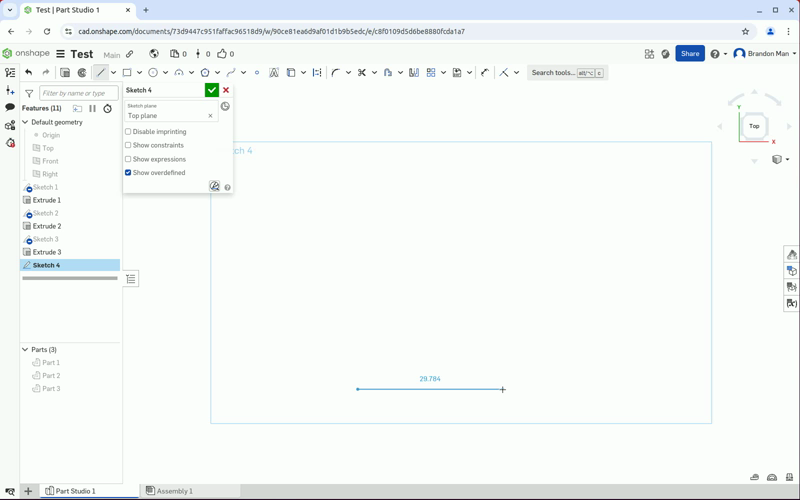
key_up(shift)
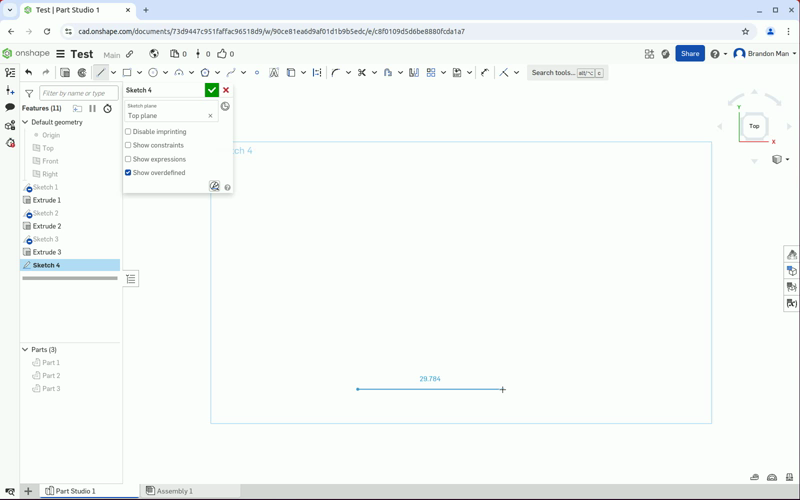
key_down(shift)
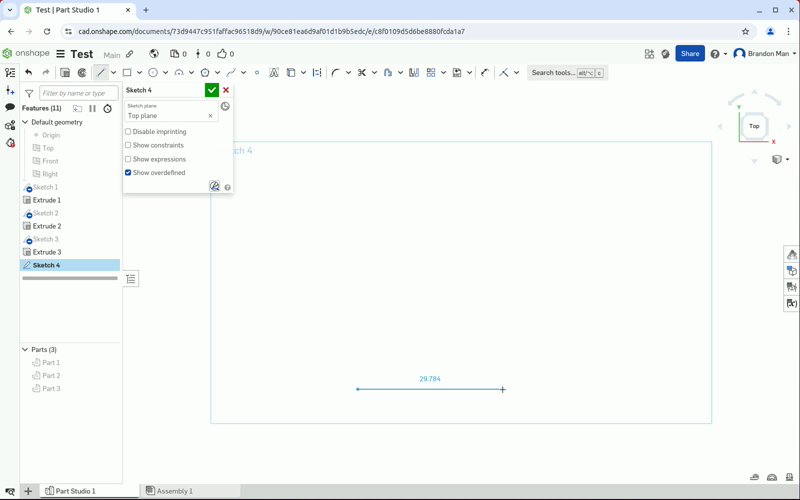
mouse_move(502, 294)
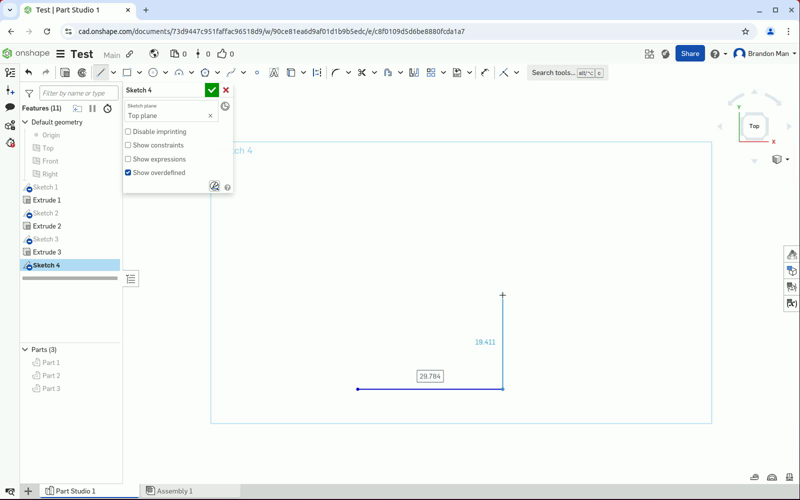
click(502, 294)
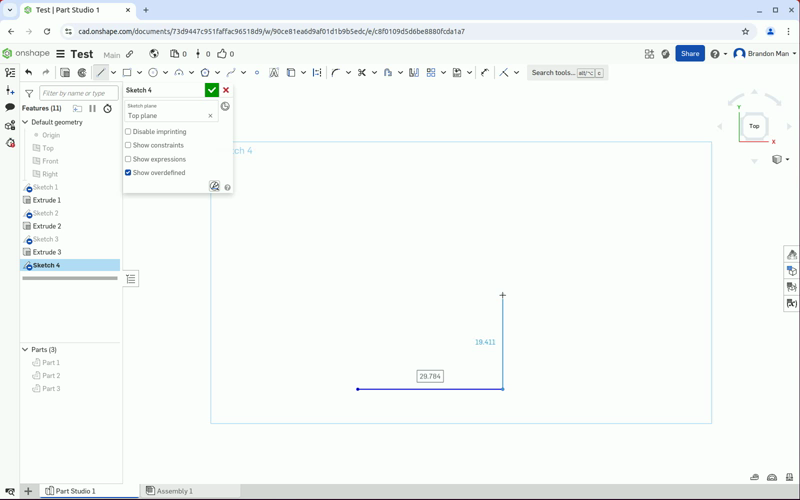
key_up(shift)
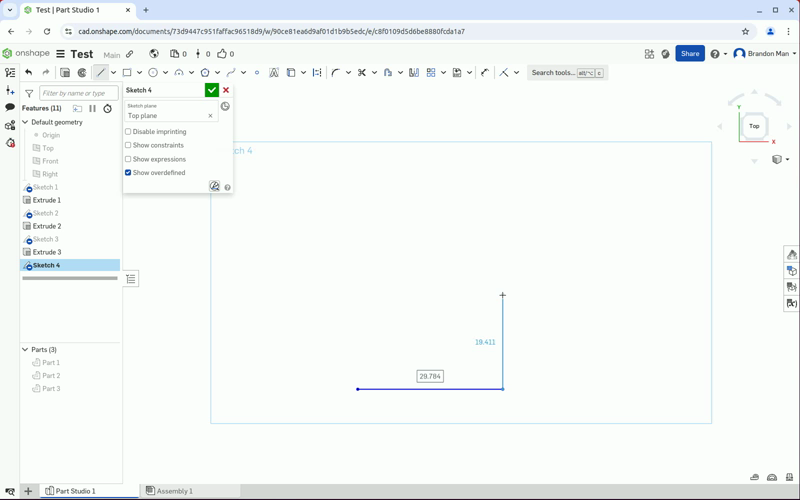
key_down(shift)
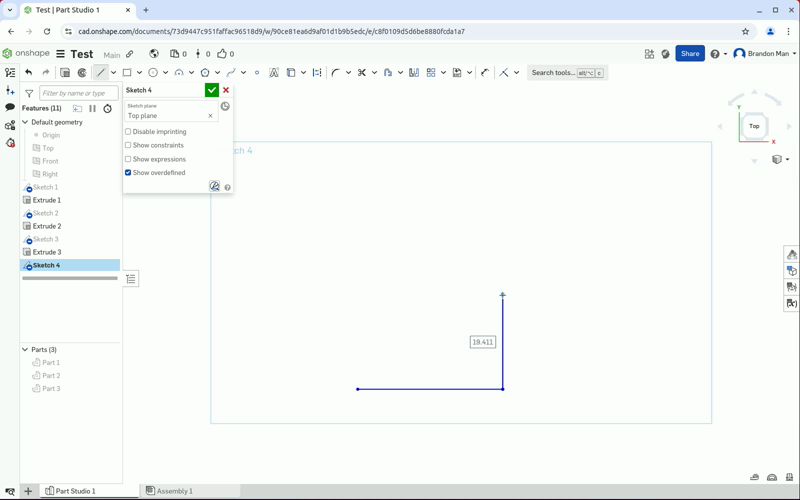
mouse_move(357, 294)
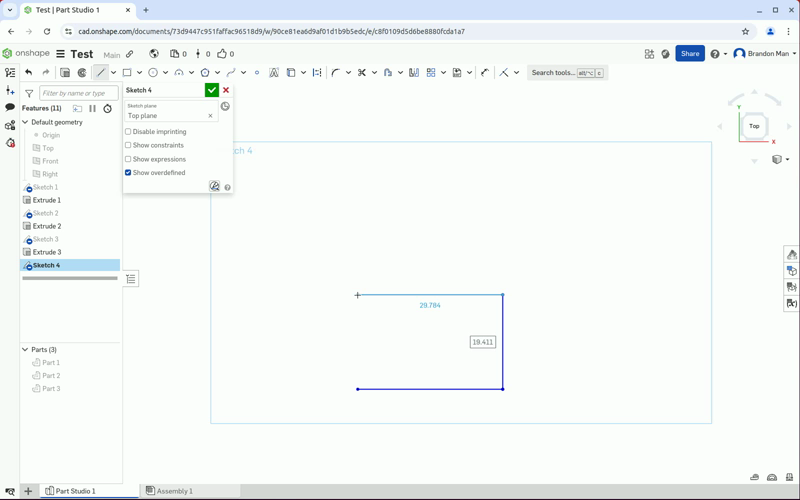
click(357, 294)
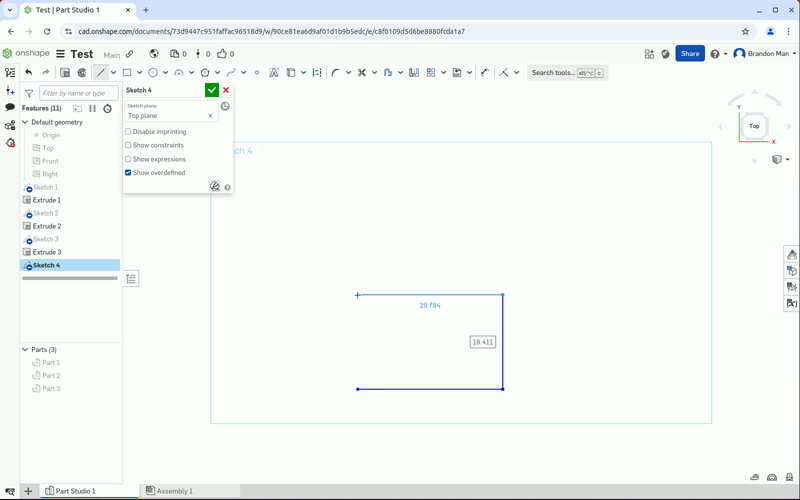
key_up(shift)
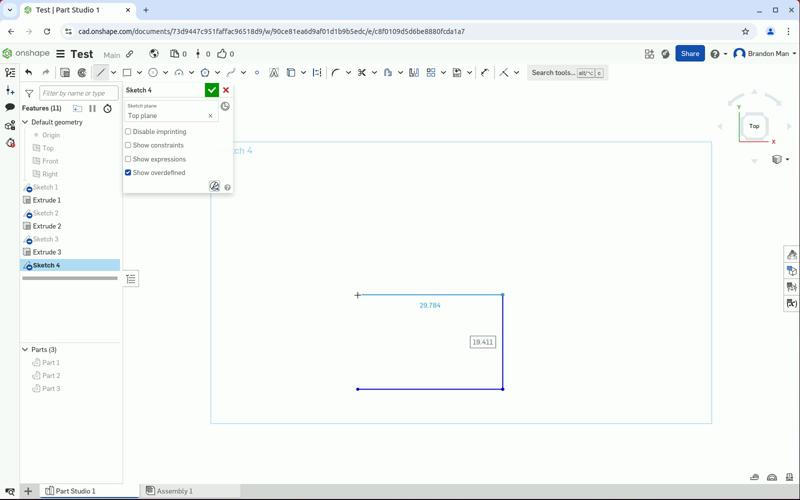
key_down(shift)
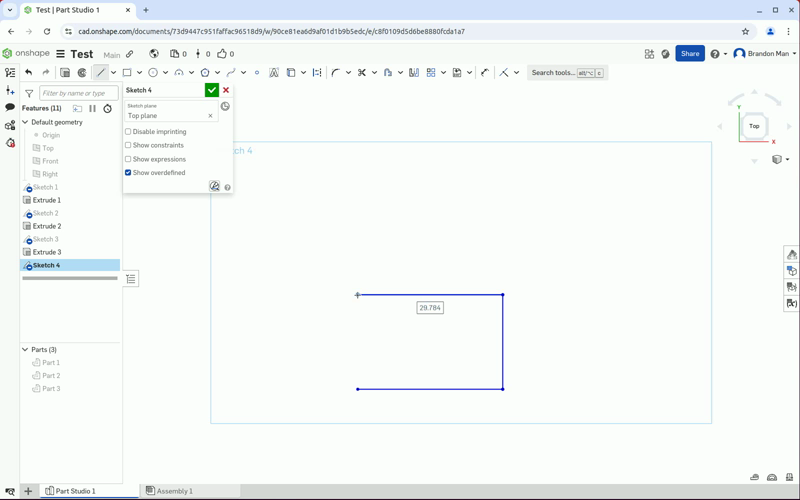
mouse_move(357, 389)
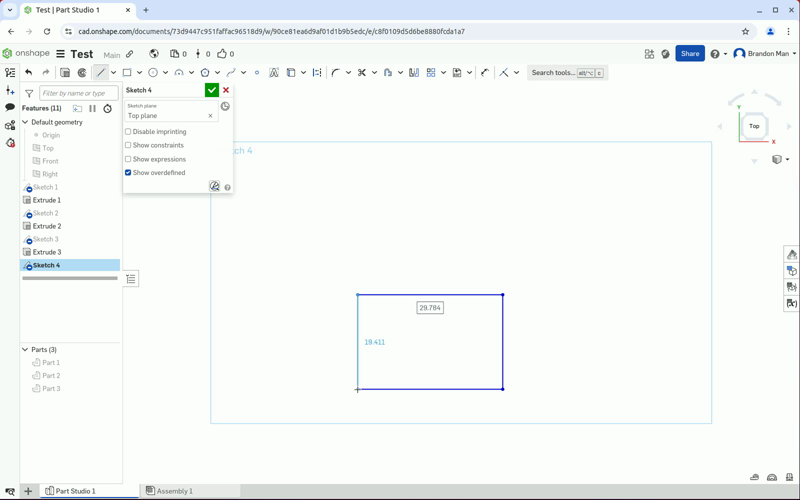
key_up(shift)
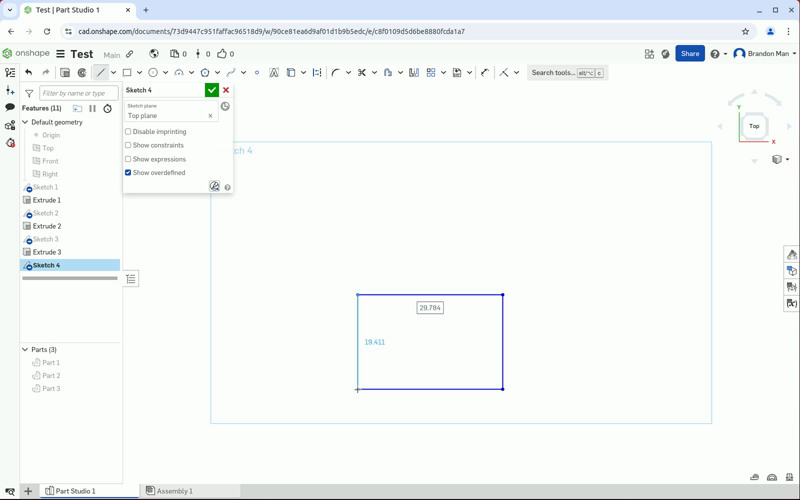
click(357, 389)
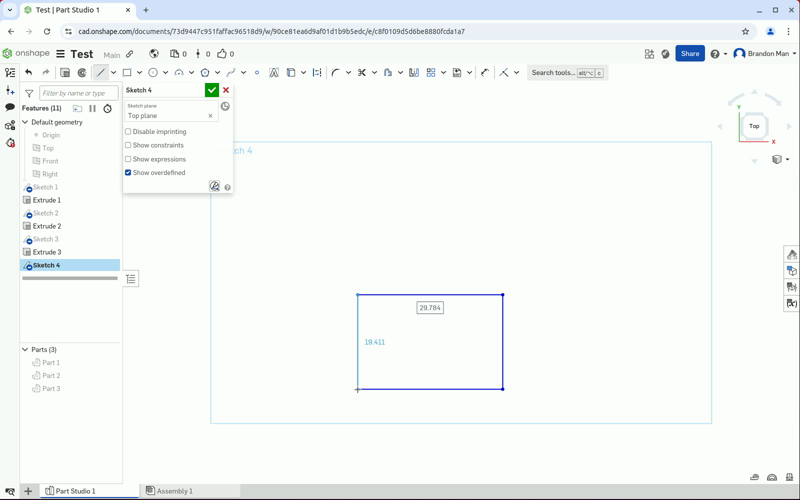
key(esc)
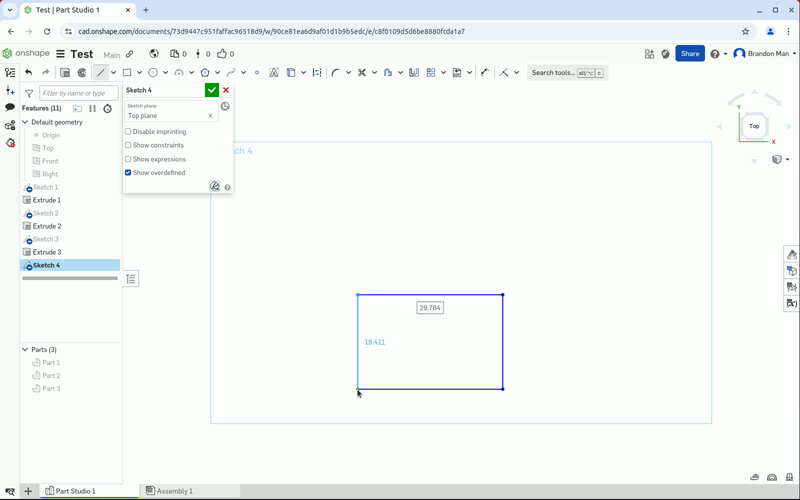
mouse_move(490, 357)
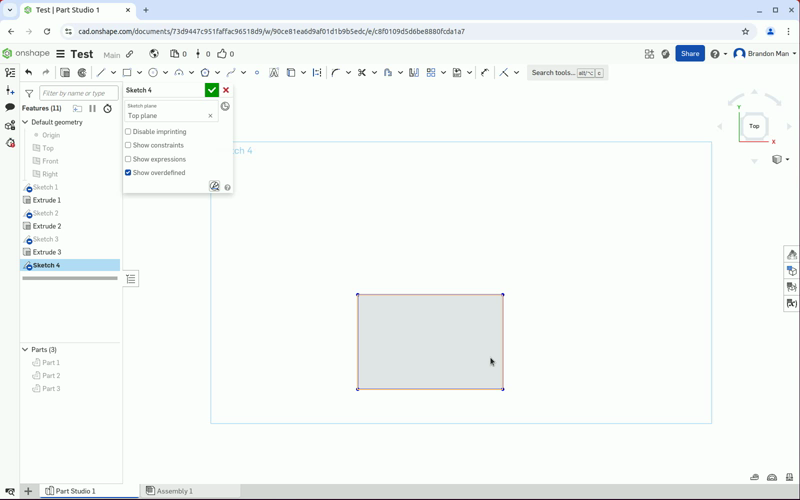
click(490, 357)
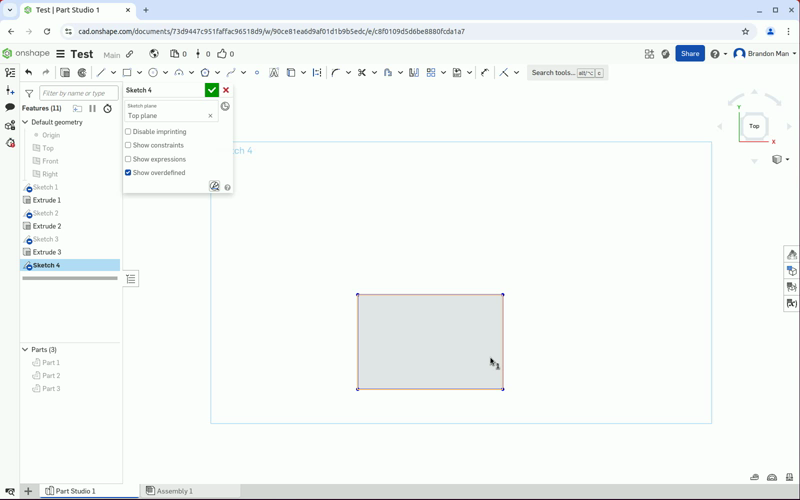
mouse_move(73, 352)
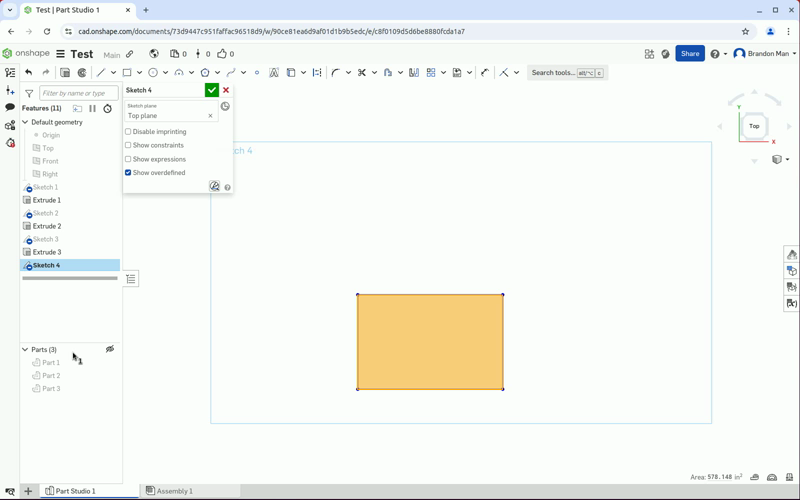
key(shift+y)
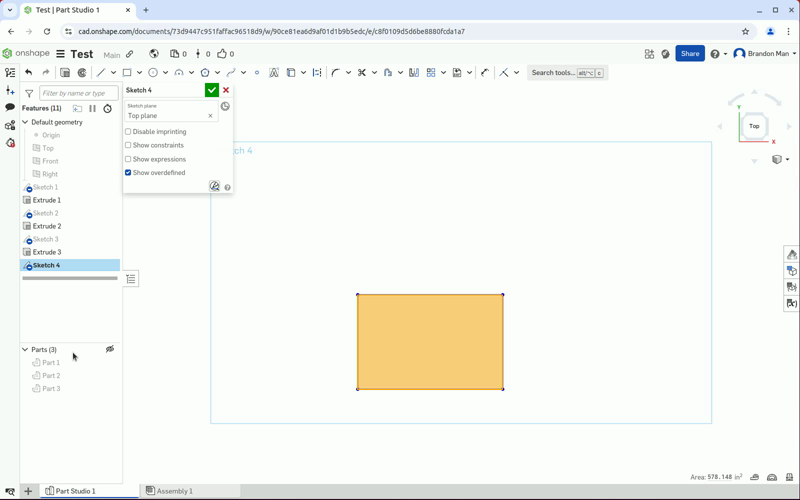
key(shift+e)
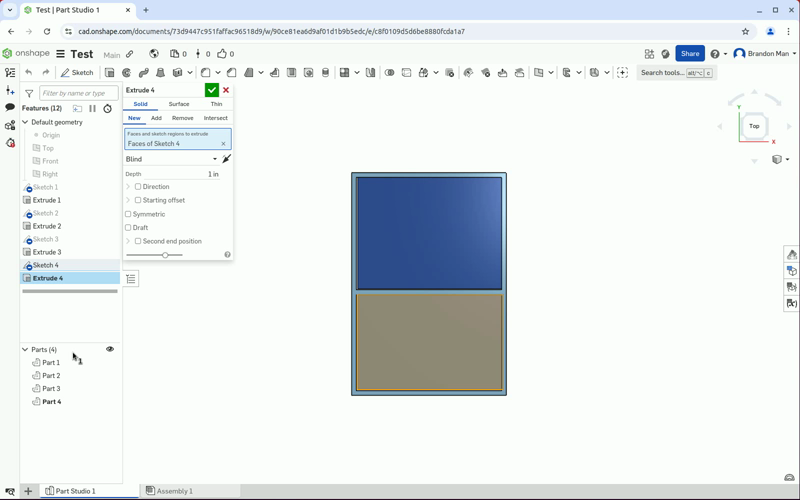
mouse_move(143, 106)
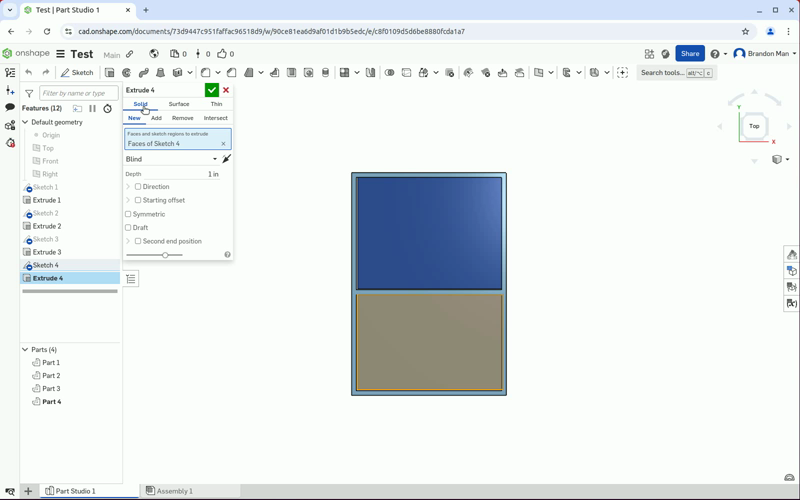
click(143, 106)
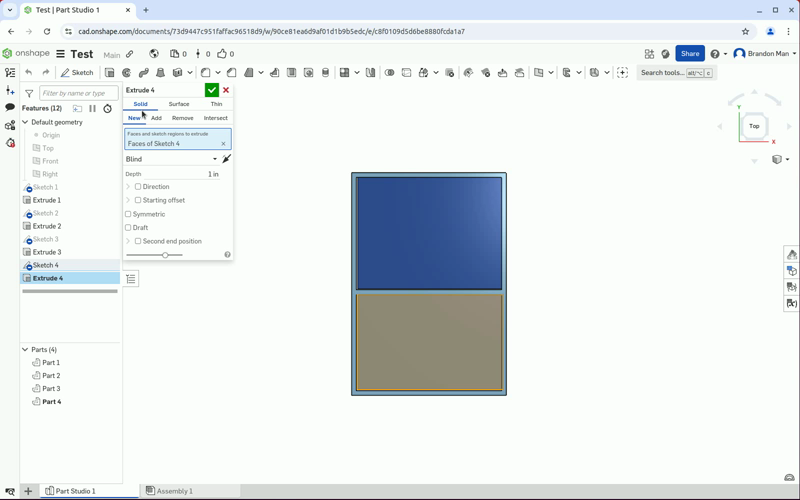
mouse_move(137, 120)
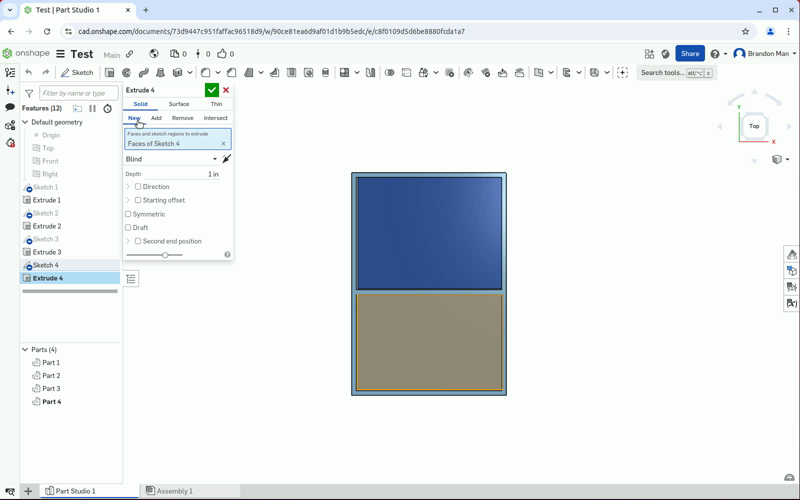
click(137, 120)
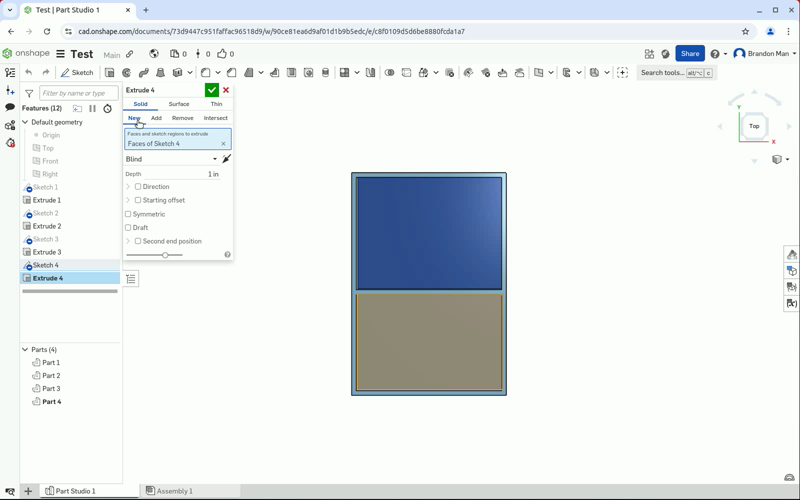
key(tab, 4)
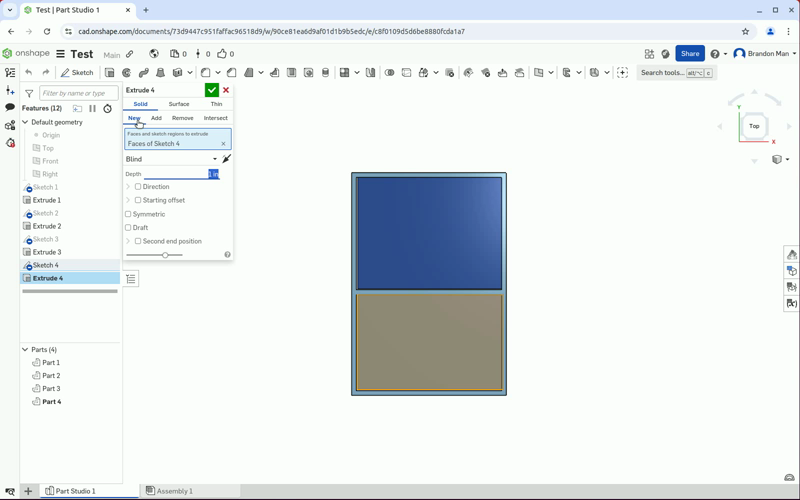
text(-1.204)
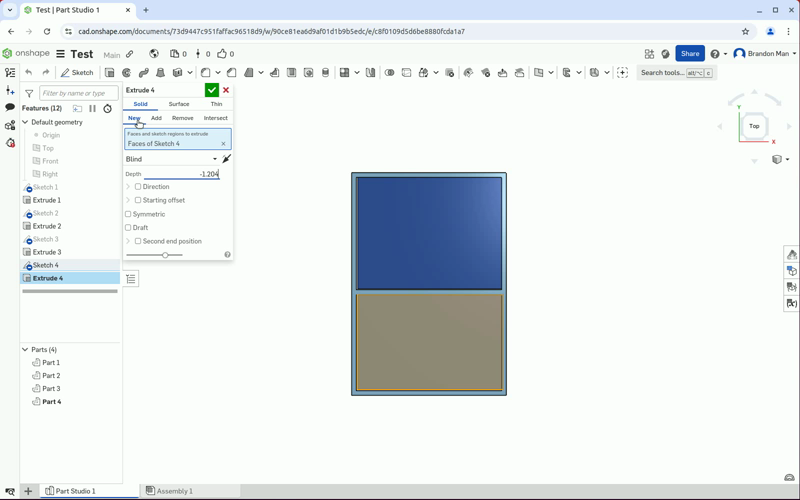
key(enter)
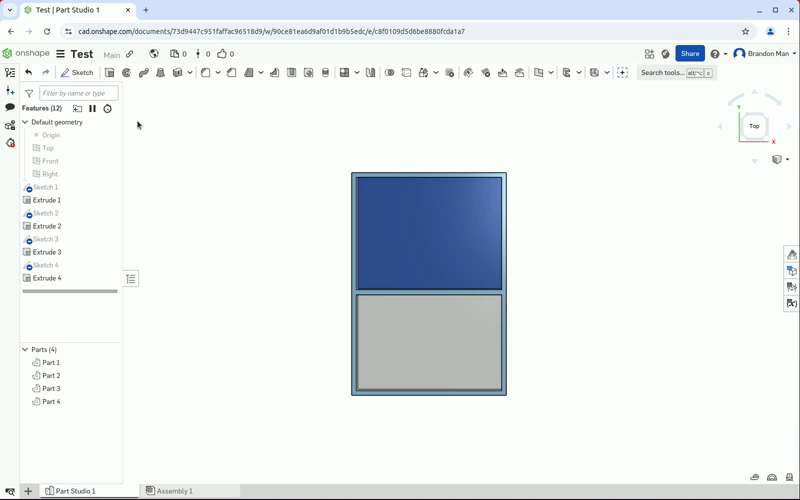
key(shift+h)
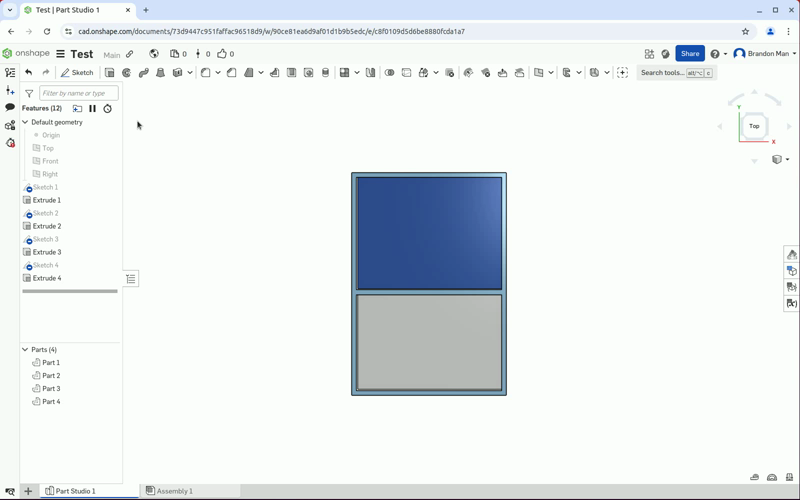
key(shift+h)
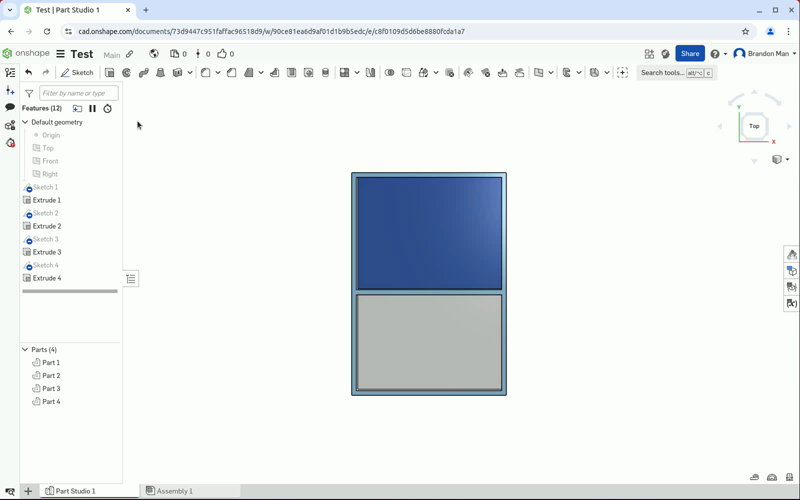
mouse_move(73, 189)
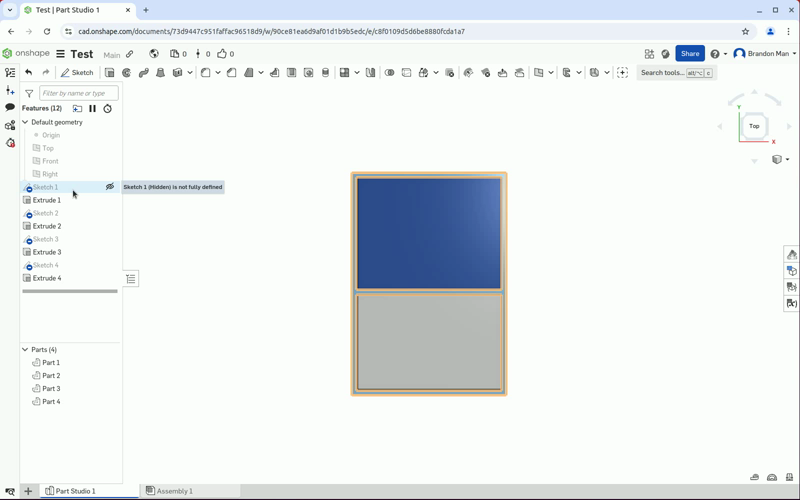
click(73, 189)
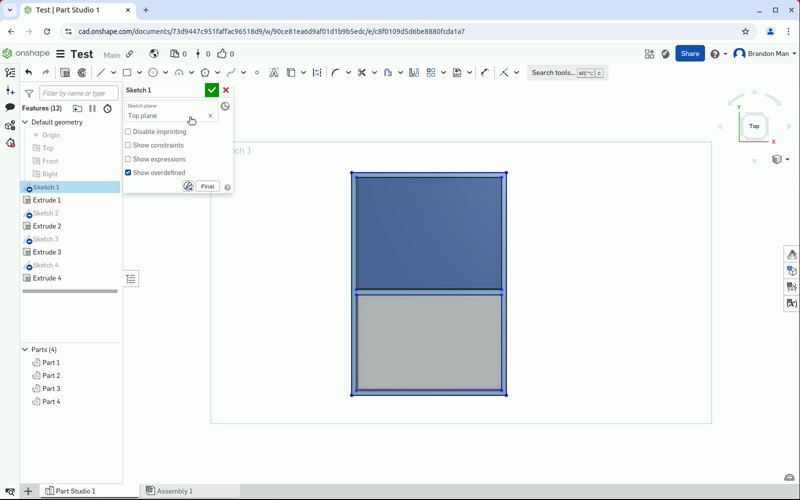
mouse_move(229, 92)
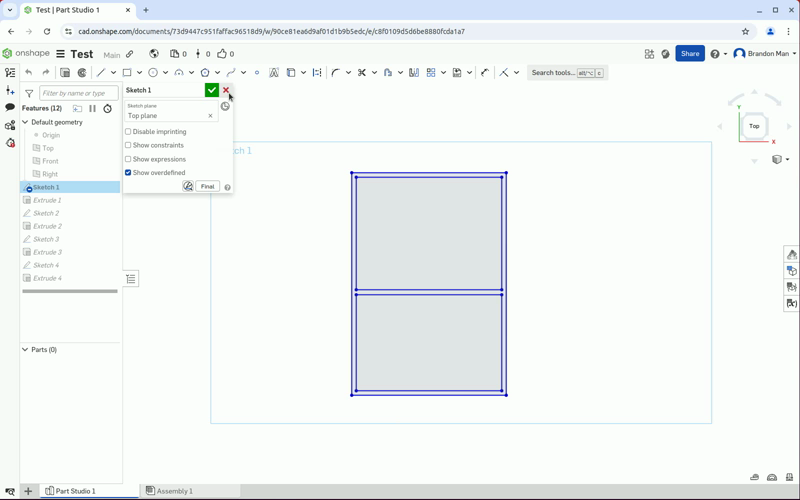
click(229, 92)
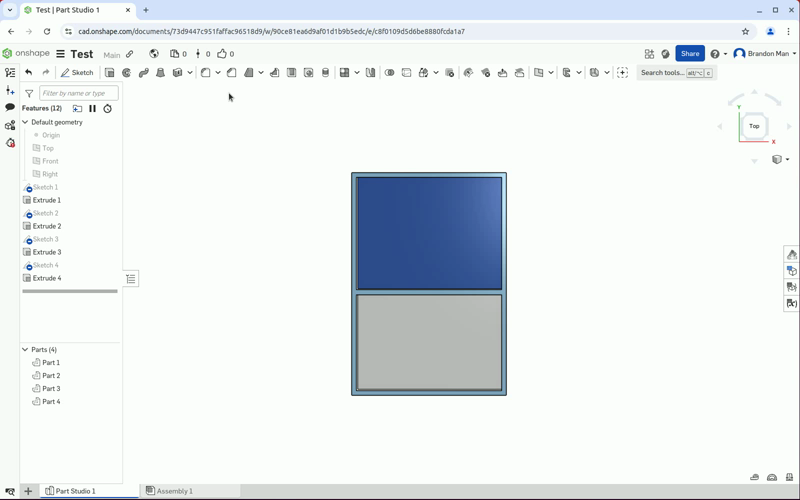
mouse_move(541, 75)
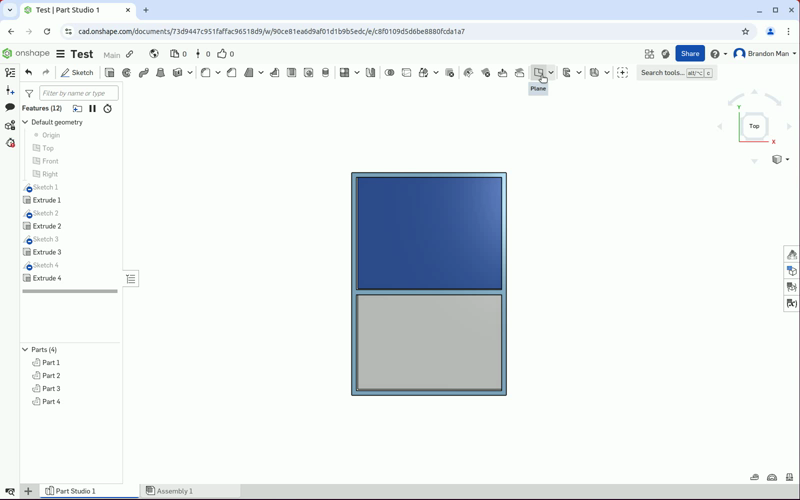
click(541, 75)
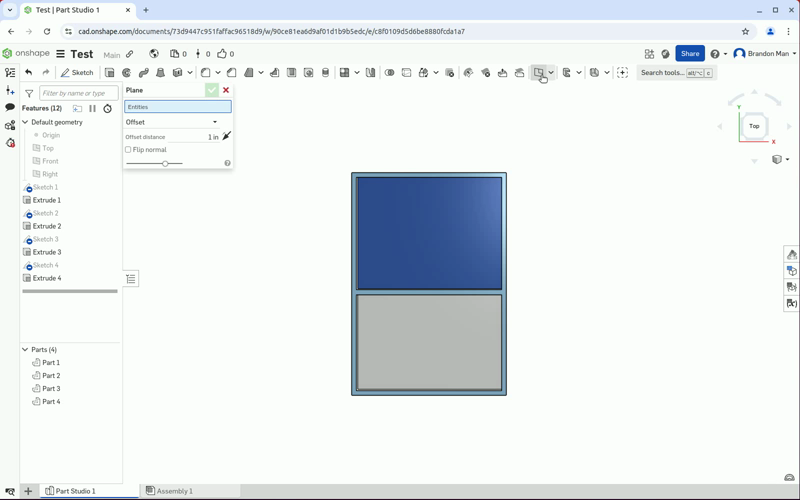
mouse_move(73, 150)
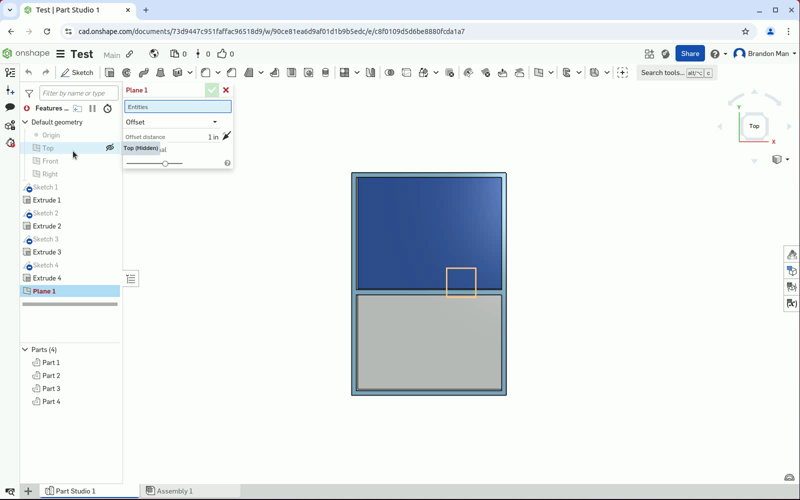
click(73, 150)
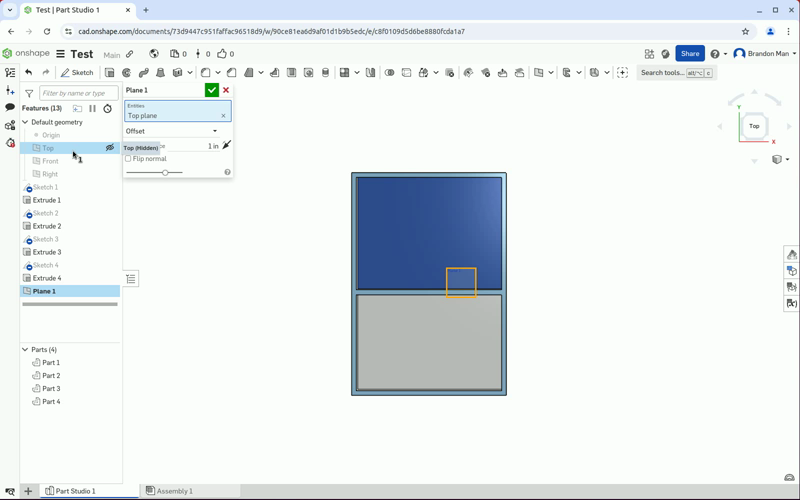
key(tab, 2)
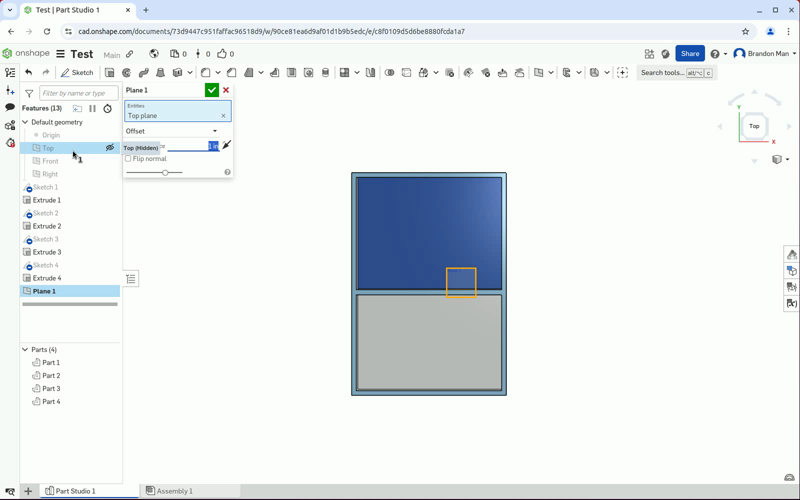
text(7.456)
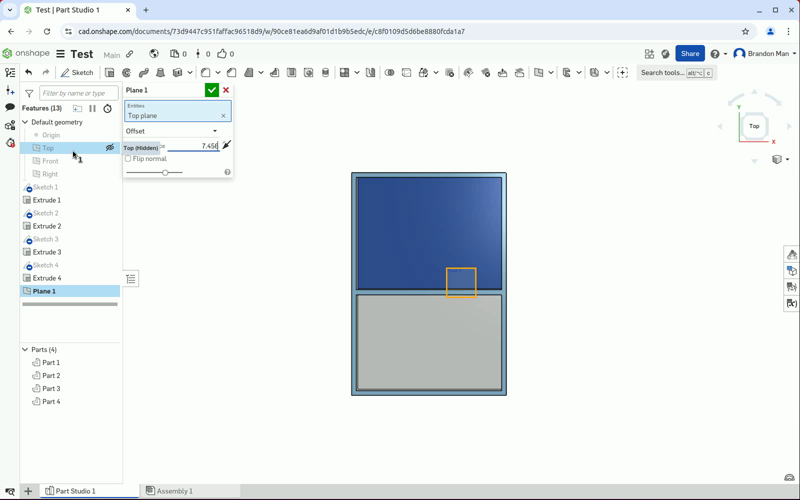
key(enter, 2)
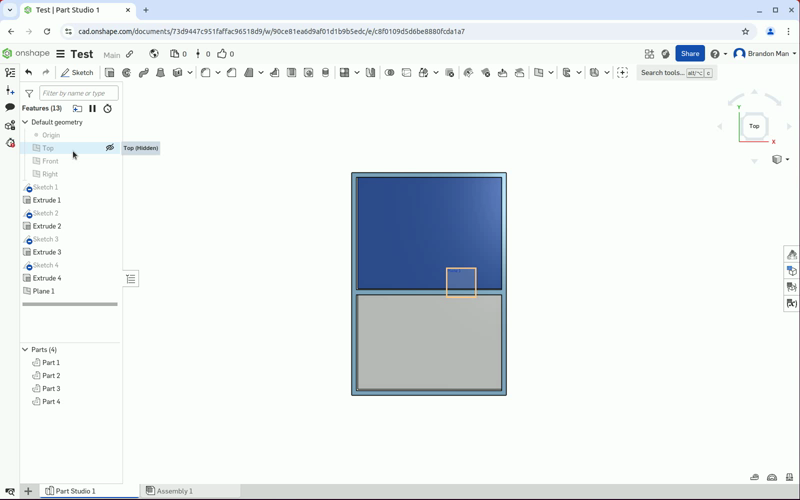
key(shift+s)
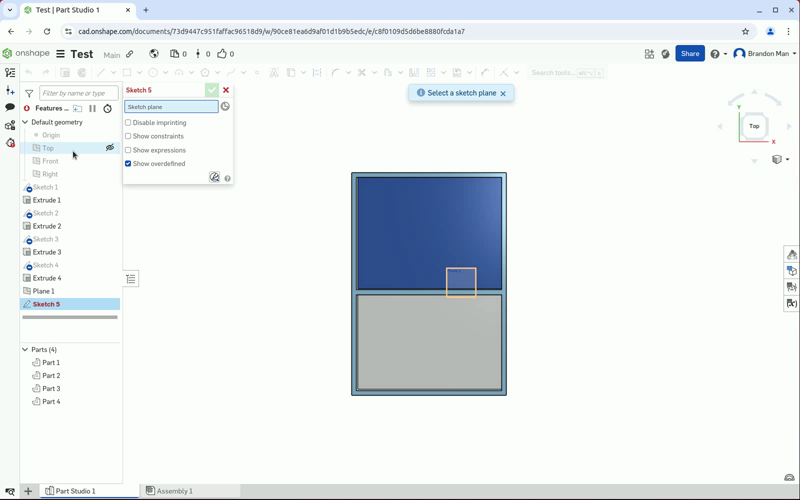
mouse_move(73, 293)
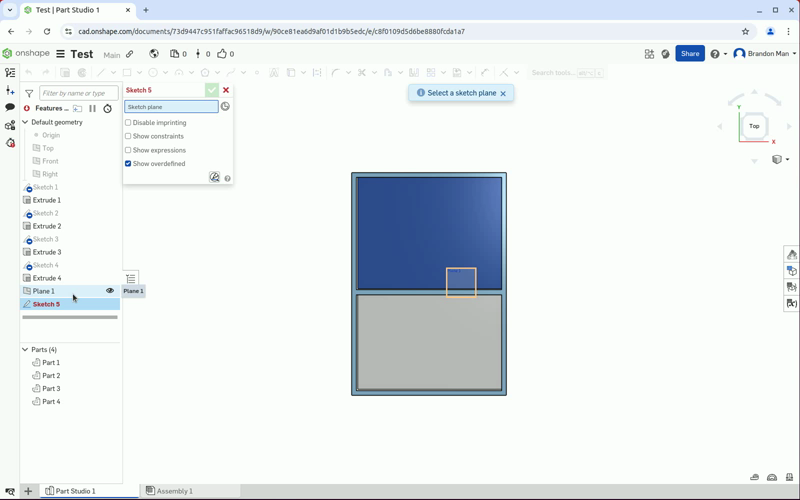
click(73, 293)
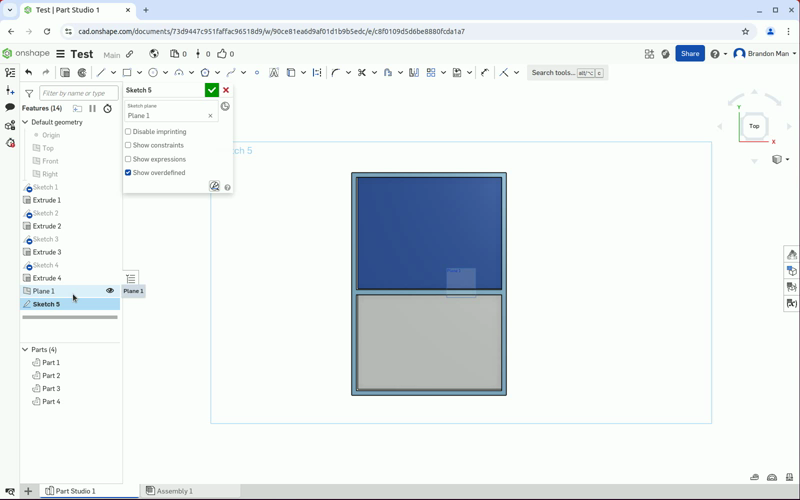
mouse_move(73, 352)
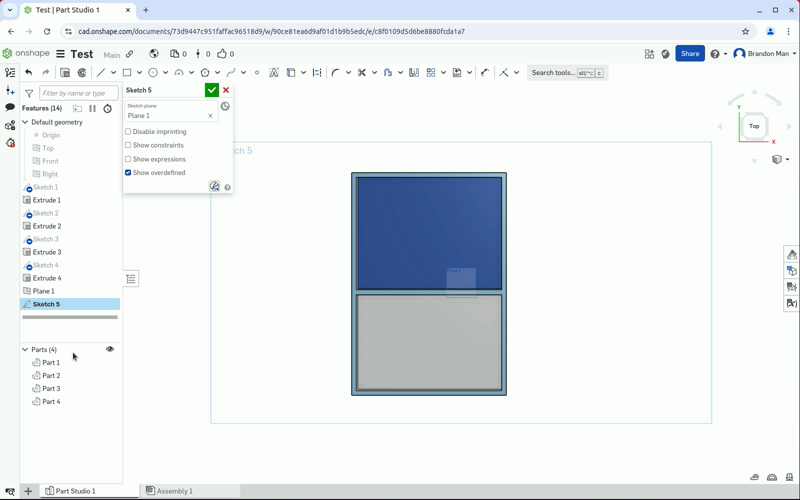
key(y)
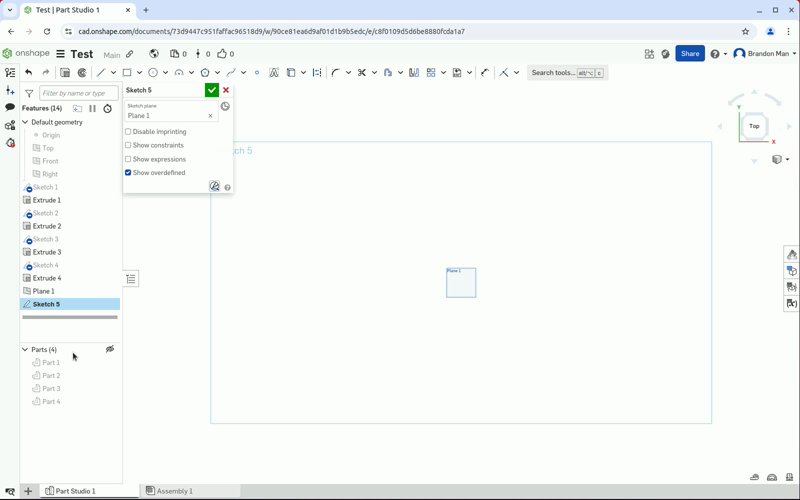
key(l)
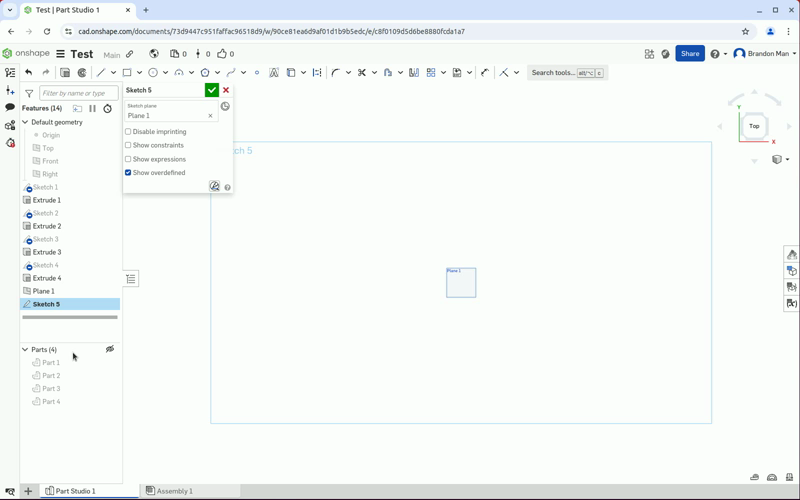
key_down(shift)
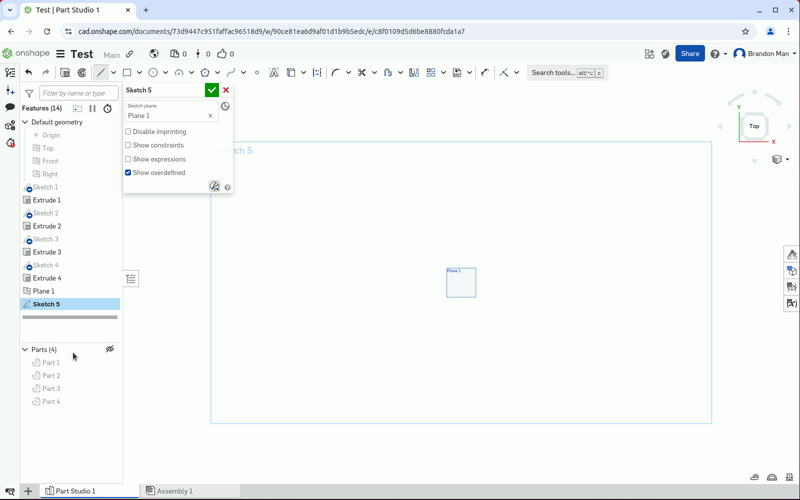
mouse_move(505, 230)
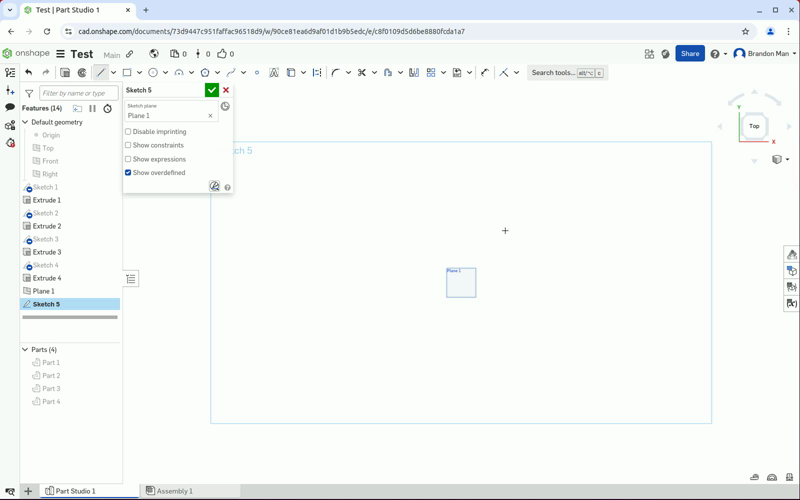
click(505, 230)
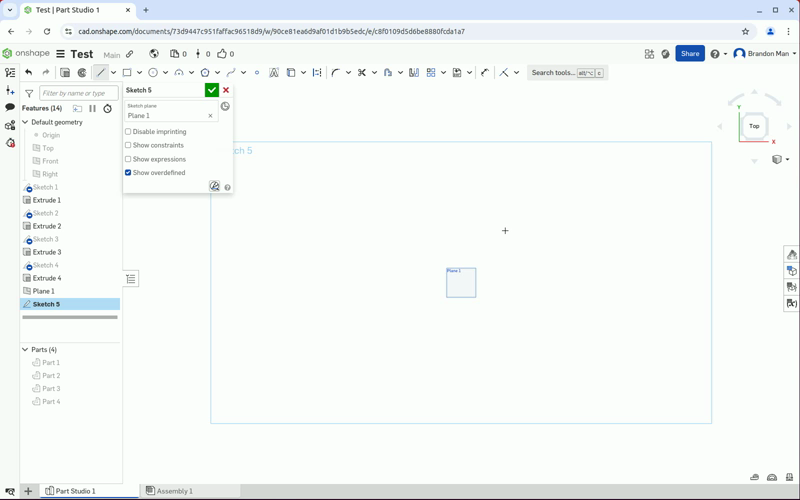
key_up(shift)
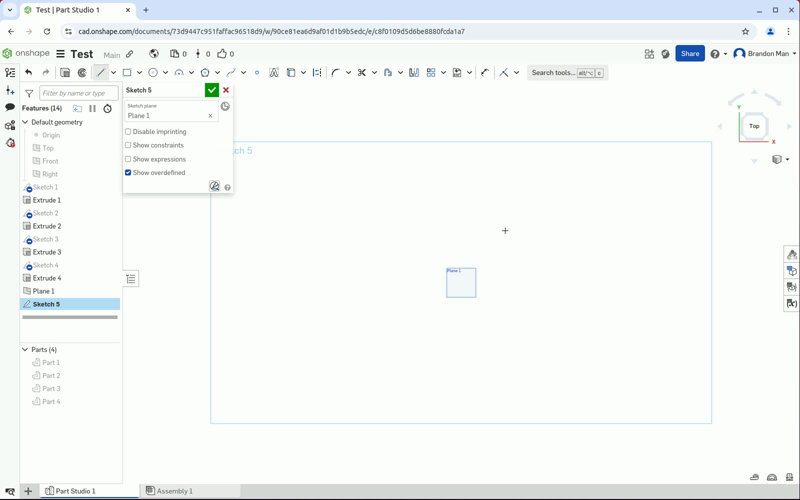
key_down(shift)
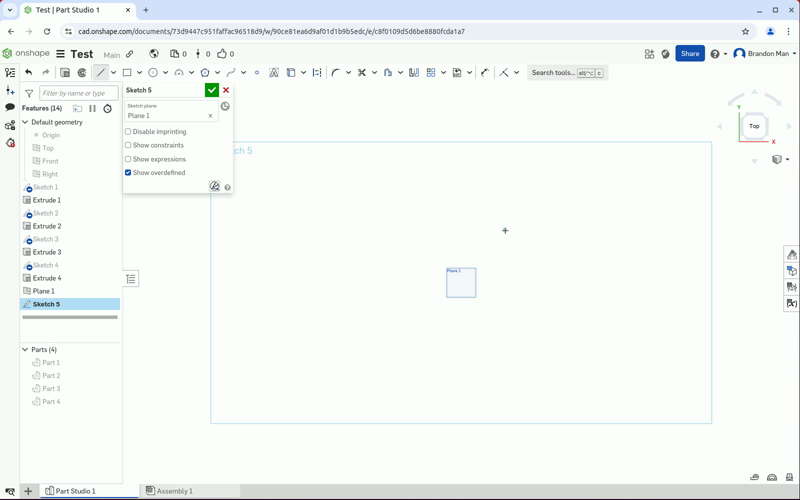
mouse_move(535, 230)
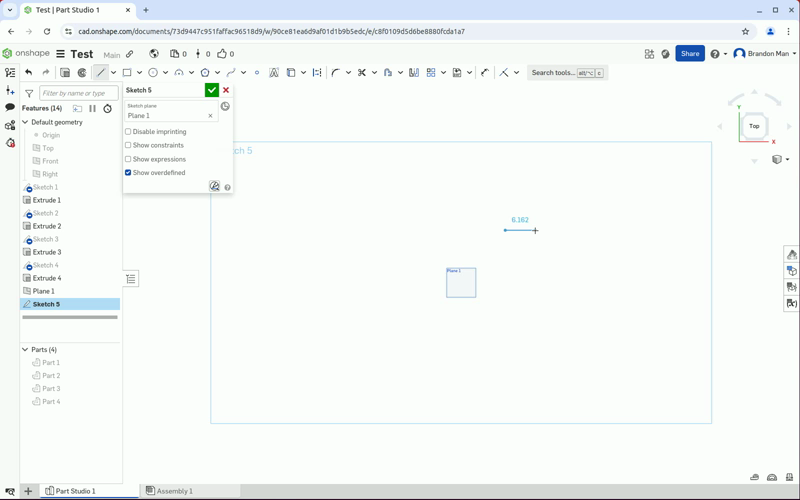
mouse_move(507, 230)
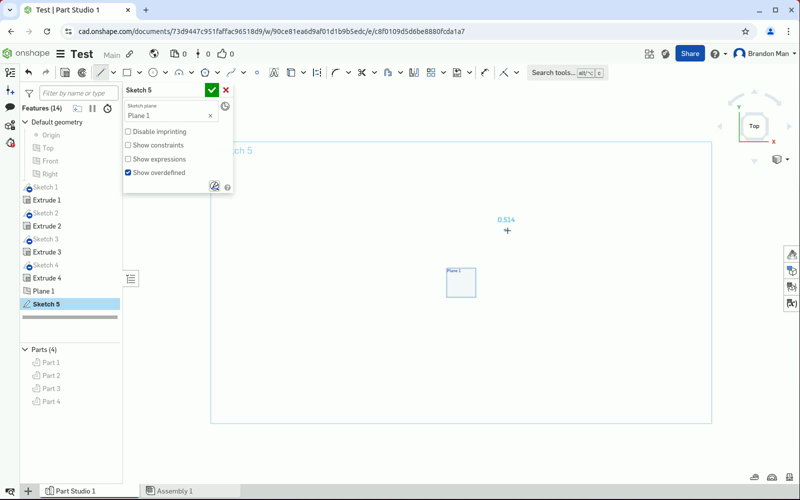
scroll(6)
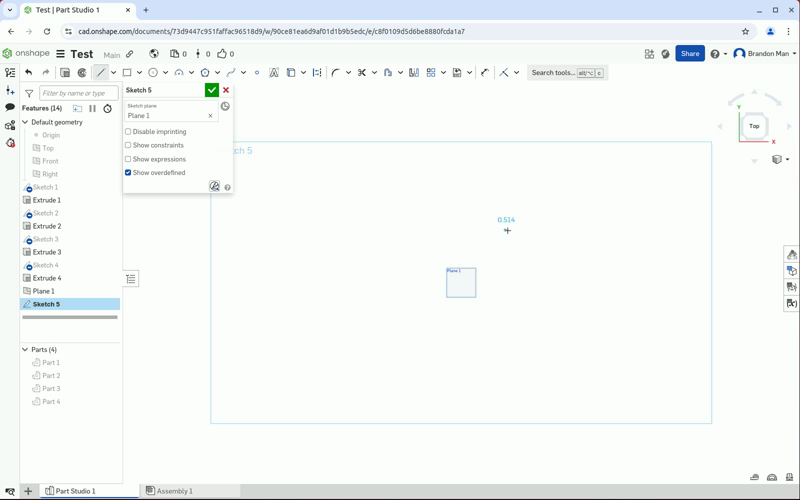
scroll(6)
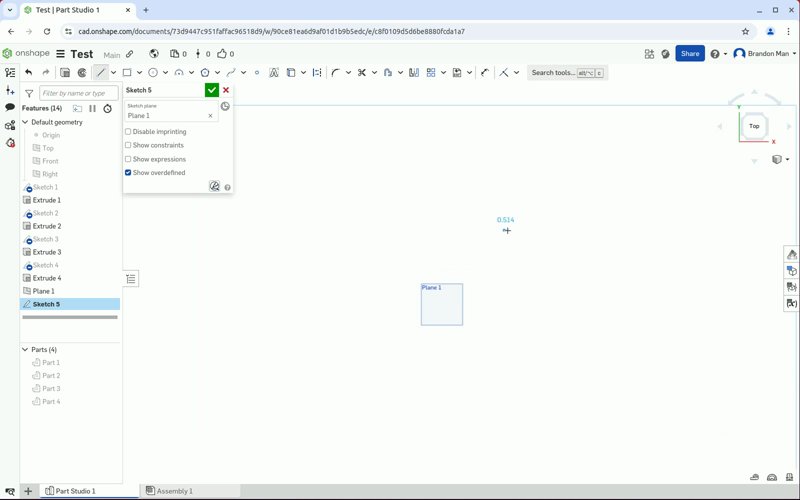
scroll(6)
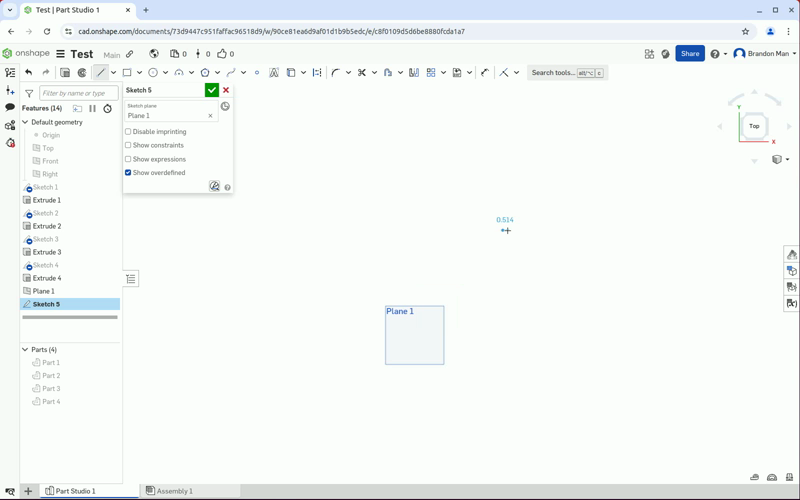
scroll(6)
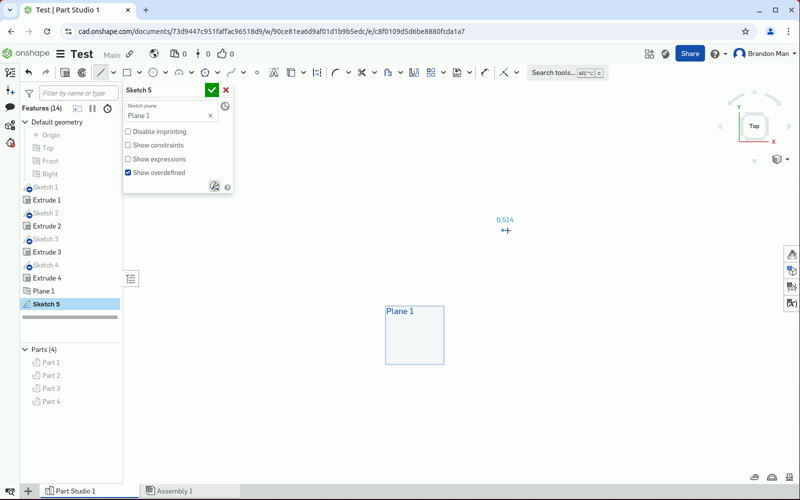
scroll(6)
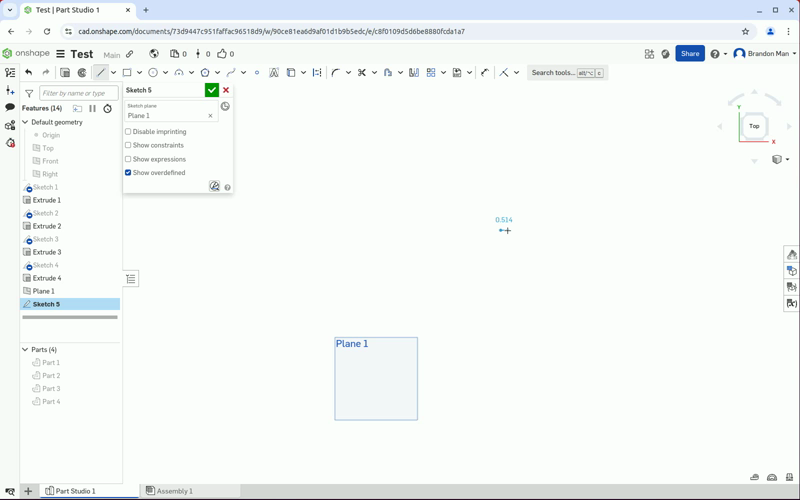
scroll(6)
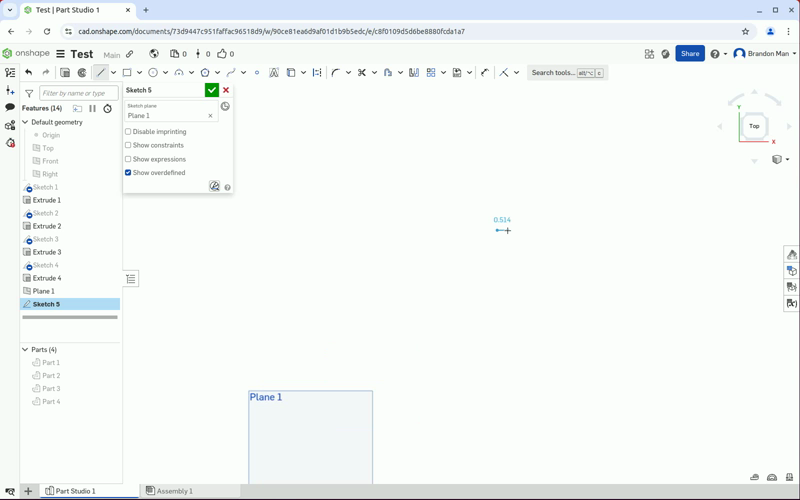
scroll(6)
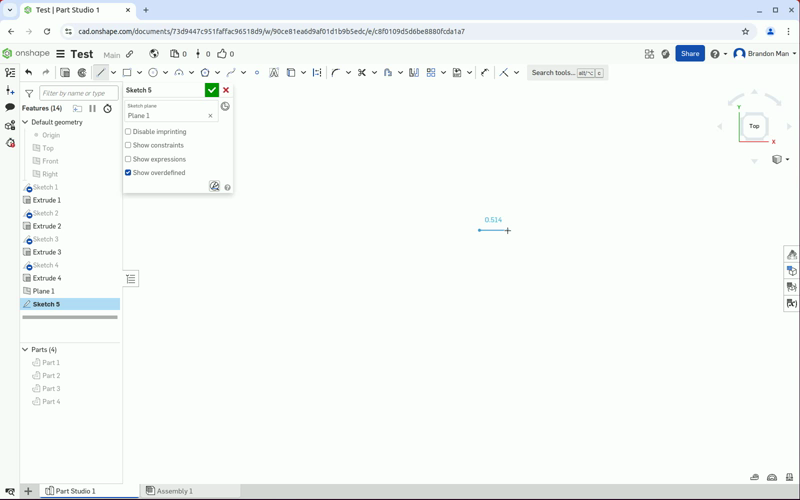
click(507, 230)
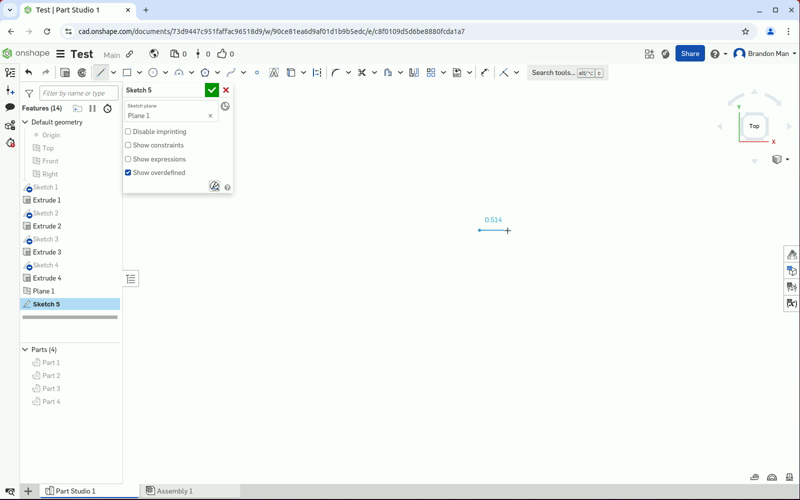
scroll(-6)
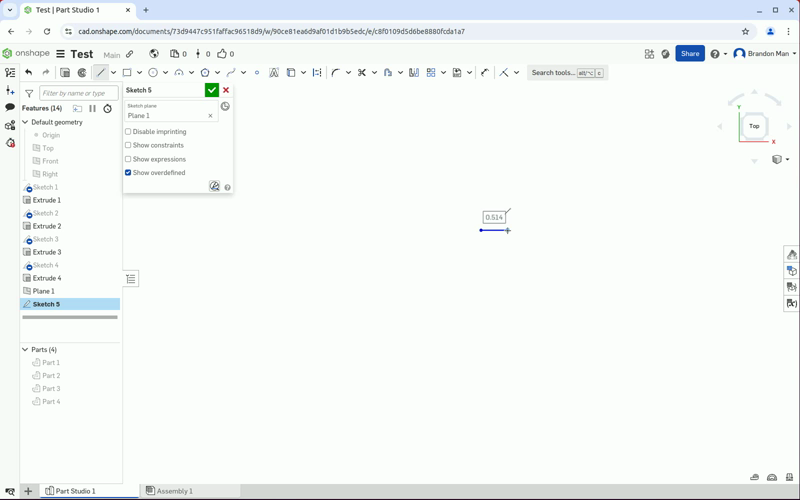
scroll(-6)
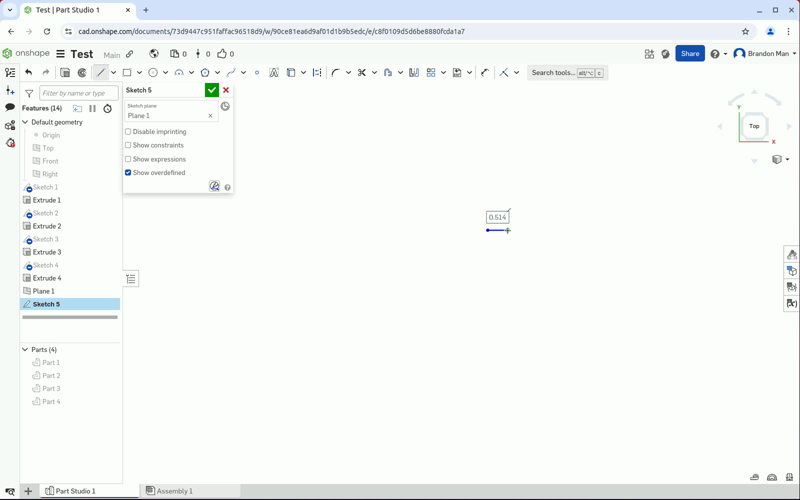
scroll(-6)
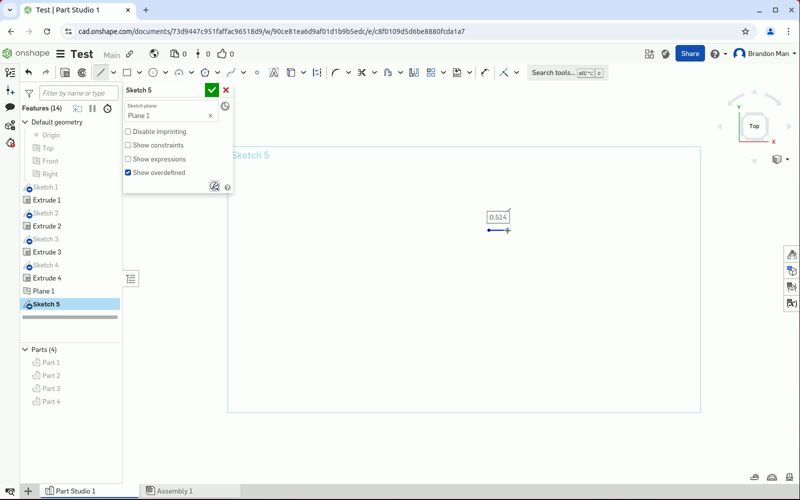
scroll(-6)
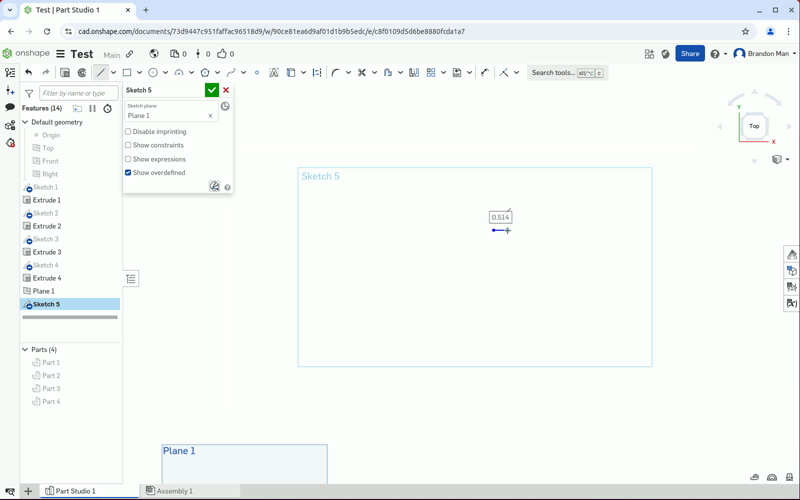
scroll(-6)
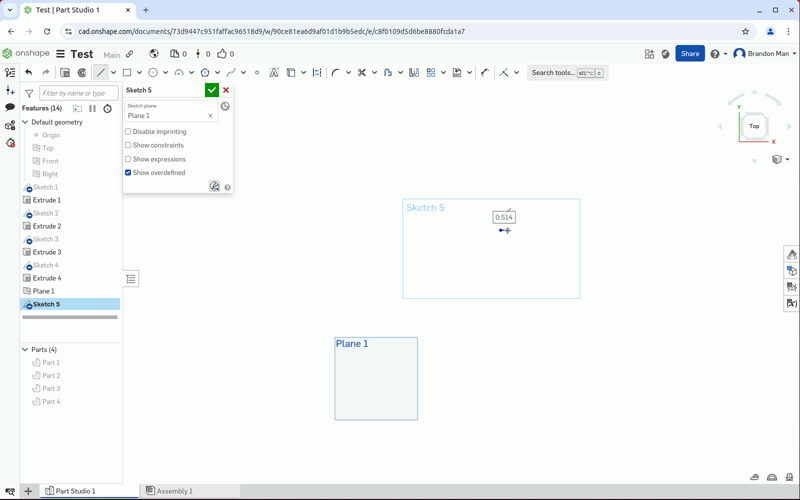
scroll(-6)
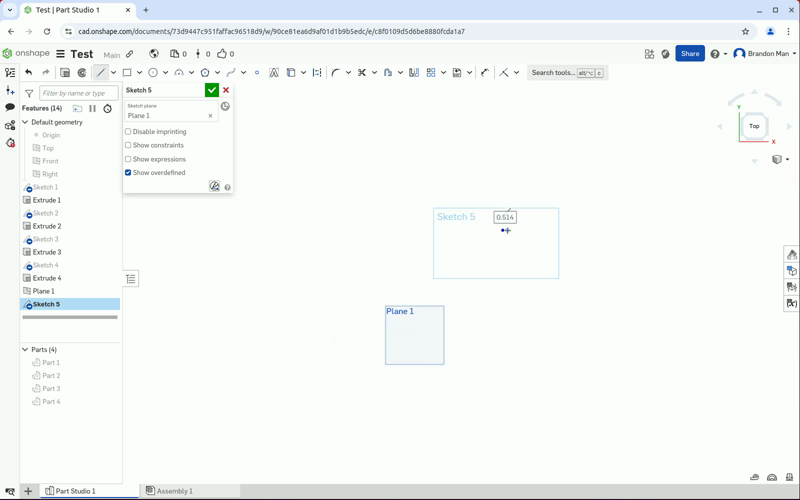
scroll(-6)
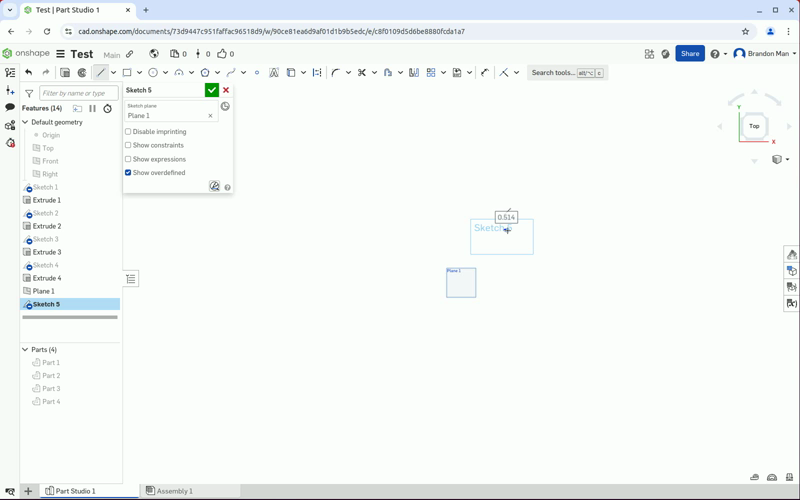
key_up(shift)
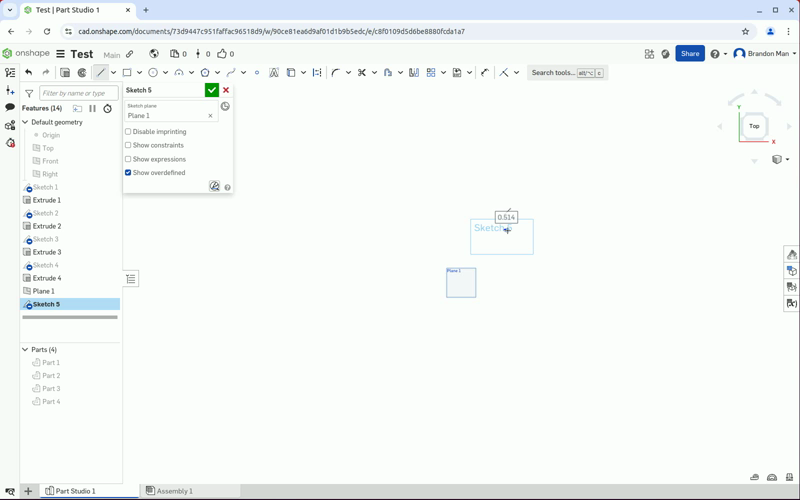
key_down(shift)
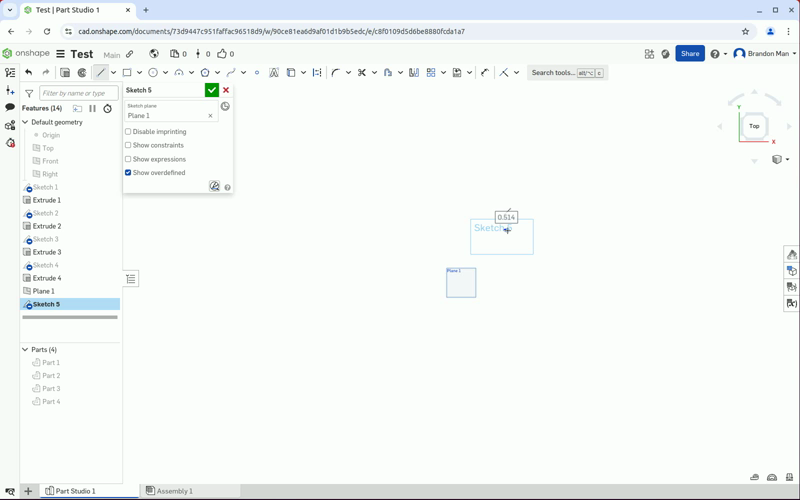
mouse_move(537, 230)
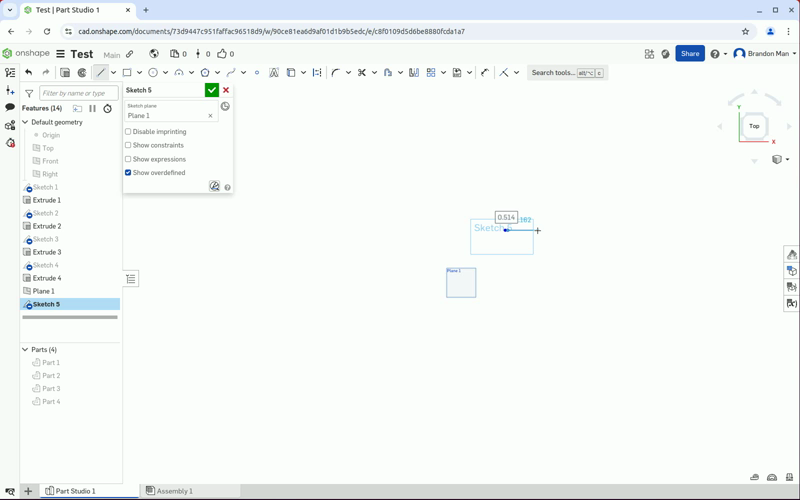
mouse_move(507, 216)
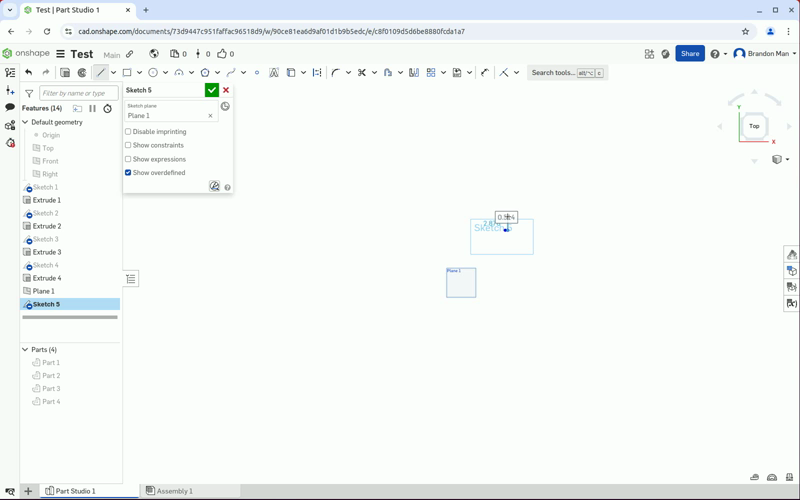
click(507, 216)
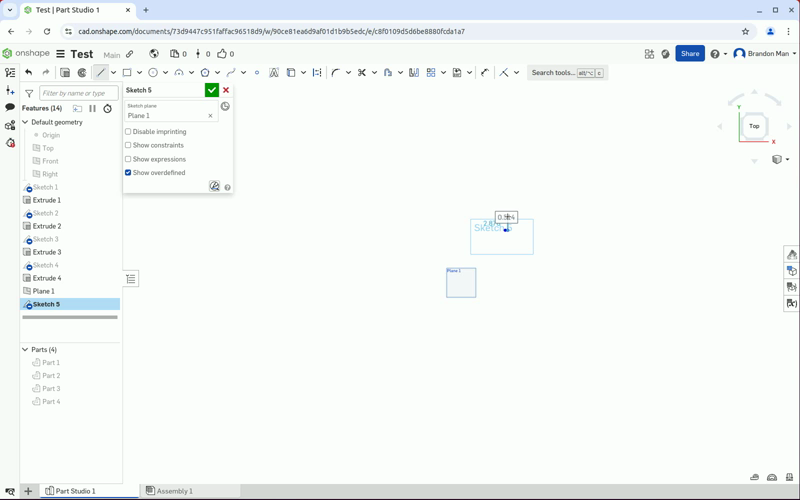
key_up(shift)
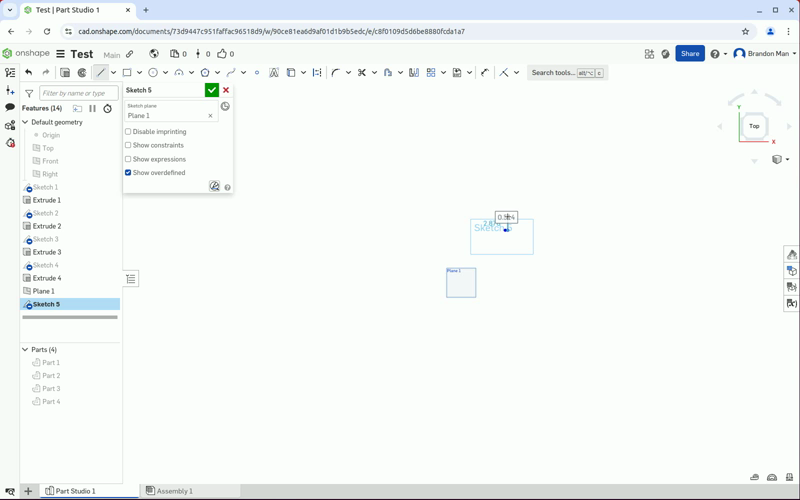
key_down(shift)
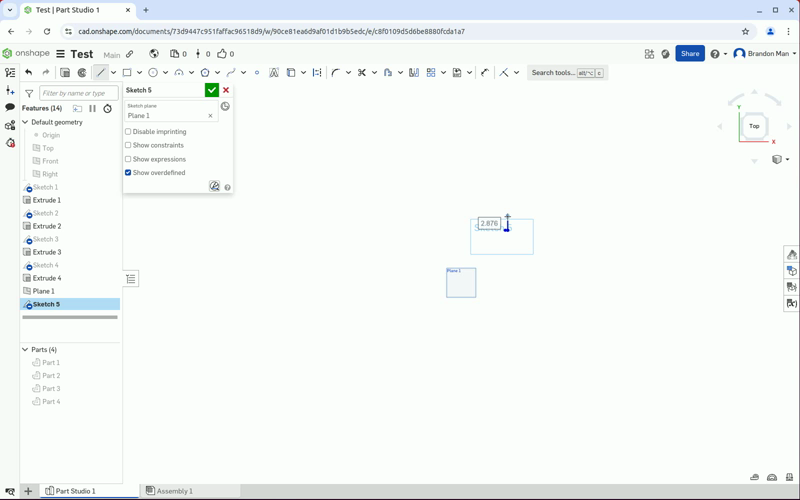
mouse_move(537, 216)
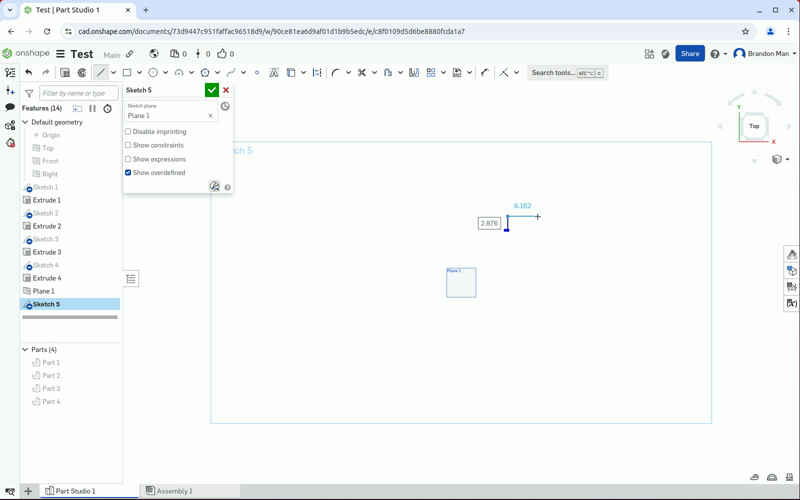
mouse_move(505, 216)
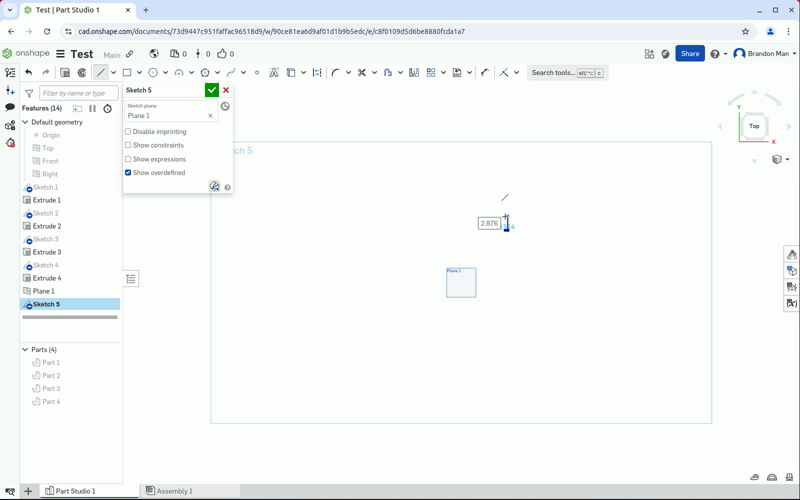
scroll(6)
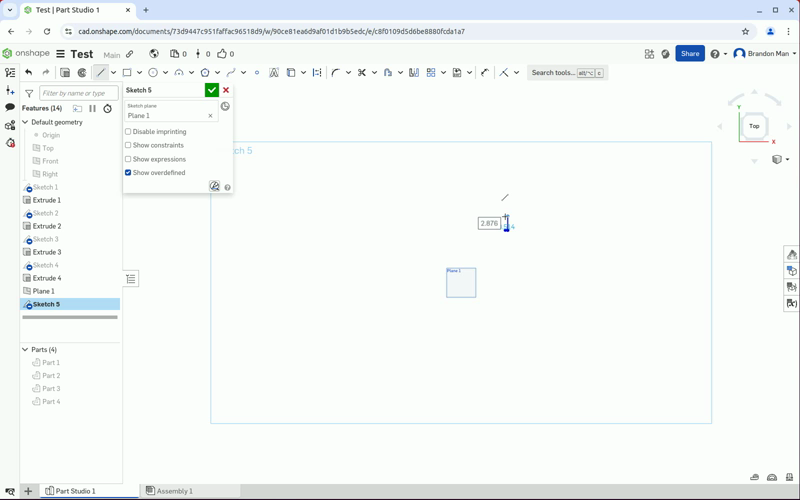
scroll(6)
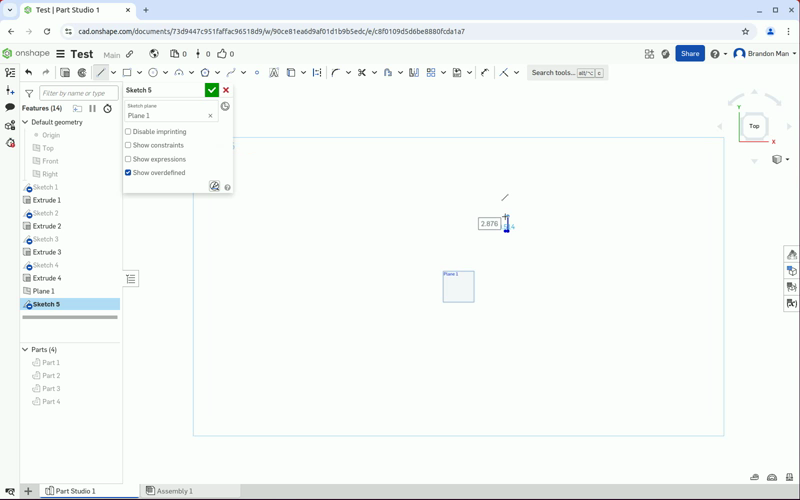
scroll(6)
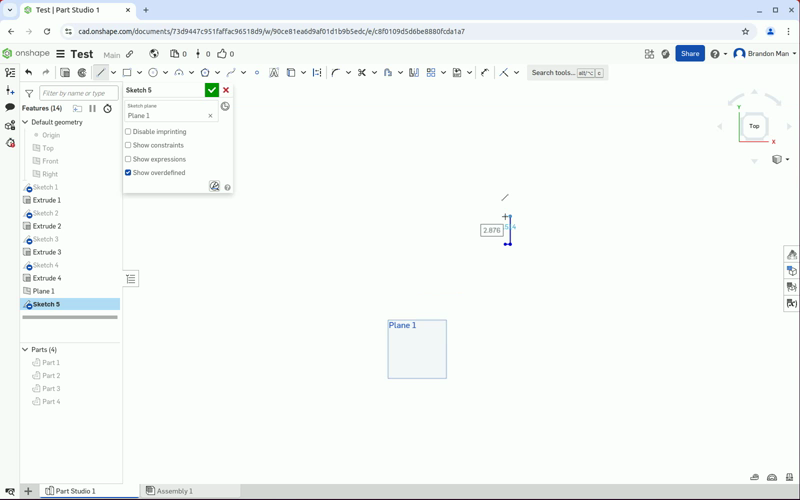
scroll(6)
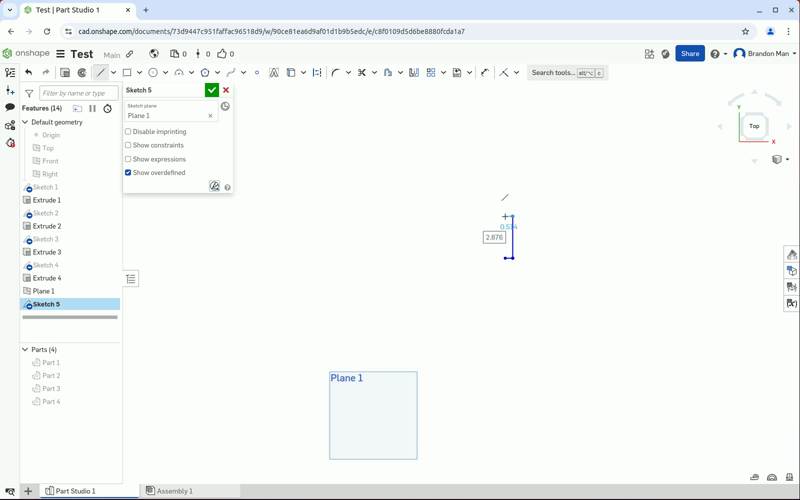
scroll(6)
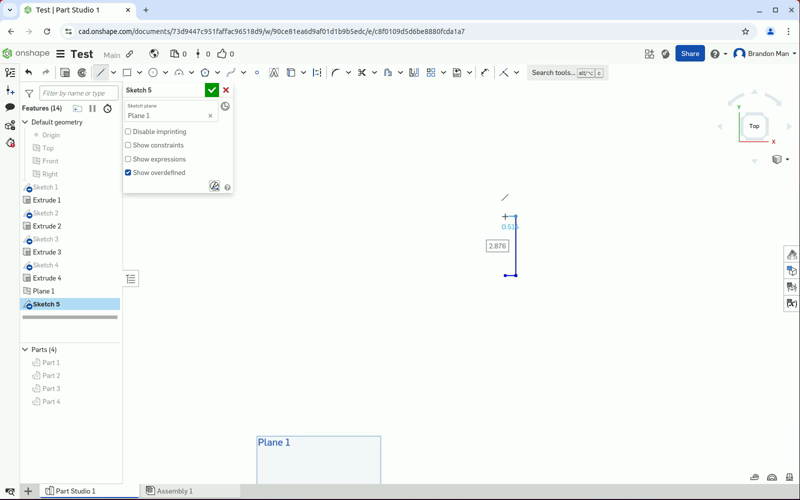
scroll(6)
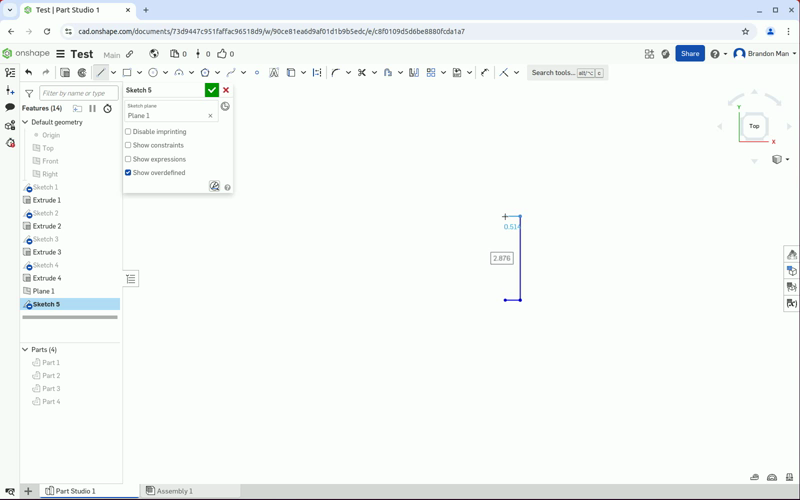
scroll(6)
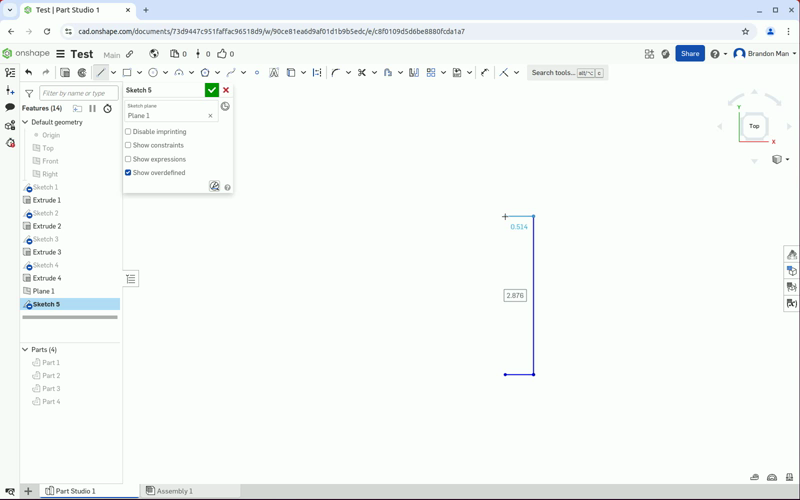
click(505, 216)
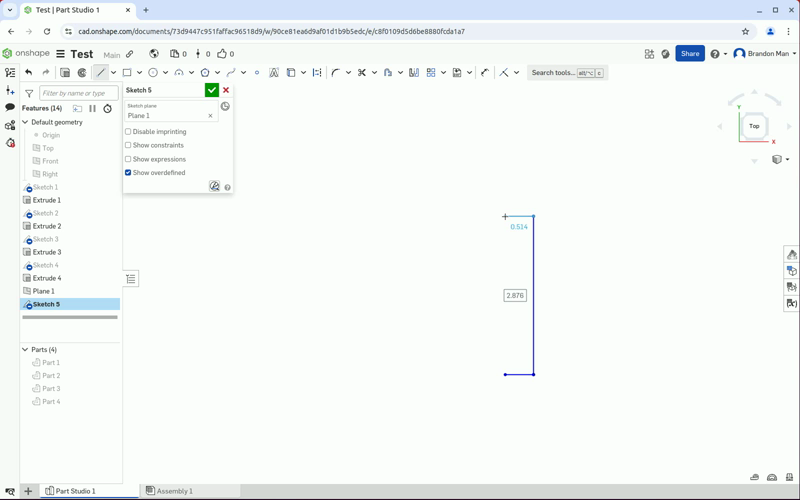
scroll(-6)
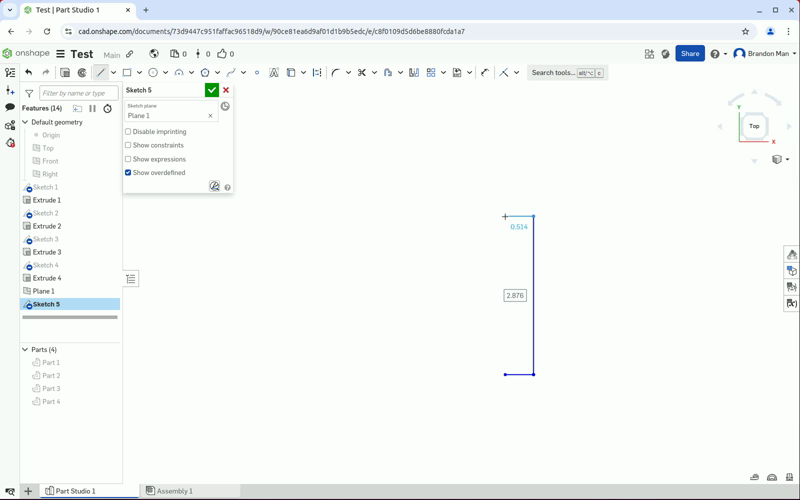
scroll(-6)
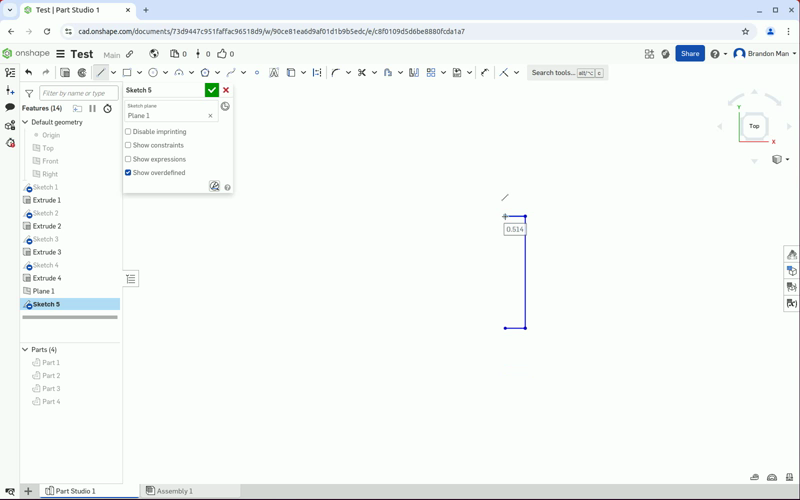
scroll(-6)
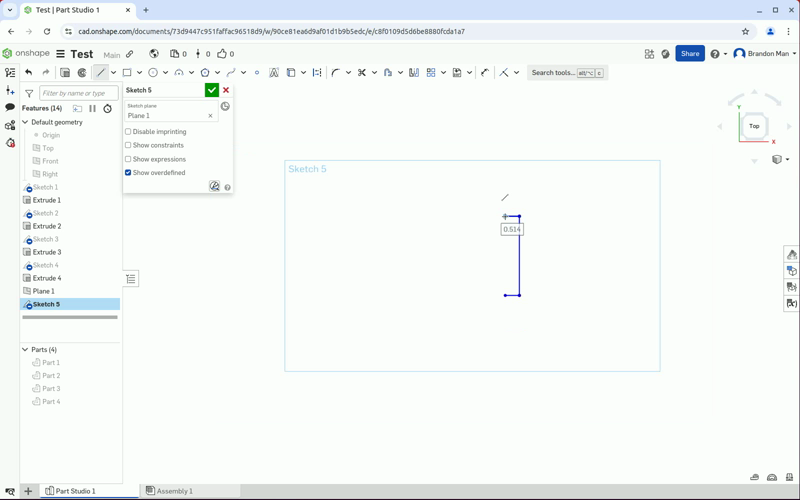
scroll(-6)
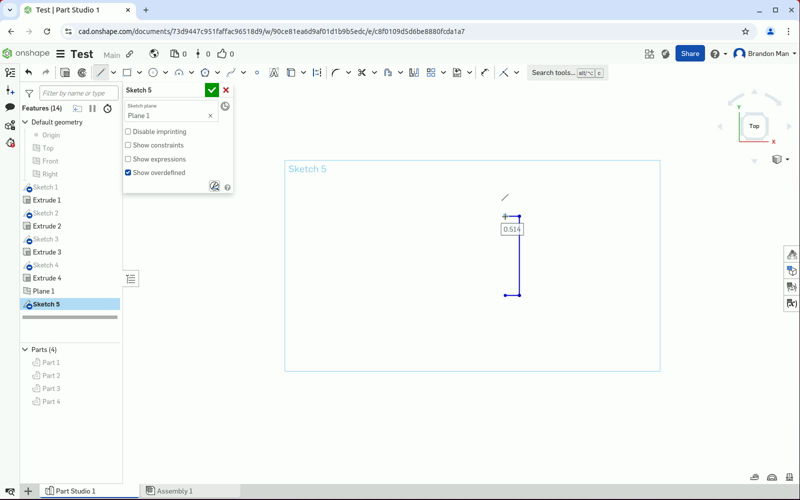
scroll(-6)
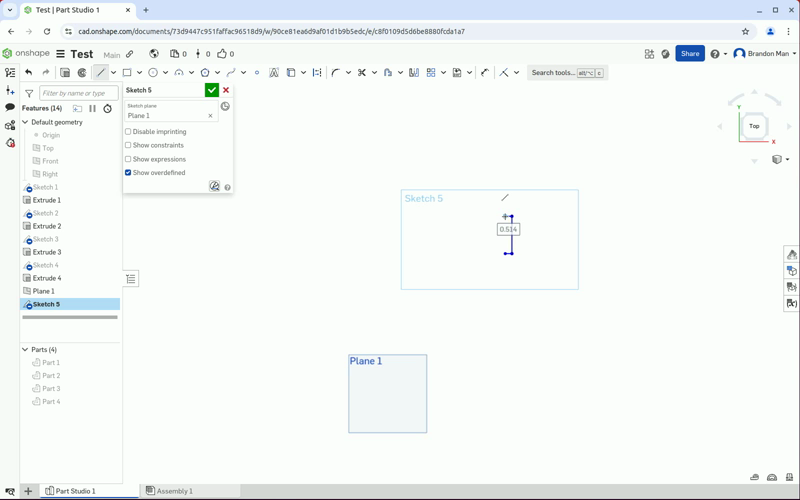
scroll(-6)
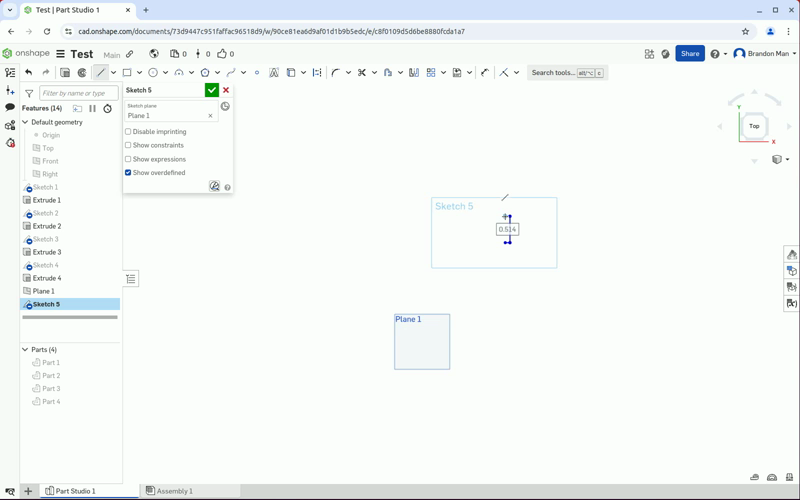
scroll(-6)
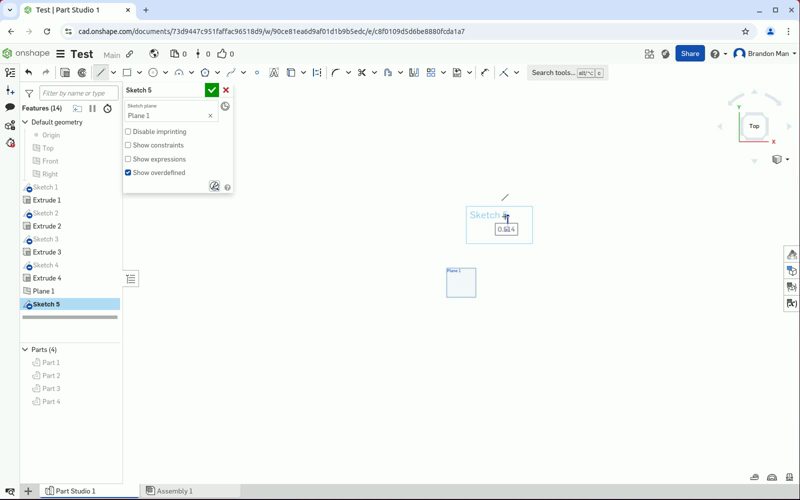
key_up(shift)
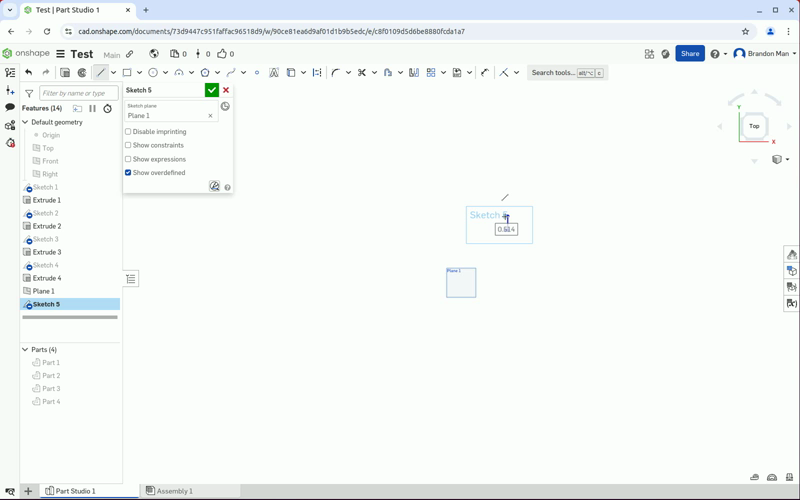
mouse_move(535, 216)
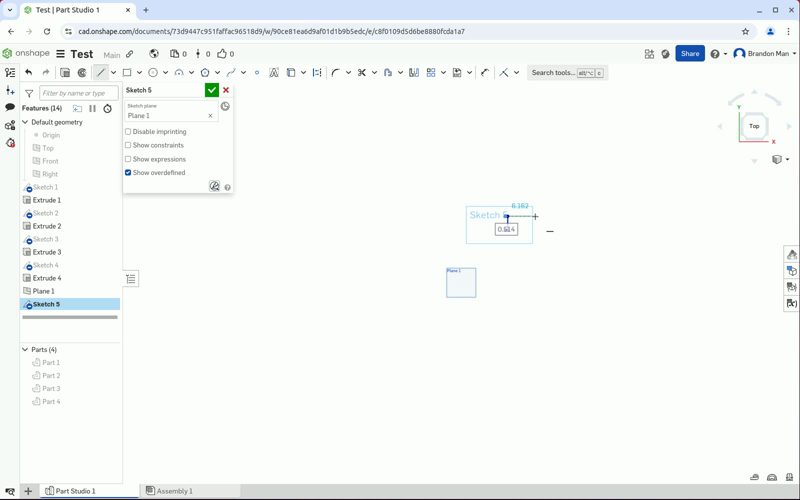
key_down(shift)
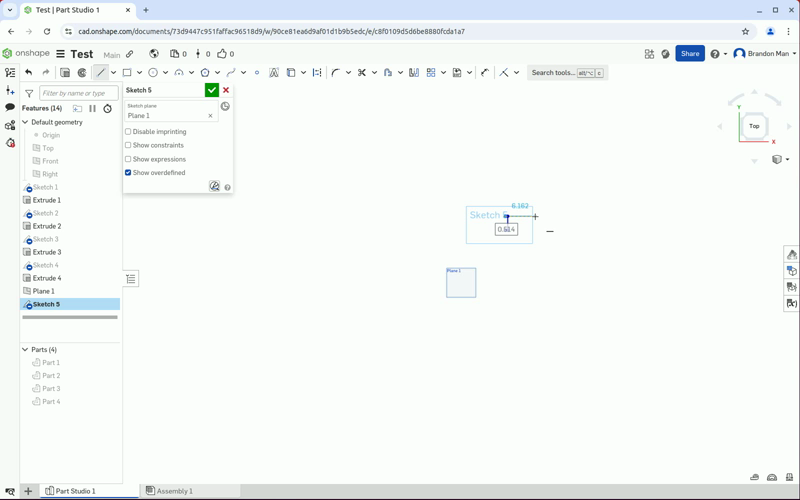
mouse_move(505, 230)
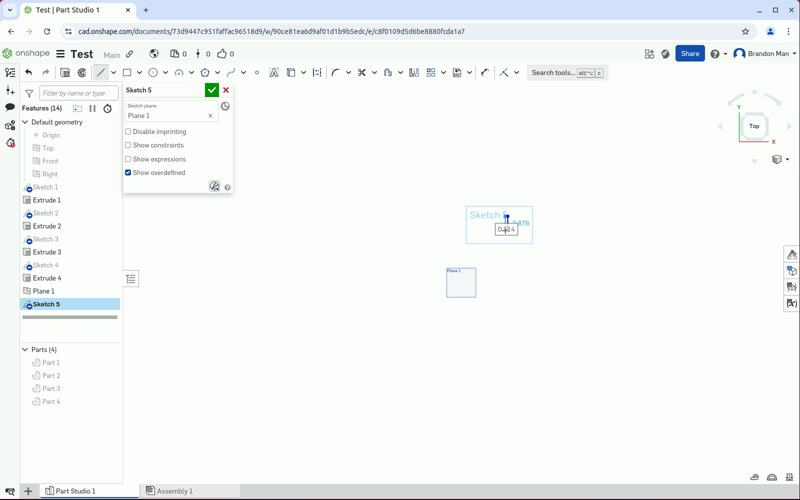
scroll(6)
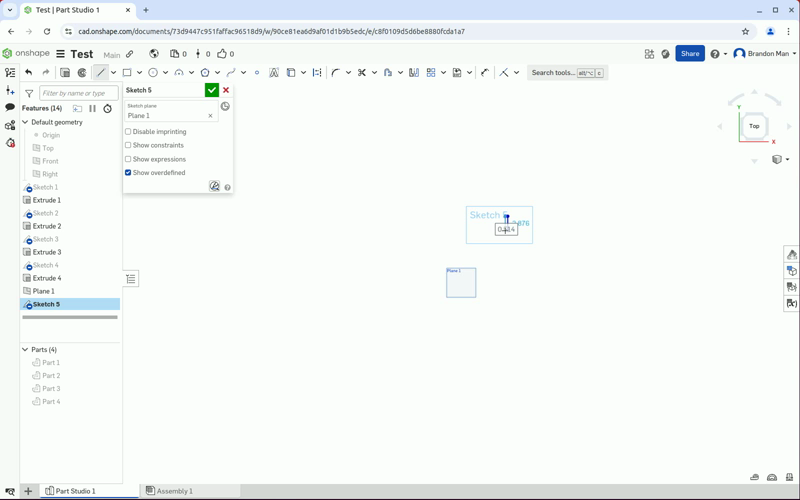
scroll(6)
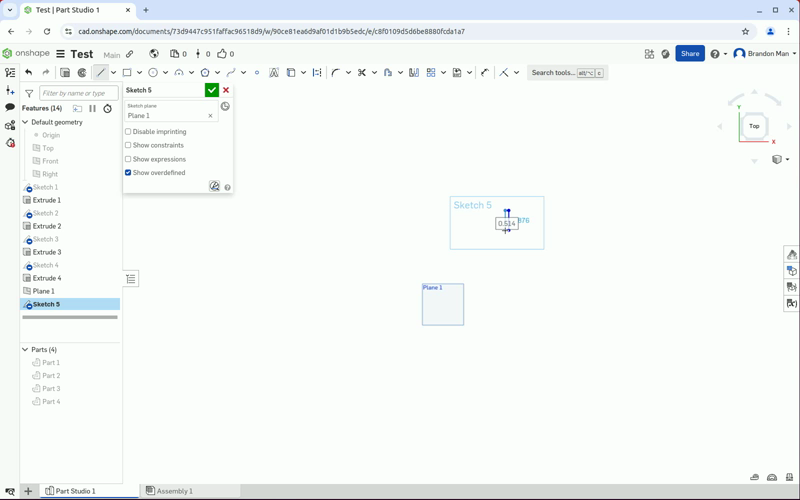
scroll(6)
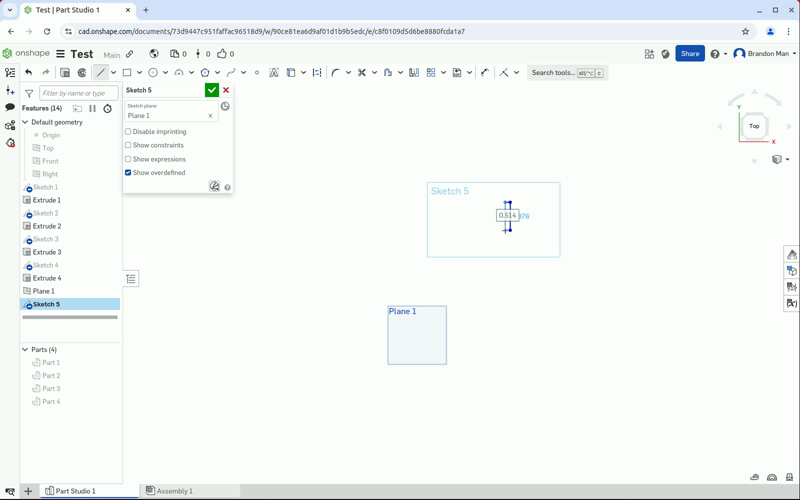
scroll(6)
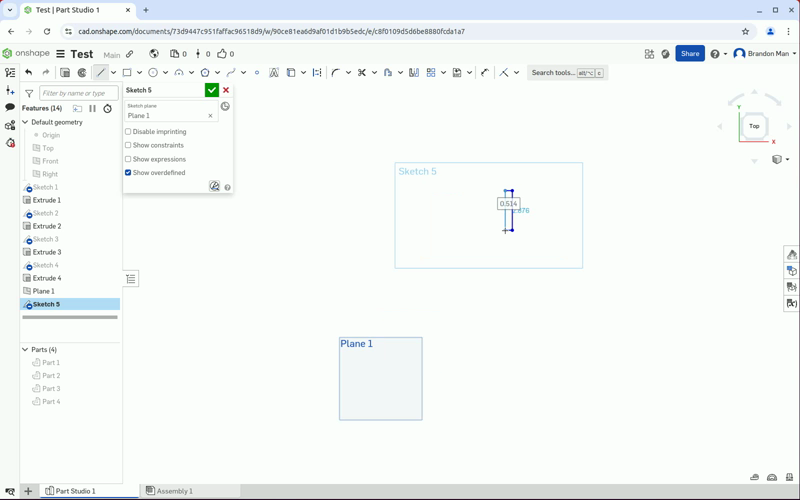
scroll(6)
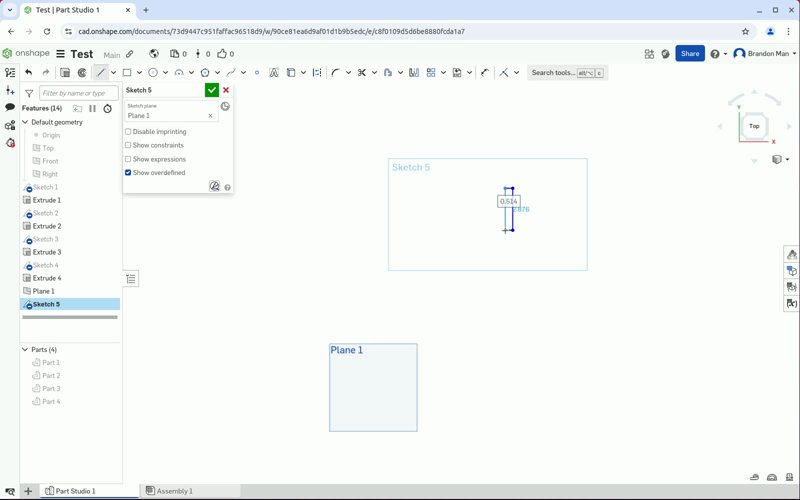
scroll(6)
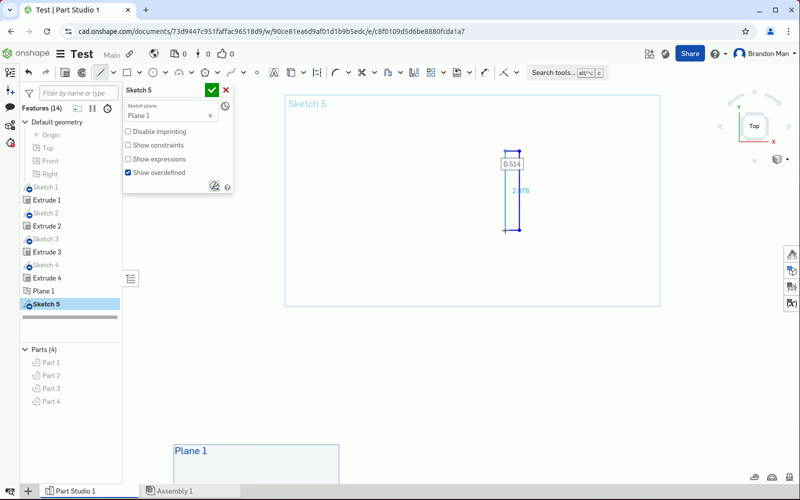
scroll(6)
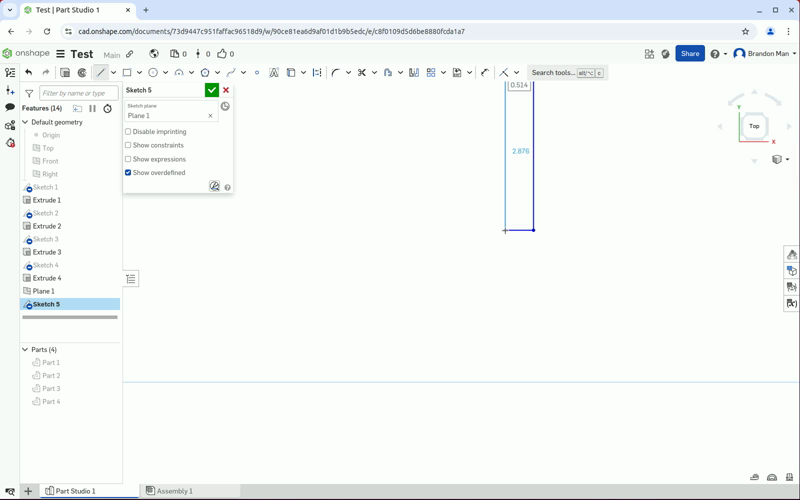
key_up(shift)
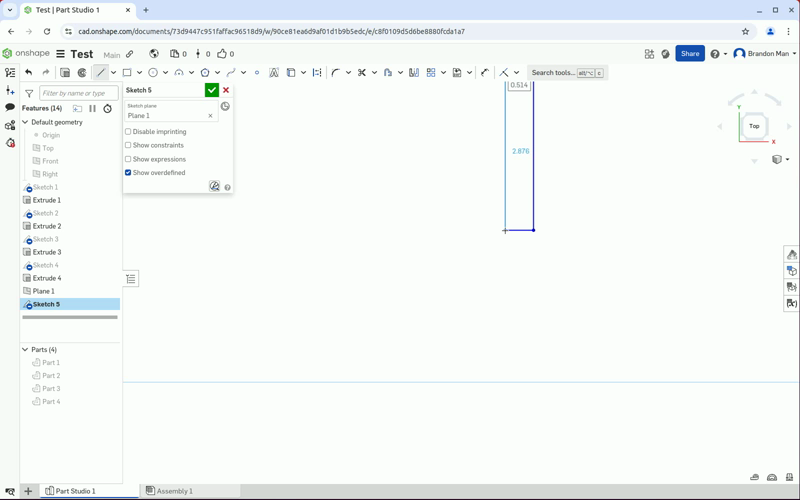
click(505, 230)
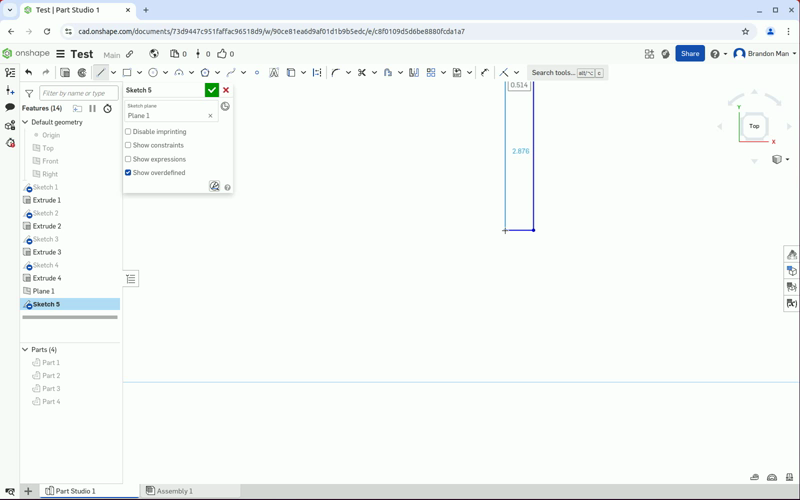
scroll(-6)
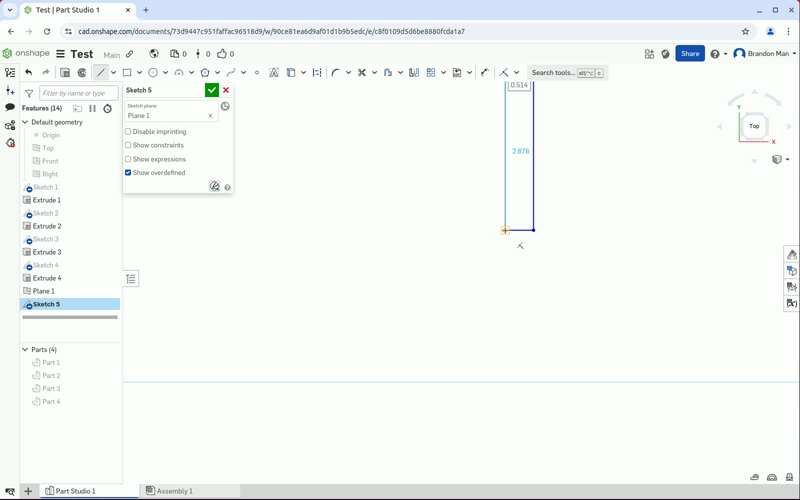
scroll(-6)
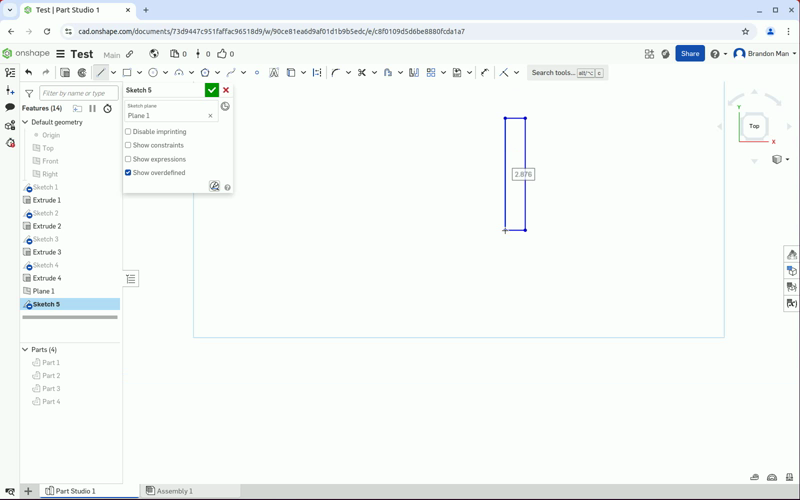
scroll(-6)
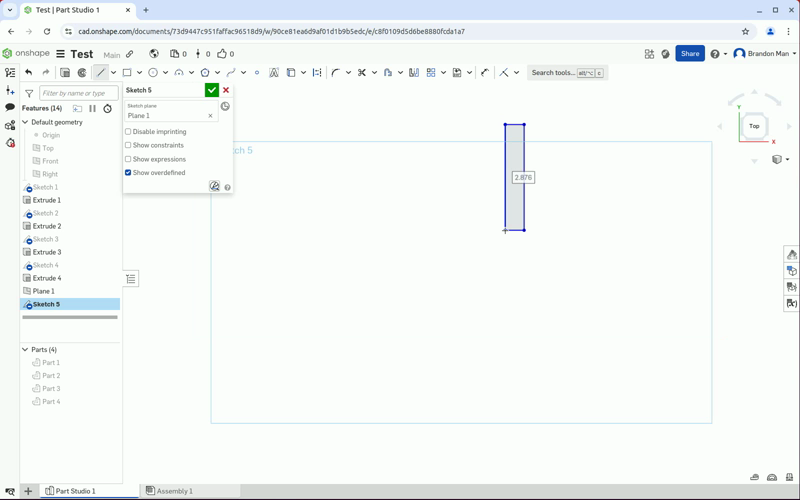
scroll(-6)
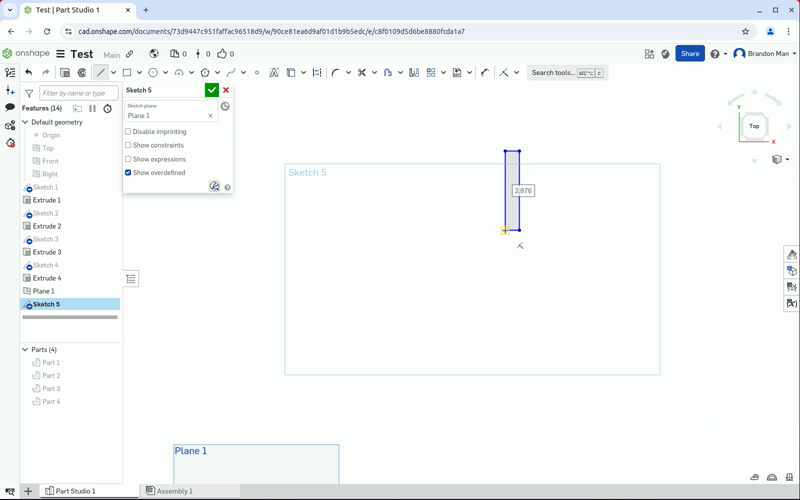
scroll(-6)
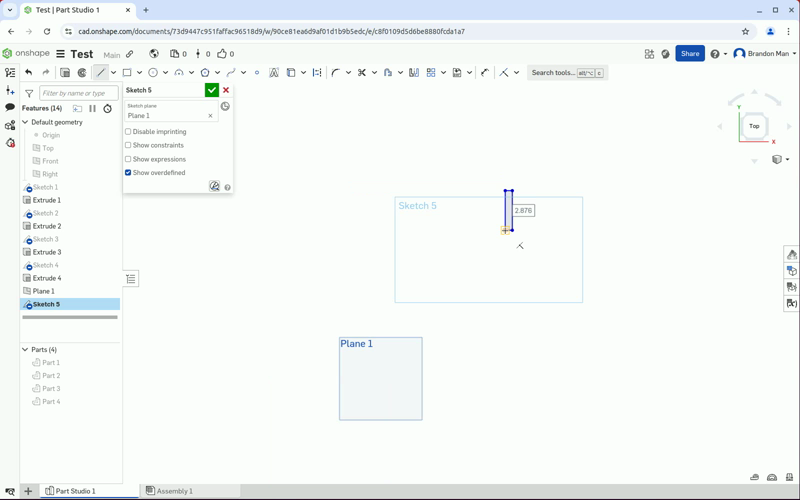
scroll(-6)
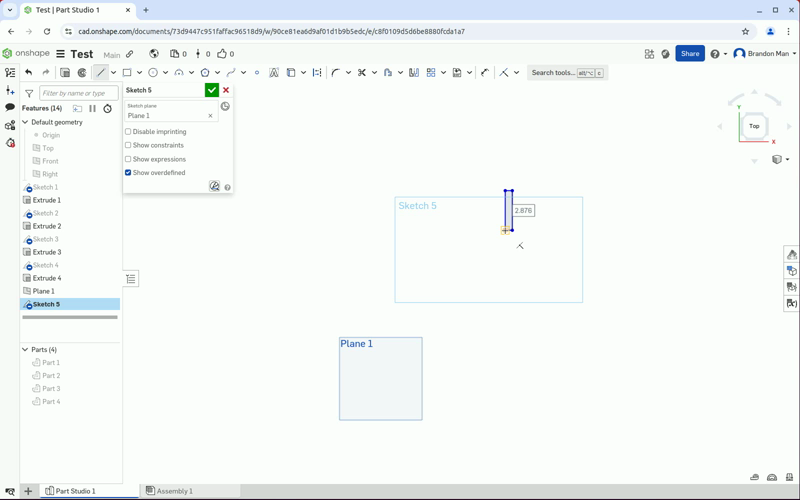
scroll(-6)
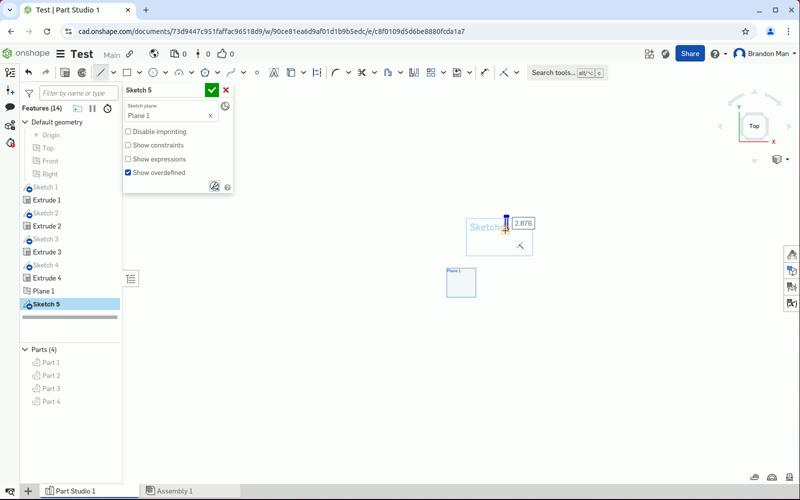
key(esc)
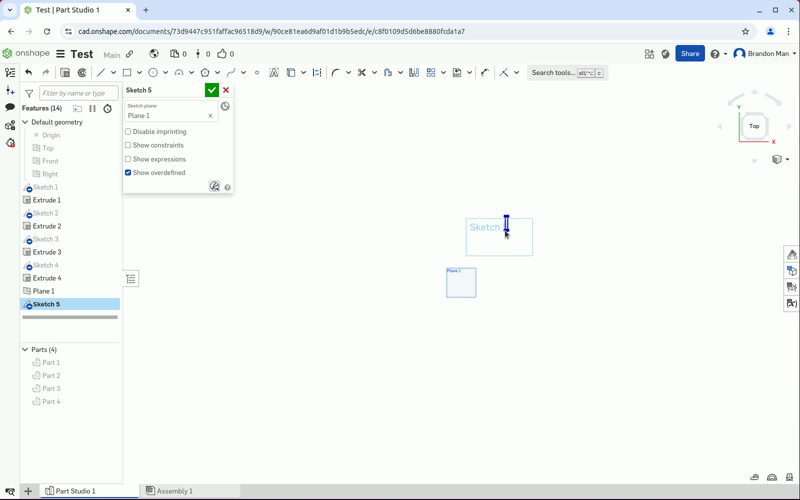
mouse_move(505, 220)
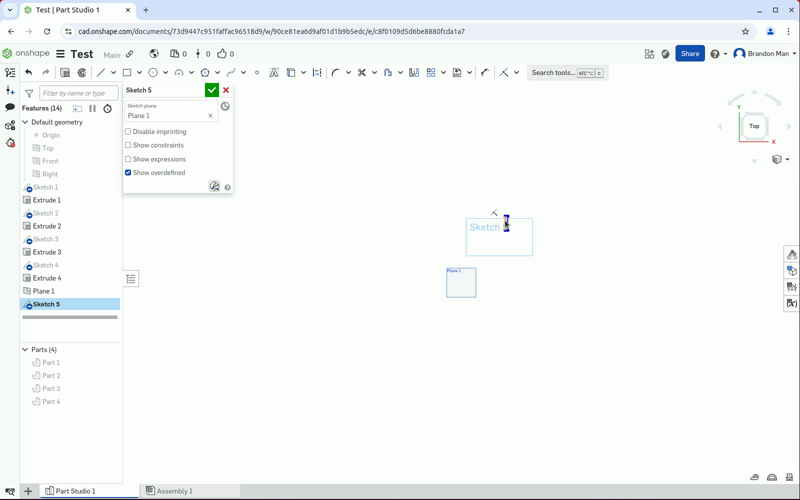
scroll(6)
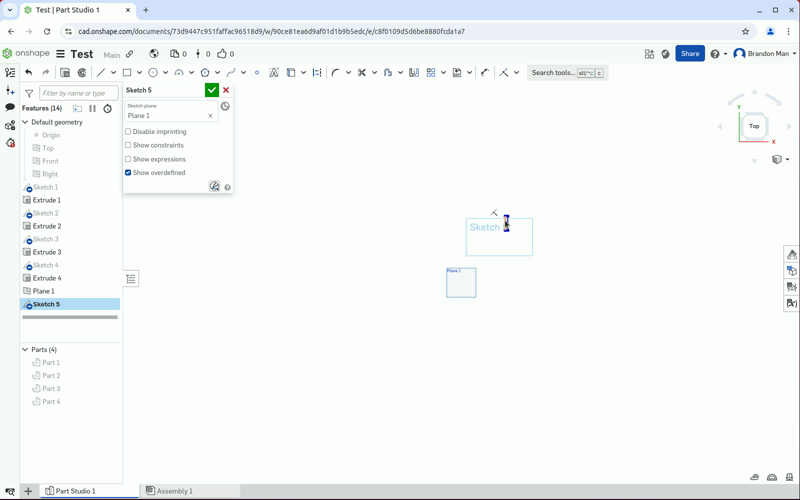
scroll(6)
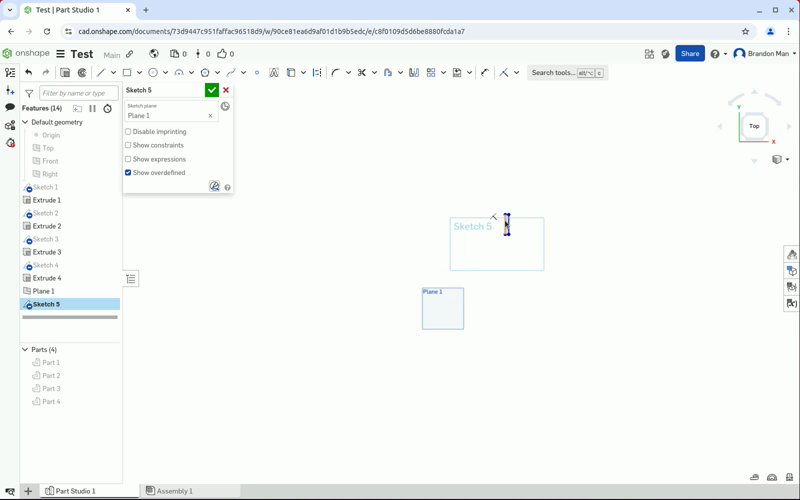
scroll(6)
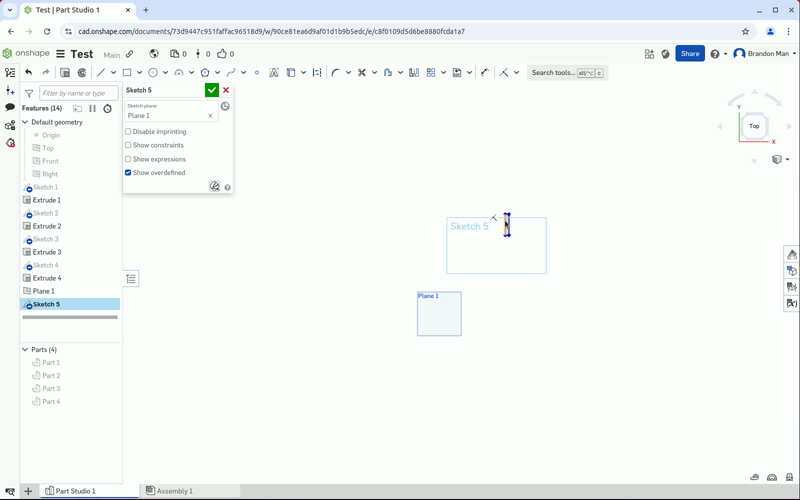
scroll(6)
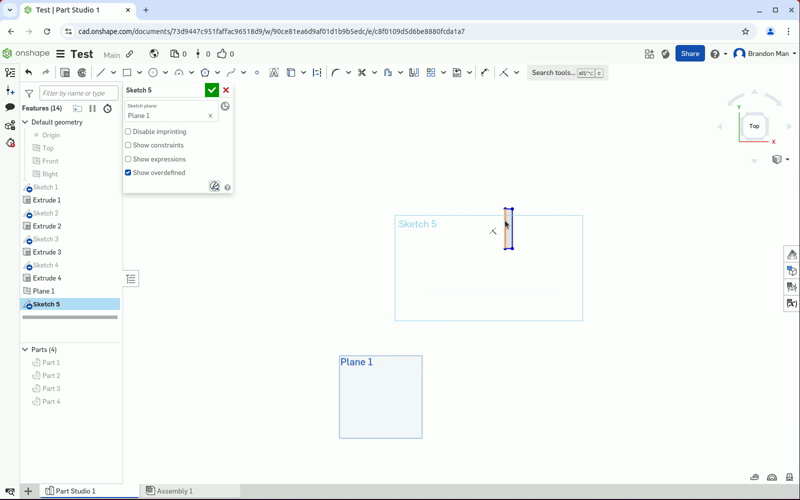
scroll(6)
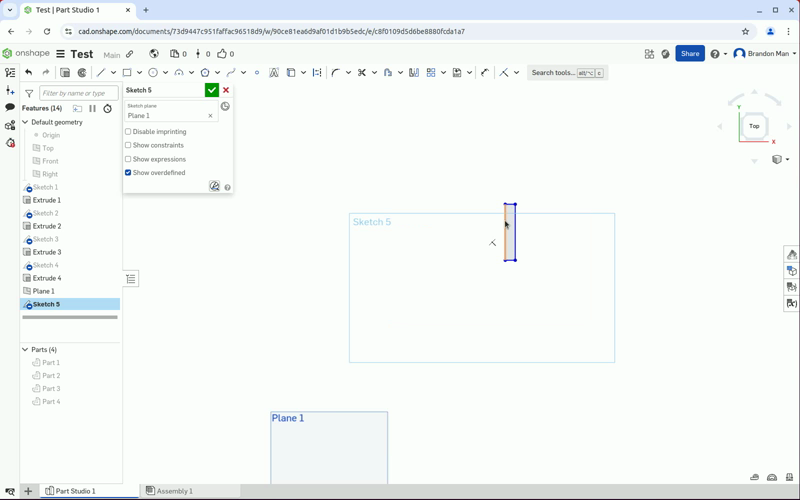
scroll(6)
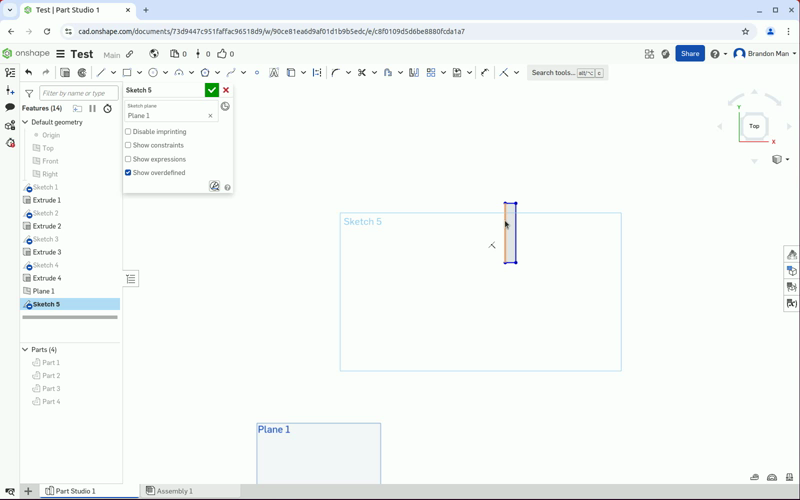
scroll(6)
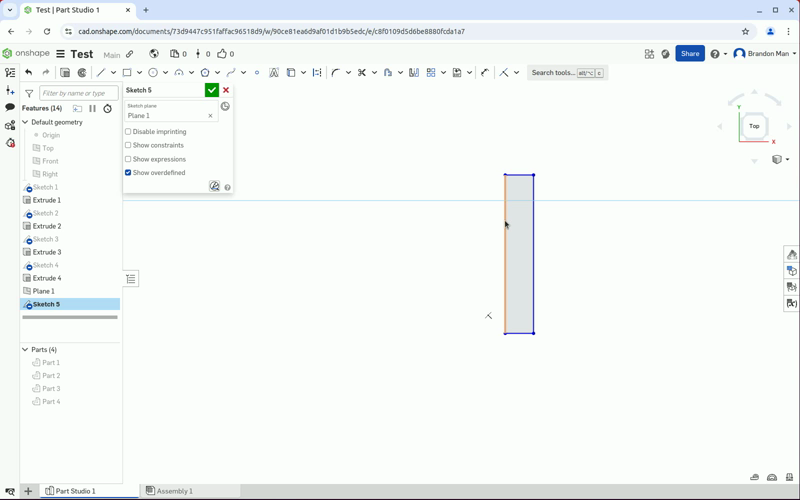
click(505, 220)
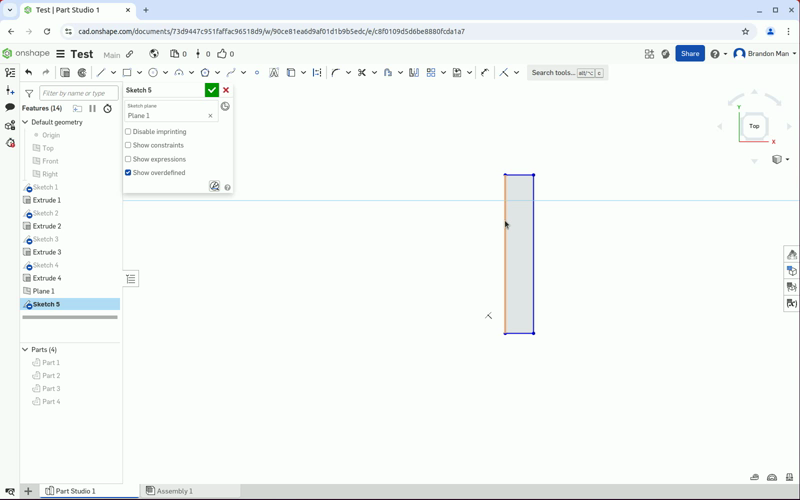
scroll(-6)
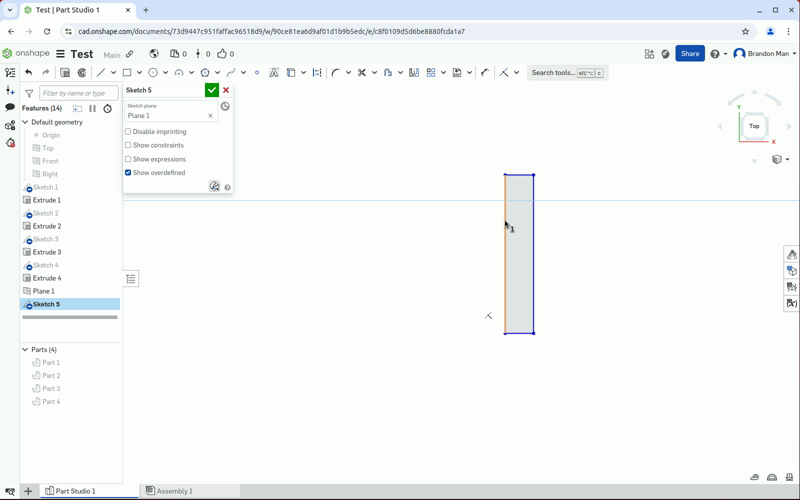
scroll(-6)
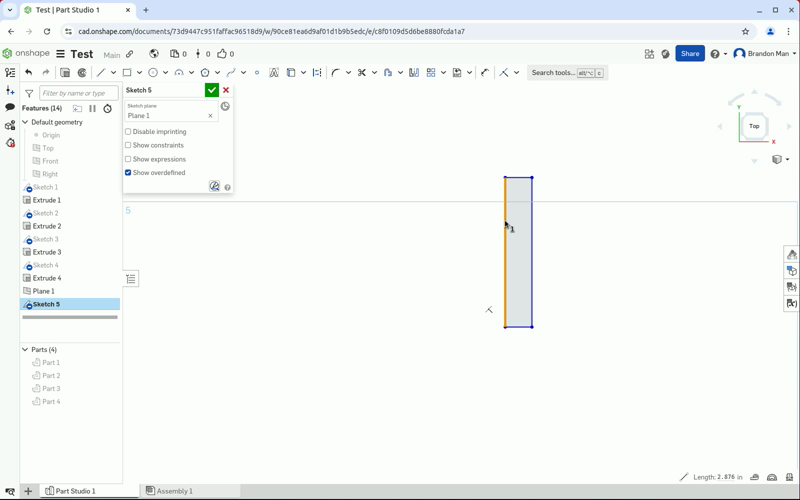
scroll(-6)
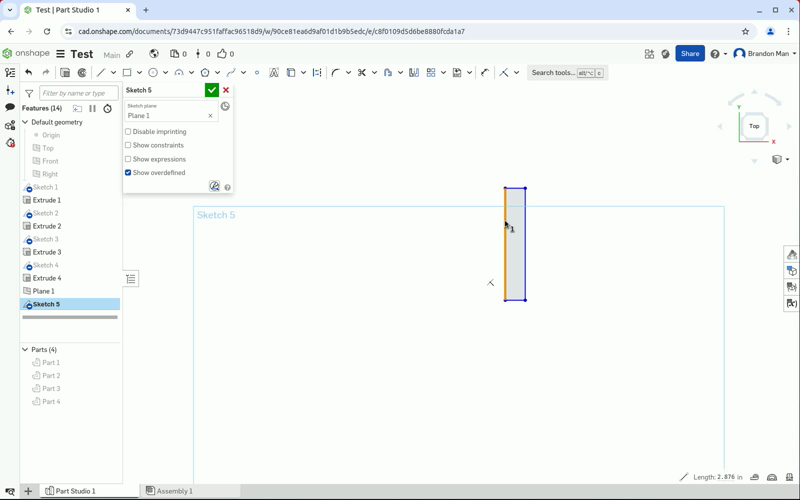
scroll(-6)
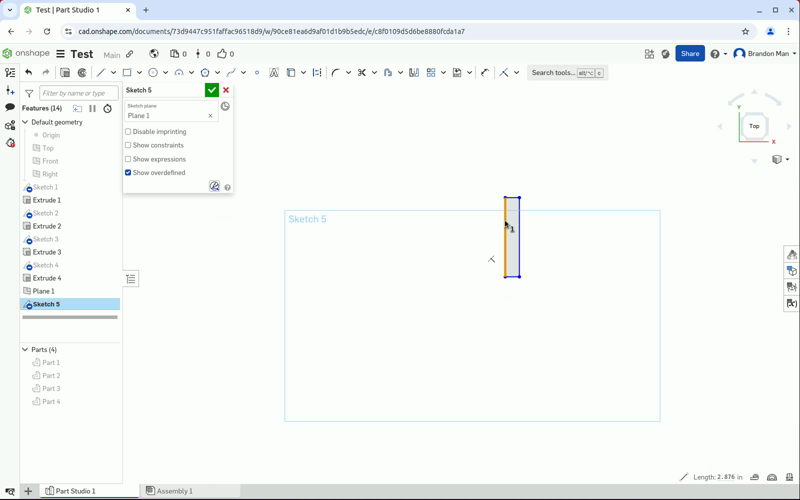
scroll(-6)
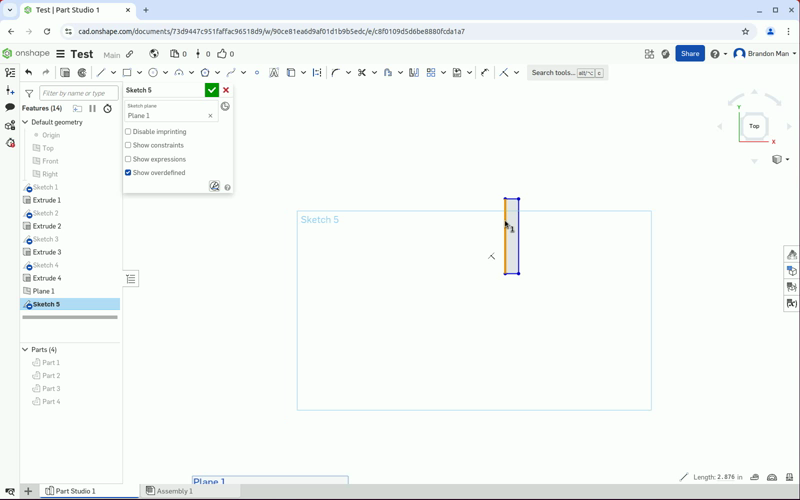
scroll(-6)
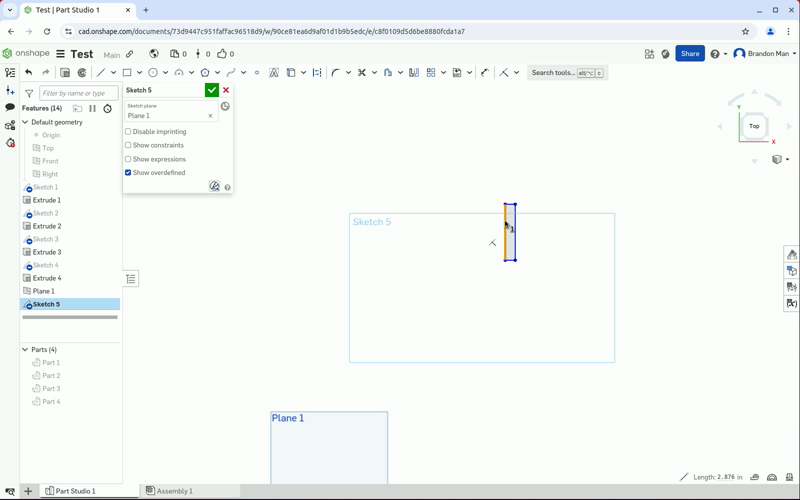
scroll(-6)
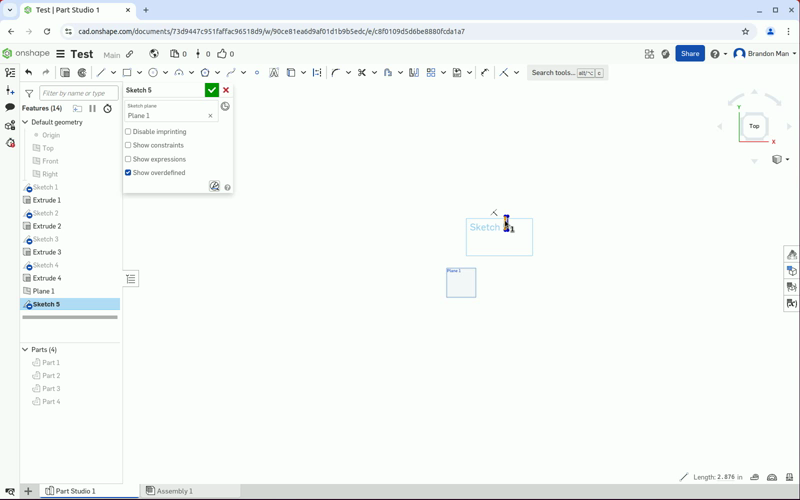
mouse_move(73, 352)
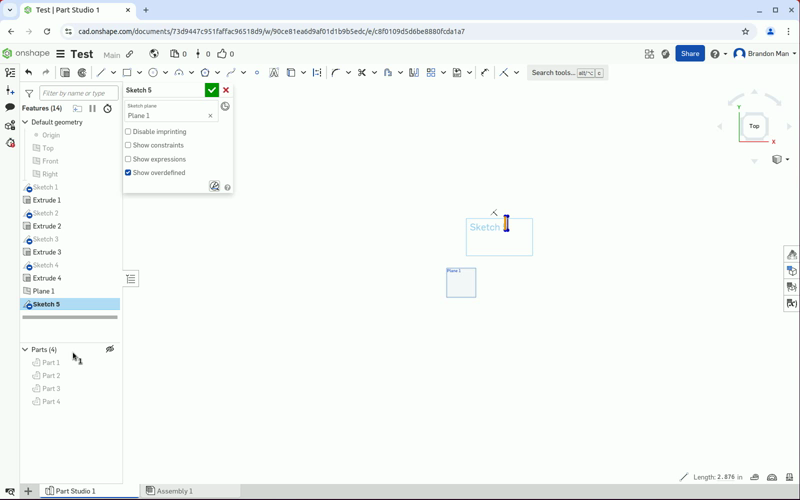
key(shift+y)
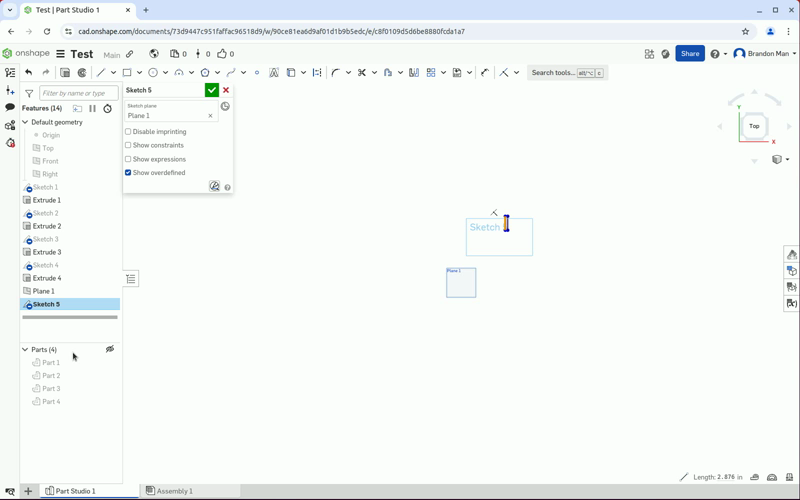
key(shift+e)
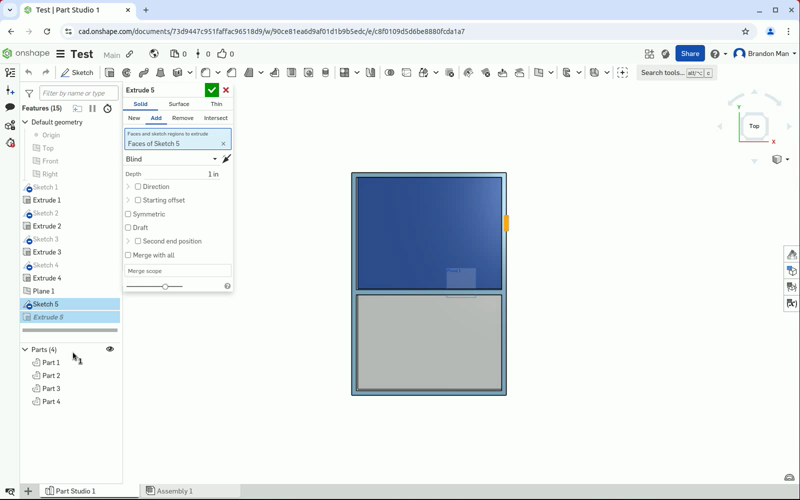
mouse_move(143, 106)
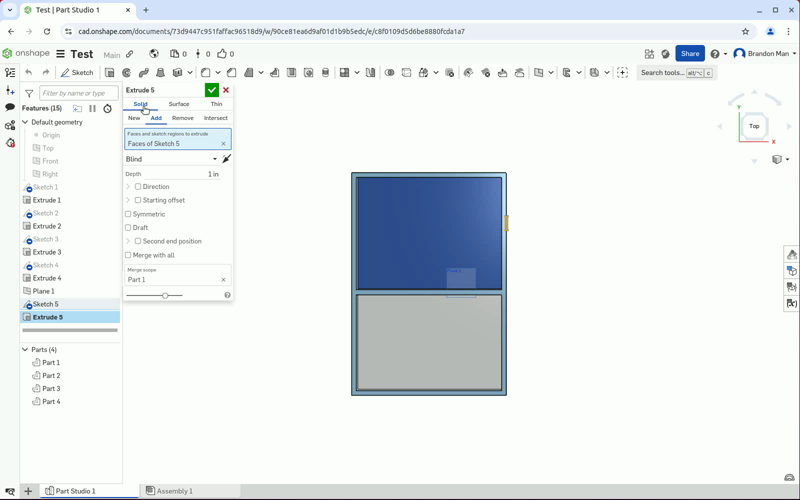
click(143, 106)
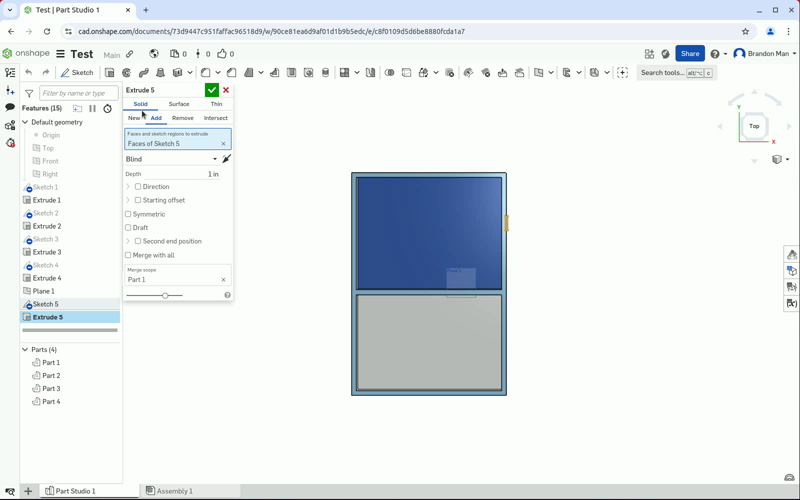
mouse_move(137, 120)
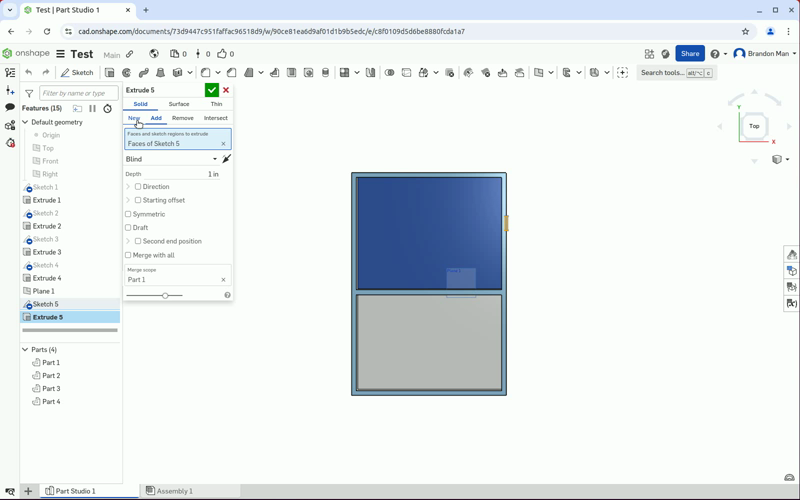
click(137, 120)
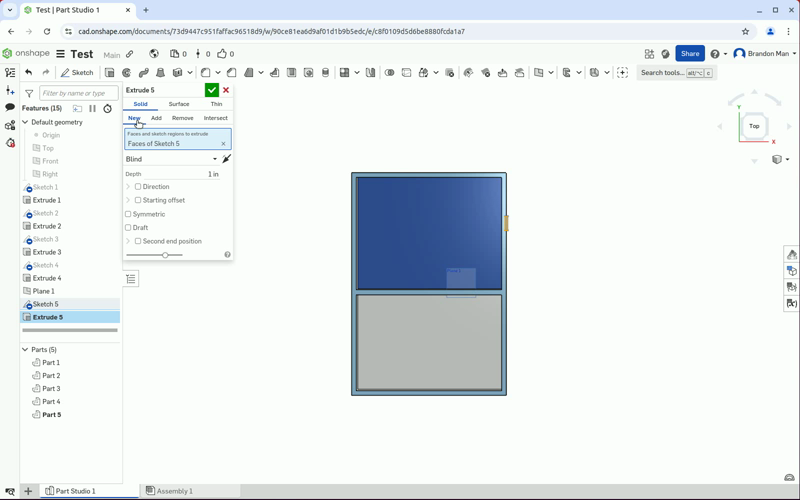
key(tab, 4)
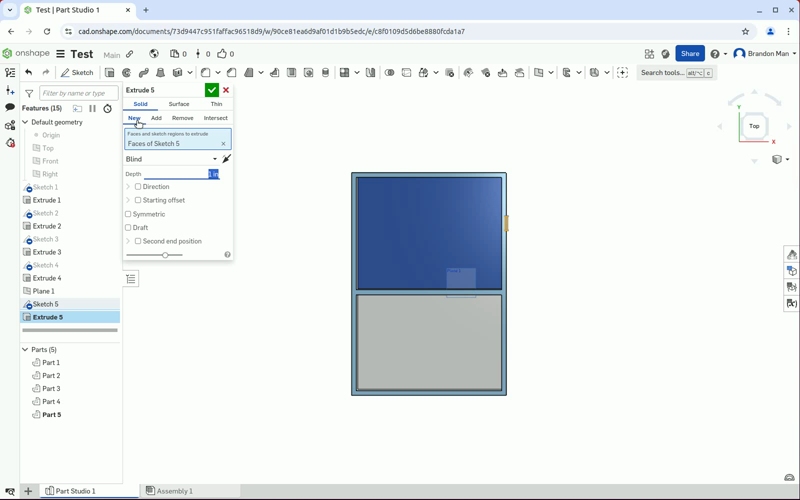
text(2.648)
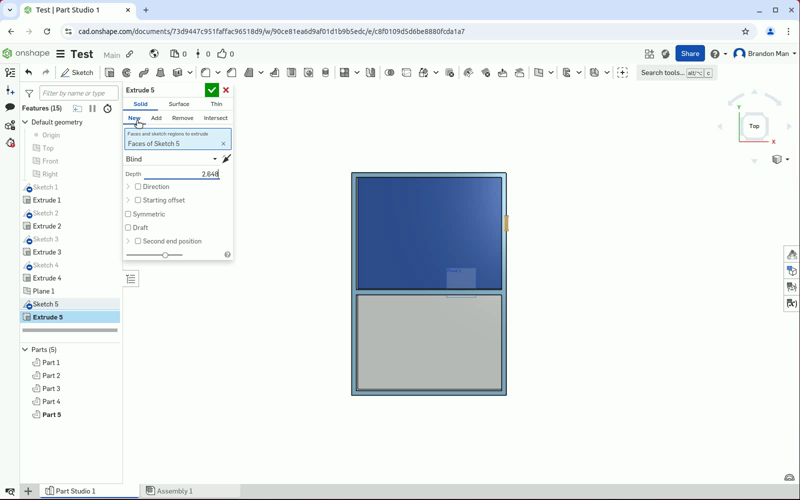
key(enter)
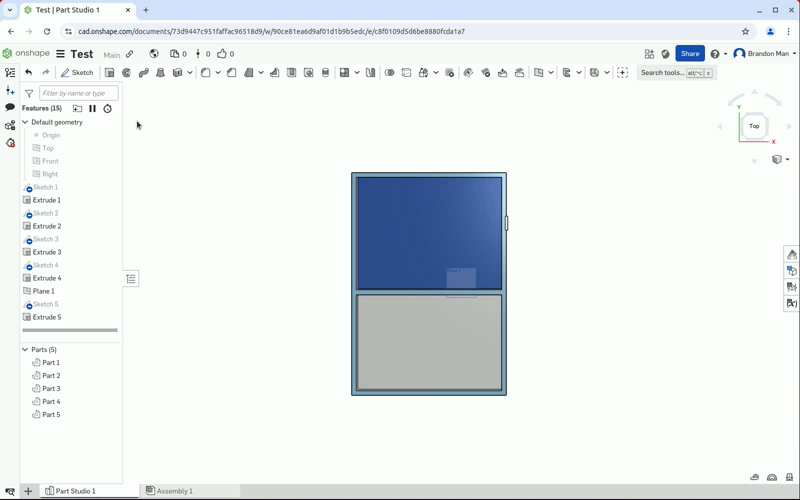
key(shift+h)
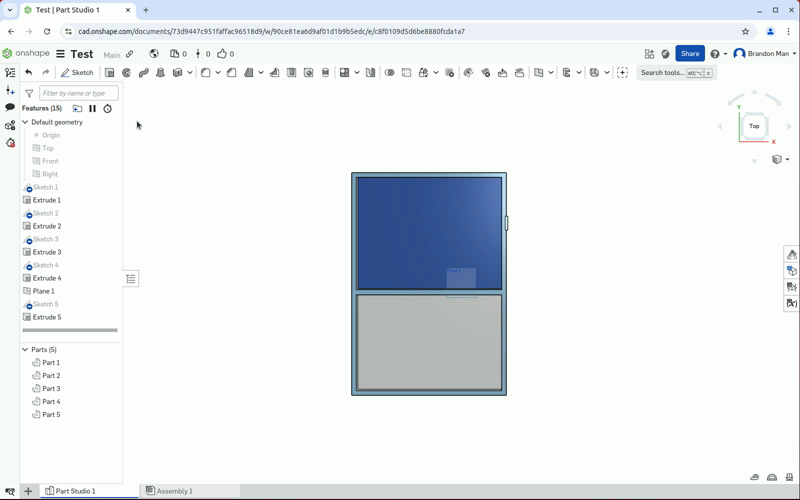
key(shift+h)
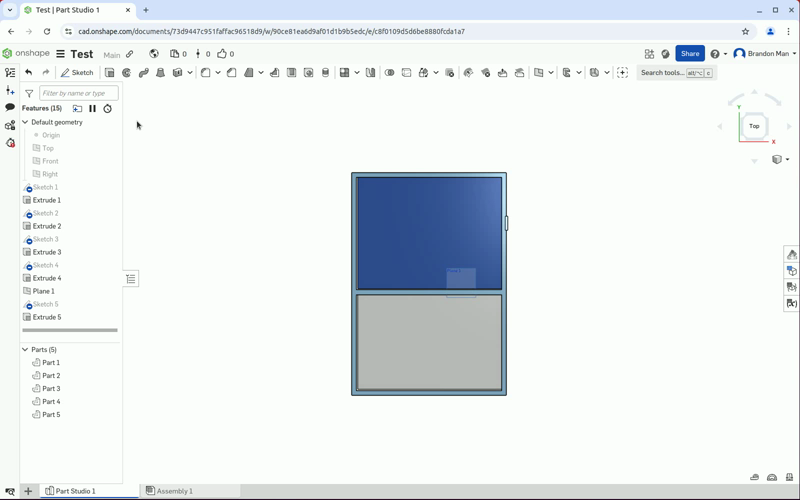
mouse_move(73, 189)
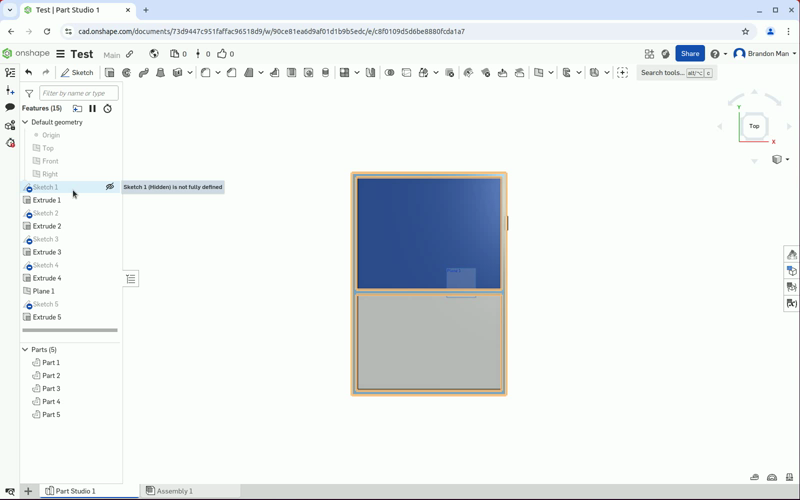
click(73, 189)
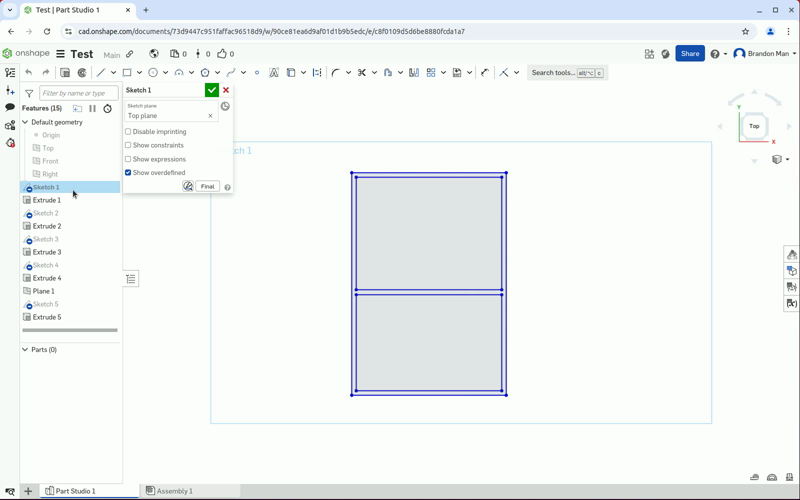
mouse_move(229, 92)
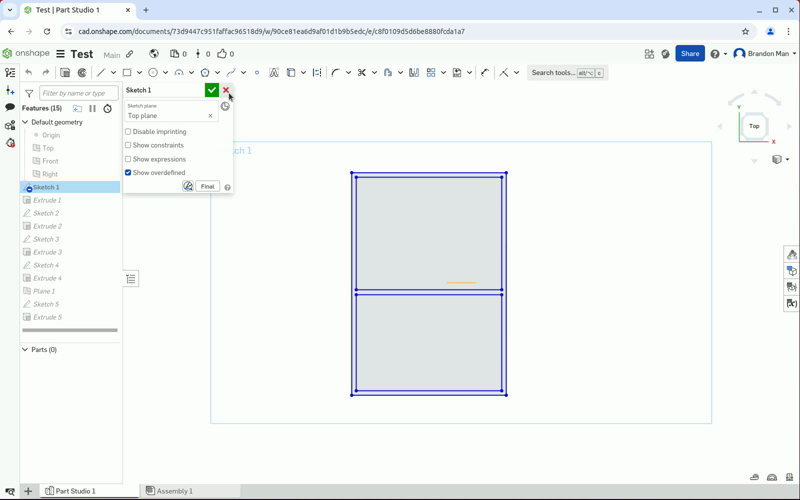
click(229, 92)
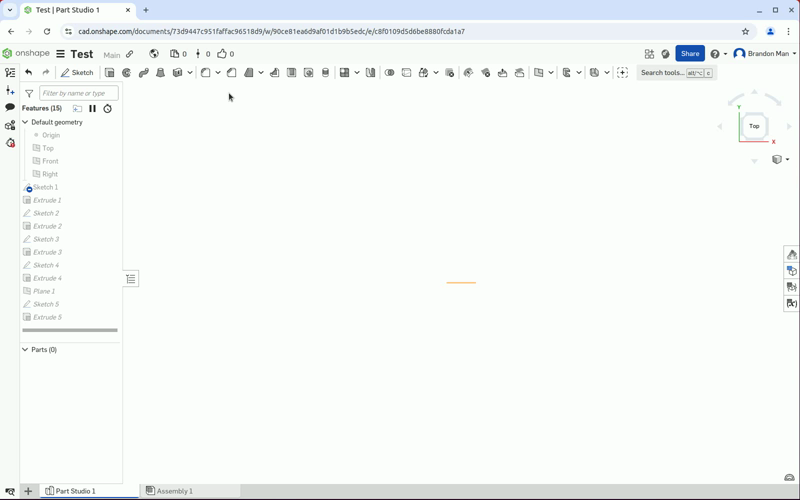
key(shift+s)
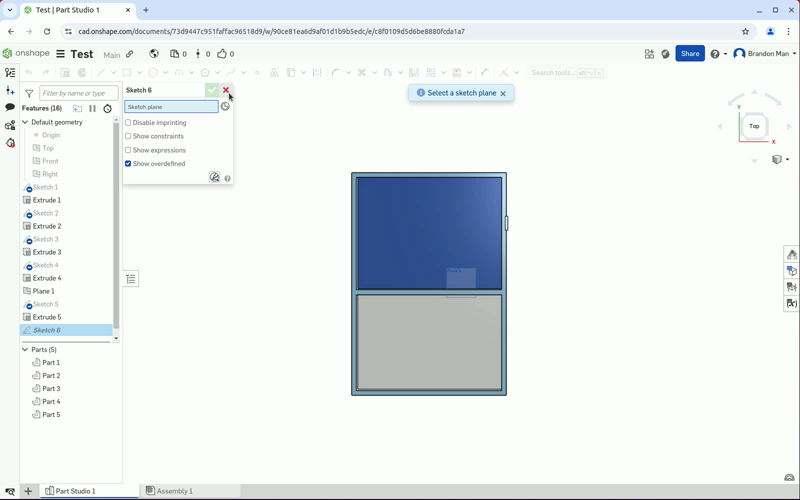
mouse_move(69, 293)
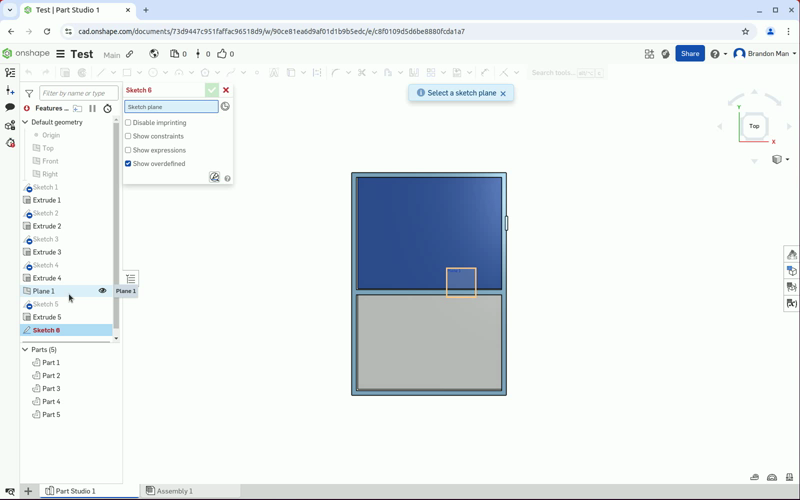
click(69, 293)
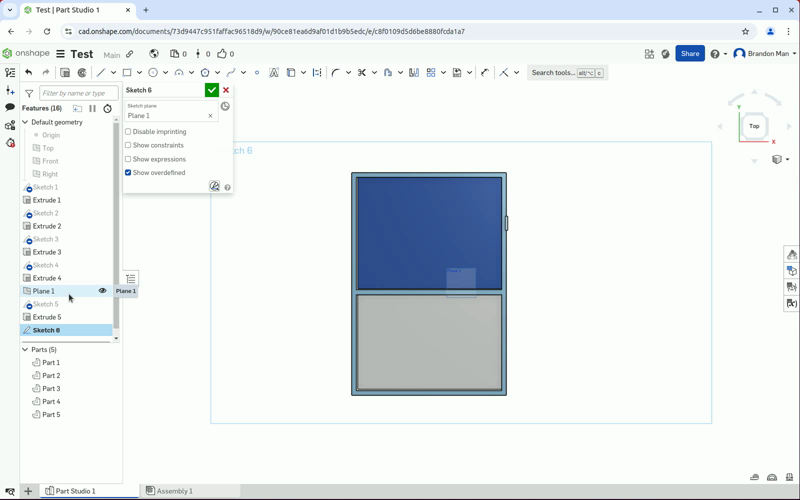
mouse_move(73, 352)
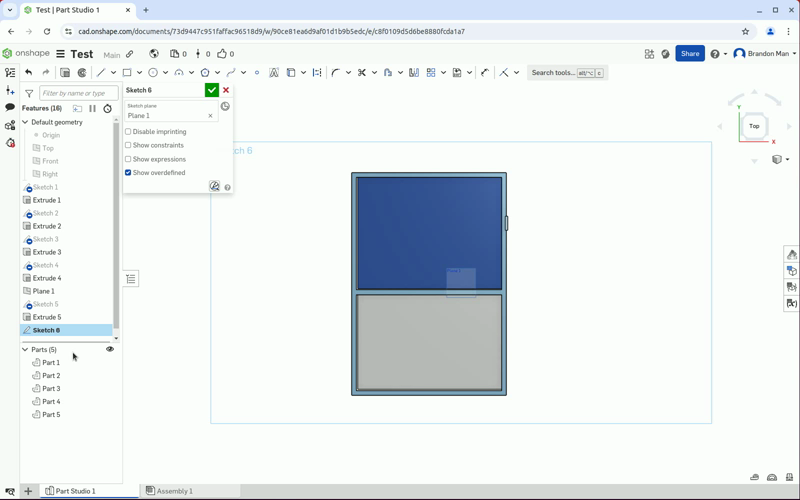
key(y)
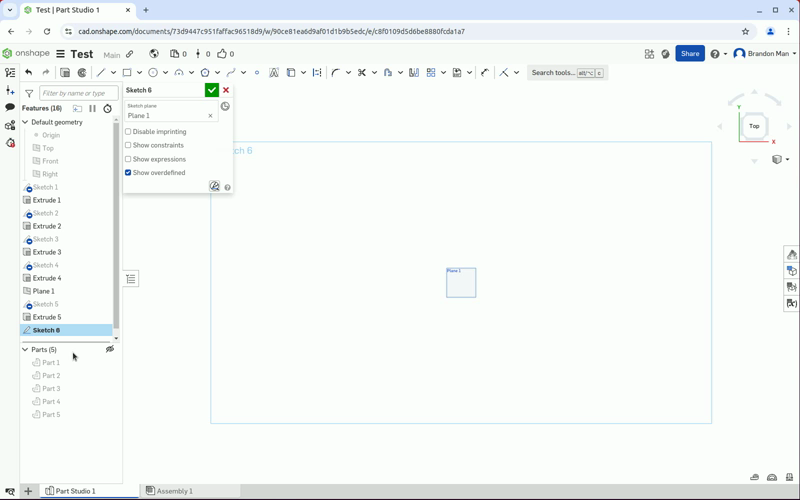
key(l)
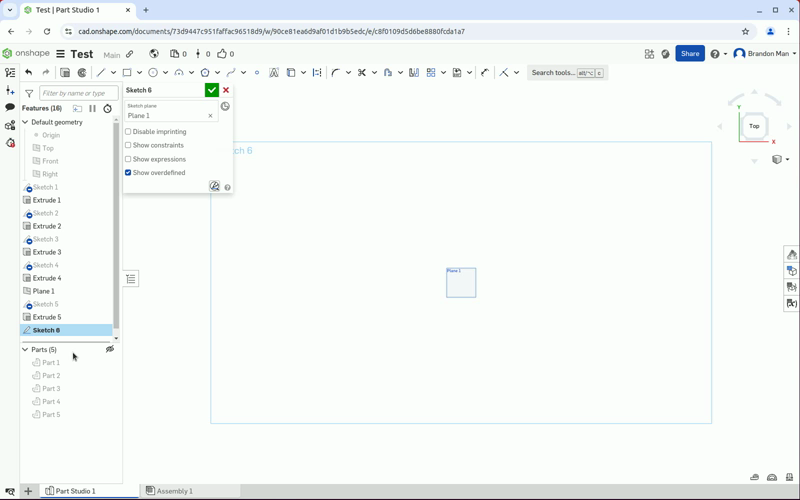
key_down(shift)
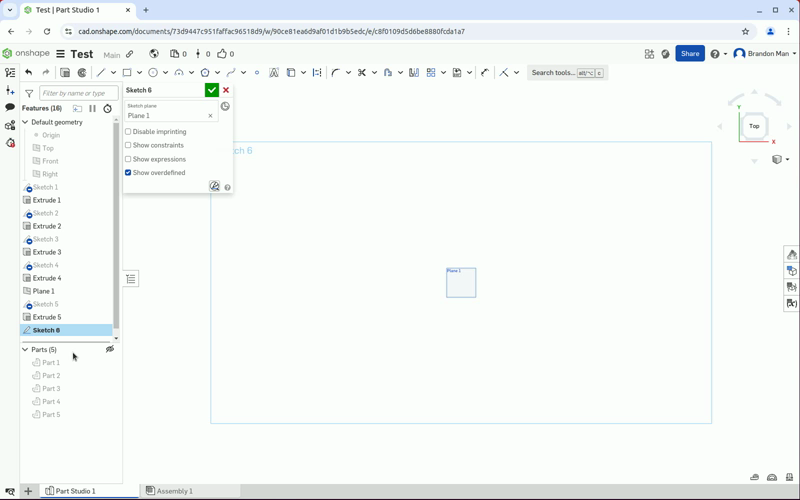
mouse_move(426, 395)
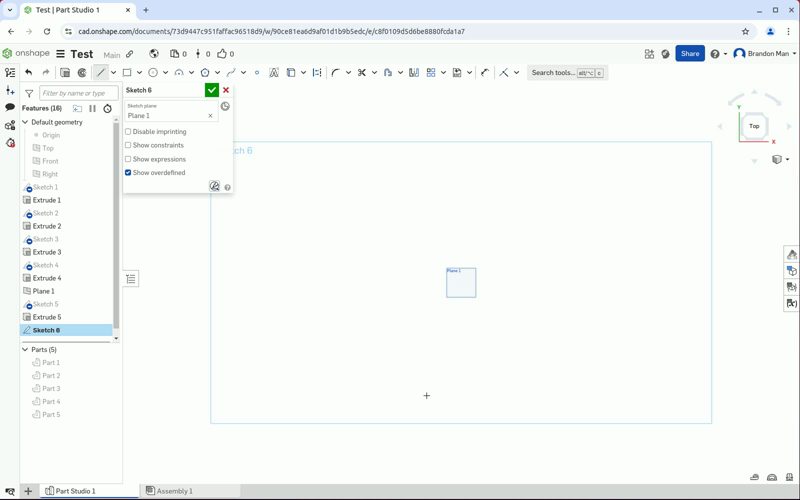
click(426, 395)
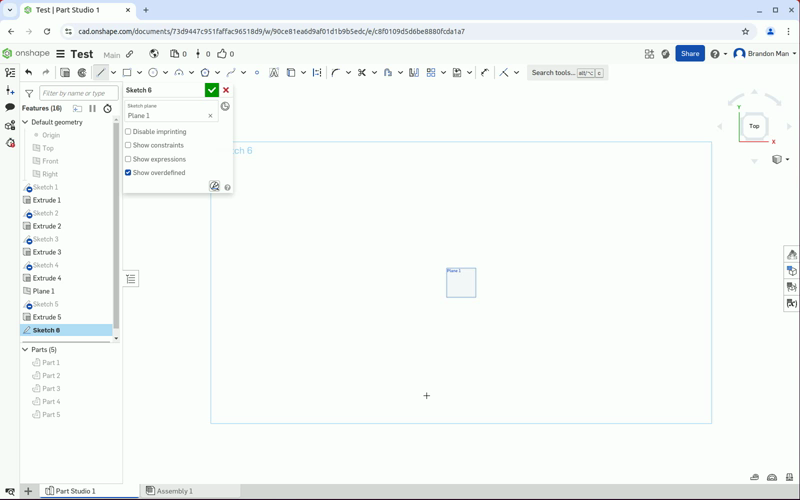
key_up(shift)
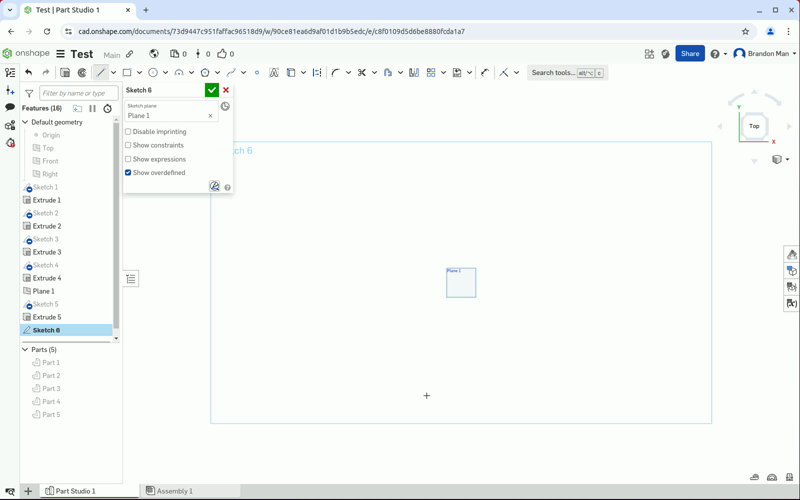
key_down(shift)
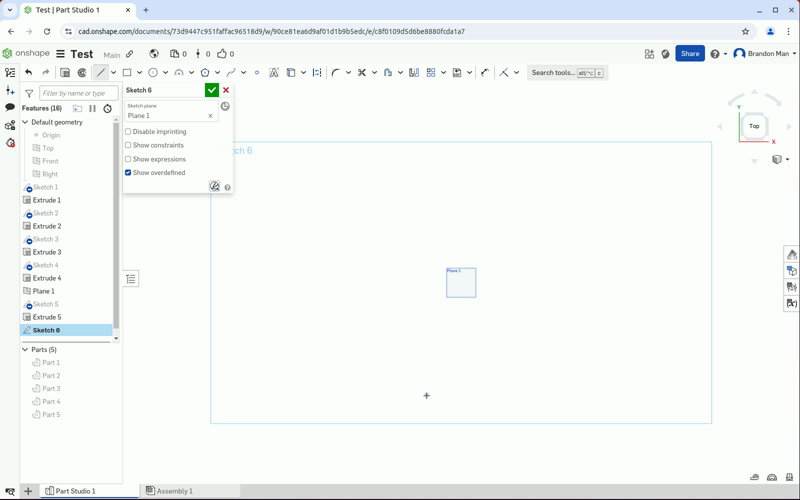
mouse_move(456, 395)
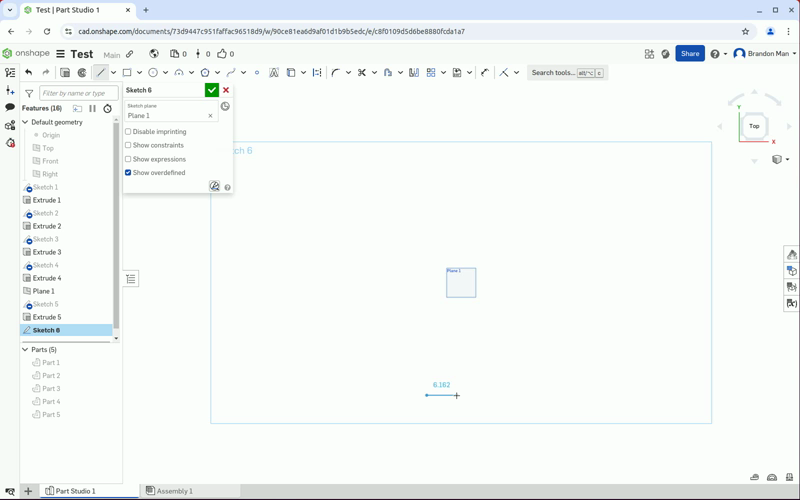
mouse_move(440, 395)
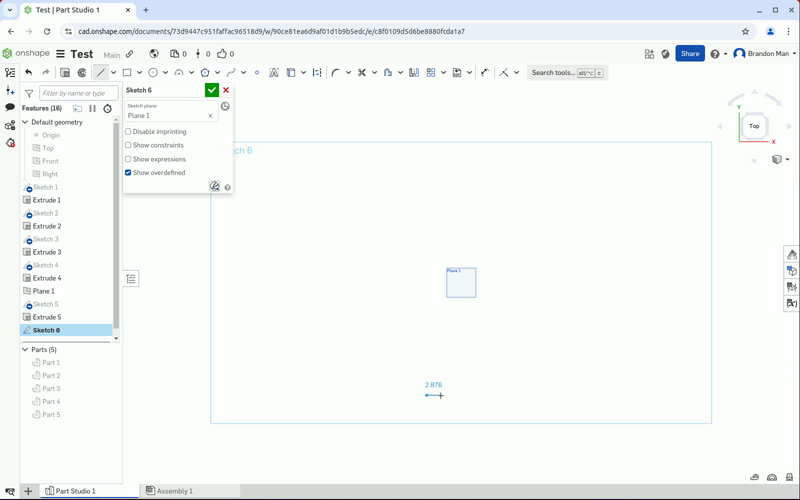
click(440, 395)
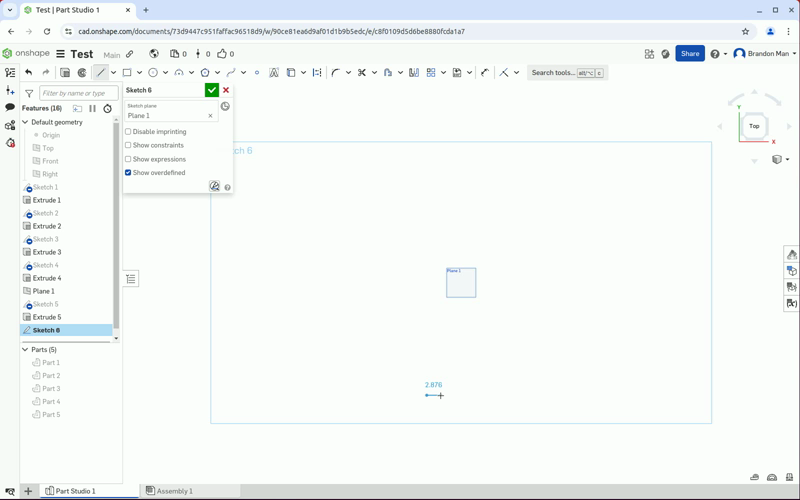
key_up(shift)
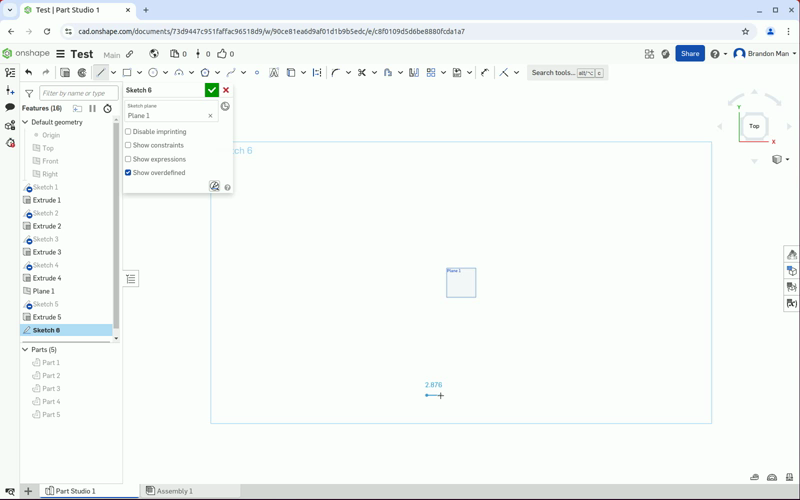
key_down(shift)
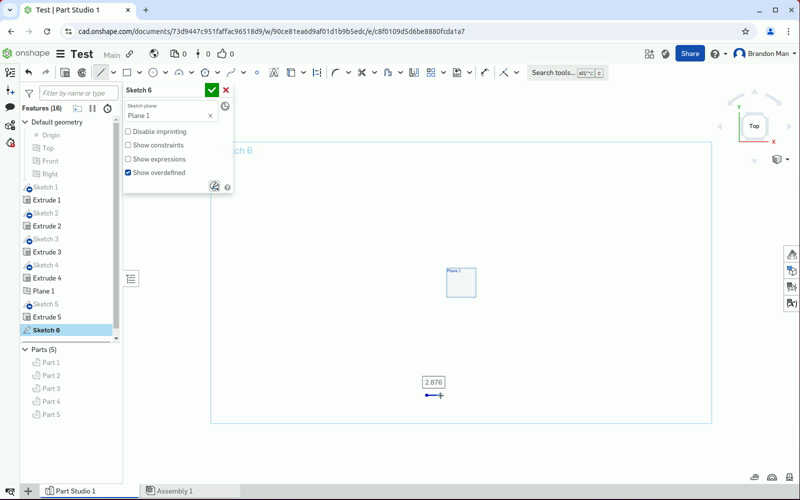
mouse_move(470, 395)
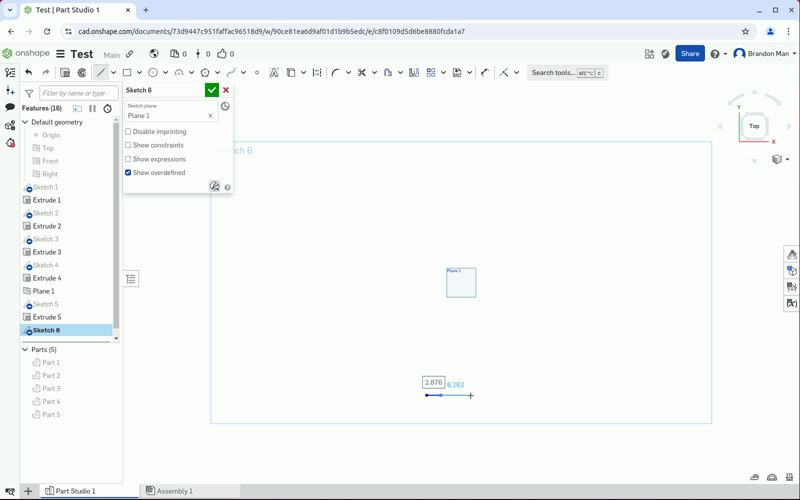
mouse_move(440, 393)
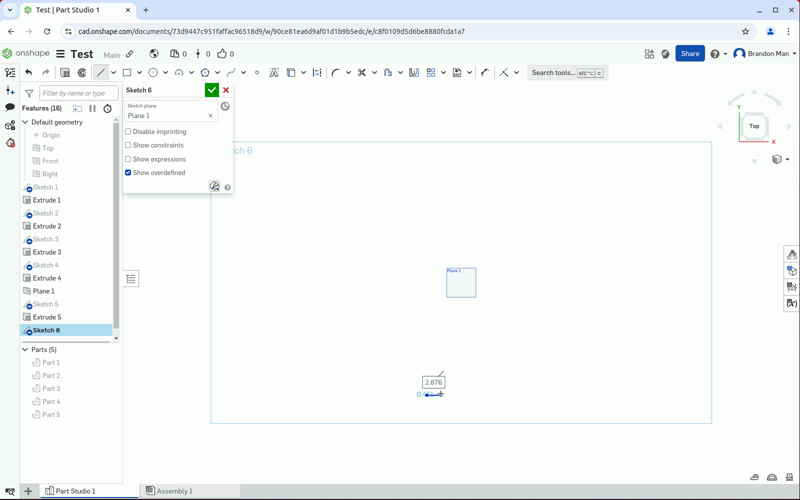
scroll(6)
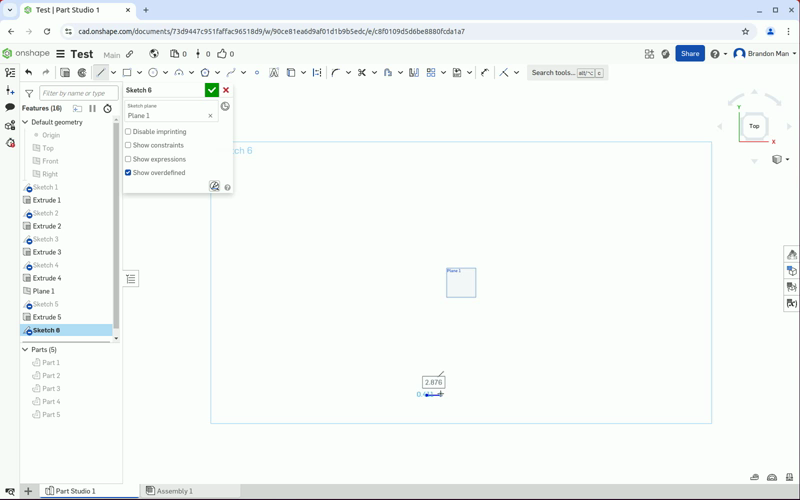
scroll(6)
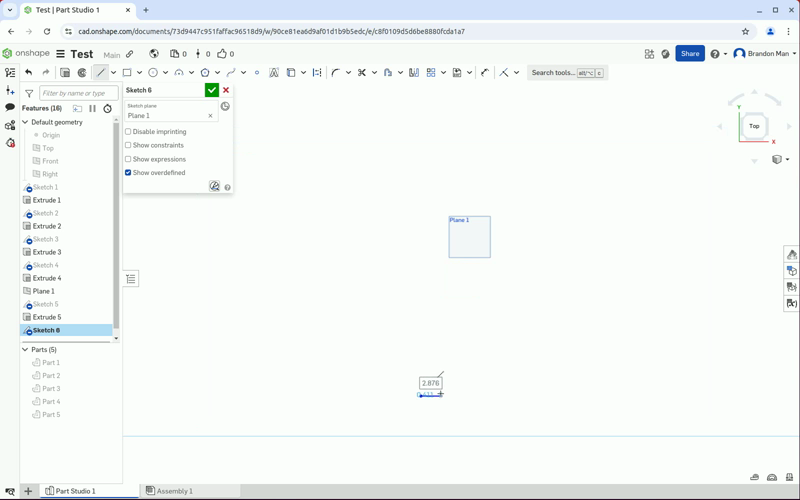
scroll(6)
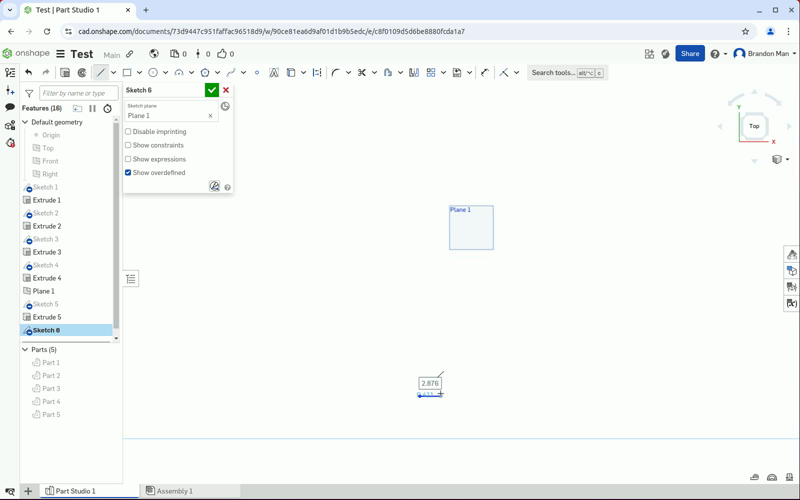
scroll(6)
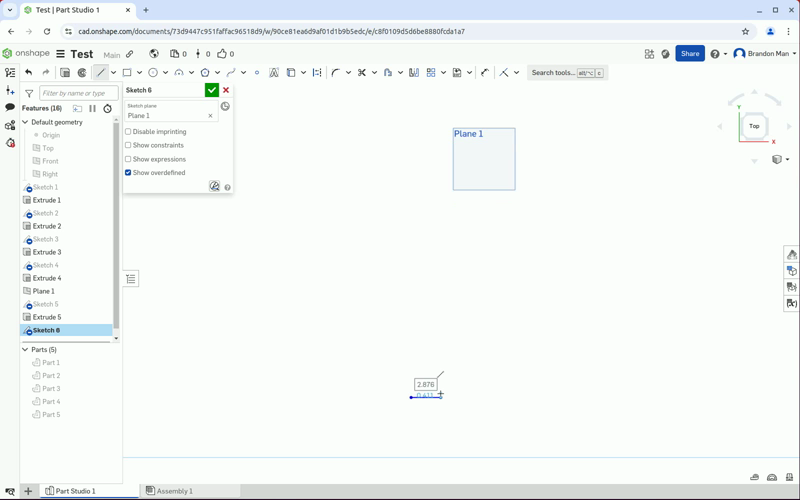
scroll(6)
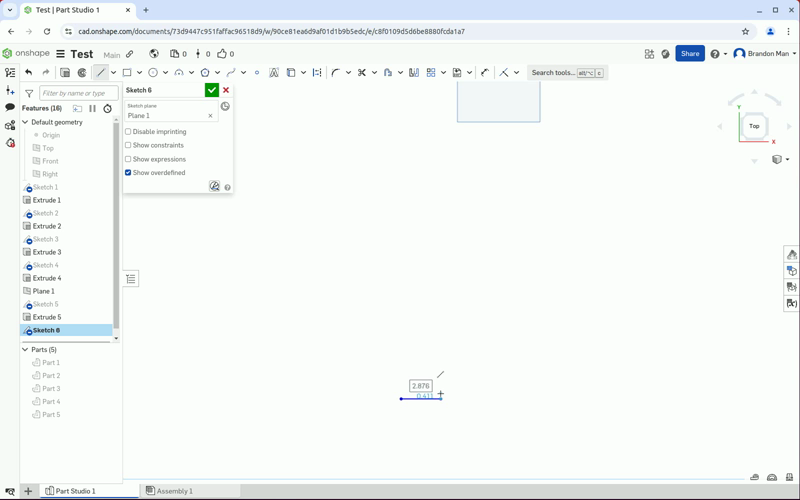
scroll(6)
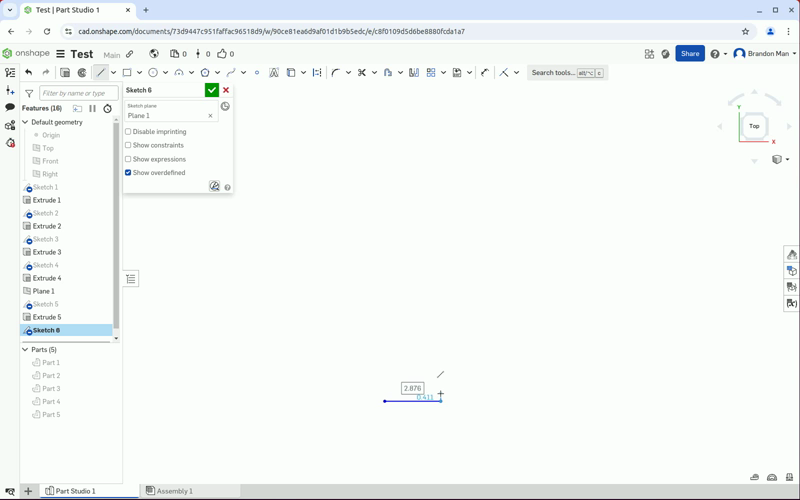
scroll(6)
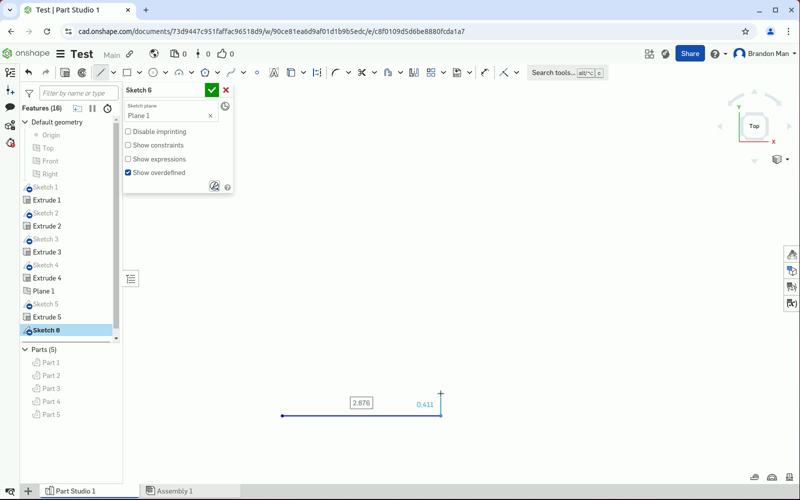
click(440, 393)
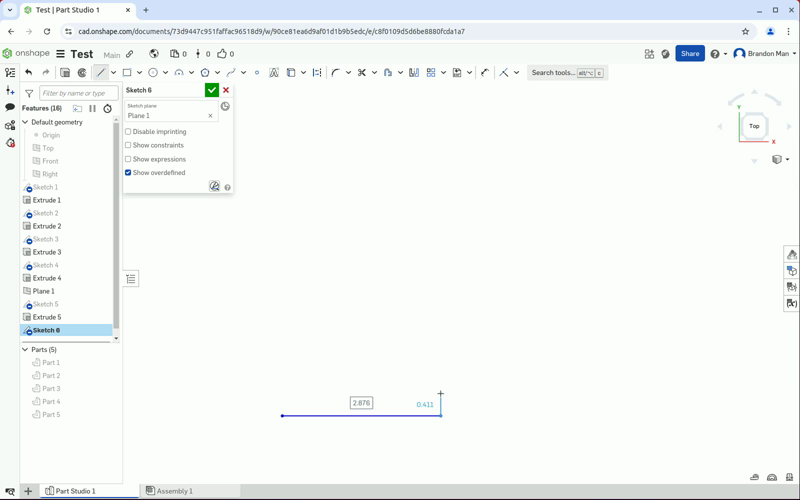
scroll(-6)
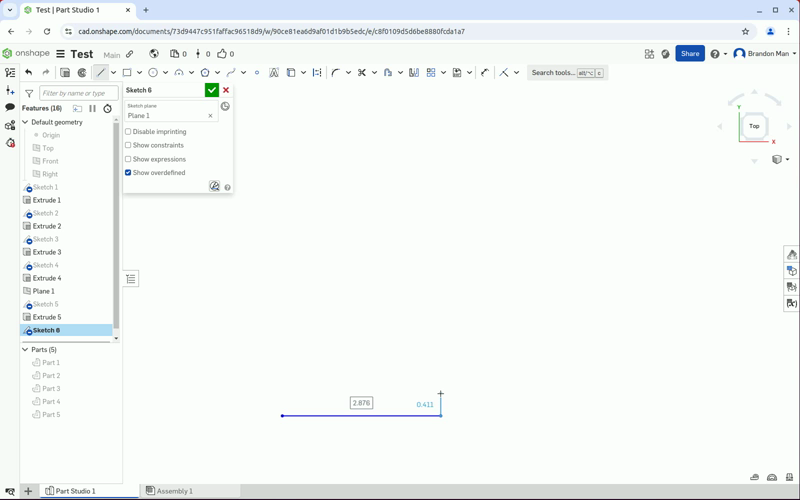
scroll(-6)
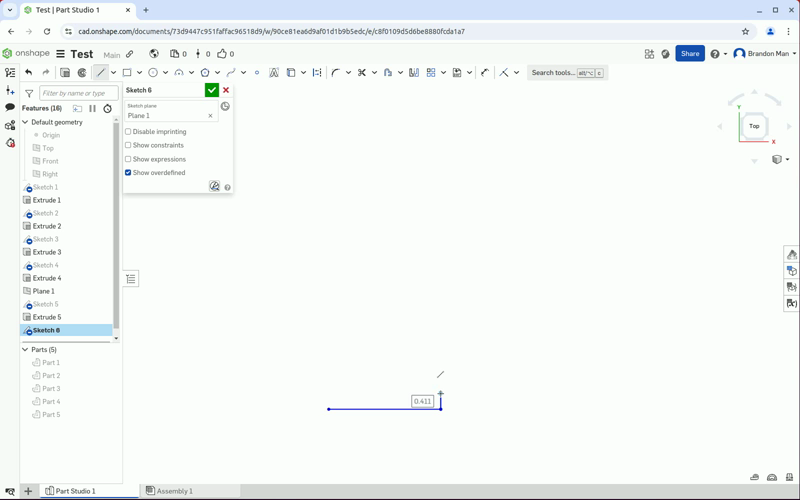
scroll(-6)
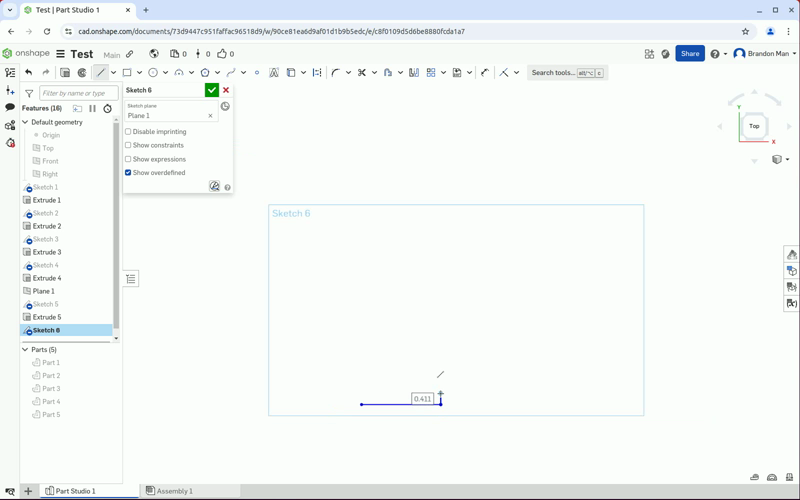
scroll(-6)
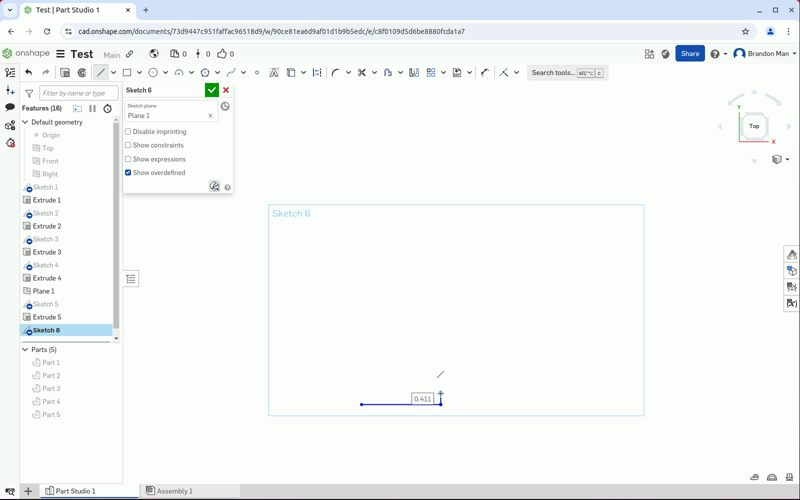
scroll(-6)
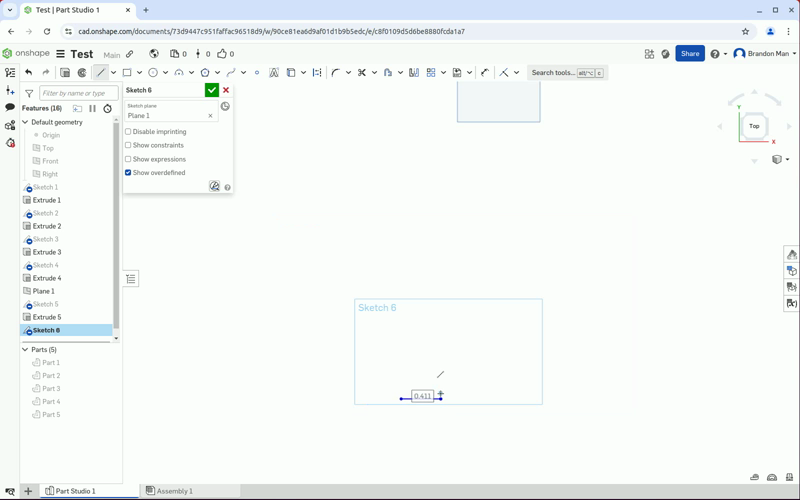
scroll(-6)
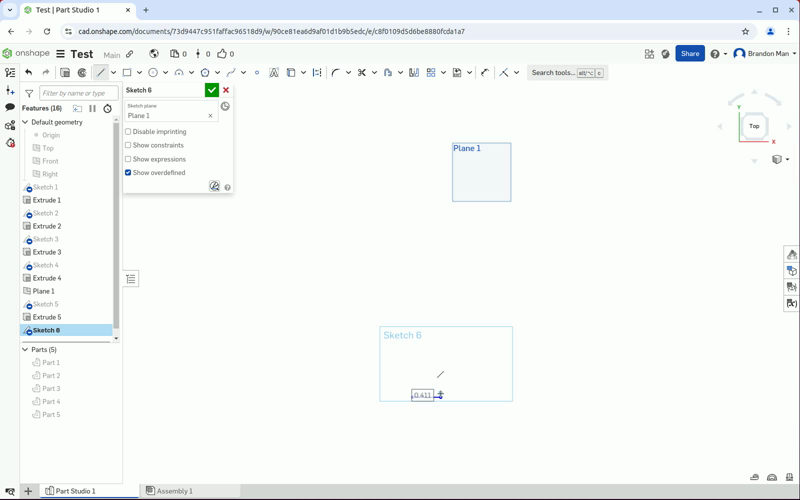
scroll(-6)
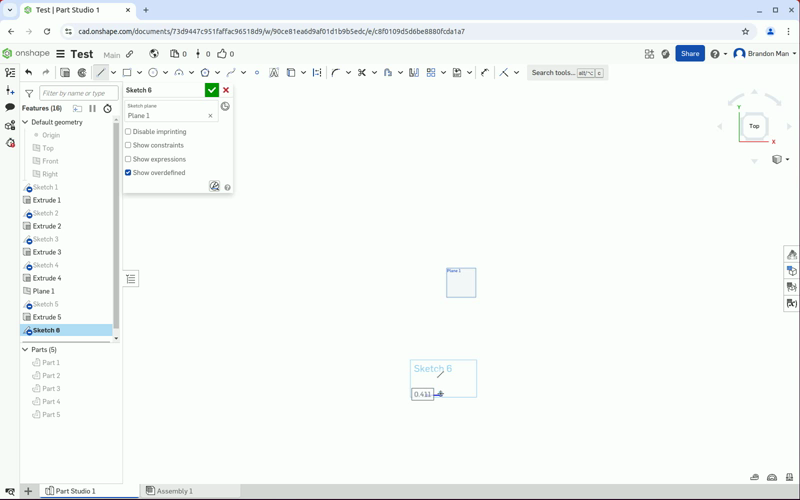
key_up(shift)
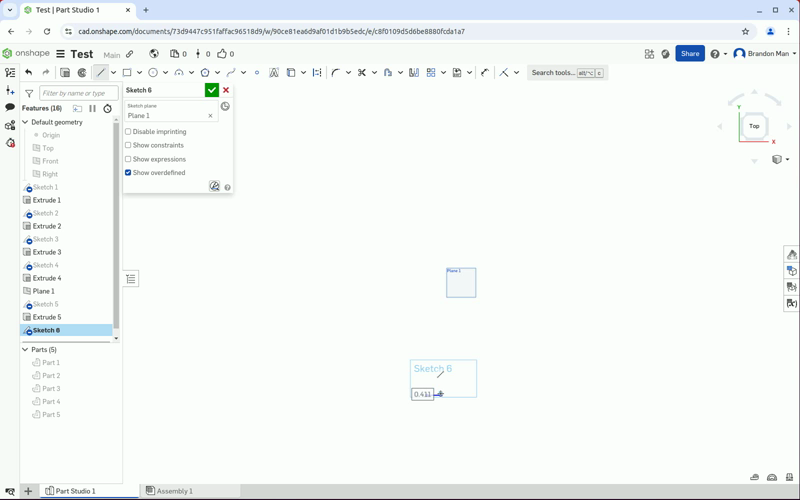
key_down(shift)
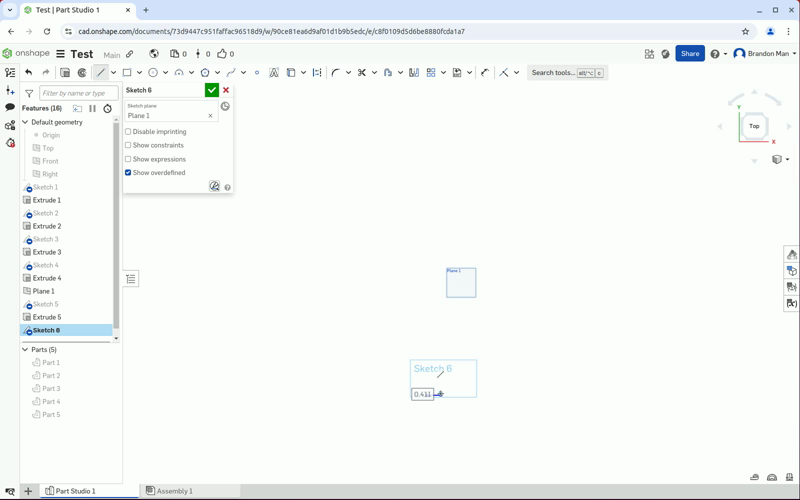
mouse_move(470, 393)
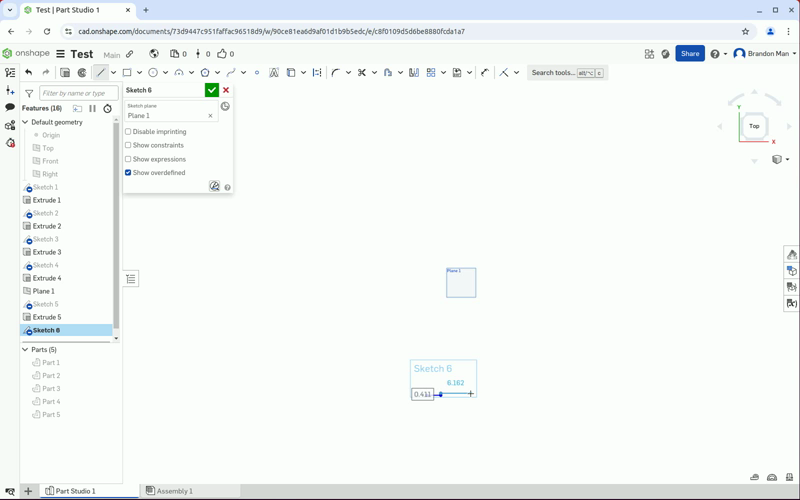
mouse_move(426, 393)
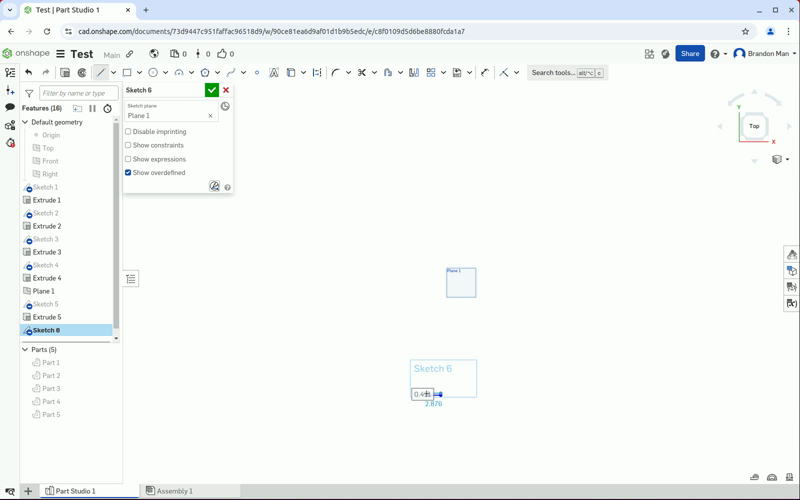
scroll(6)
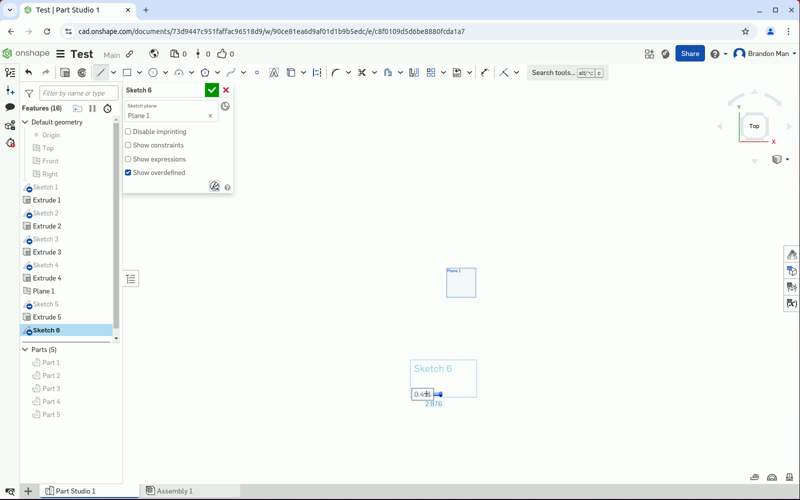
scroll(6)
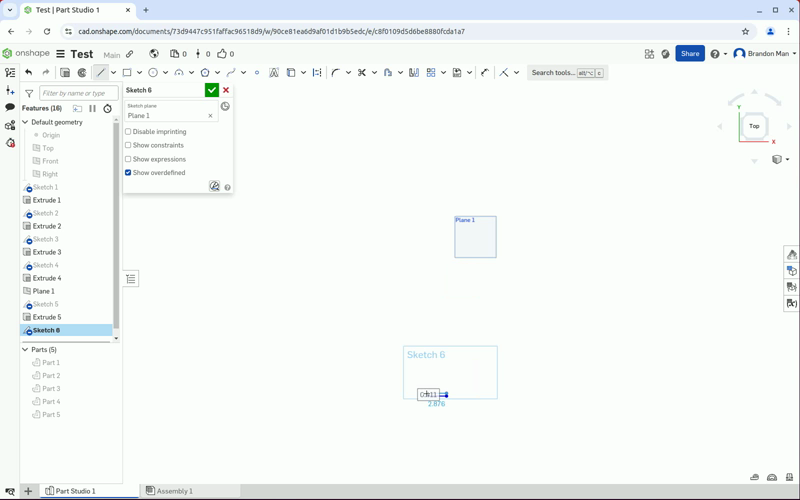
scroll(6)
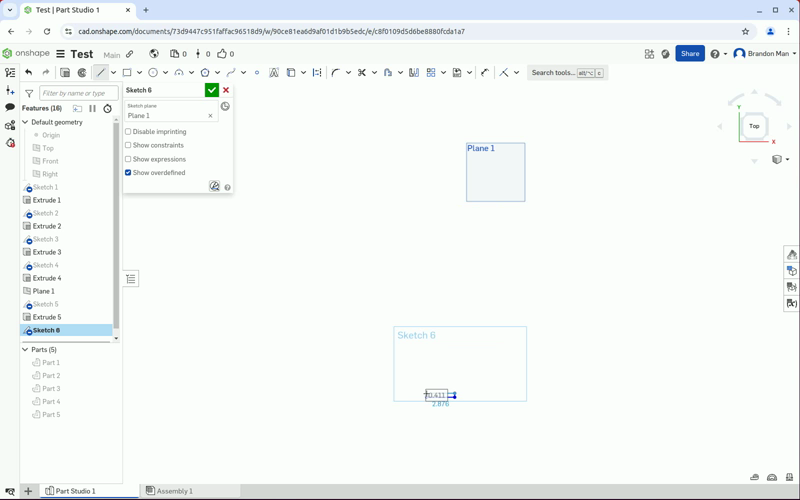
scroll(6)
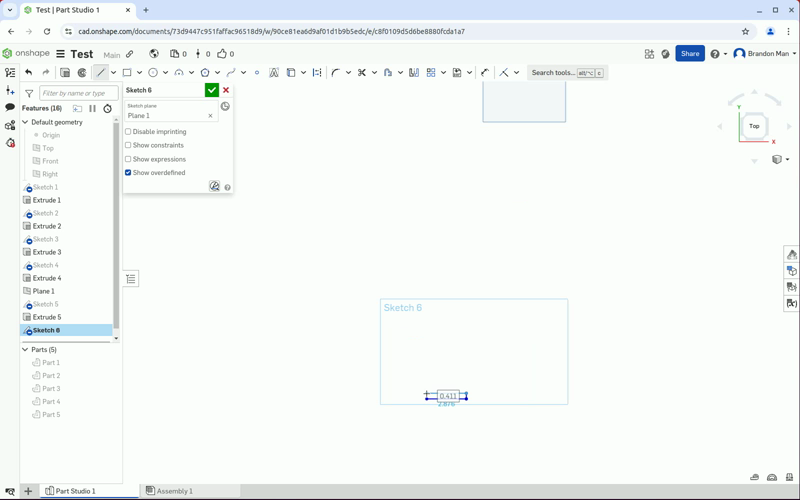
scroll(6)
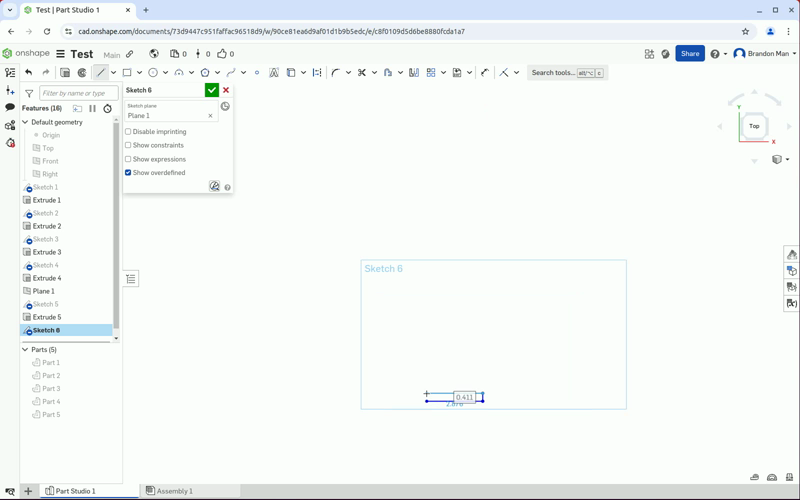
scroll(6)
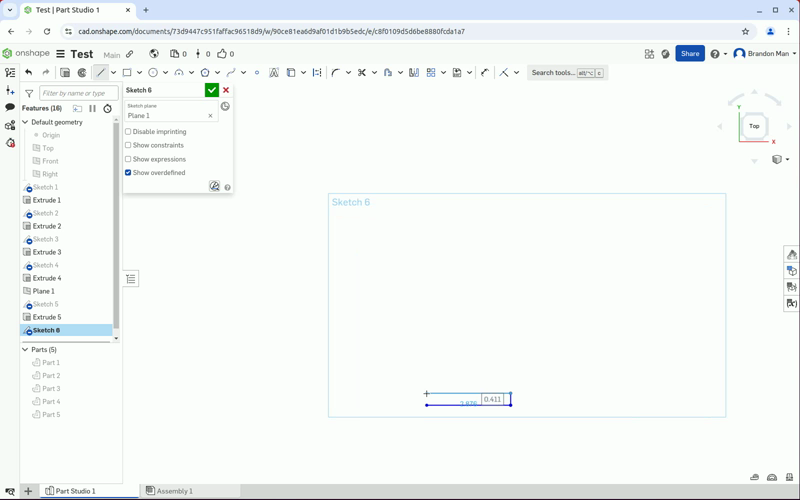
scroll(6)
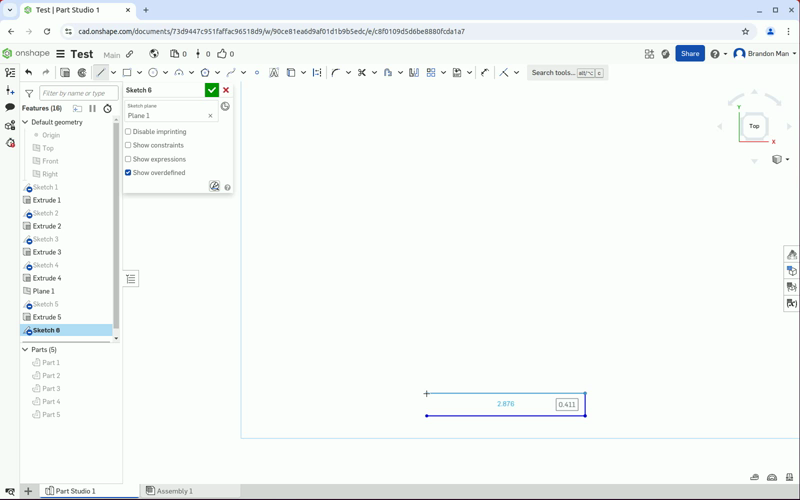
click(426, 393)
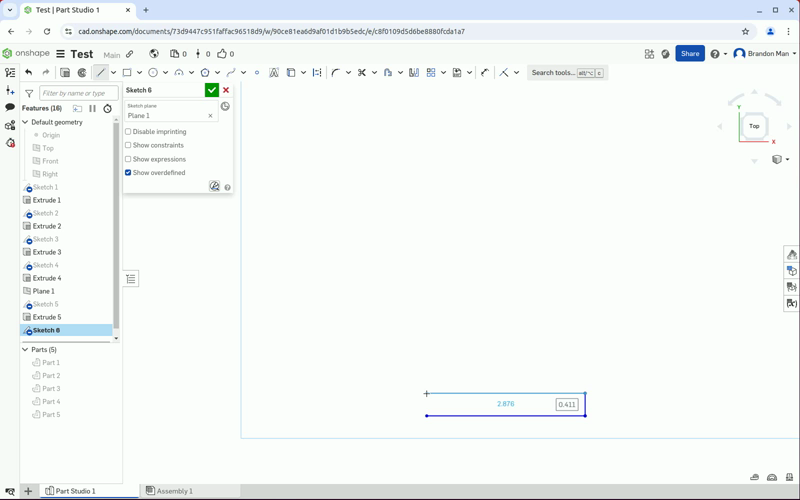
scroll(-6)
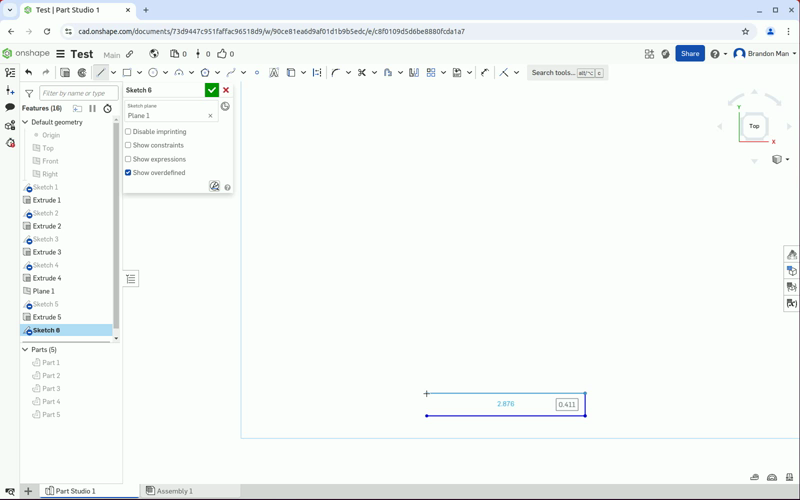
scroll(-6)
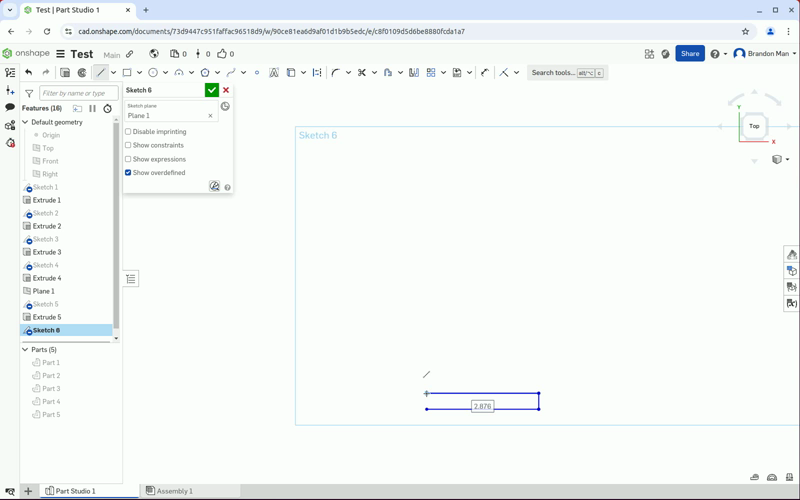
scroll(-6)
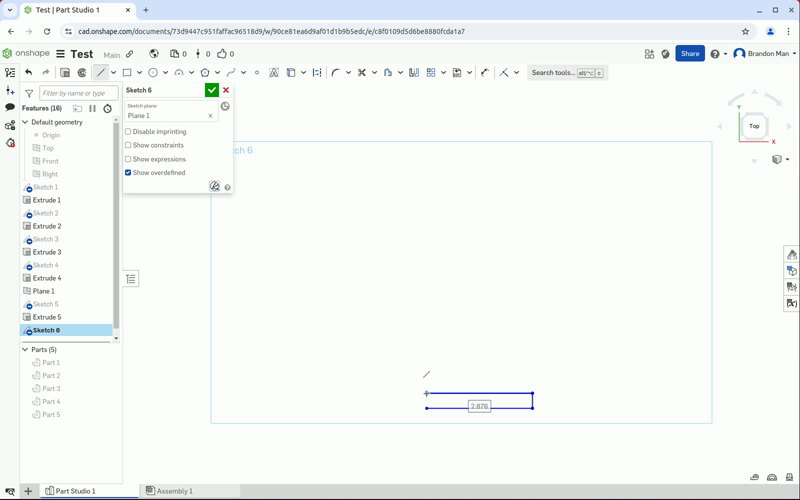
scroll(-6)
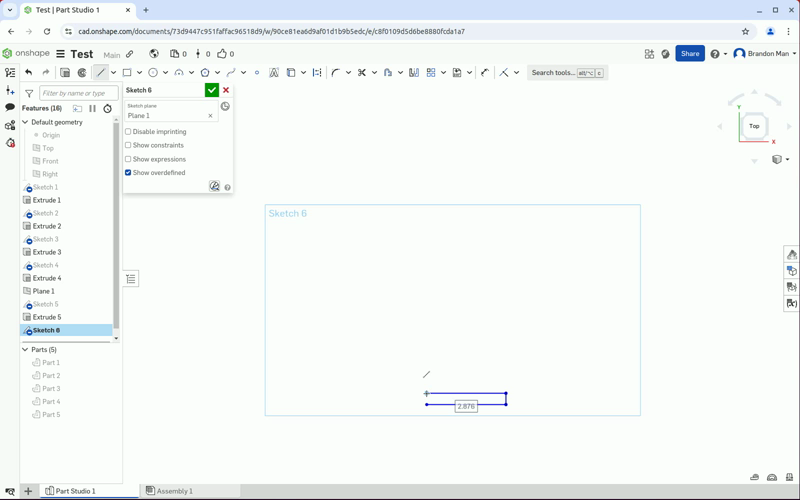
scroll(-6)
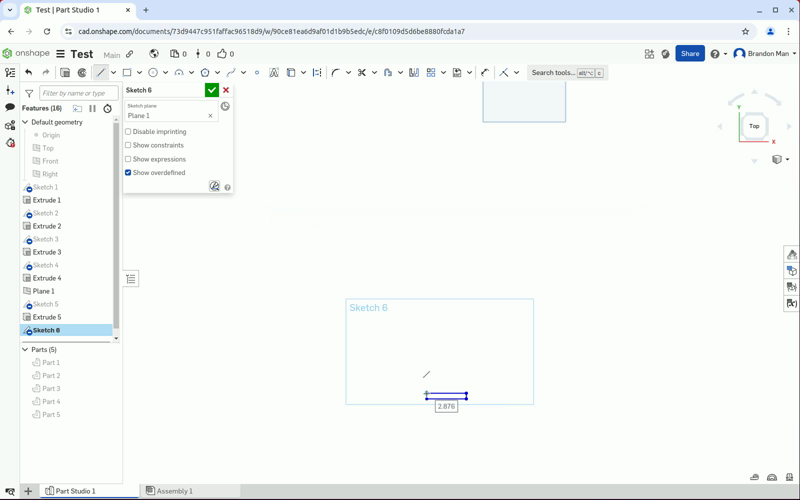
scroll(-6)
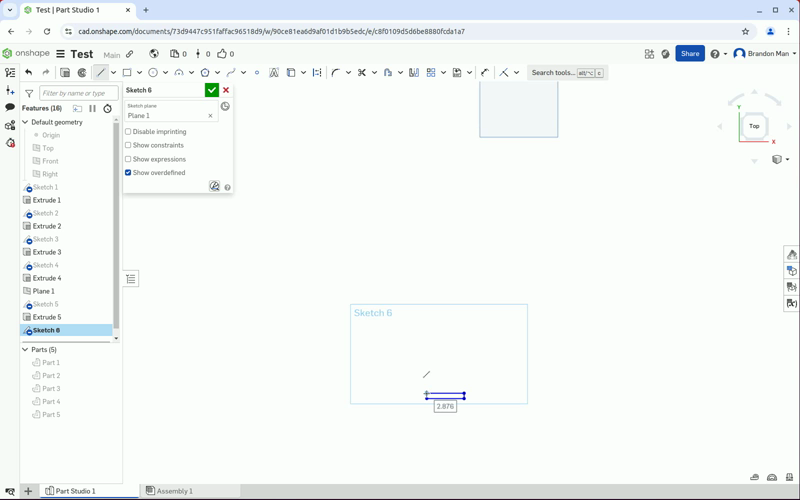
scroll(-6)
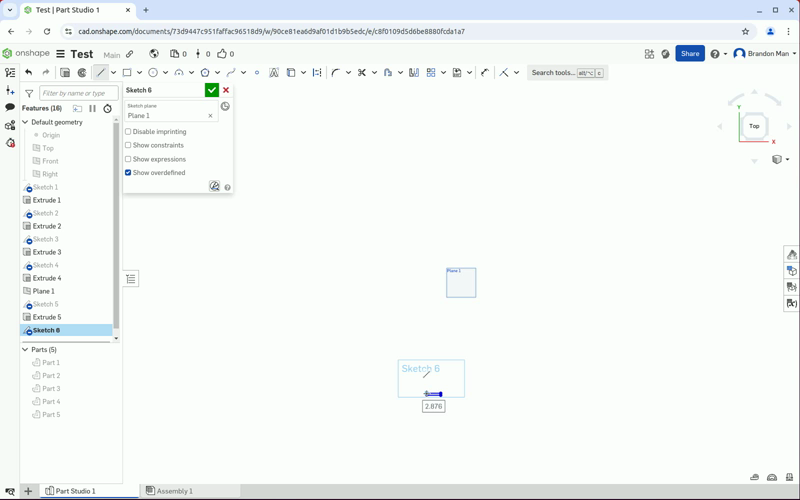
key_up(shift)
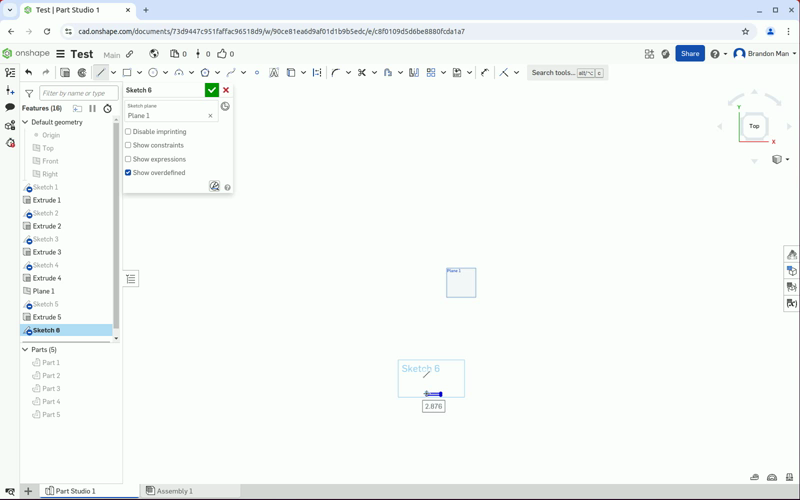
mouse_move(456, 393)
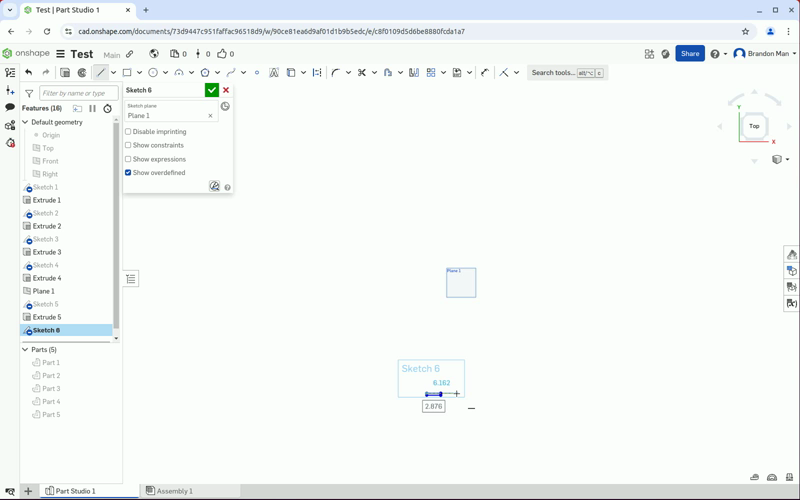
key_down(shift)
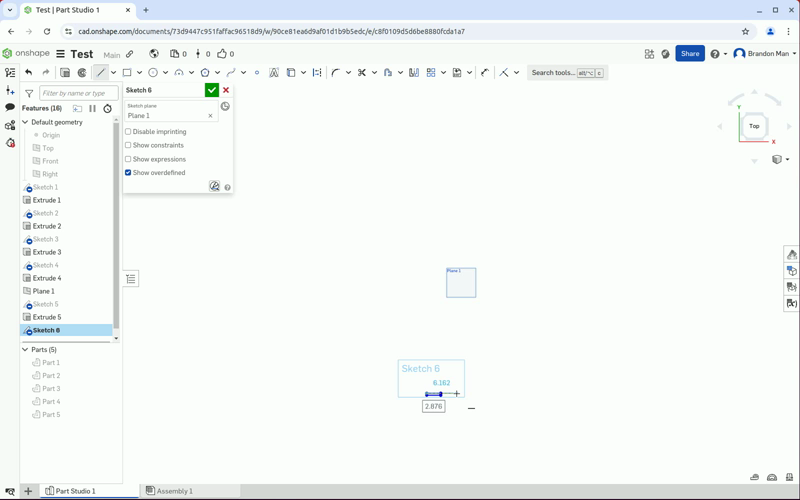
mouse_move(426, 395)
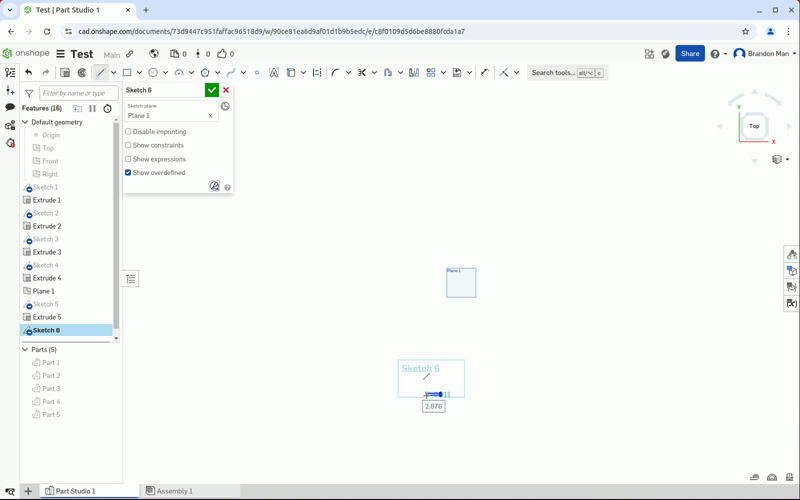
scroll(6)
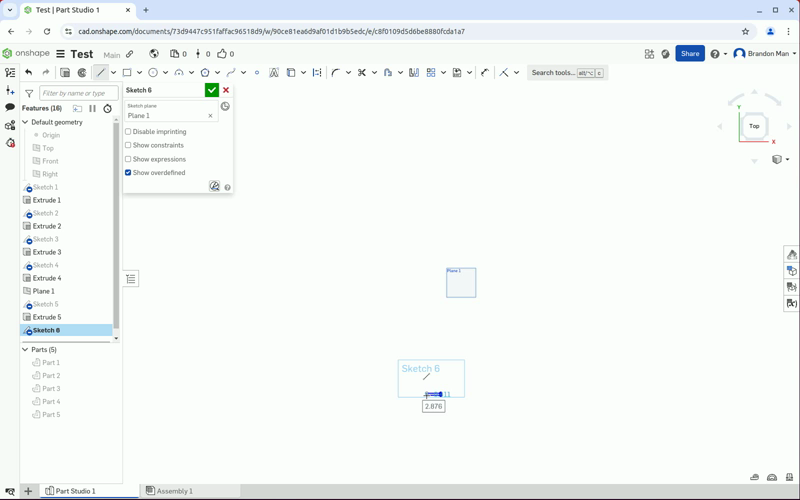
scroll(6)
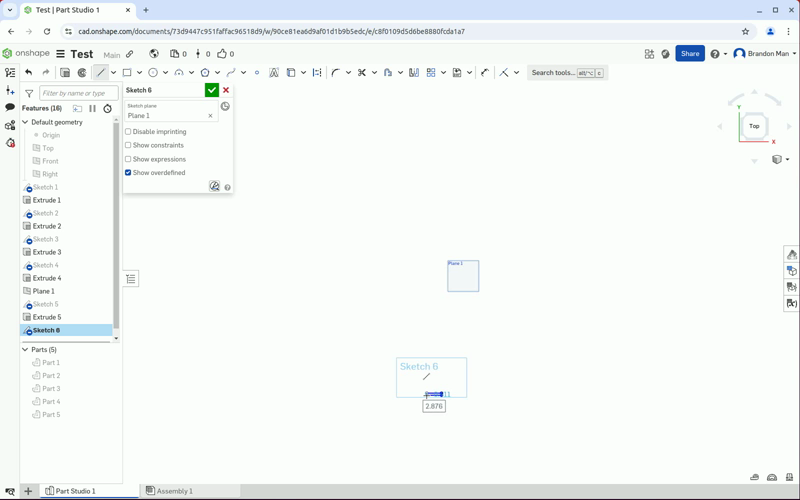
scroll(6)
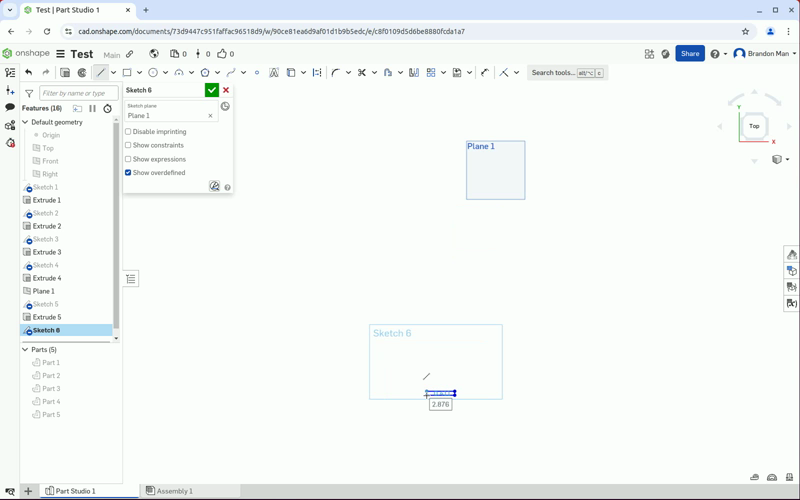
scroll(6)
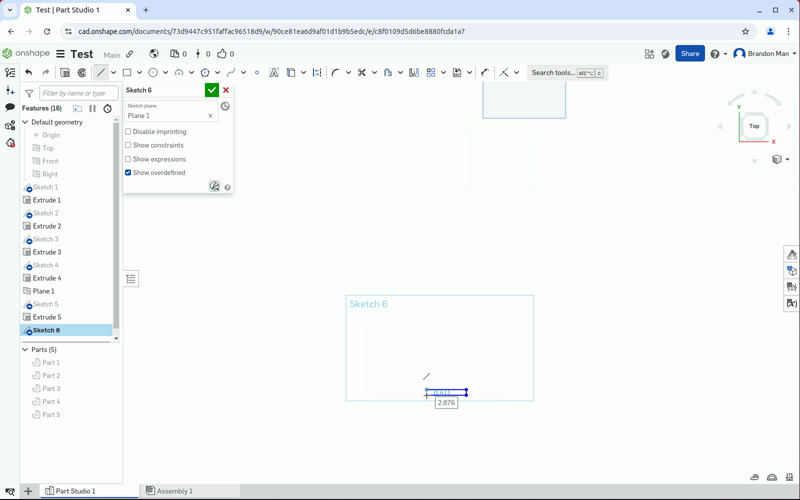
scroll(6)
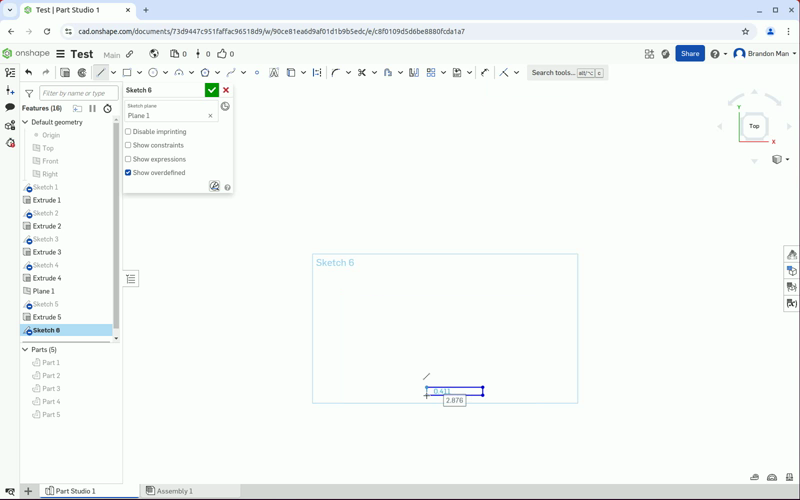
scroll(6)
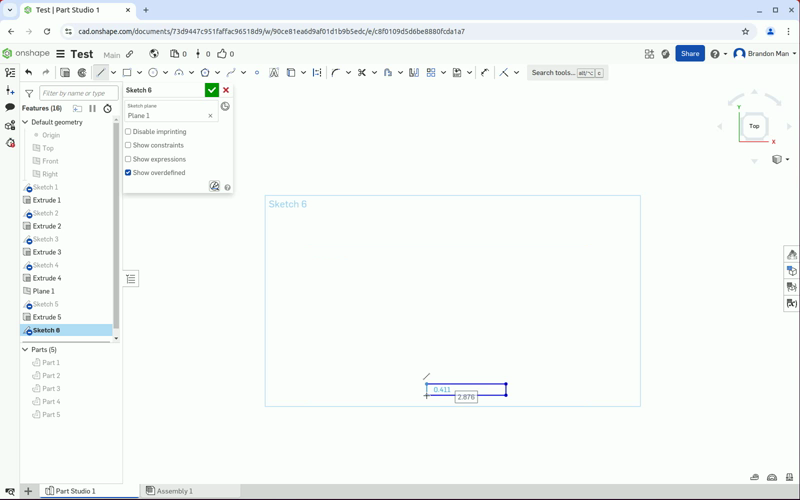
scroll(6)
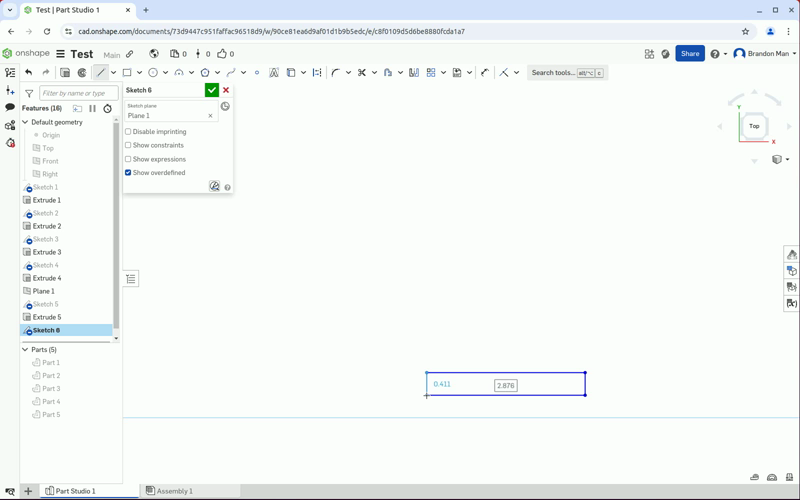
key_up(shift)
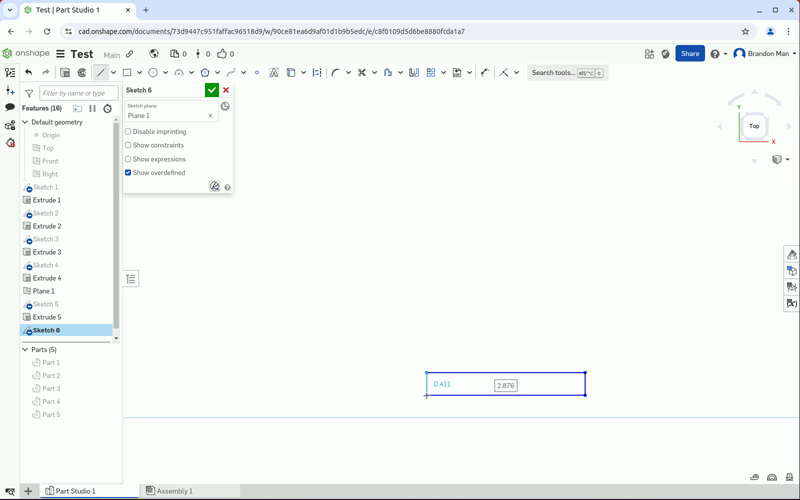
click(426, 395)
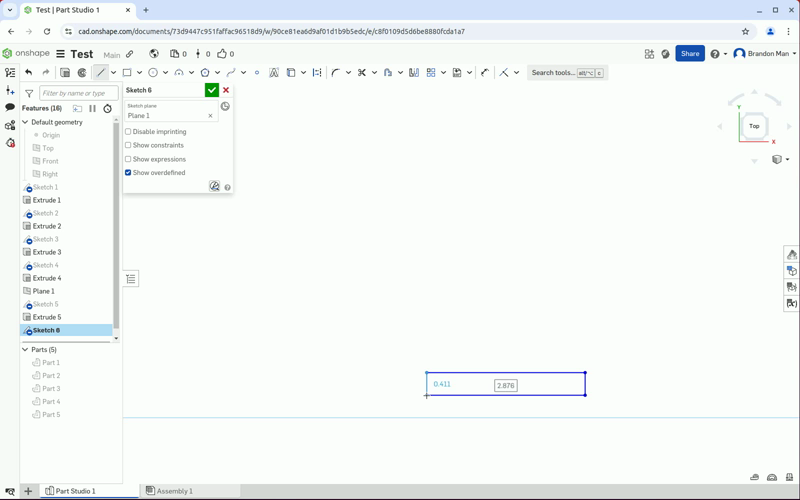
scroll(-6)
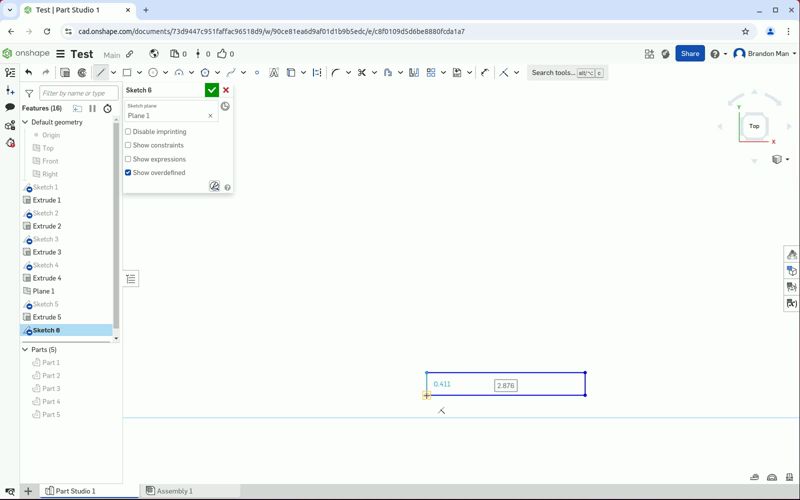
scroll(-6)
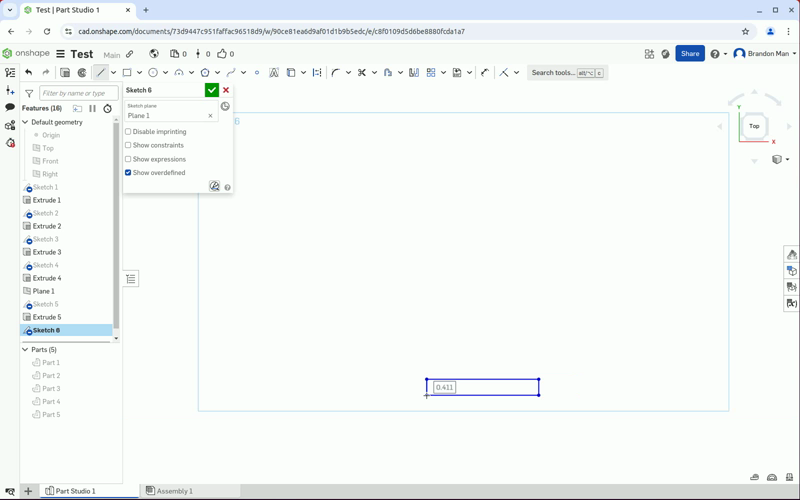
scroll(-6)
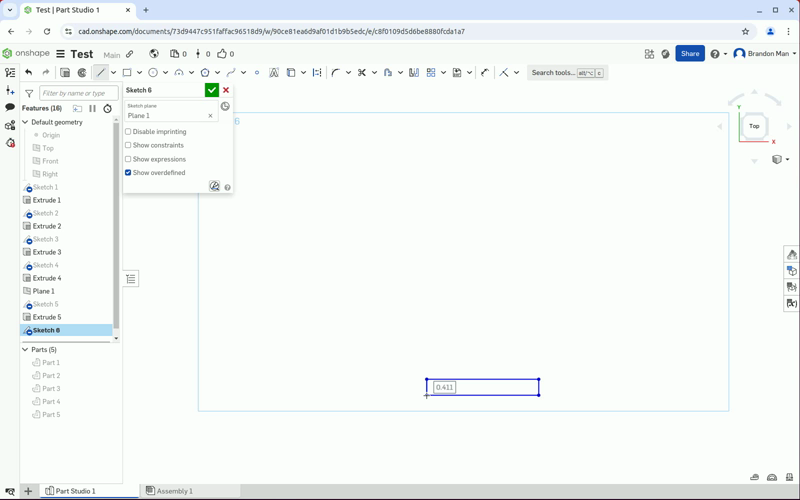
scroll(-6)
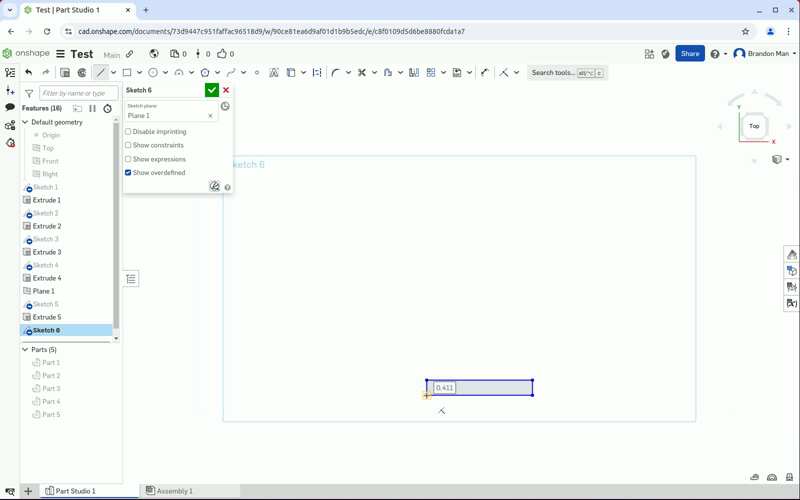
scroll(-6)
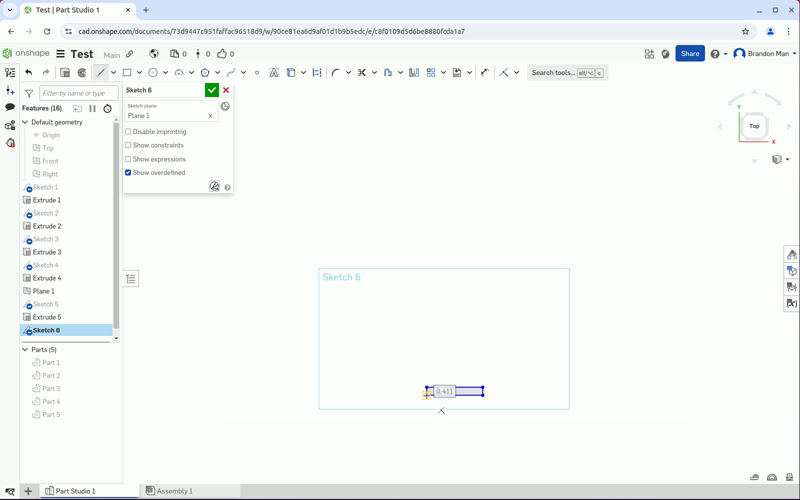
scroll(-6)
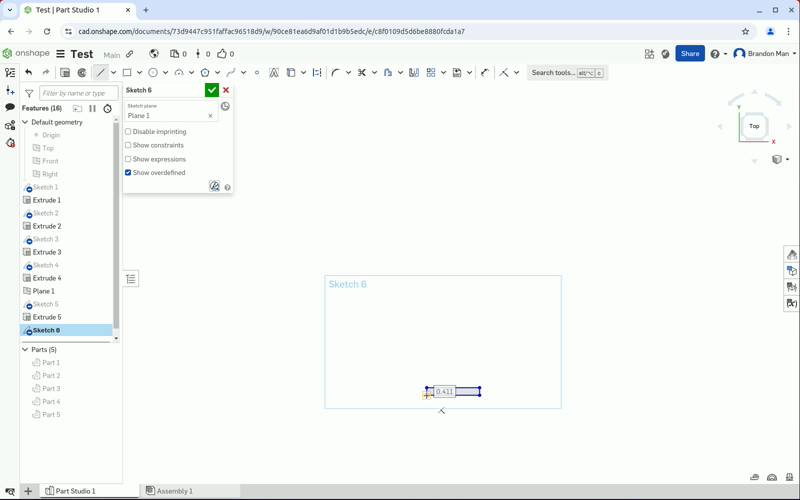
scroll(-6)
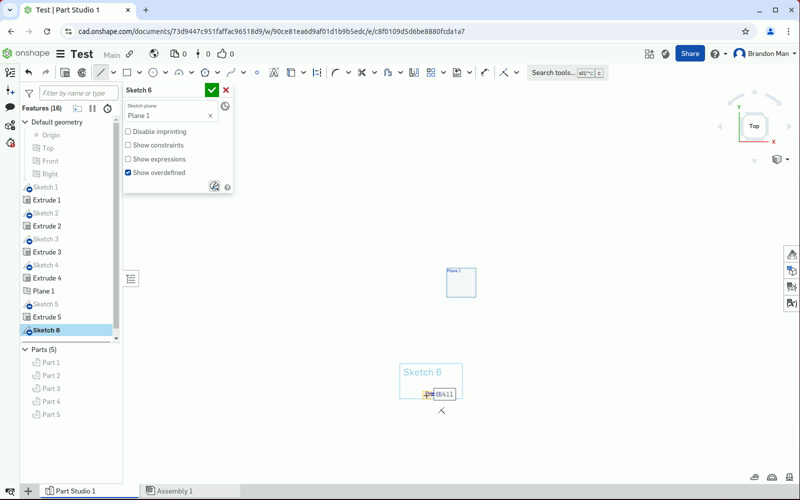
key(esc)
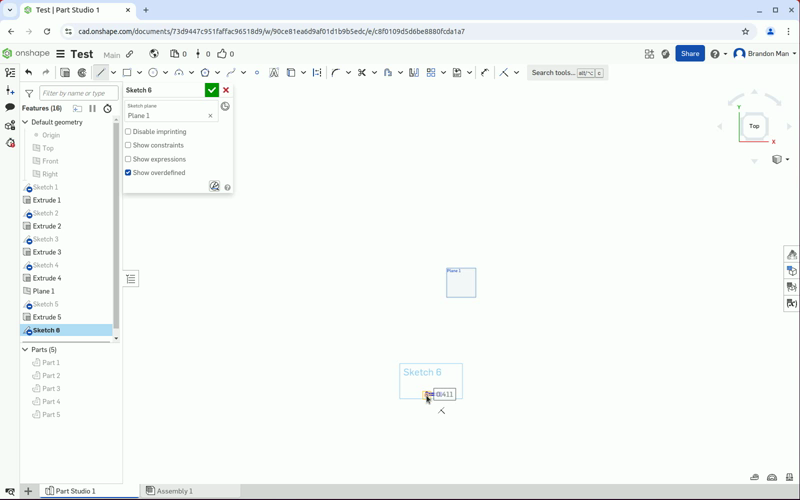
mouse_move(436, 393)
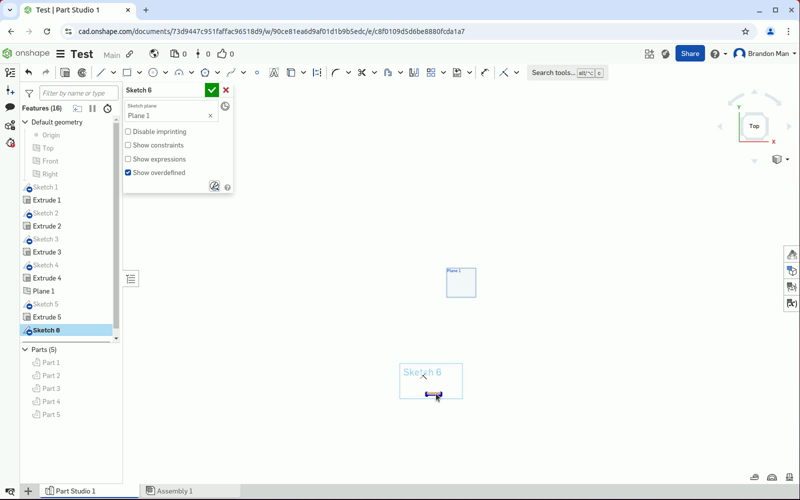
scroll(6)
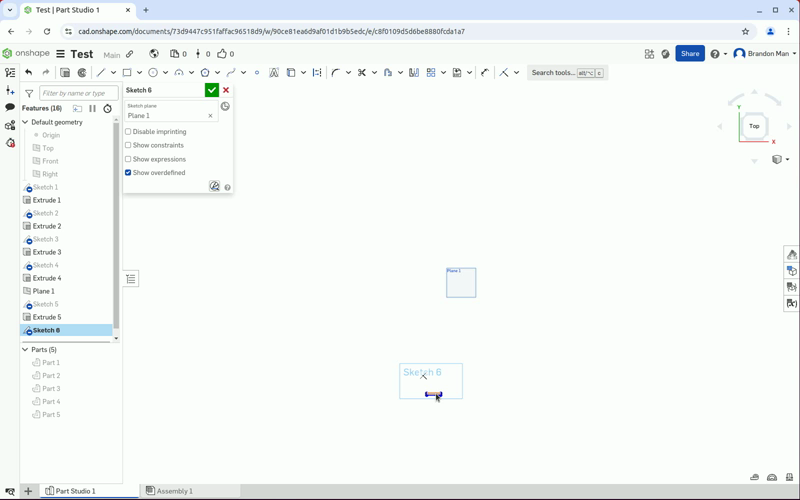
scroll(6)
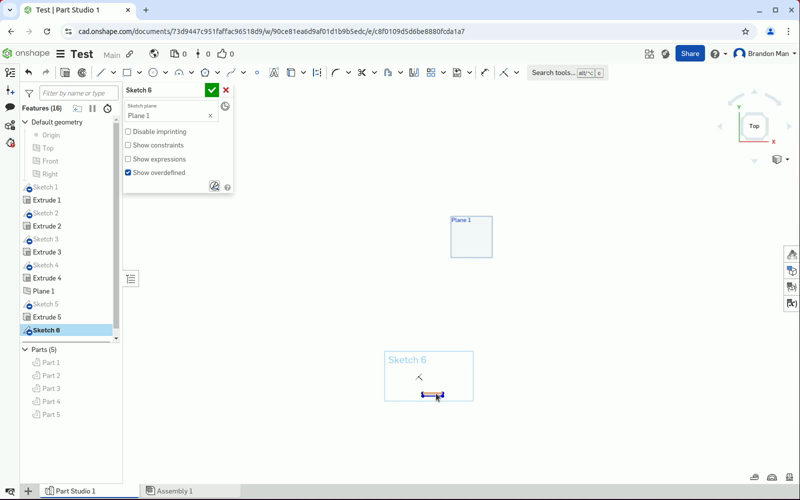
scroll(6)
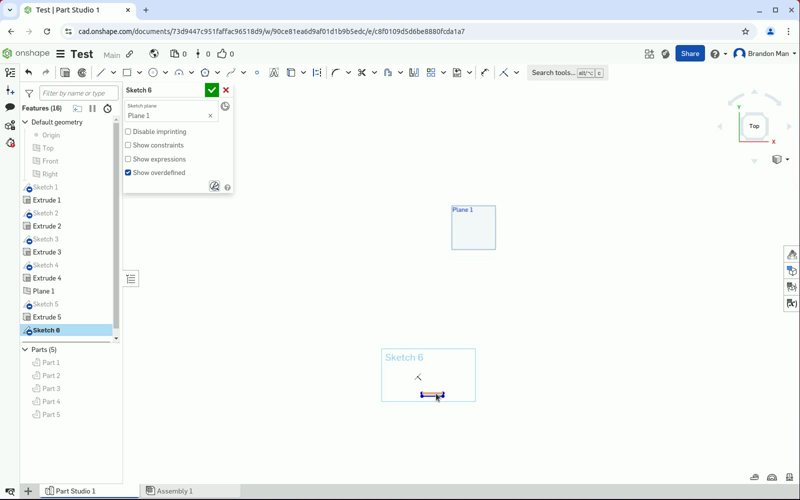
scroll(6)
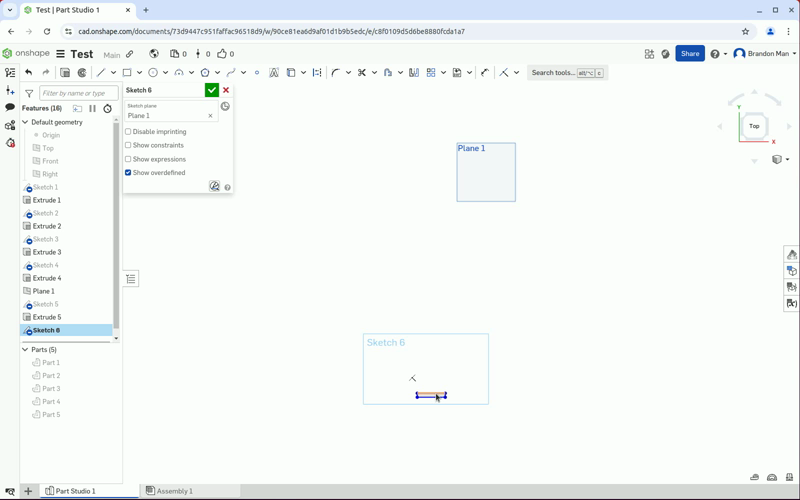
scroll(6)
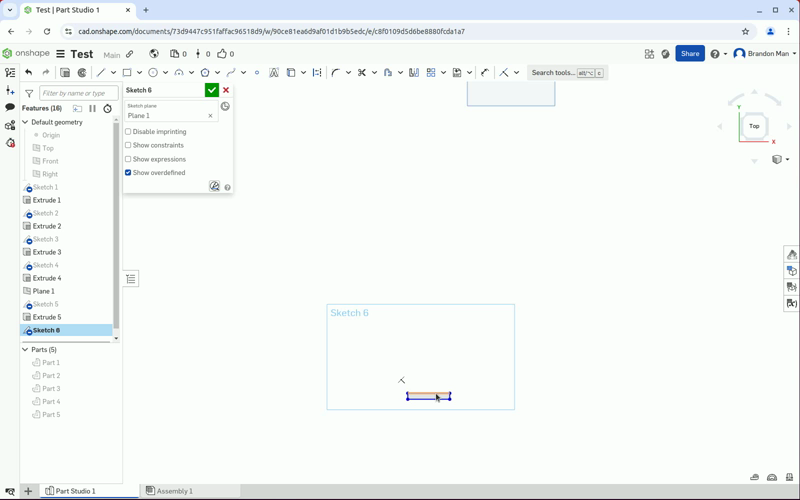
scroll(6)
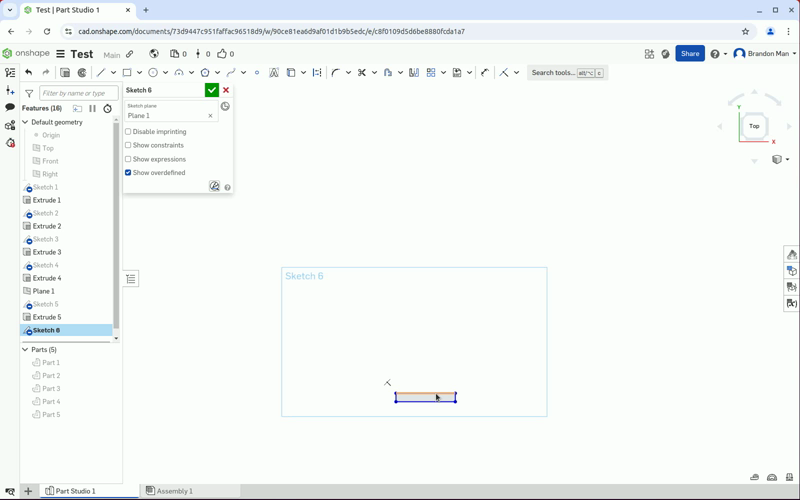
scroll(6)
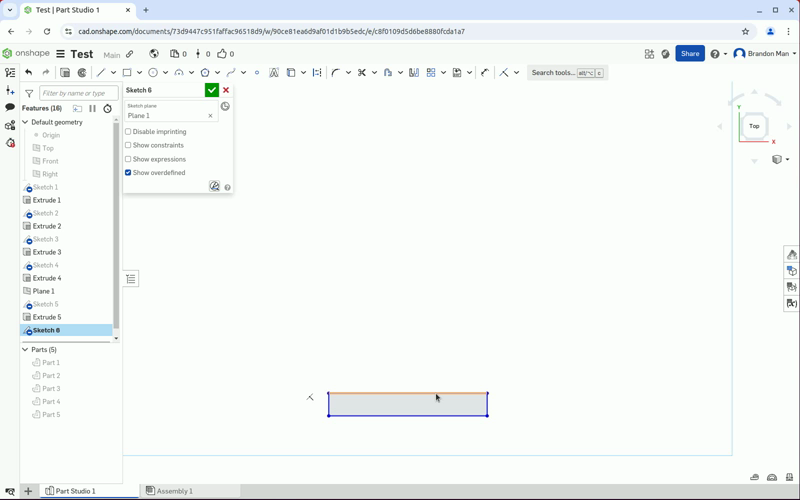
click(436, 393)
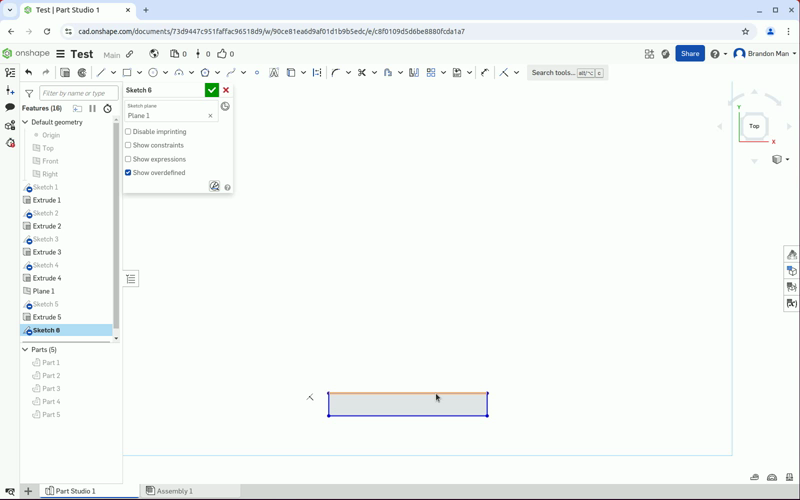
scroll(-6)
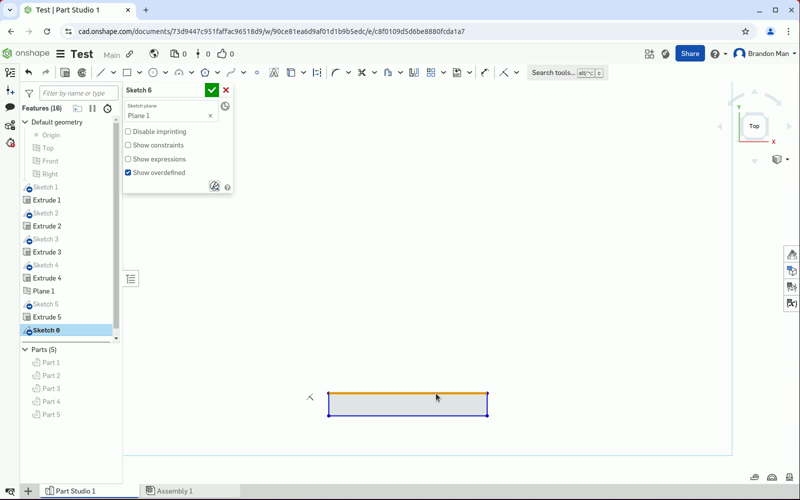
scroll(-6)
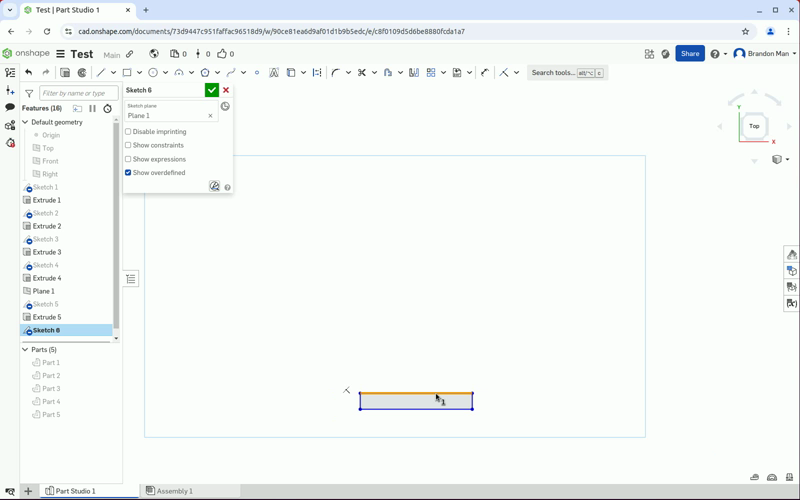
scroll(-6)
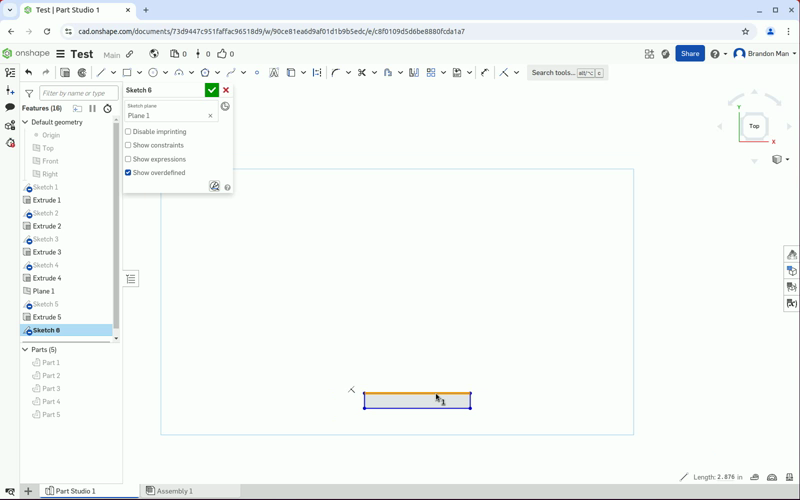
scroll(-6)
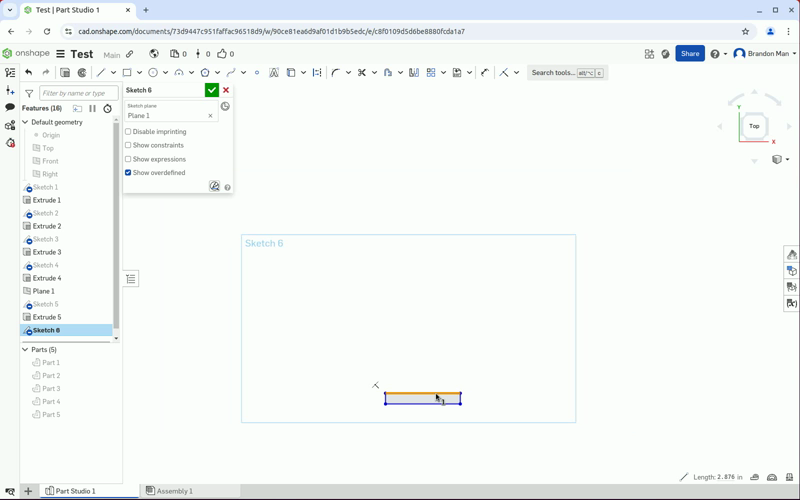
scroll(-6)
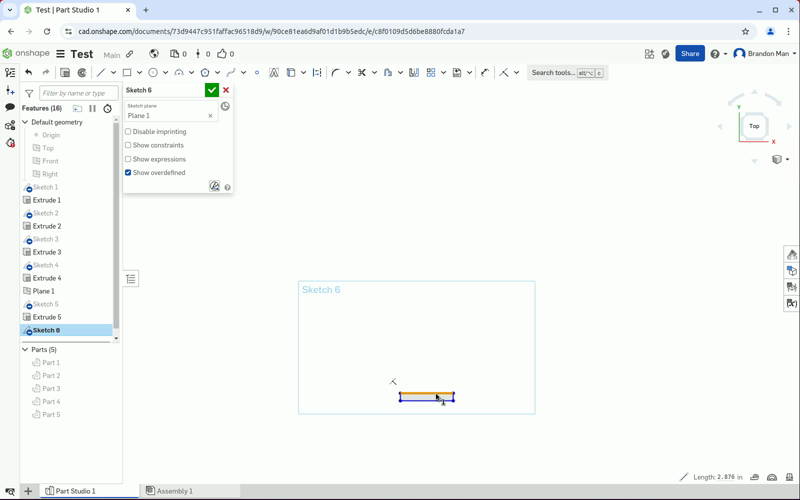
scroll(-6)
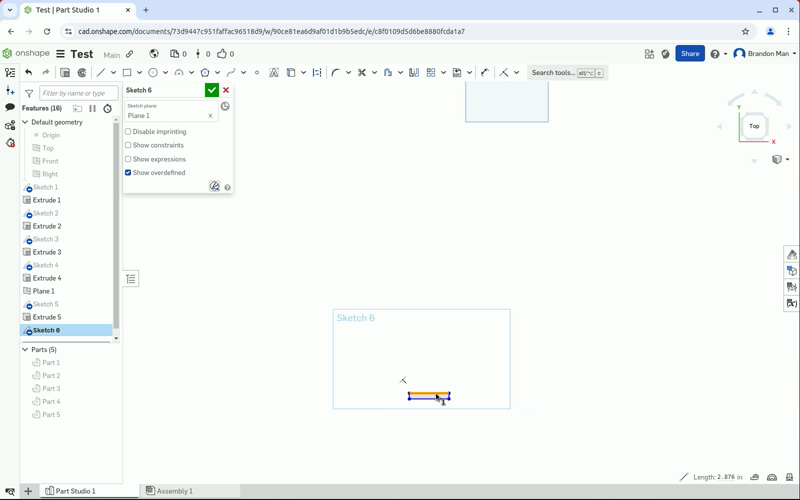
scroll(-6)
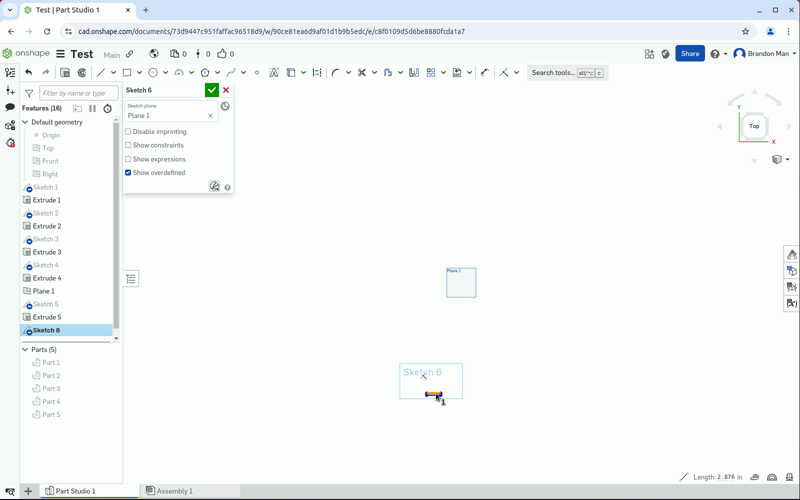
mouse_move(73, 352)
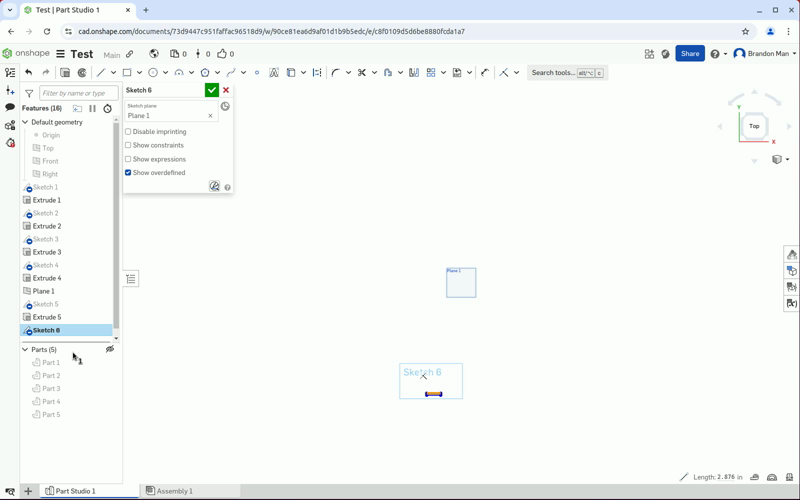
key(shift+y)
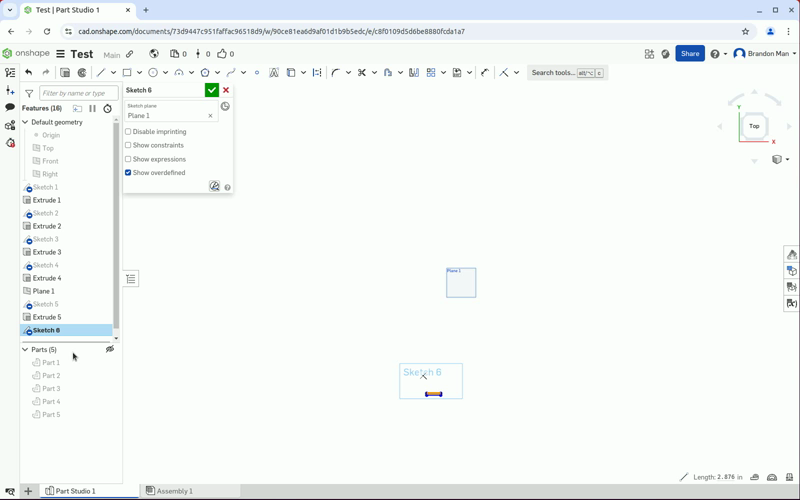
key(shift+e)
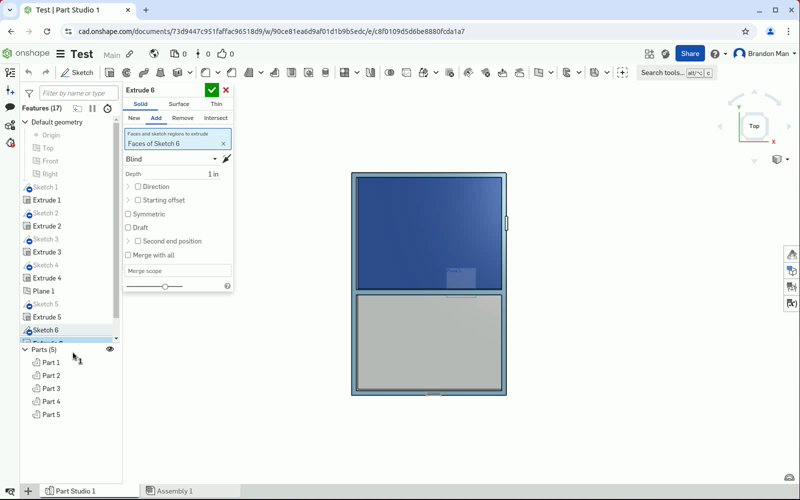
mouse_move(143, 106)
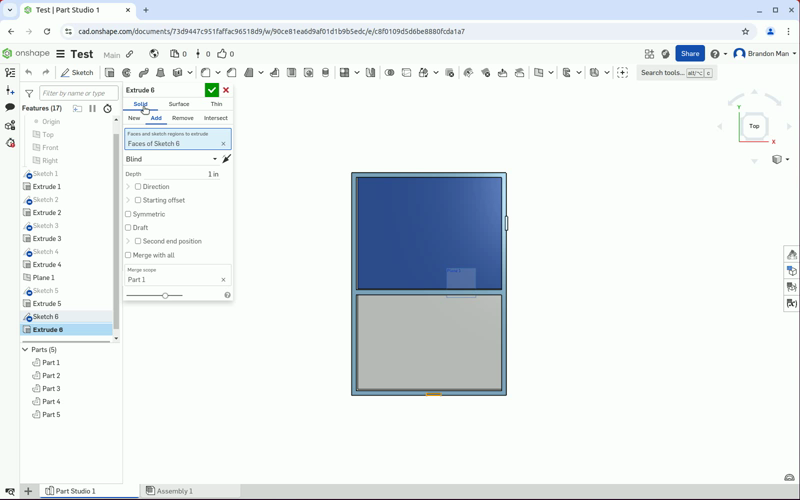
click(143, 106)
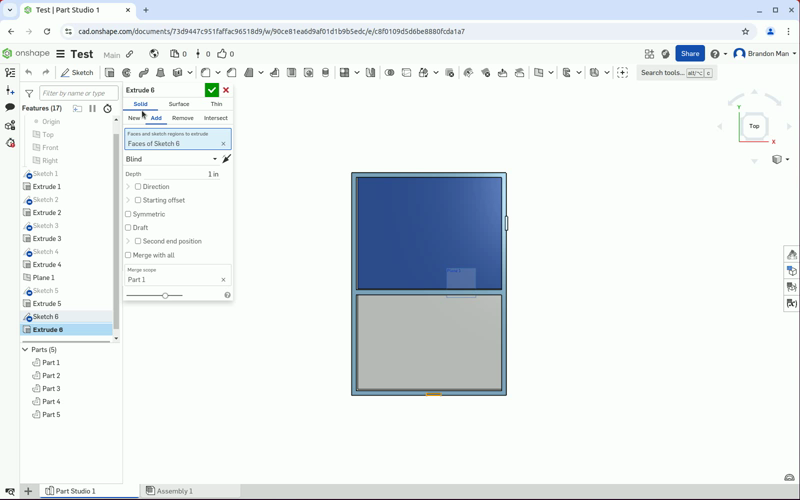
mouse_move(137, 120)
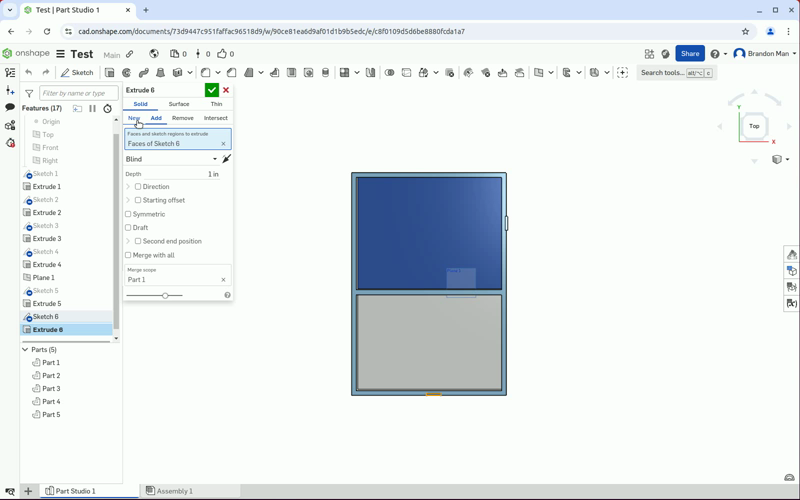
click(137, 120)
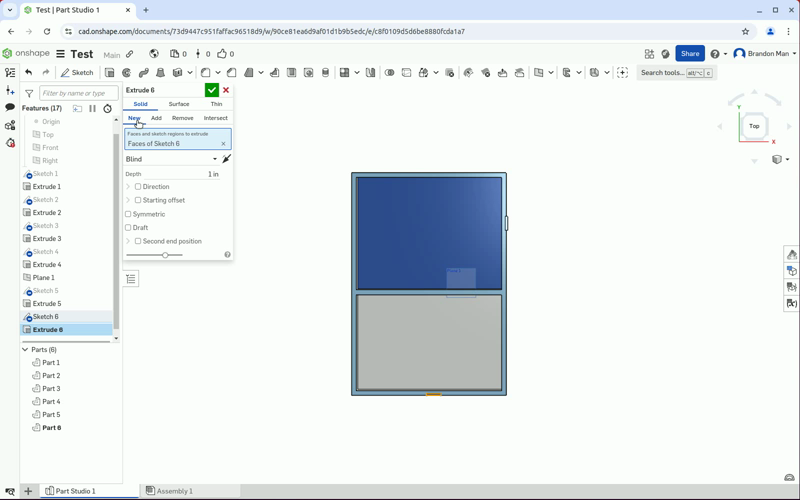
key(tab, 4)
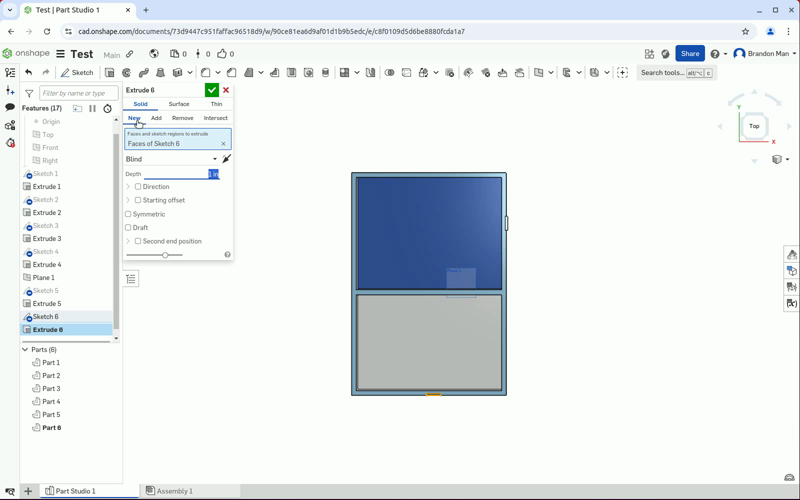
text(2.648)
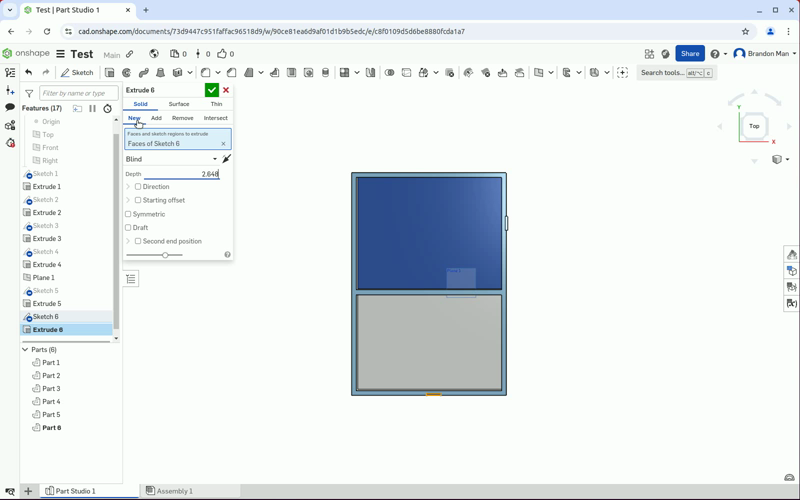
key(enter)
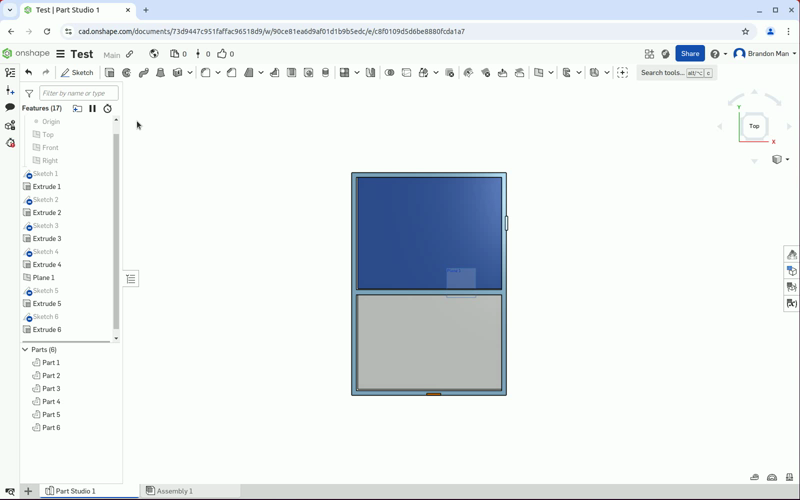
key(shift+h)
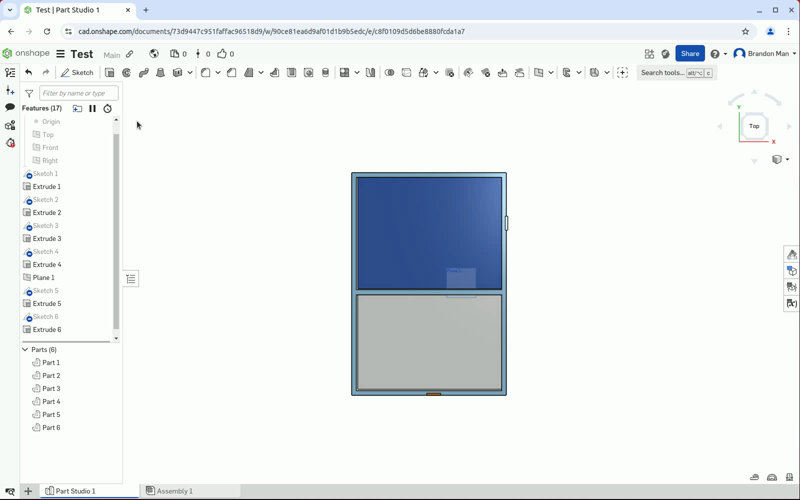
key(shift+h)
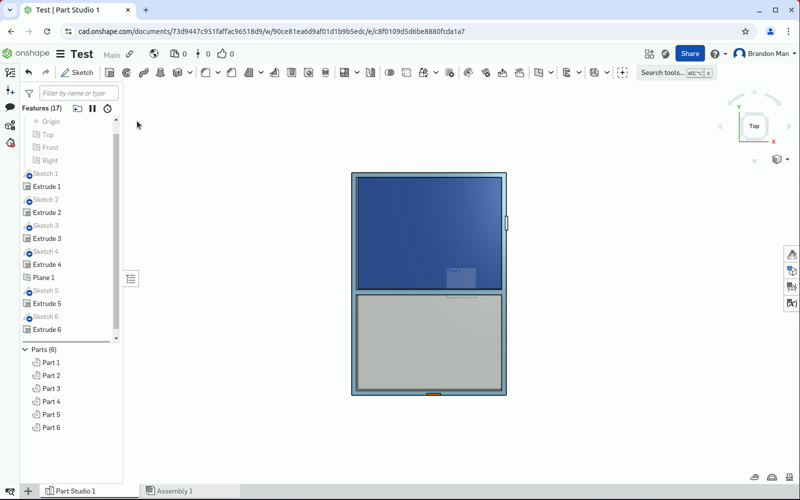
key(shift+7)
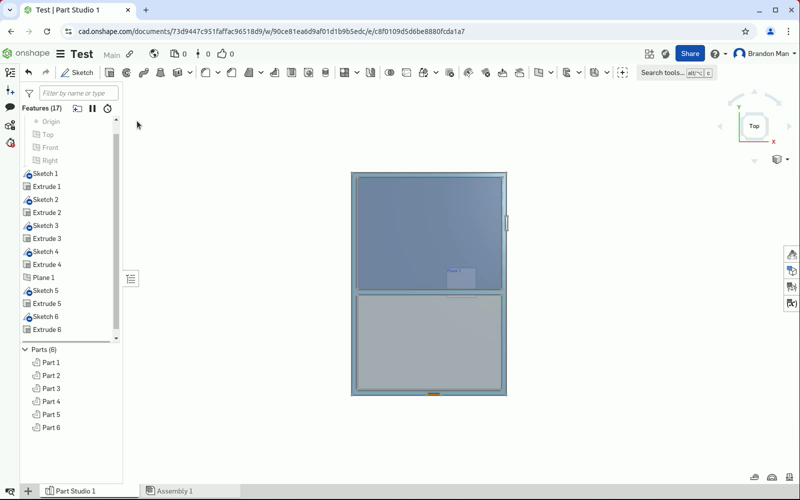
key(up, 3)
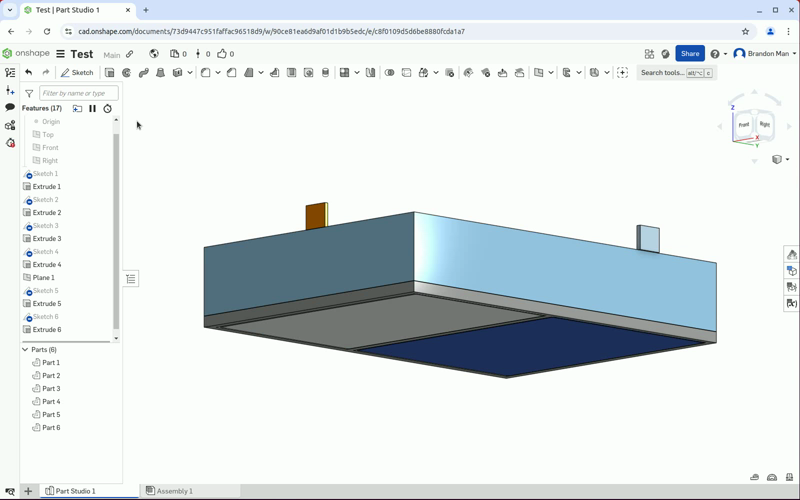
key(left, 3)
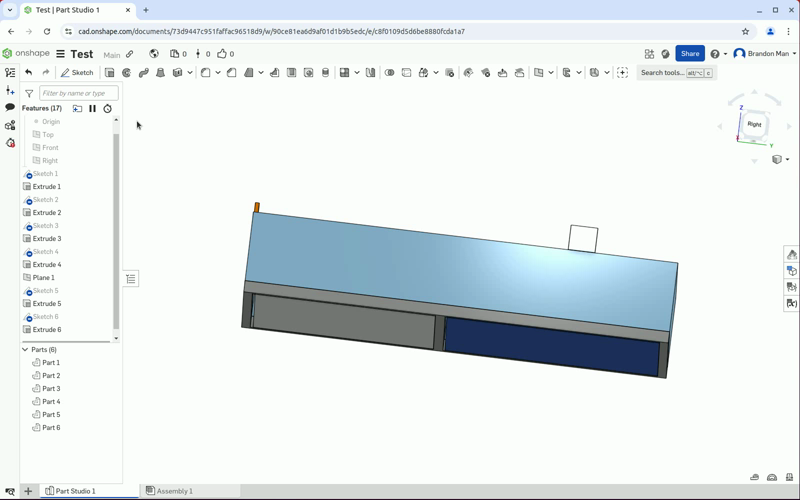
key(right, 3)
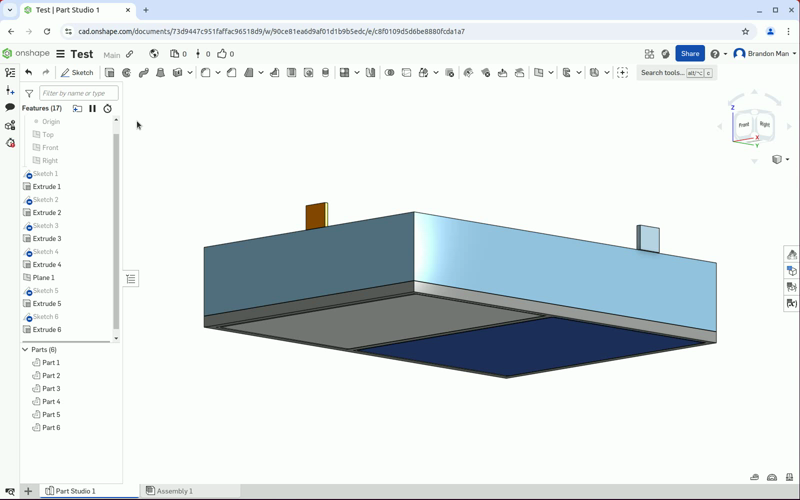
key(down, 3)
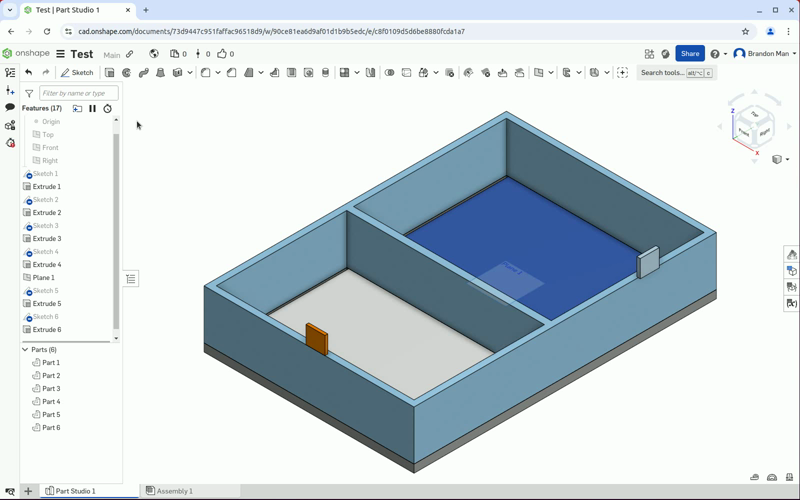
mouse_move(69, 176)
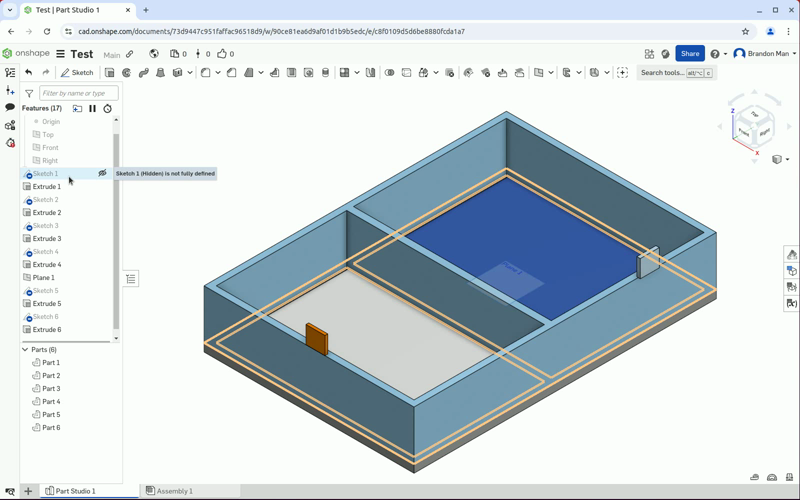
click(69, 176)